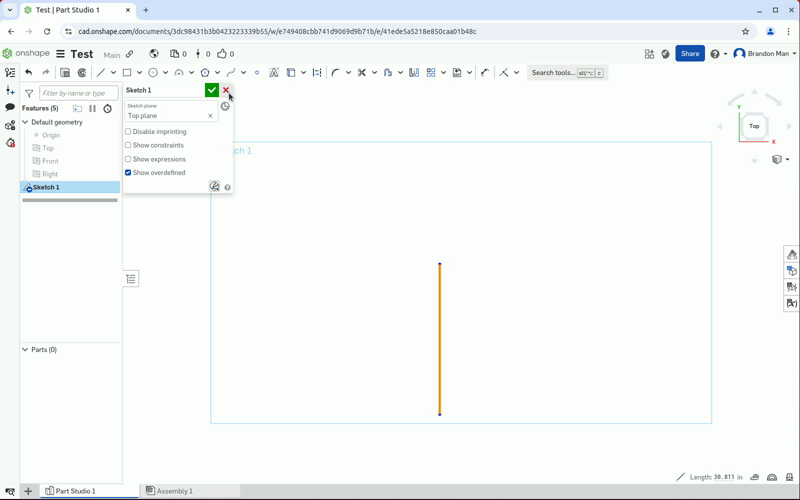
key(shift+h)
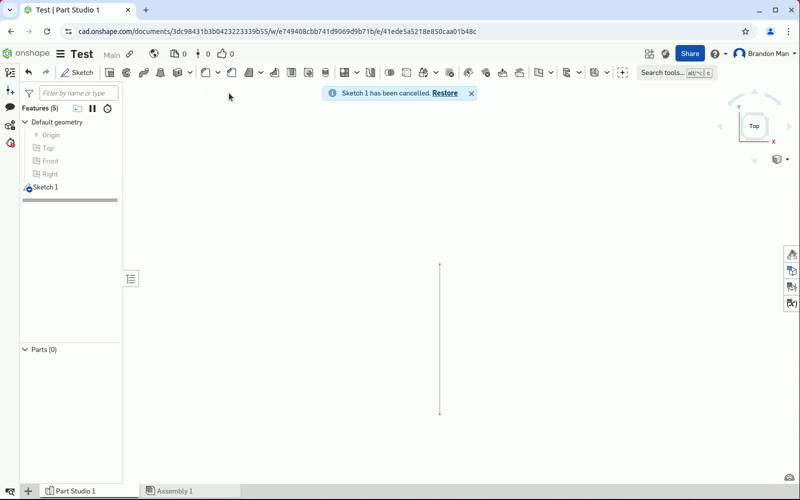
key(shift+s)
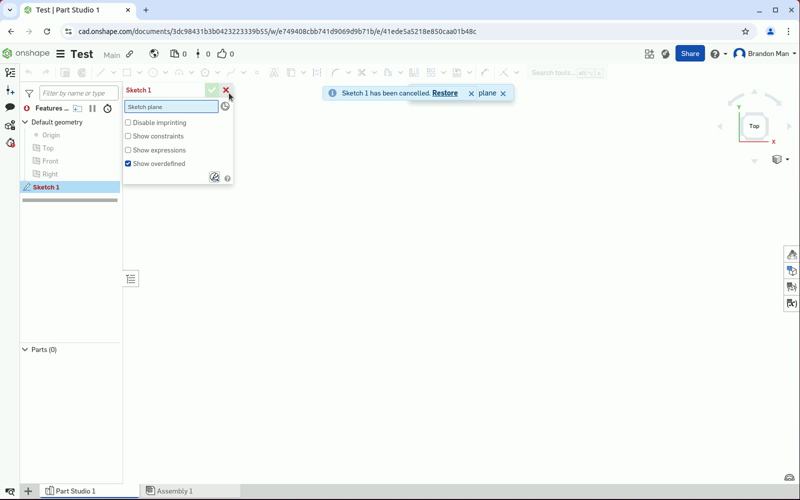
mouse_move(73, 150)
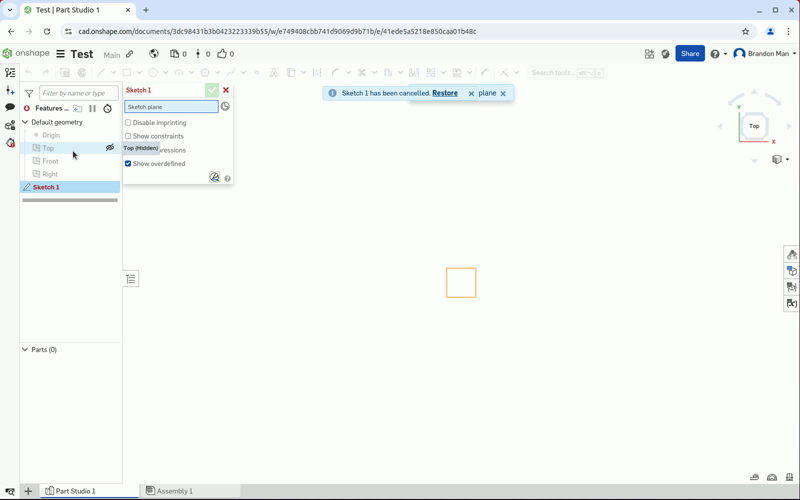
click(73, 150)
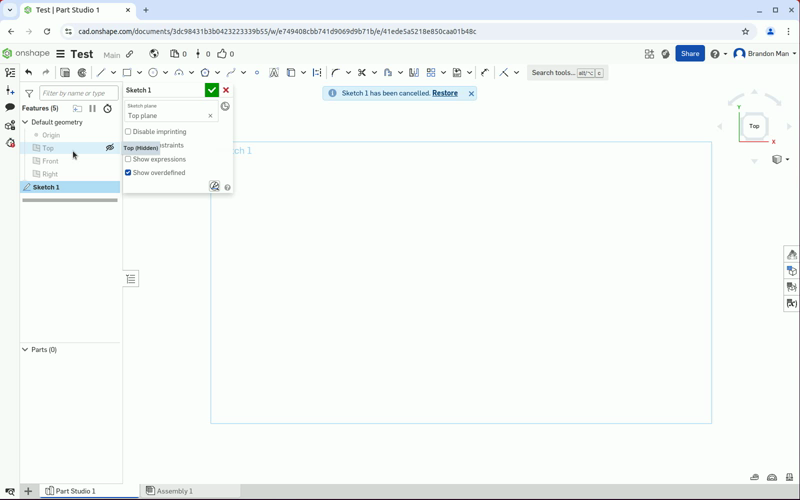
mouse_move(73, 352)
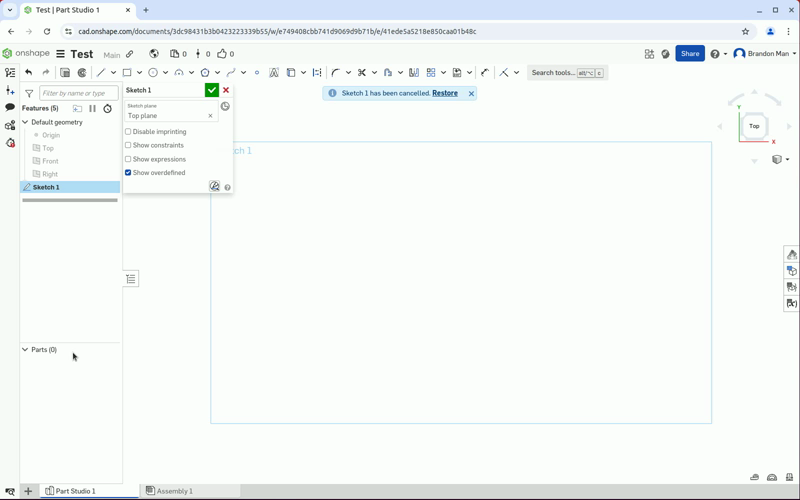
key(y)
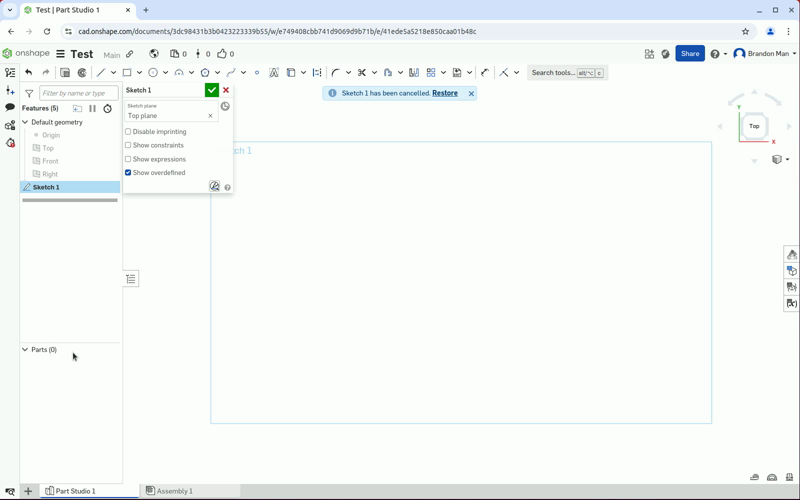
key(c)
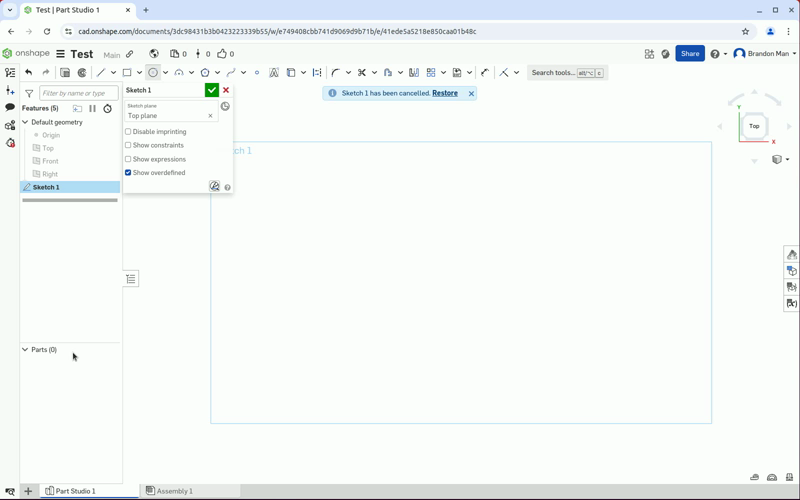
key_down(shift)
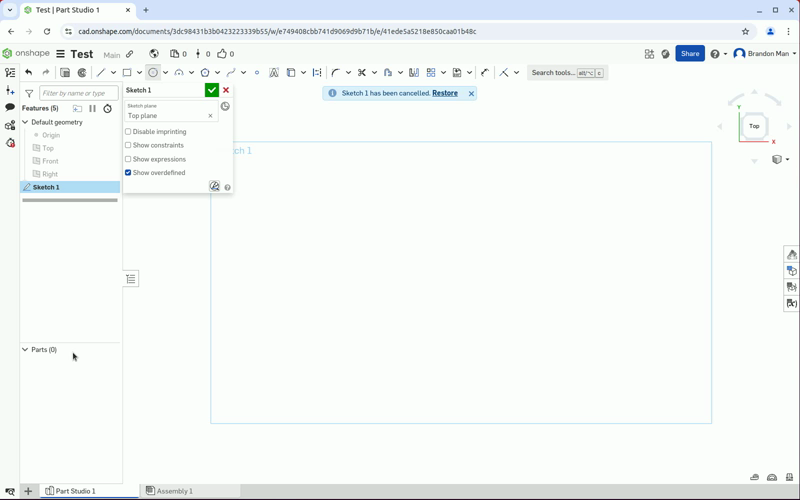
mouse_move(461, 282)
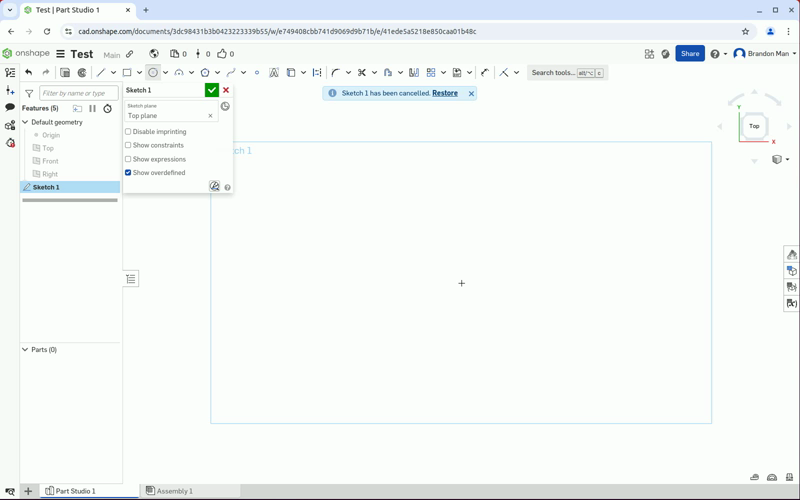
click(461, 282)
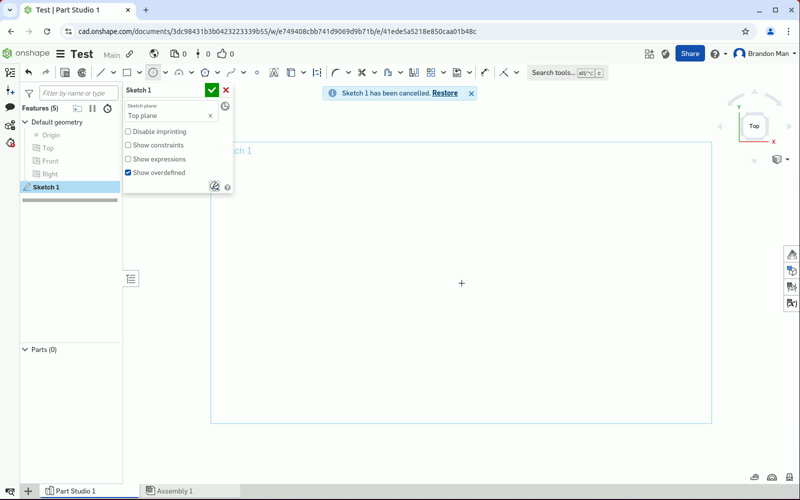
key_up(shift)
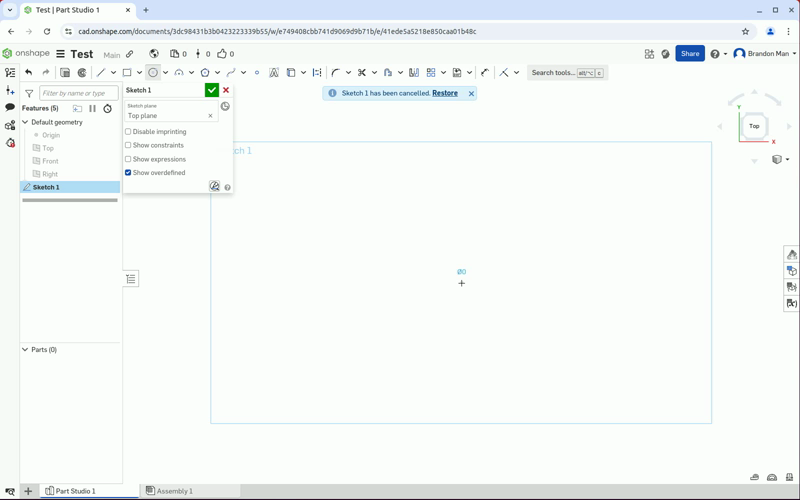
mouse_move(471, 282)
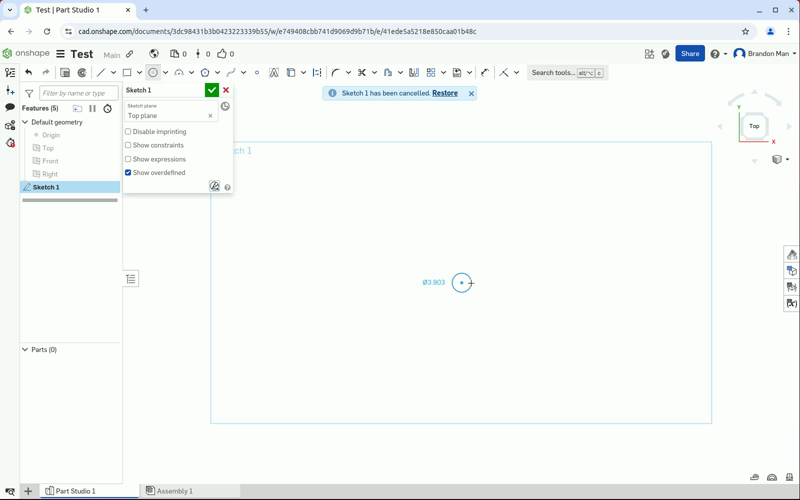
click(471, 282)
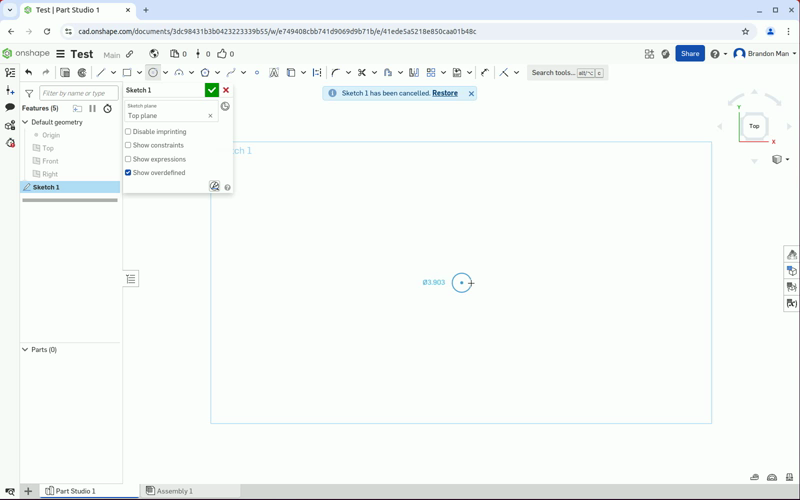
key(esc)
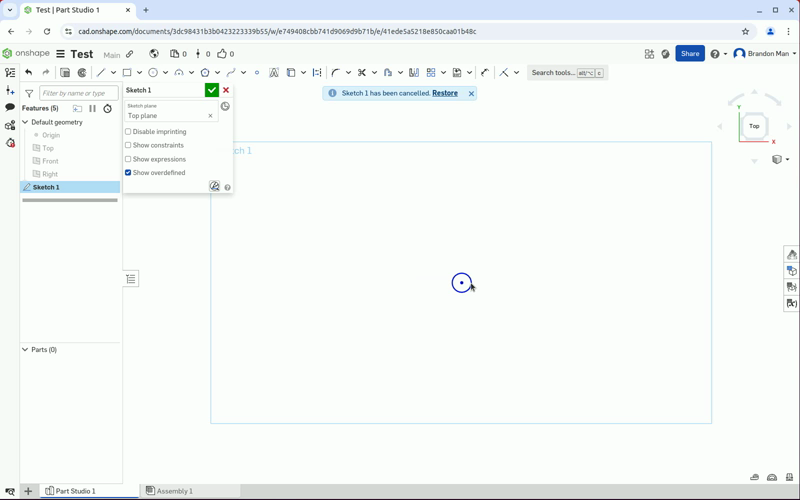
key(c)
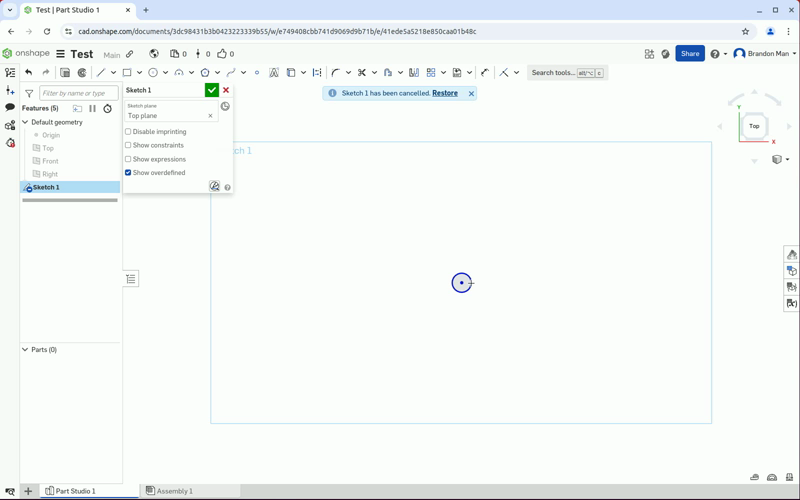
key_down(shift)
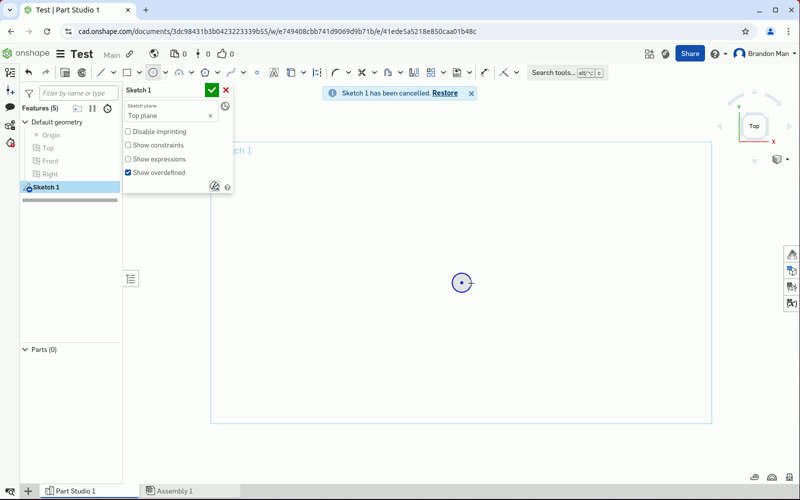
mouse_move(461, 282)
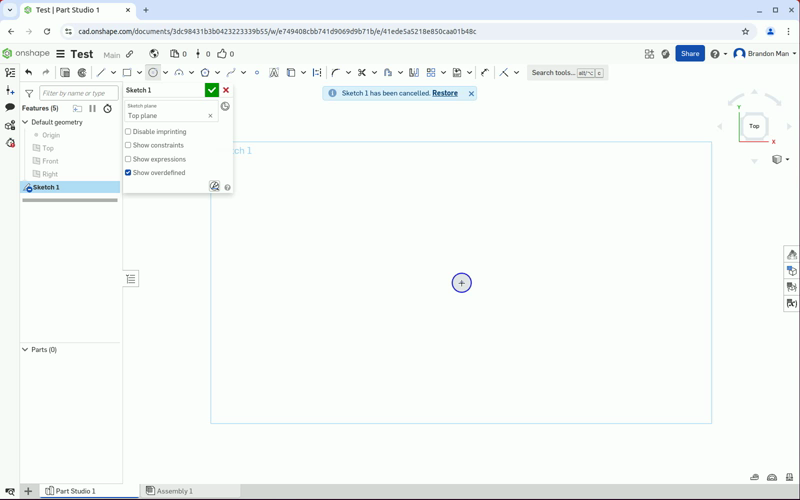
click(461, 282)
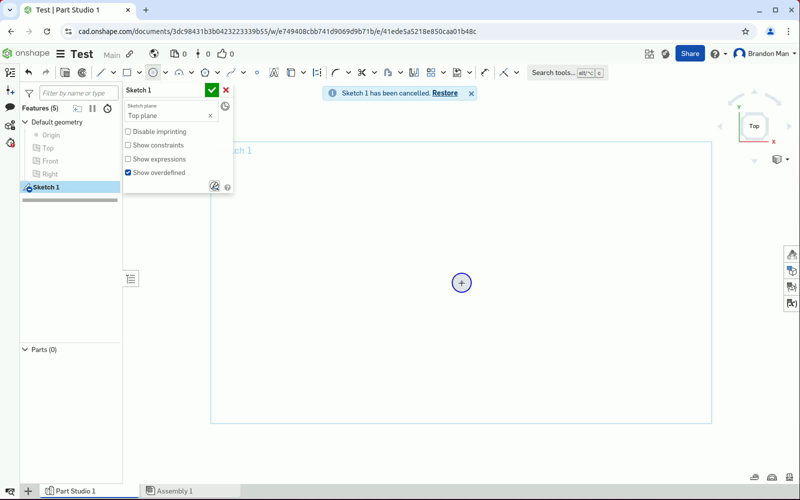
key_up(shift)
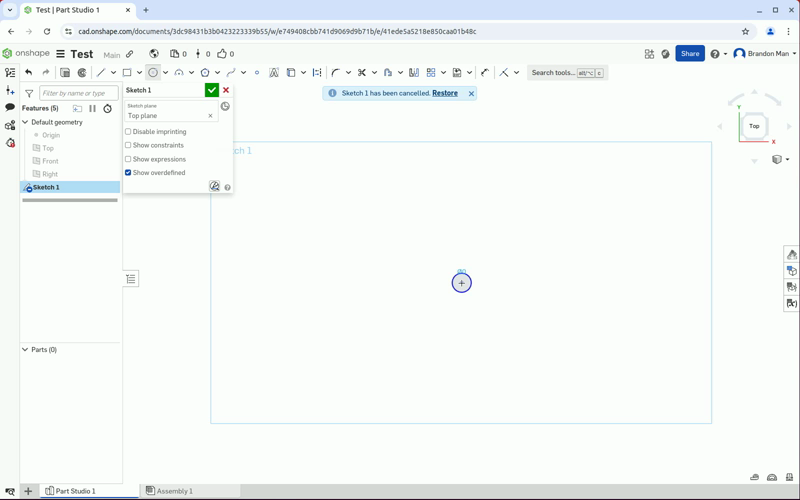
mouse_move(464, 282)
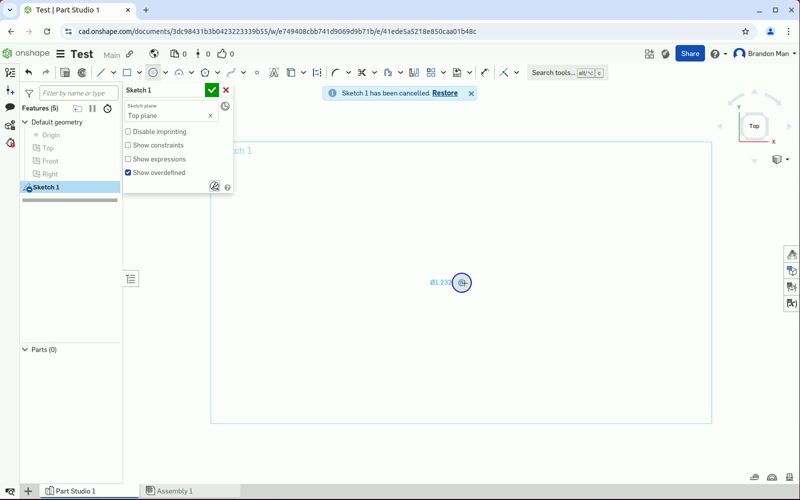
scroll(6)
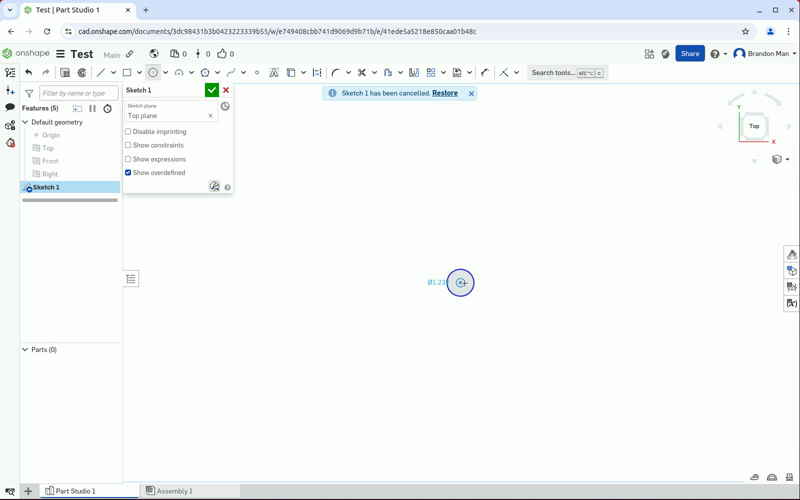
scroll(6)
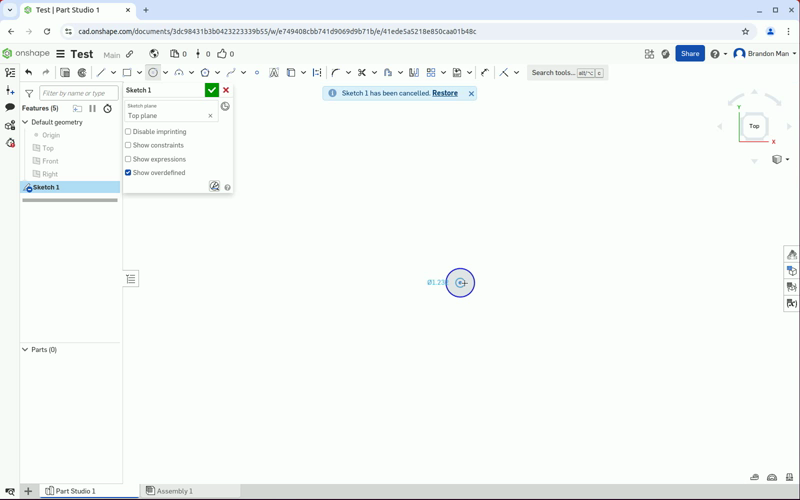
scroll(6)
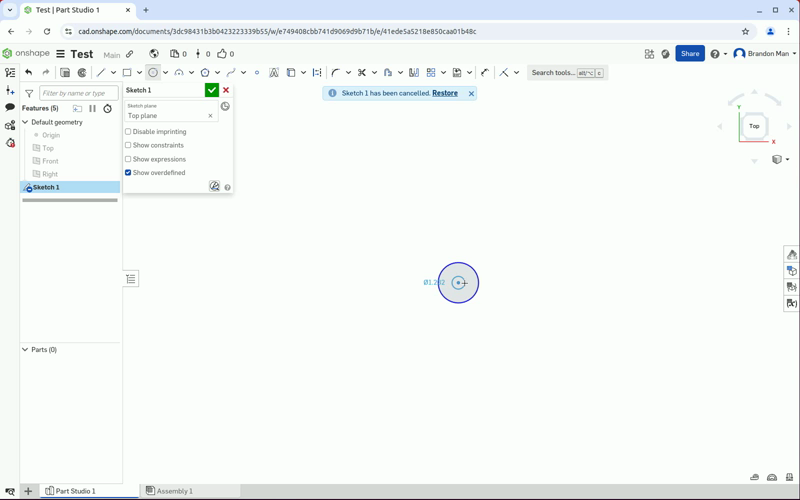
scroll(6)
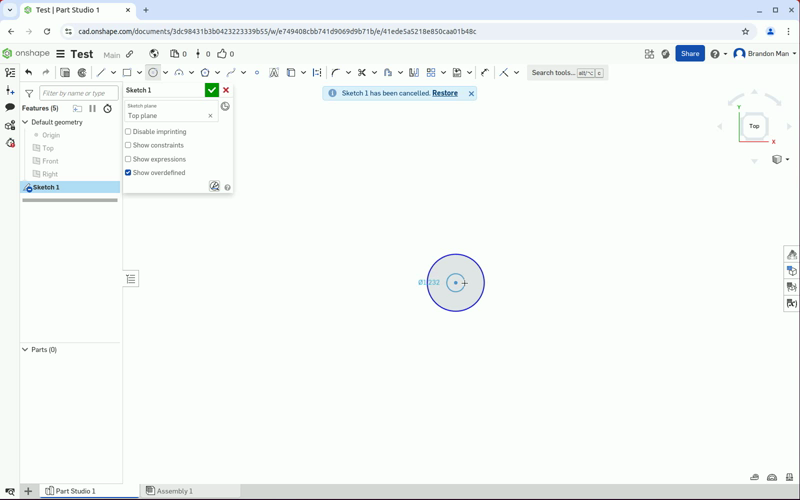
scroll(6)
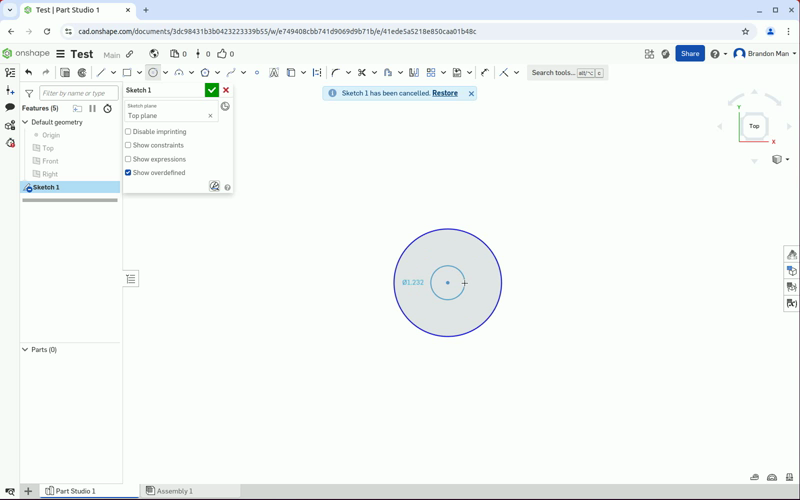
scroll(6)
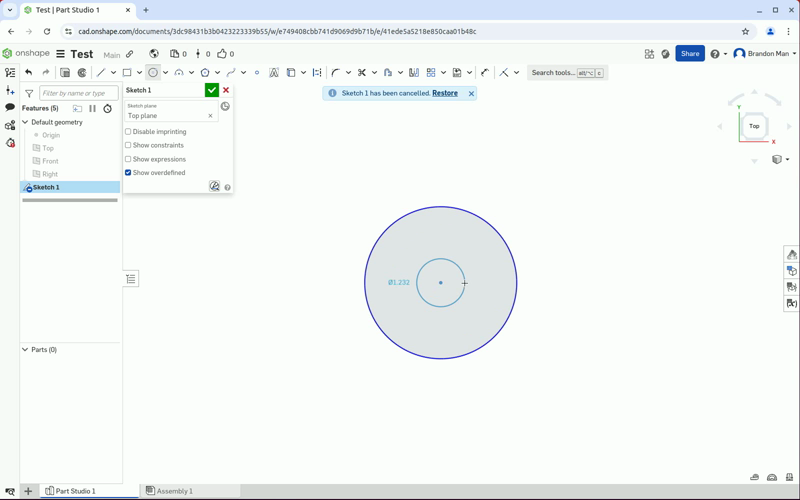
scroll(6)
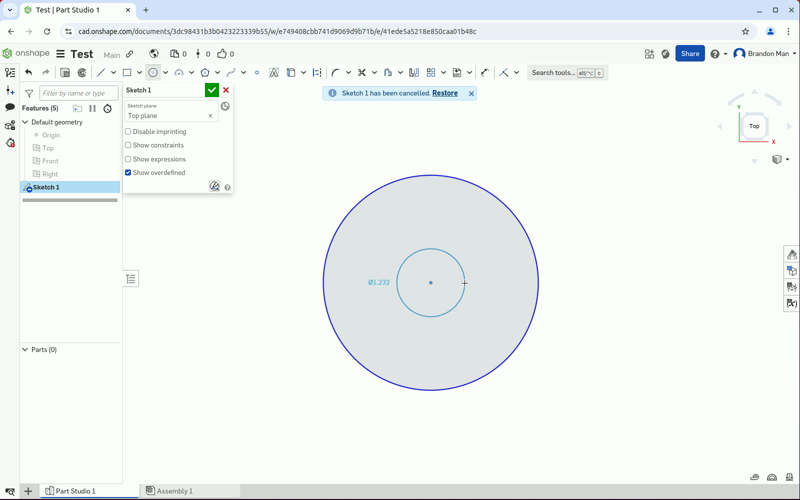
click(464, 282)
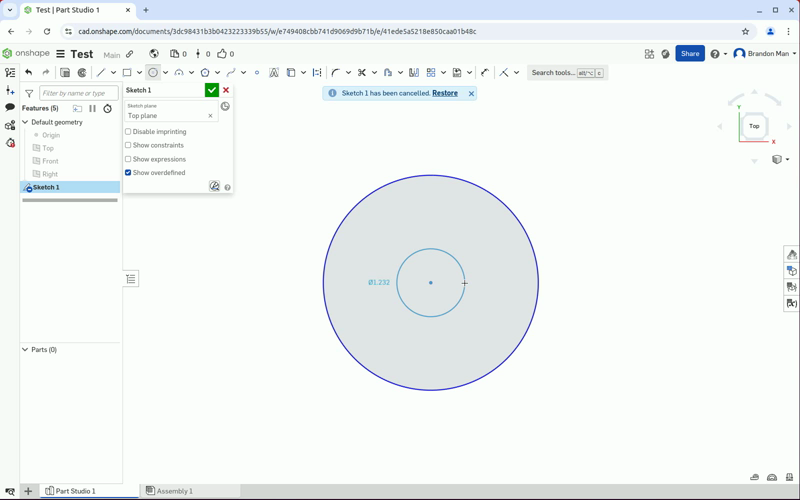
scroll(-6)
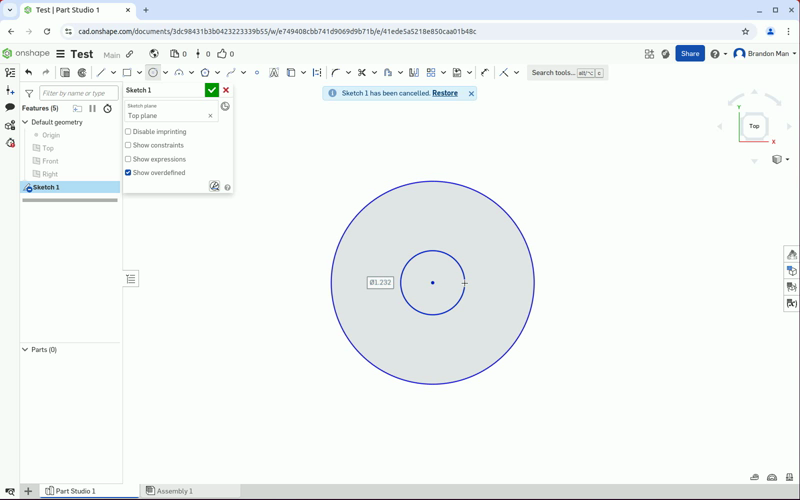
scroll(-6)
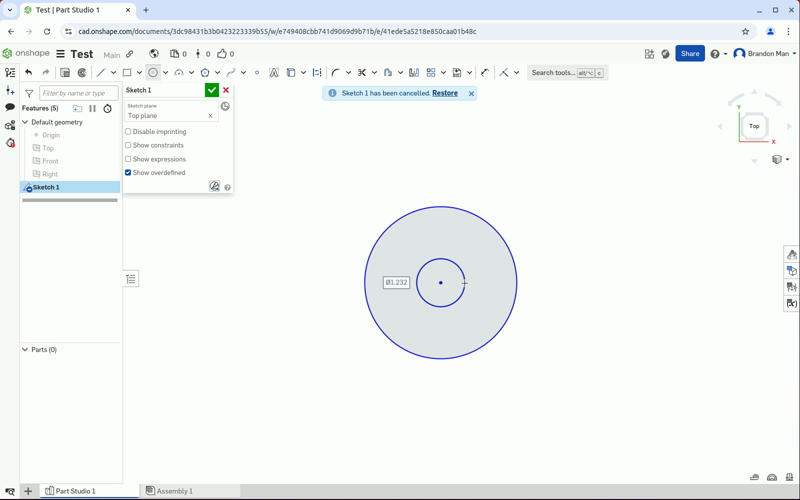
scroll(-6)
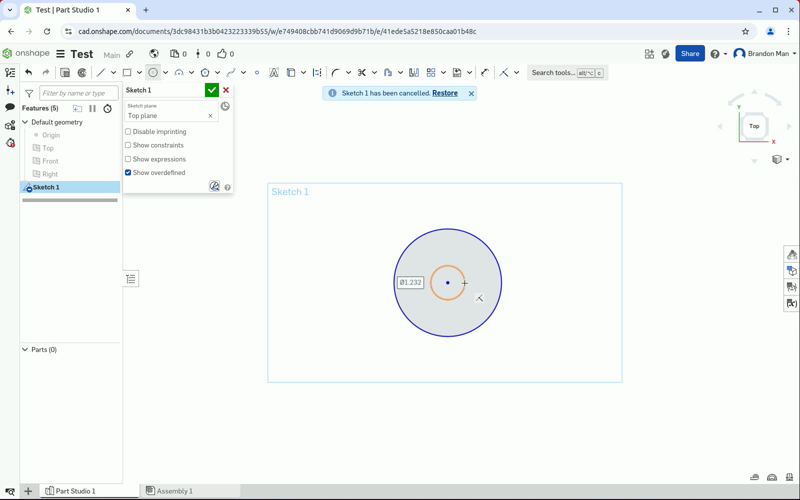
scroll(-6)
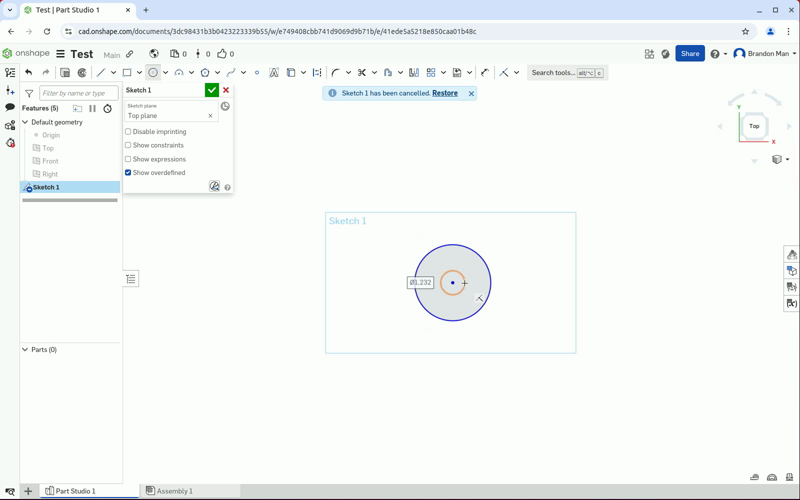
scroll(-6)
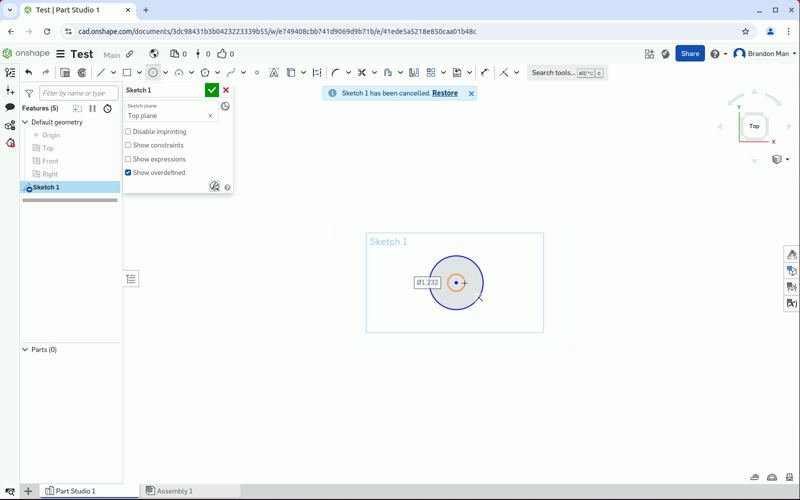
scroll(-6)
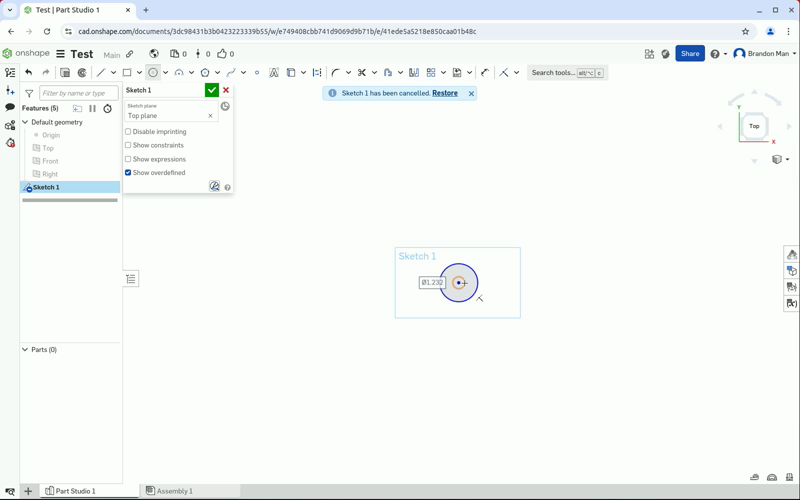
scroll(-6)
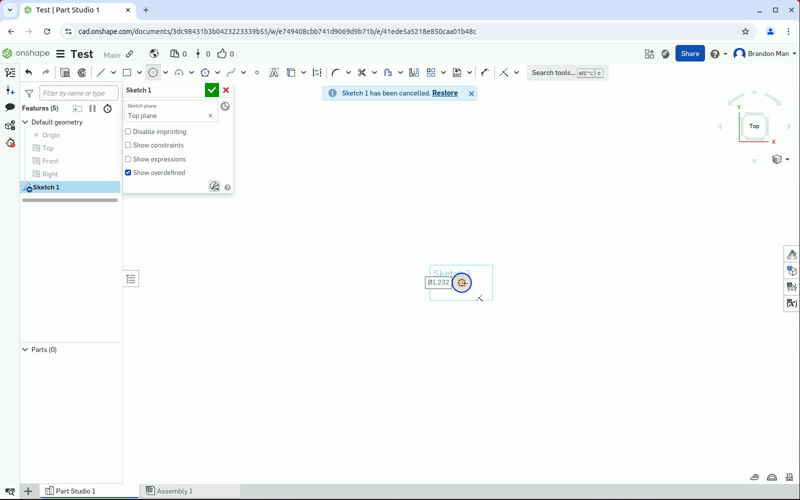
key(esc)
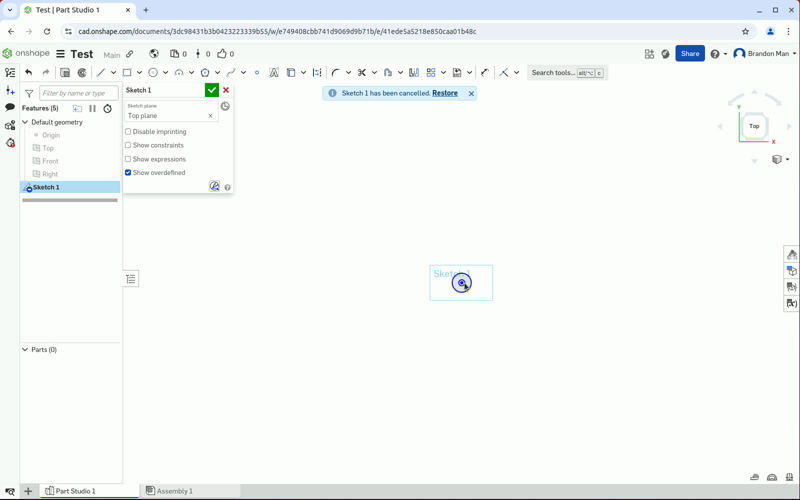
mouse_move(469, 284)
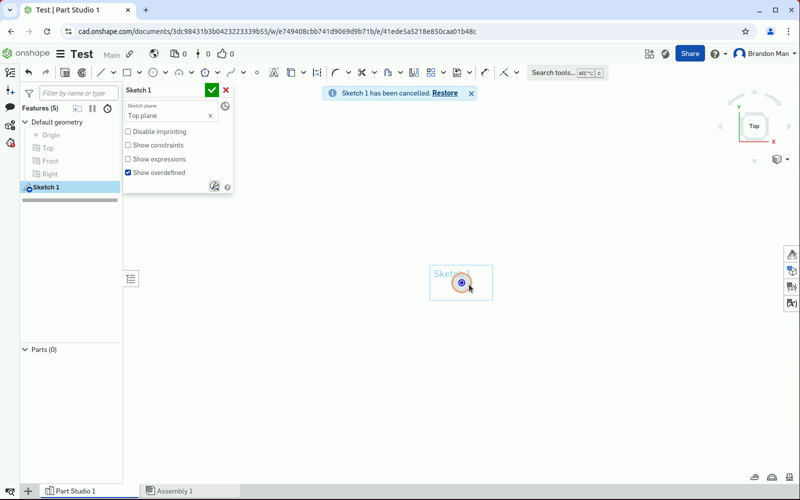
scroll(6)
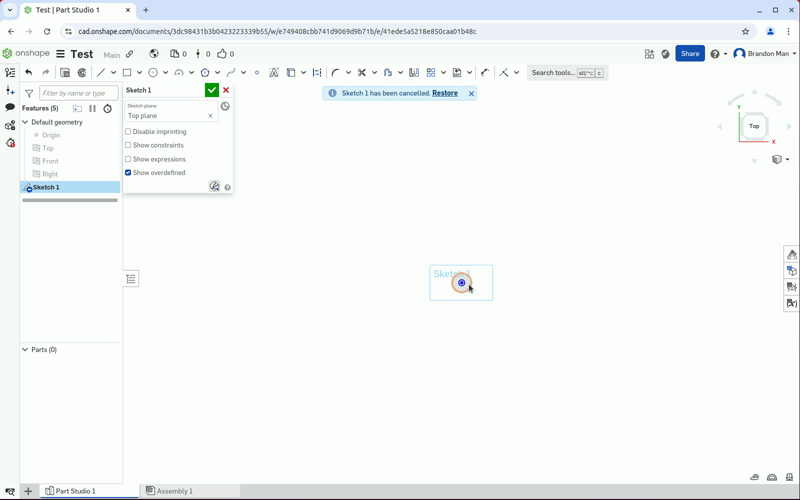
scroll(6)
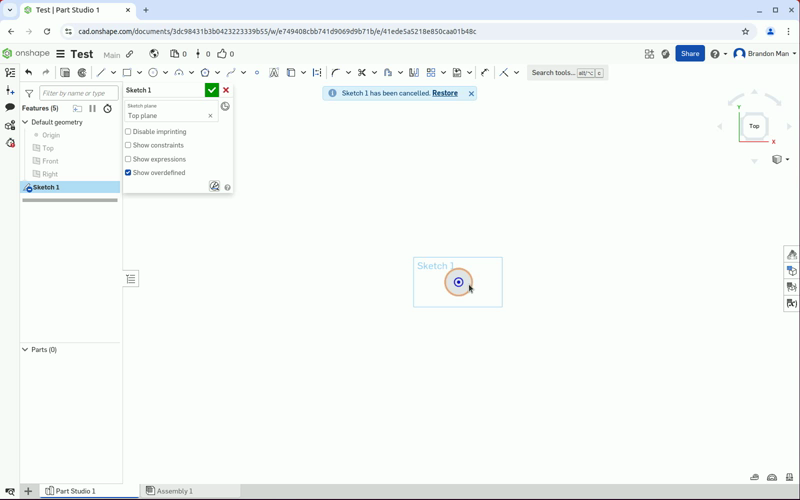
scroll(6)
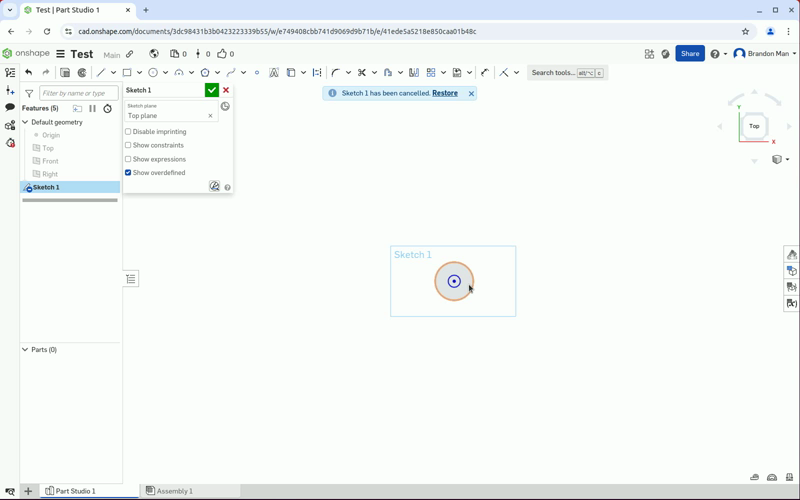
scroll(6)
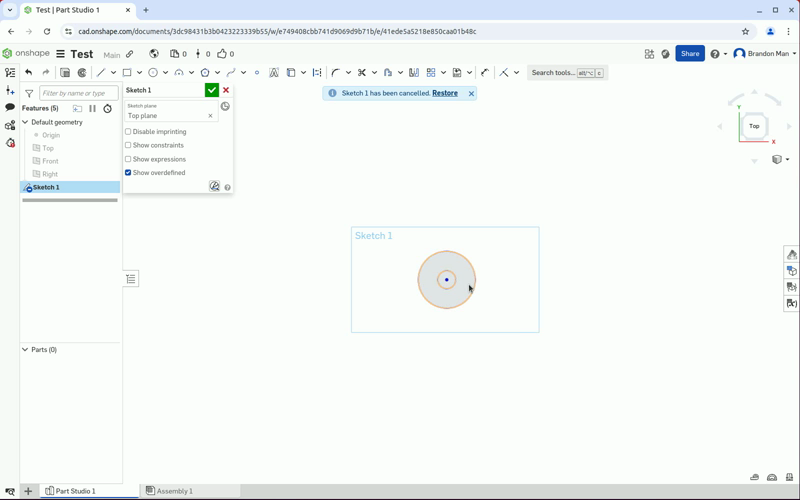
scroll(6)
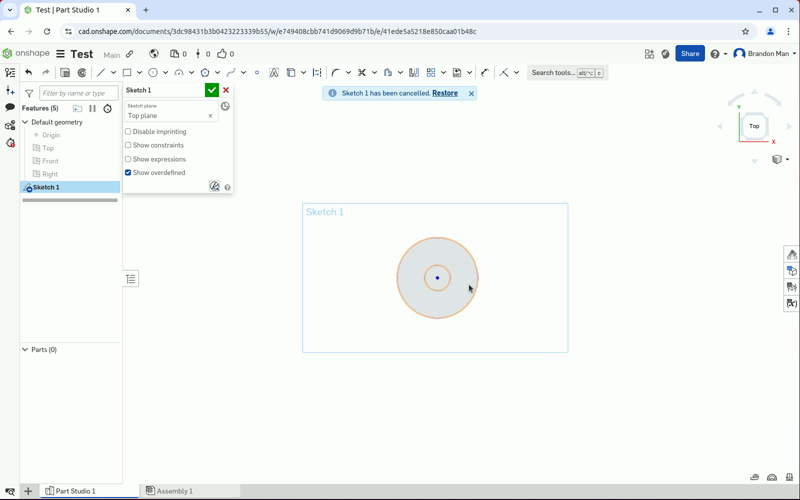
scroll(6)
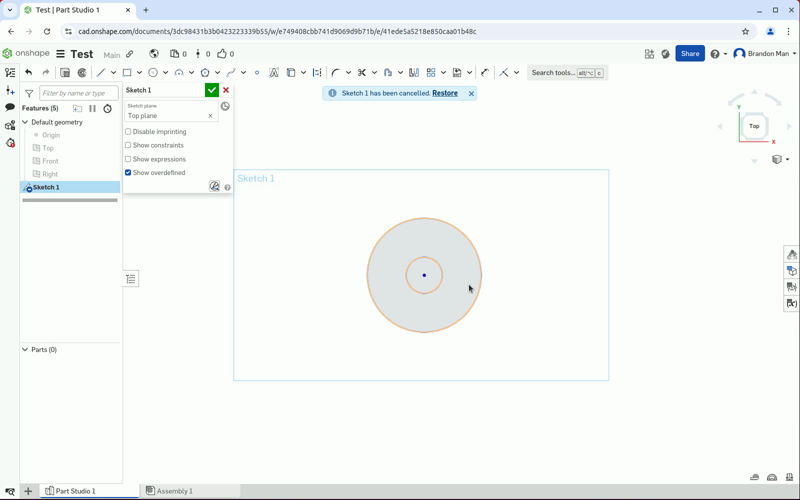
scroll(6)
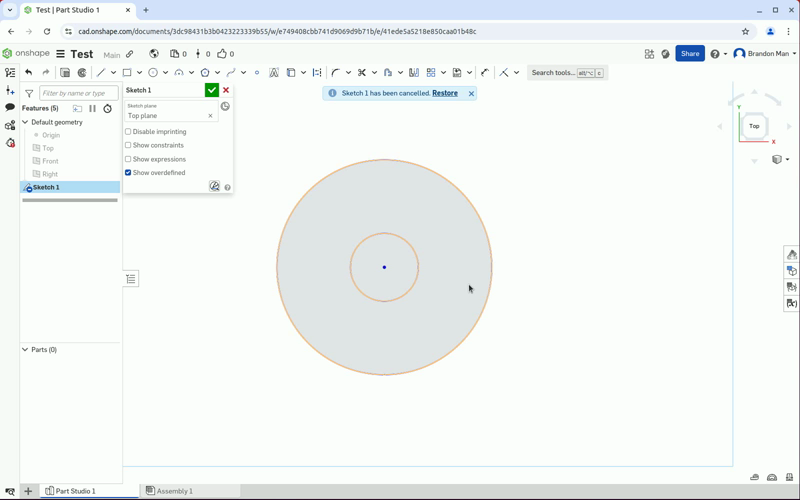
click(469, 284)
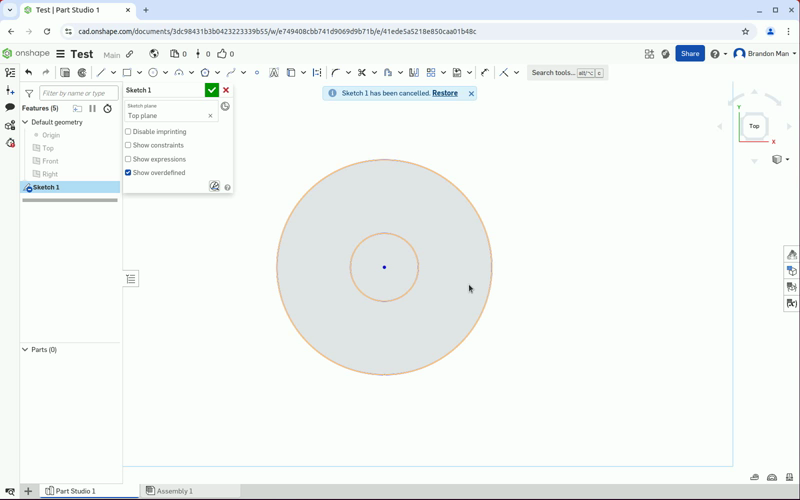
scroll(-6)
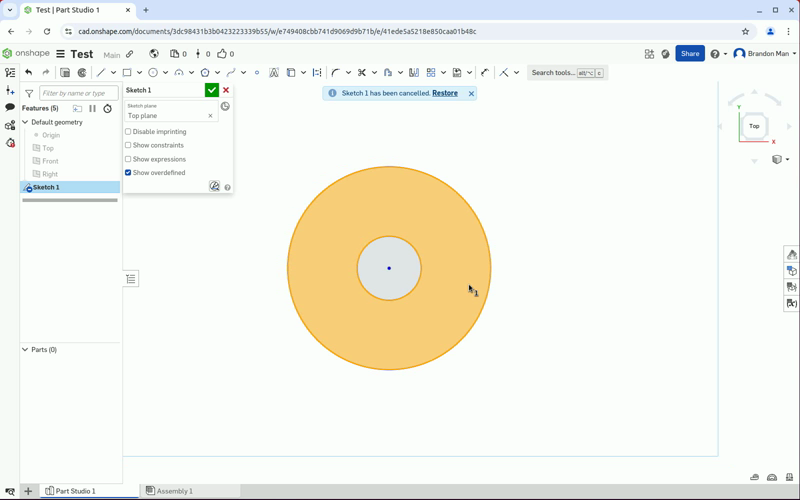
scroll(-6)
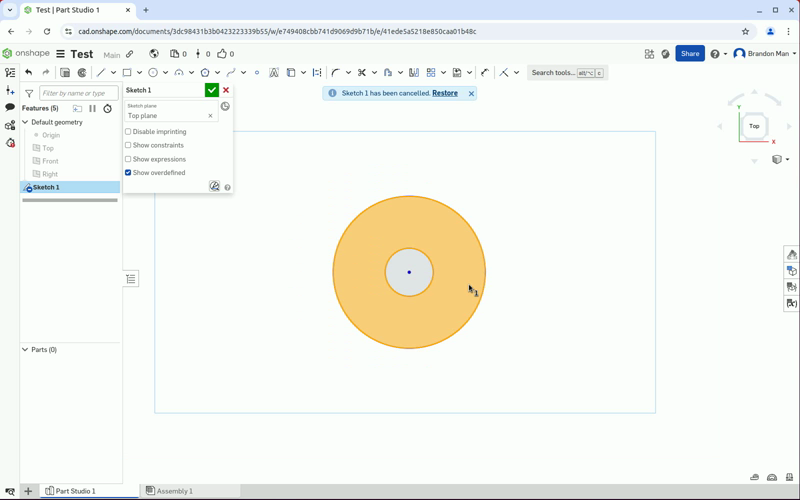
scroll(-6)
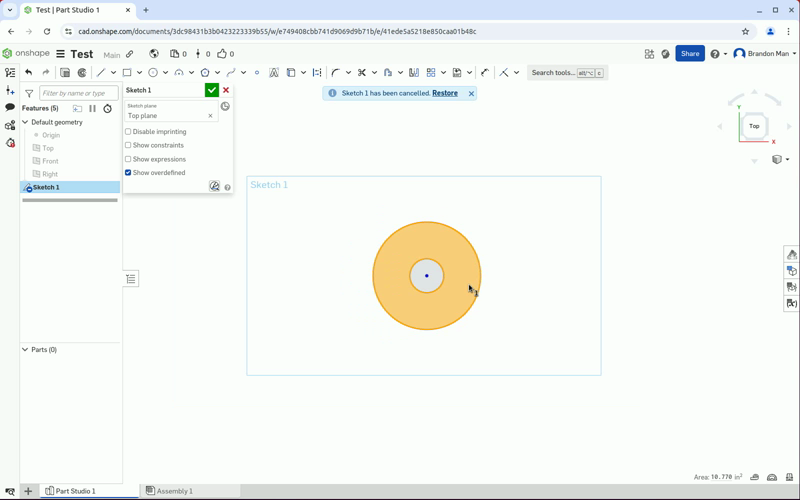
scroll(-6)
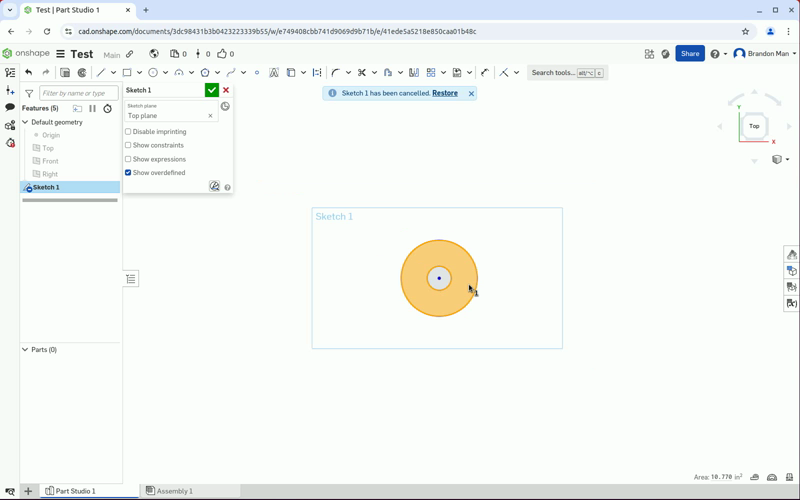
scroll(-6)
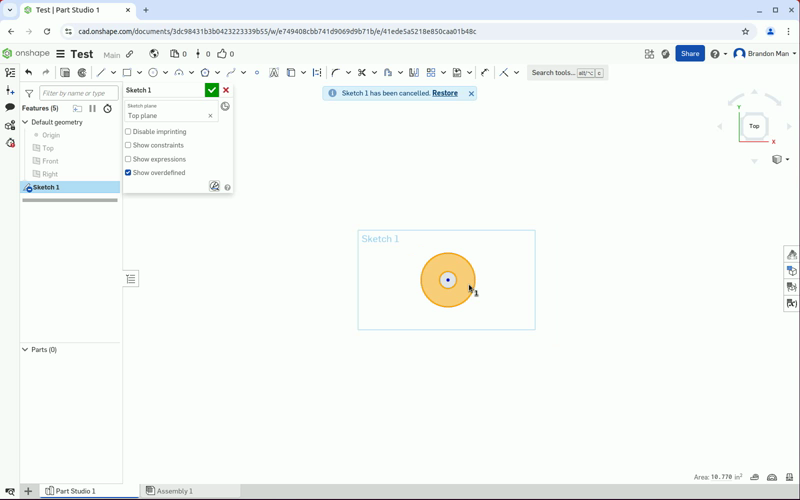
scroll(-6)
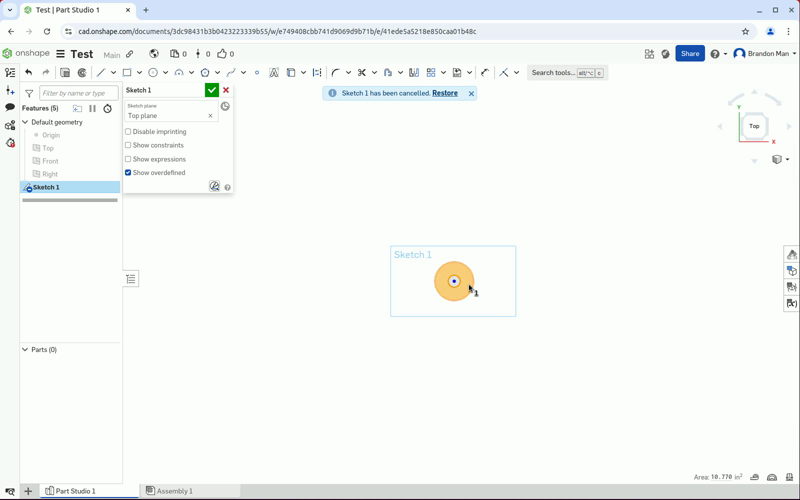
scroll(-6)
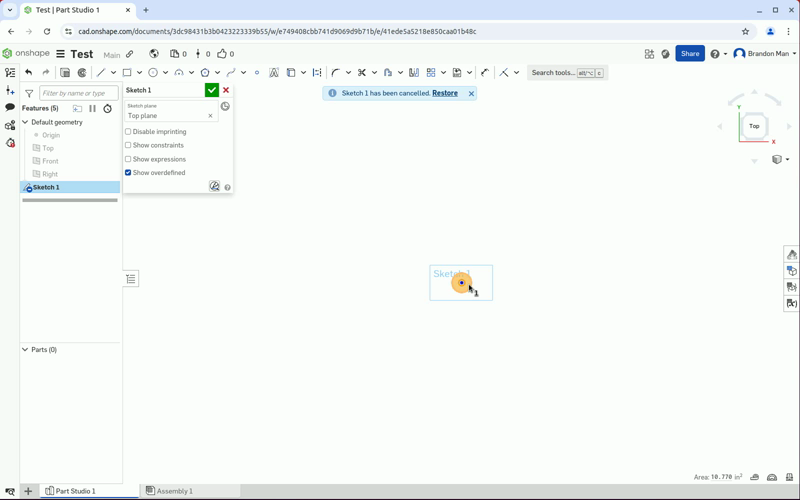
mouse_move(73, 352)
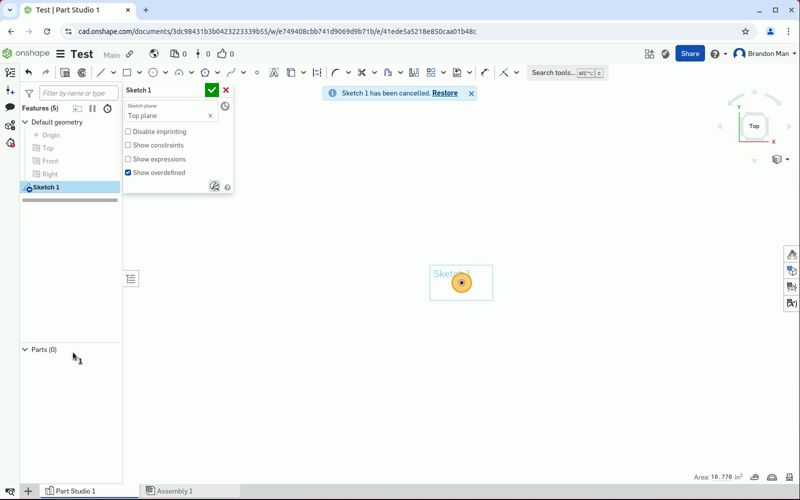
key(shift+y)
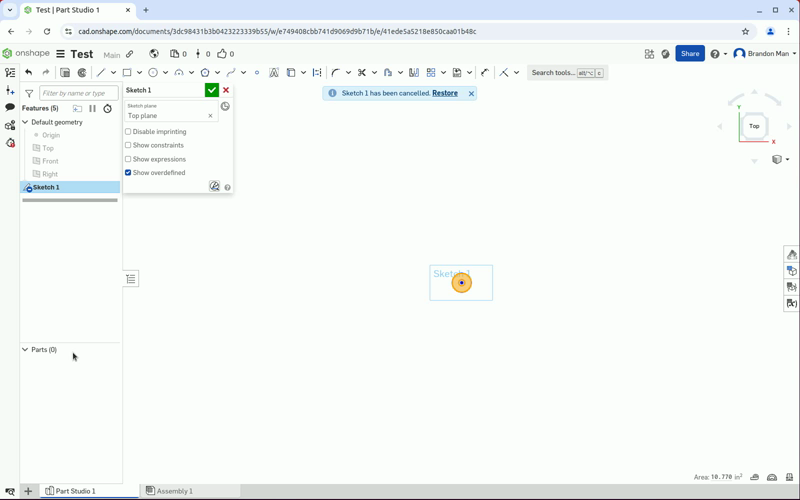
key(shift+e)
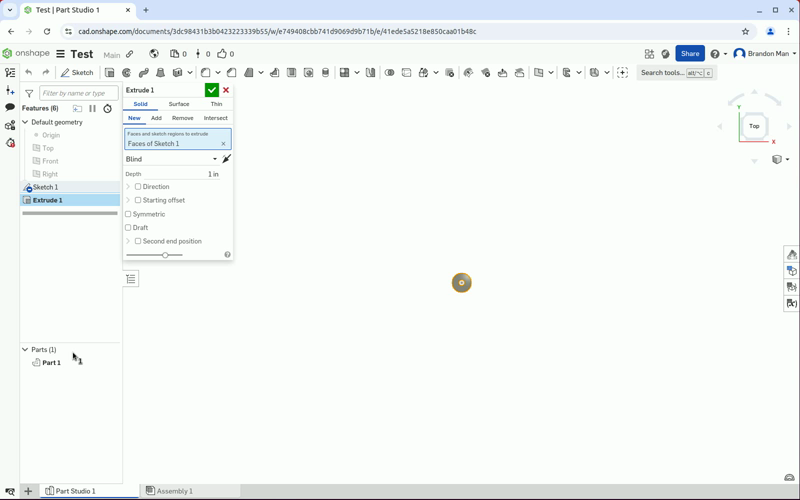
mouse_move(143, 106)
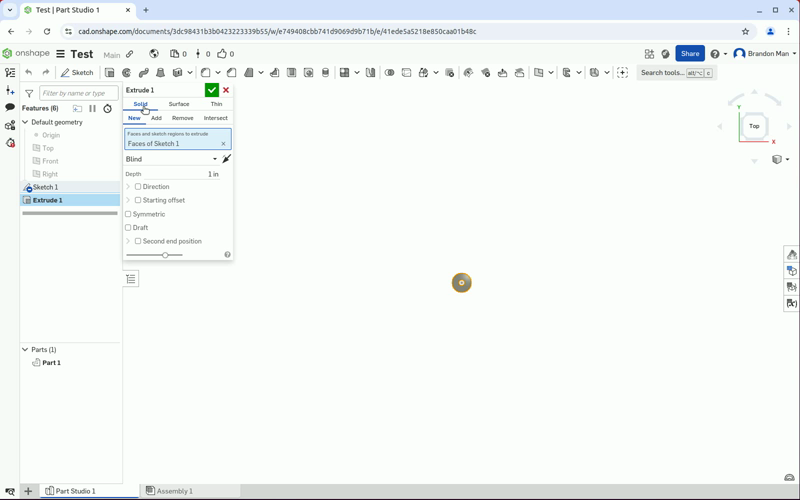
click(143, 106)
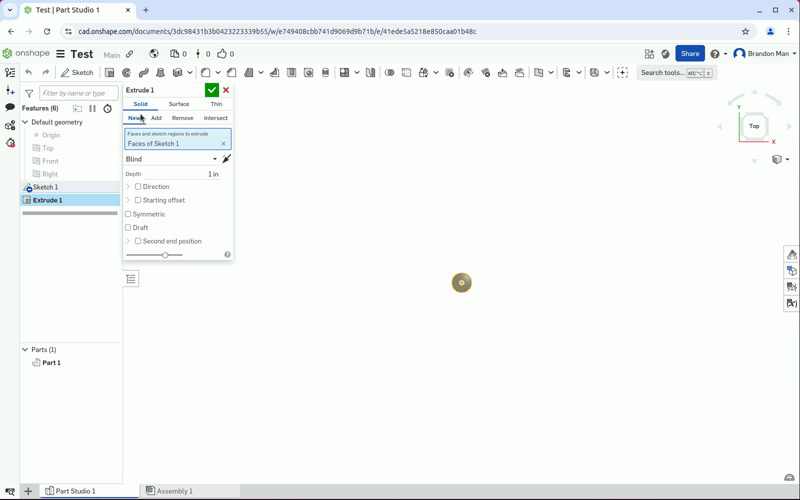
mouse_move(137, 120)
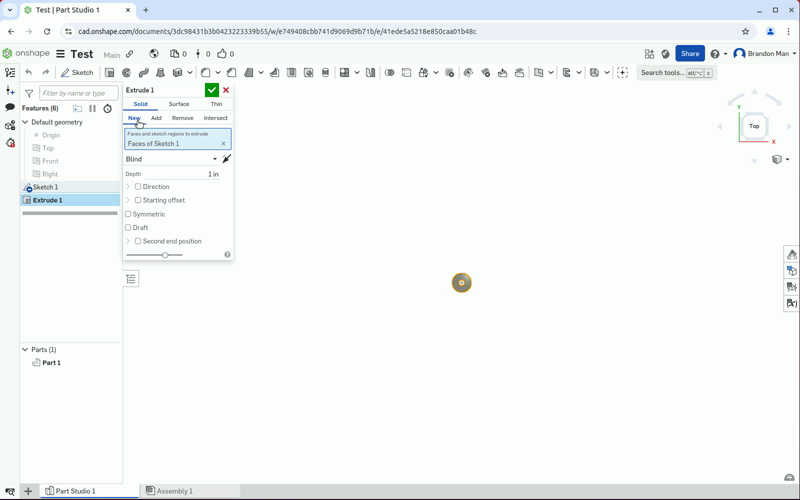
click(137, 120)
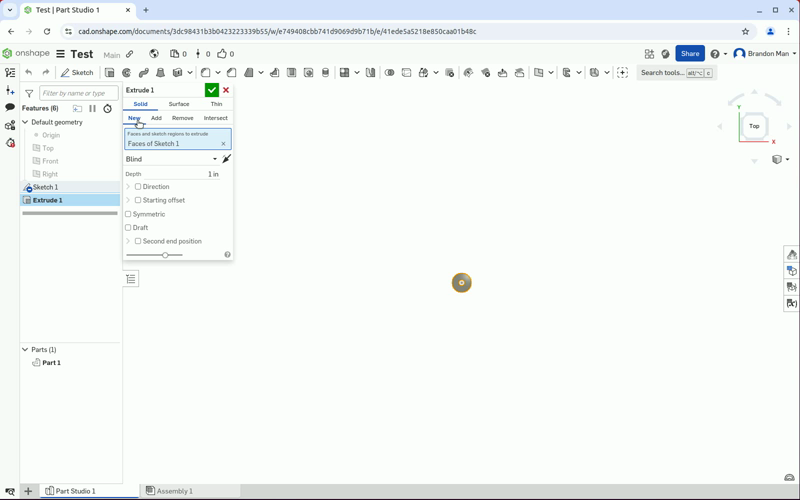
key(tab, 4)
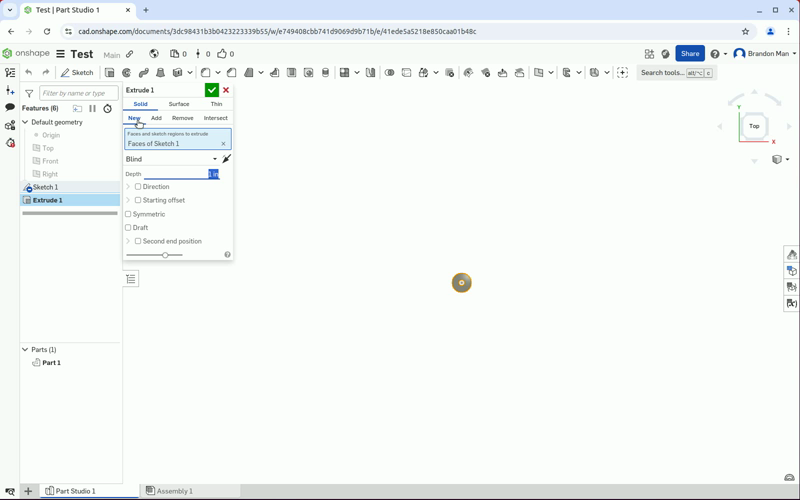
text(0.481)
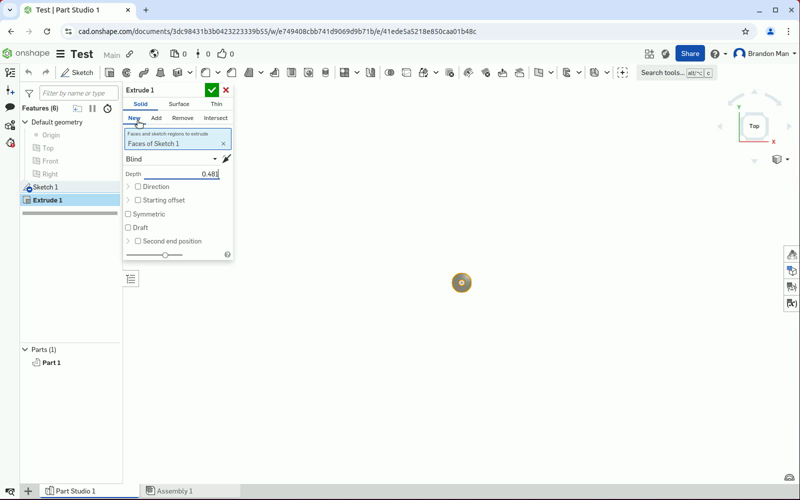
key(enter)
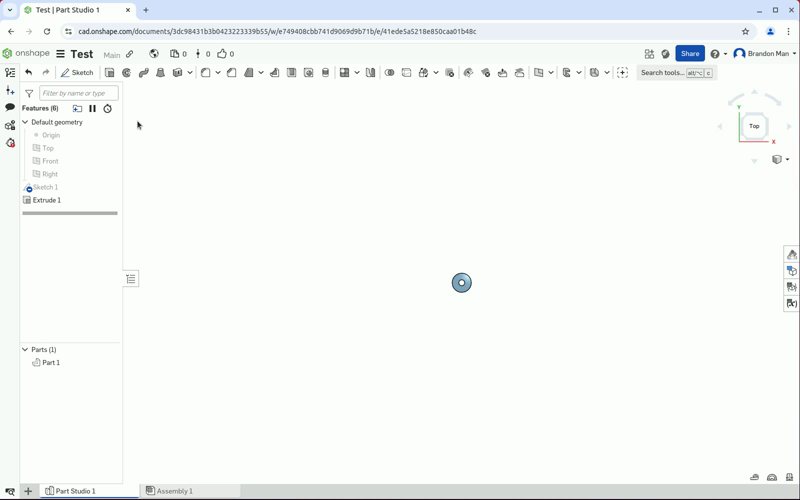
key(shift+h)
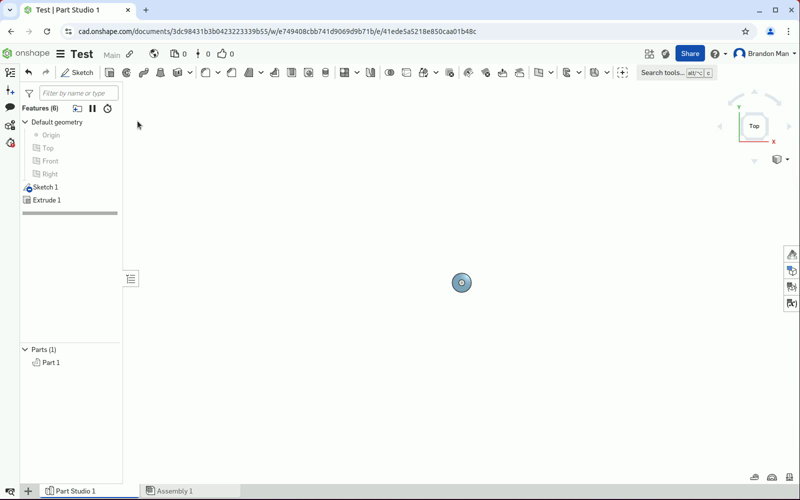
key(shift+h)
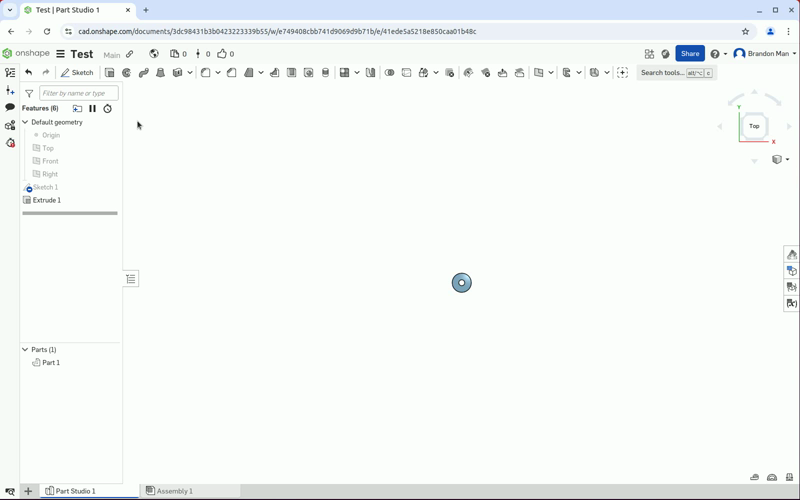
mouse_move(73, 189)
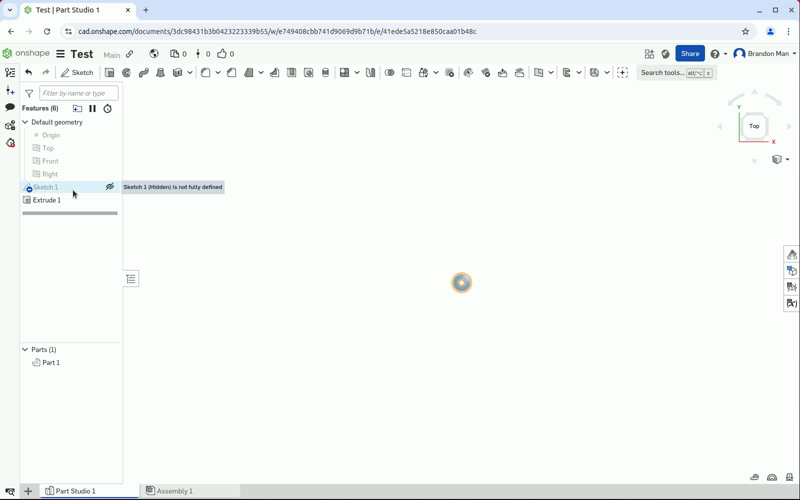
click(73, 189)
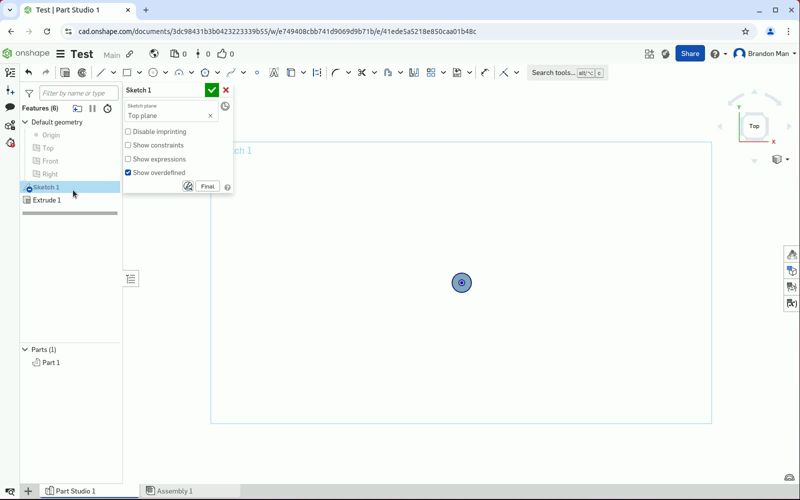
mouse_move(229, 92)
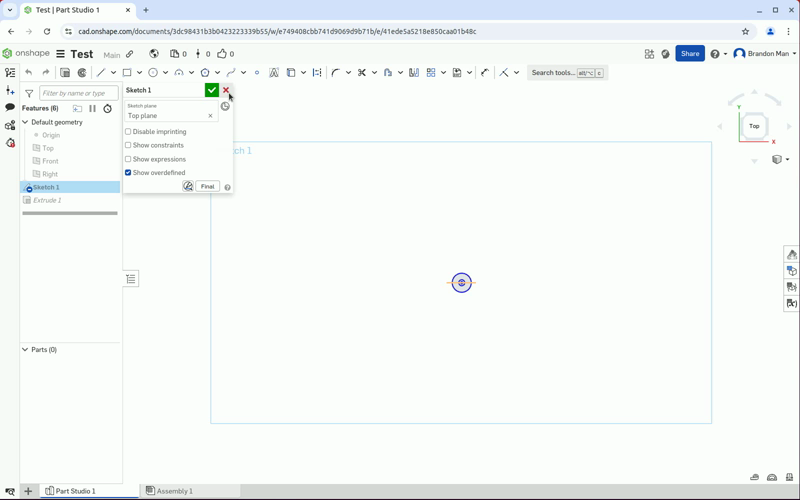
click(229, 92)
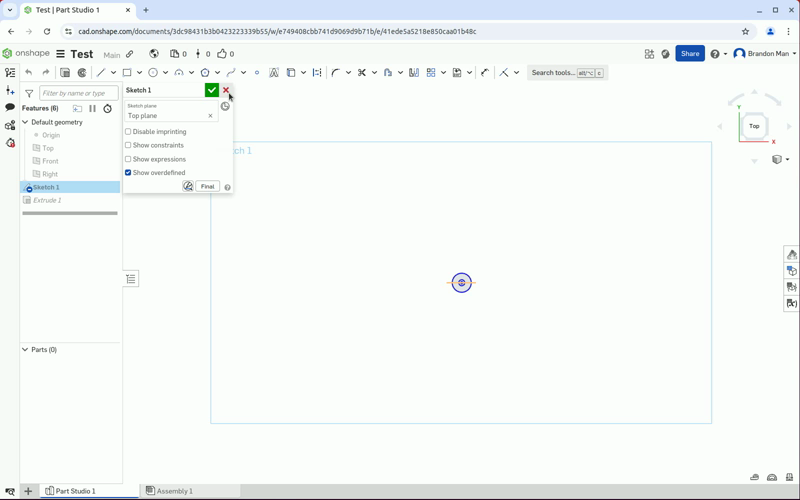
key(shift+s)
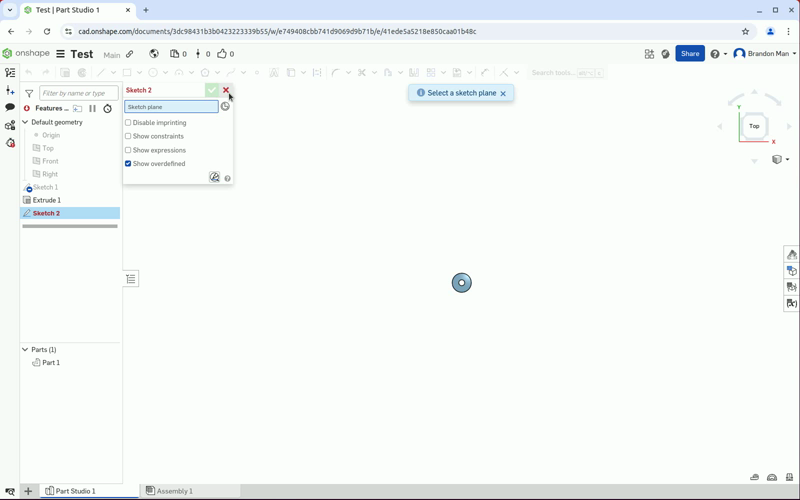
mouse_move(73, 150)
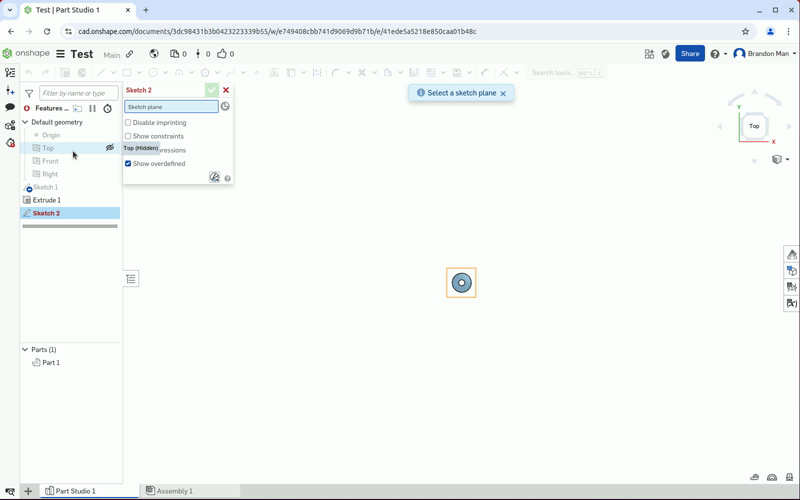
click(73, 150)
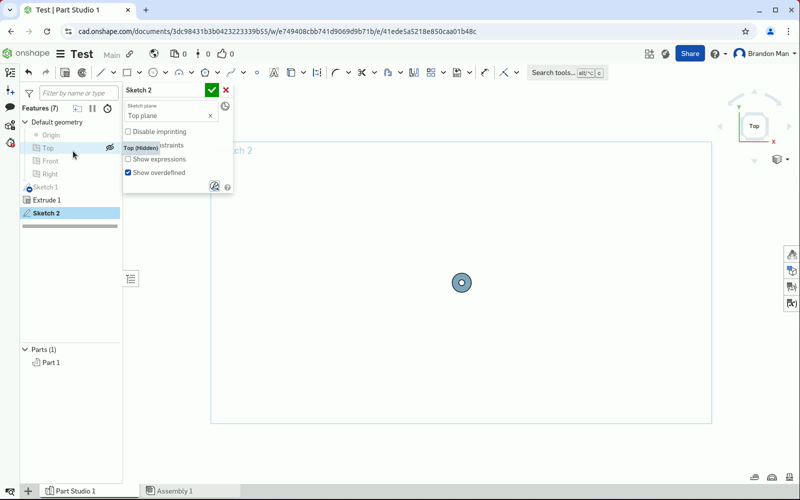
mouse_move(73, 352)
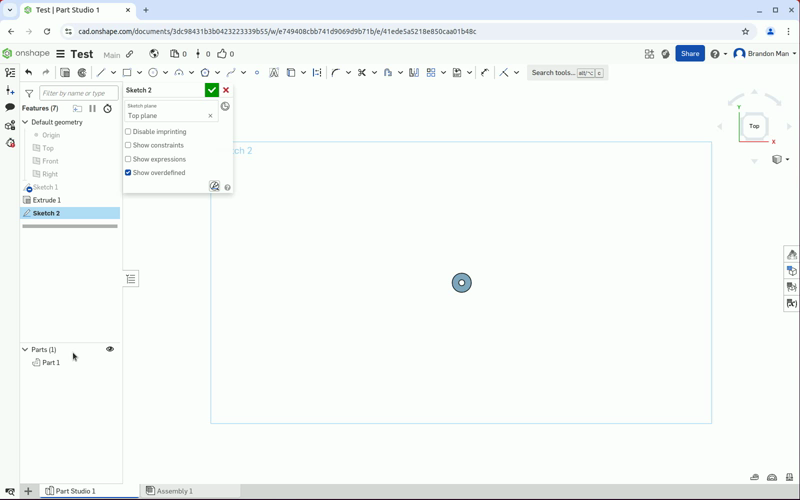
key(y)
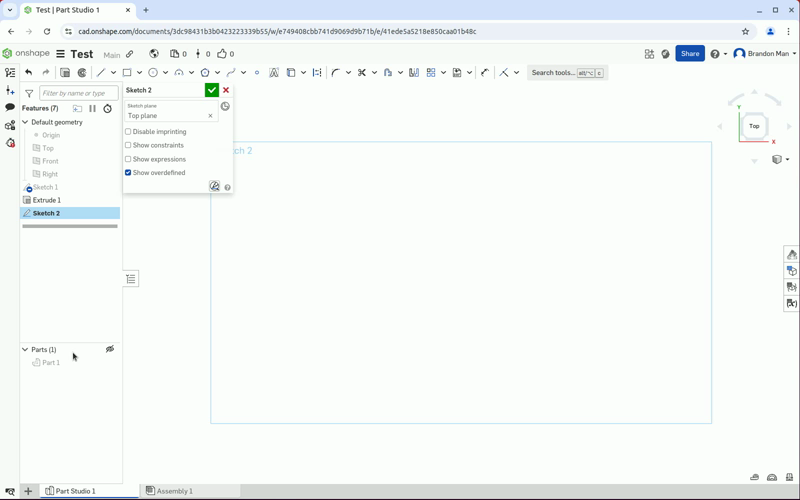
key(c)
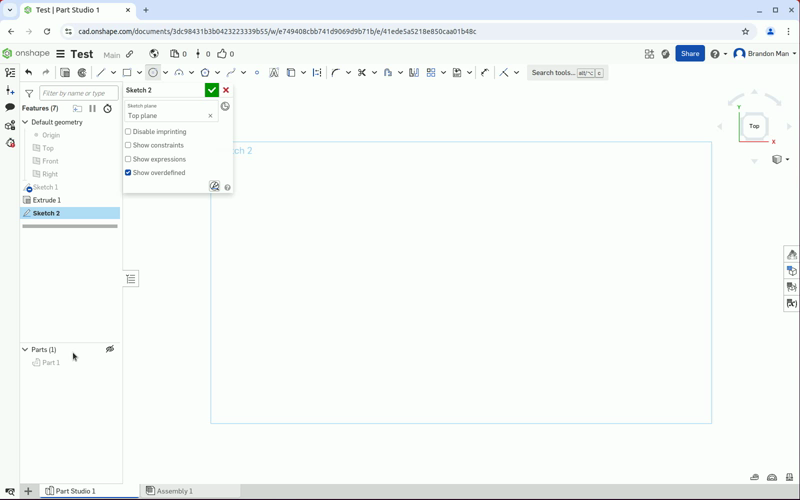
key_down(shift)
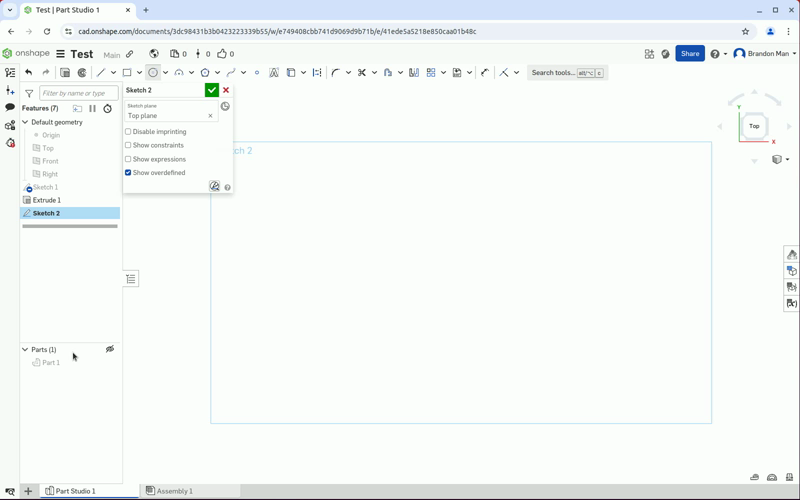
mouse_move(461, 178)
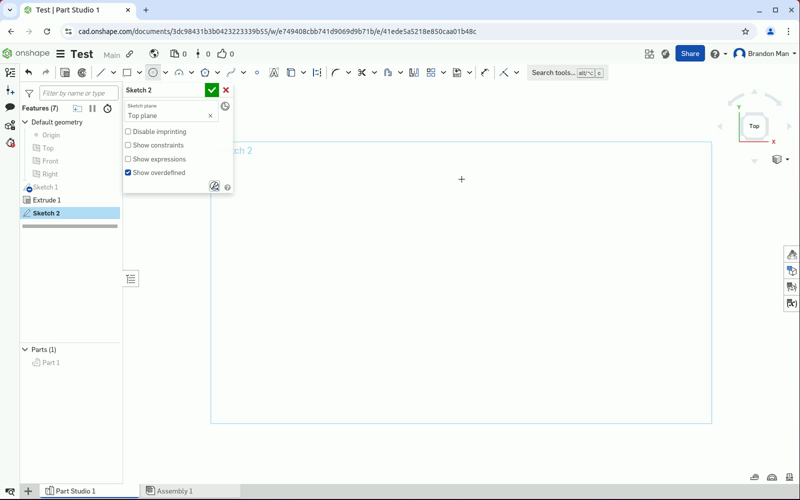
click(461, 178)
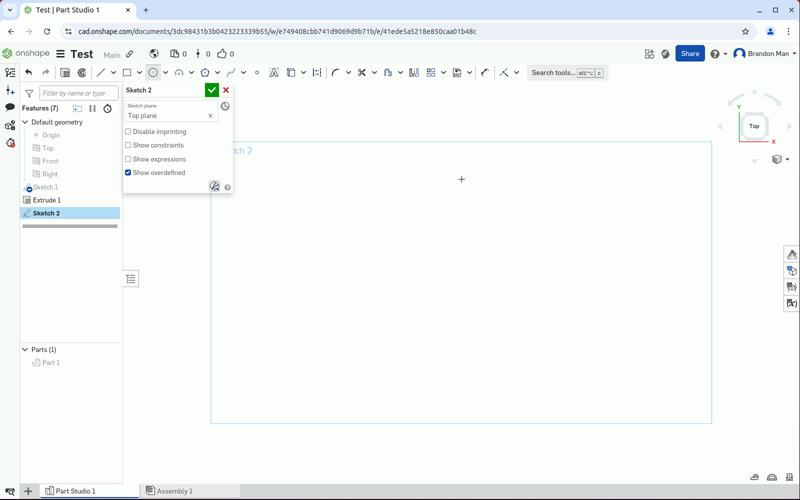
key_up(shift)
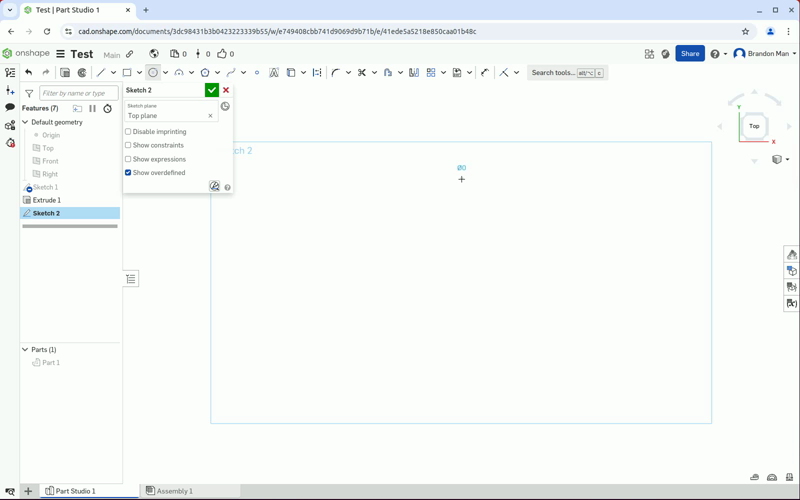
mouse_move(471, 178)
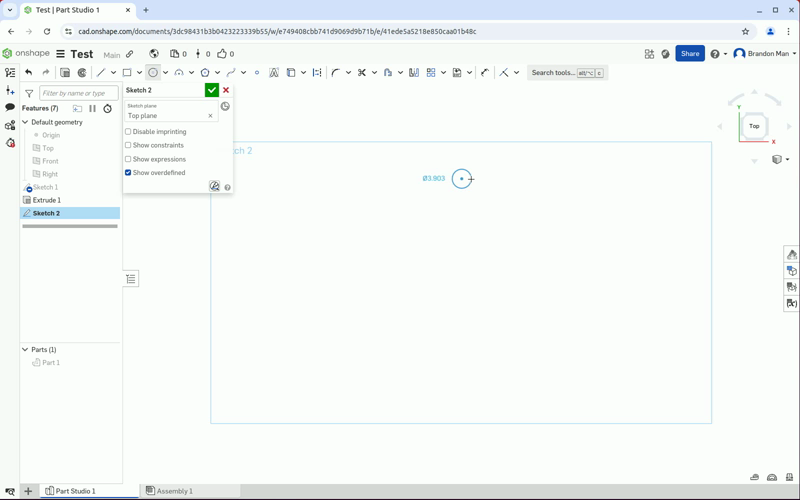
click(471, 178)
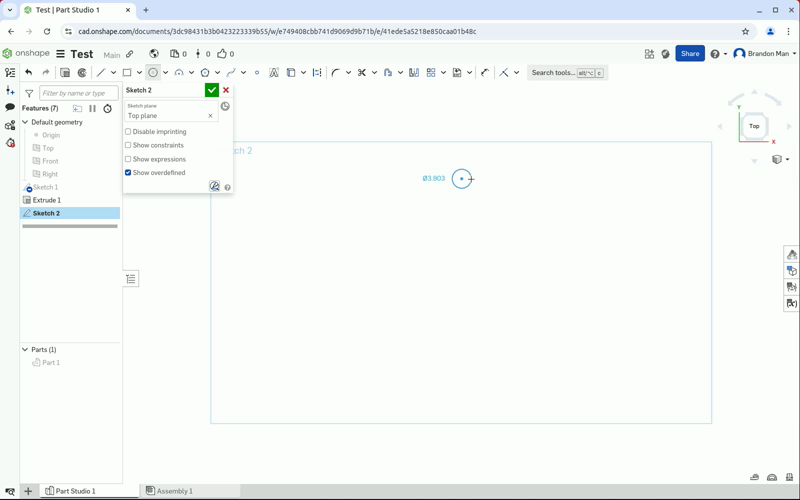
key(esc)
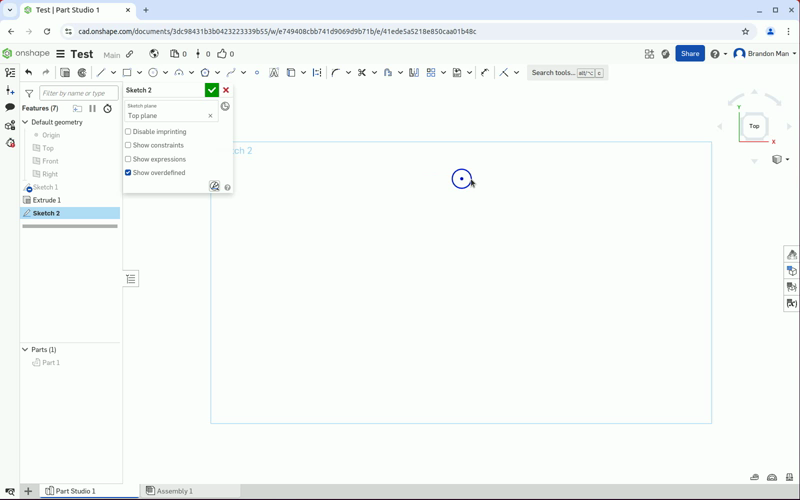
key(c)
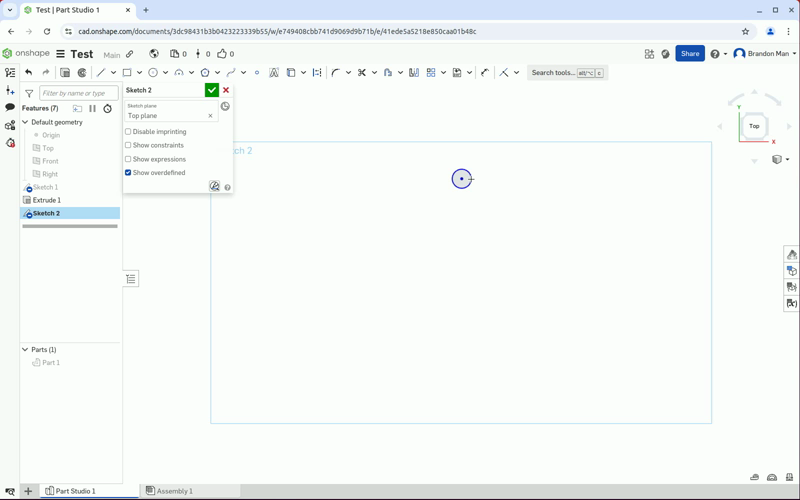
key_down(shift)
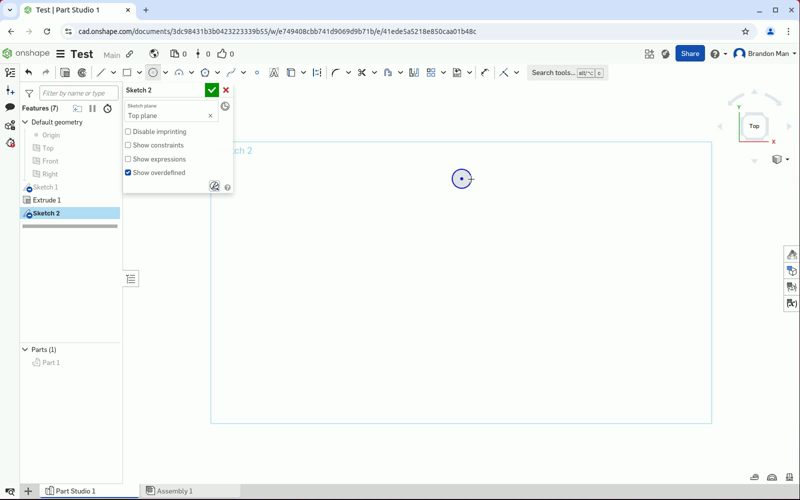
mouse_move(461, 178)
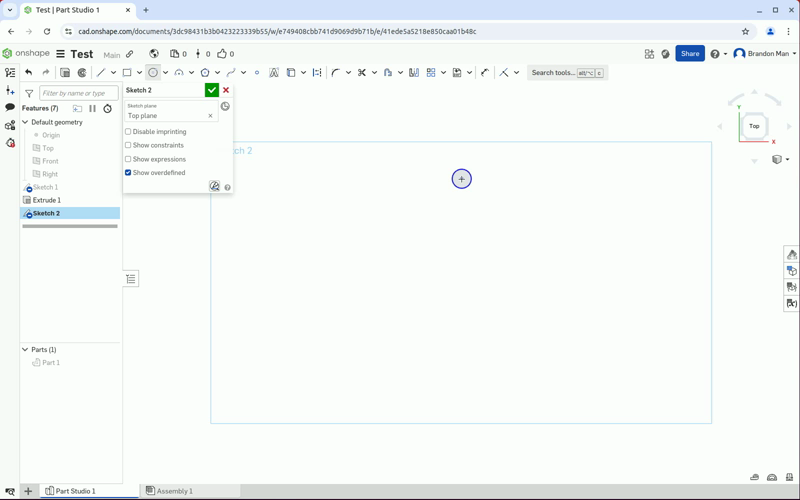
click(461, 178)
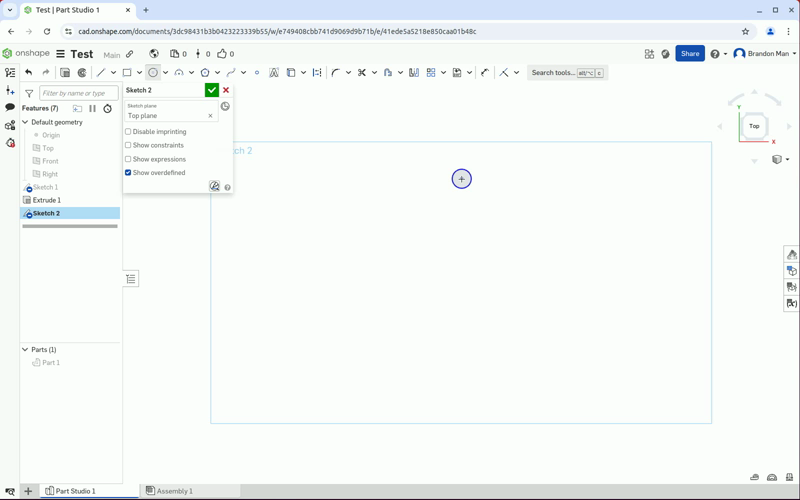
key_up(shift)
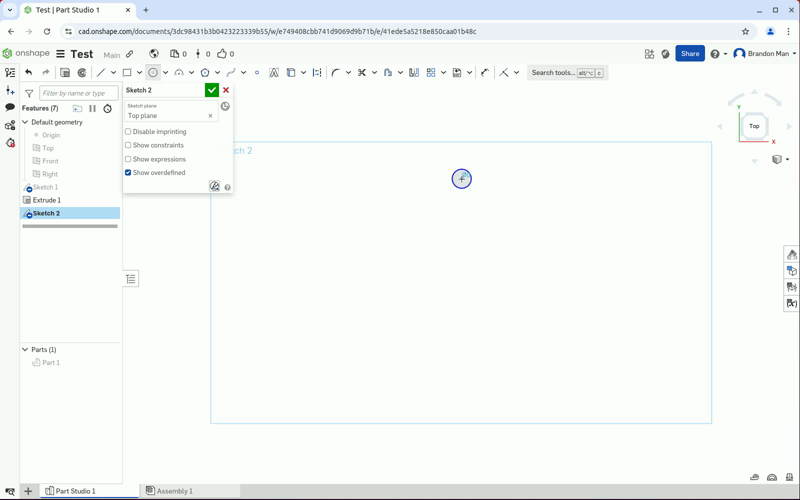
mouse_move(464, 178)
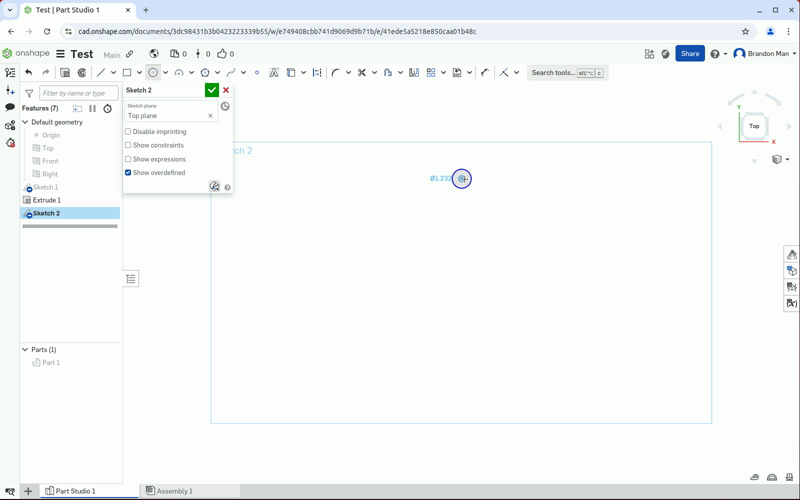
scroll(6)
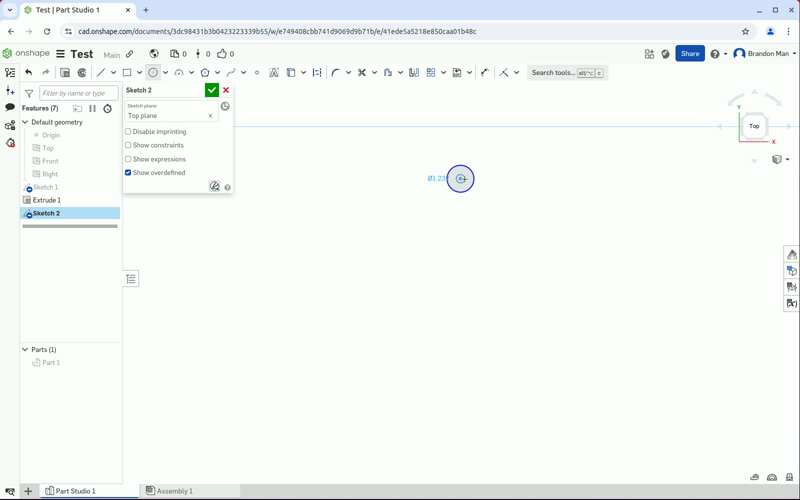
scroll(6)
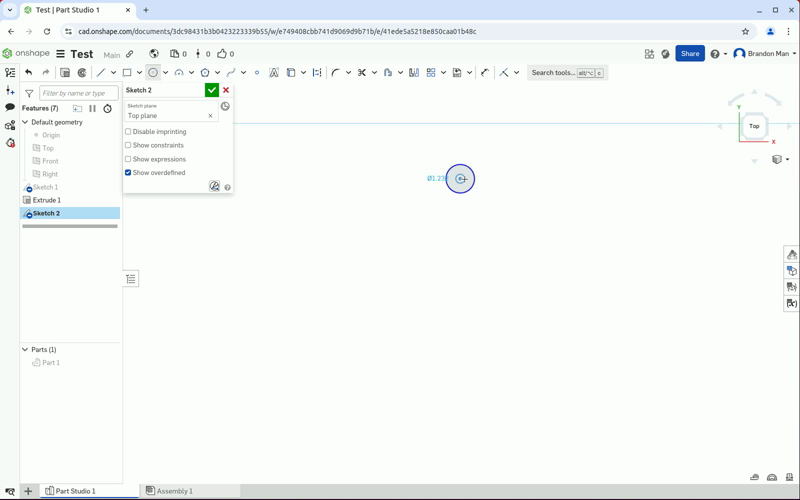
scroll(6)
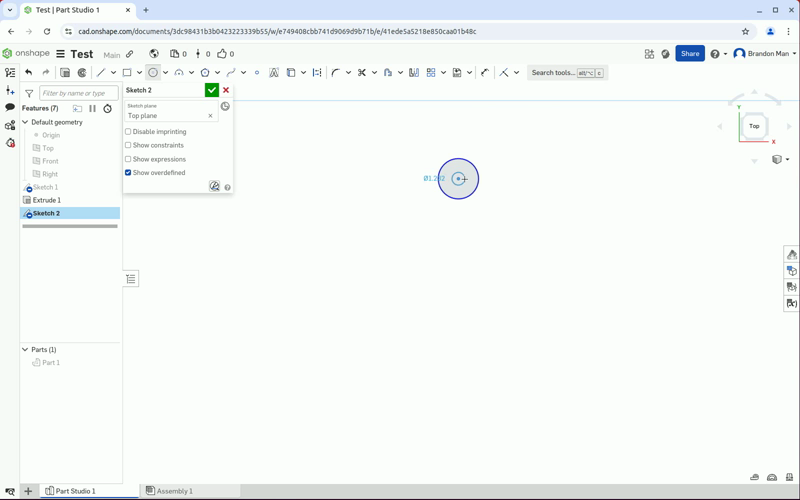
scroll(6)
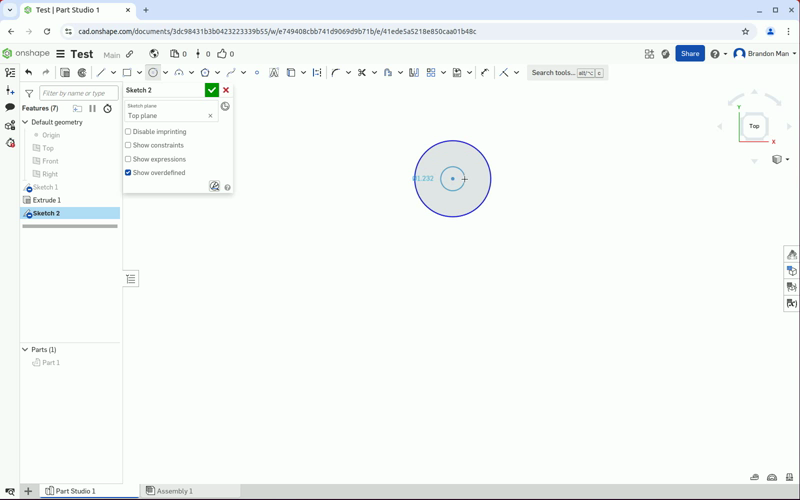
scroll(6)
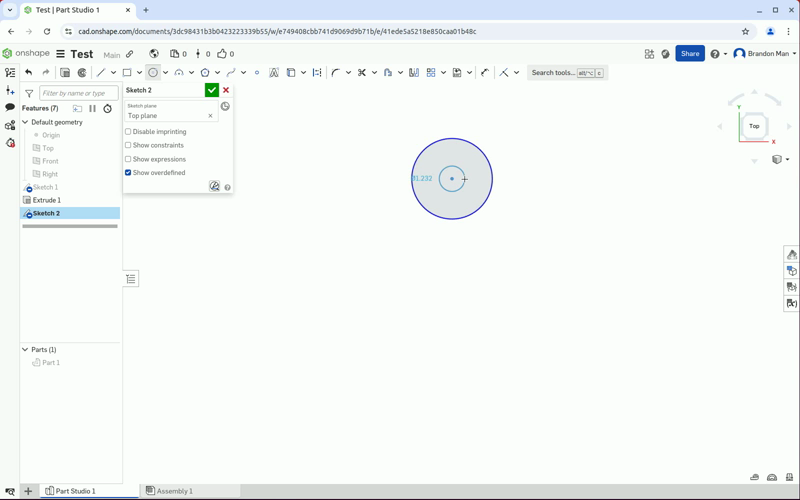
scroll(6)
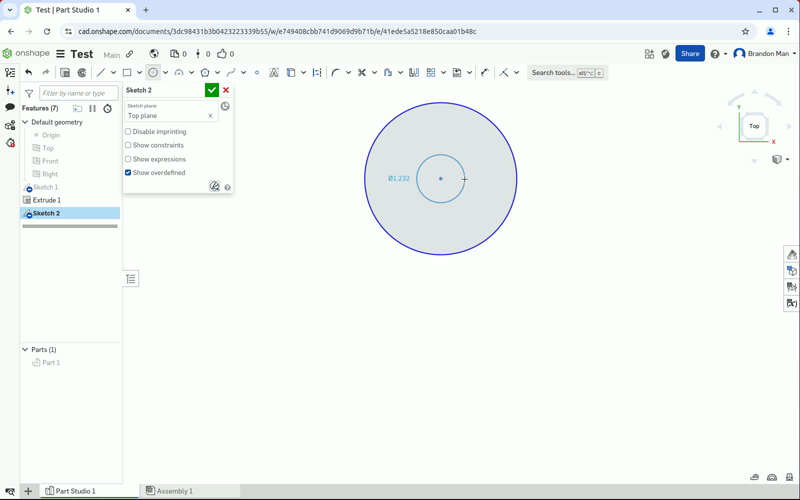
scroll(6)
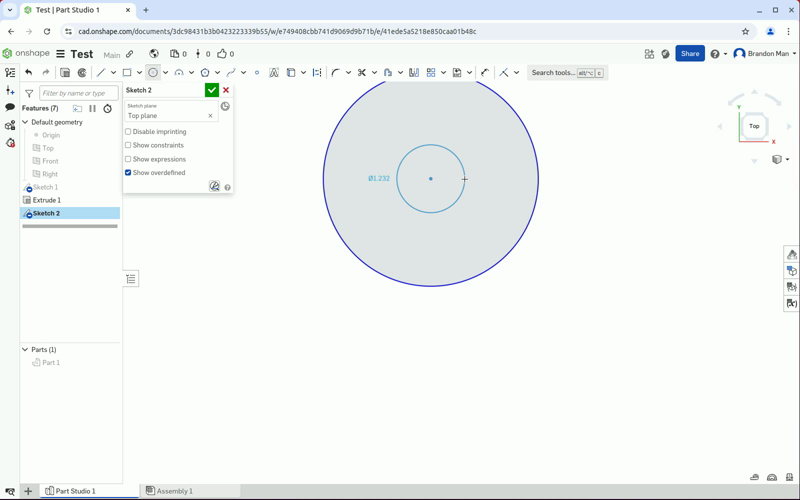
click(464, 178)
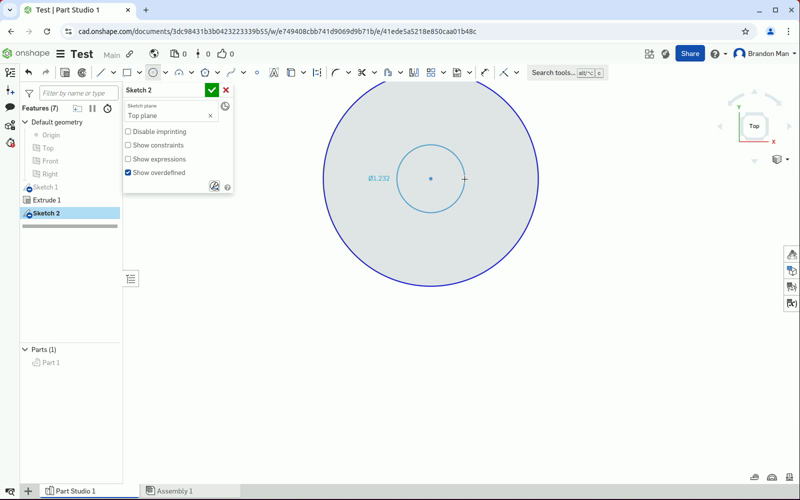
scroll(-6)
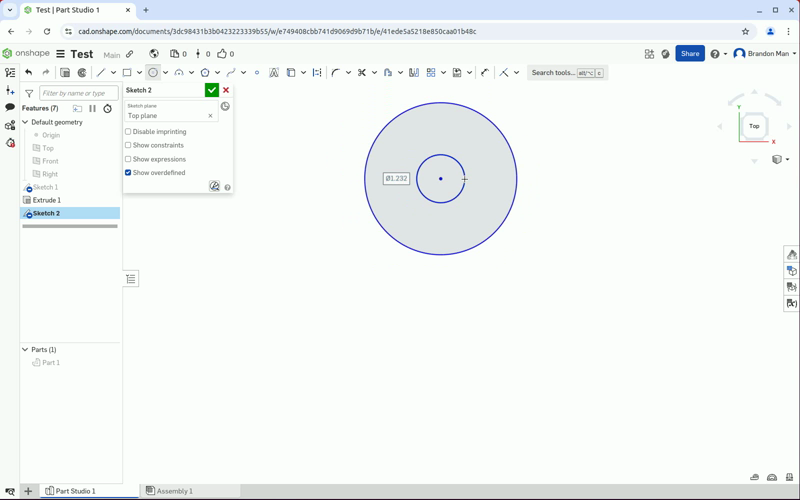
scroll(-6)
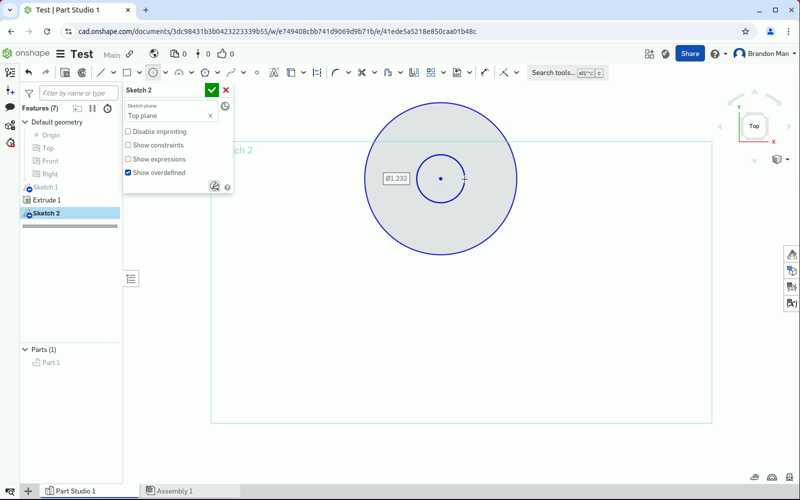
scroll(-6)
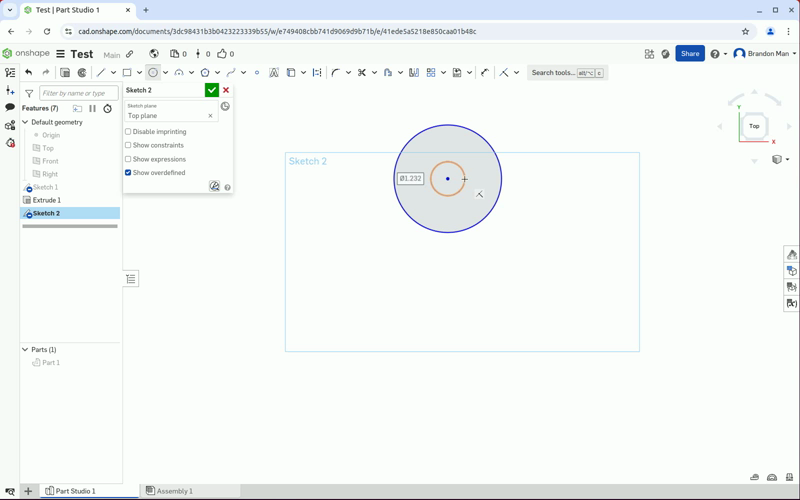
scroll(-6)
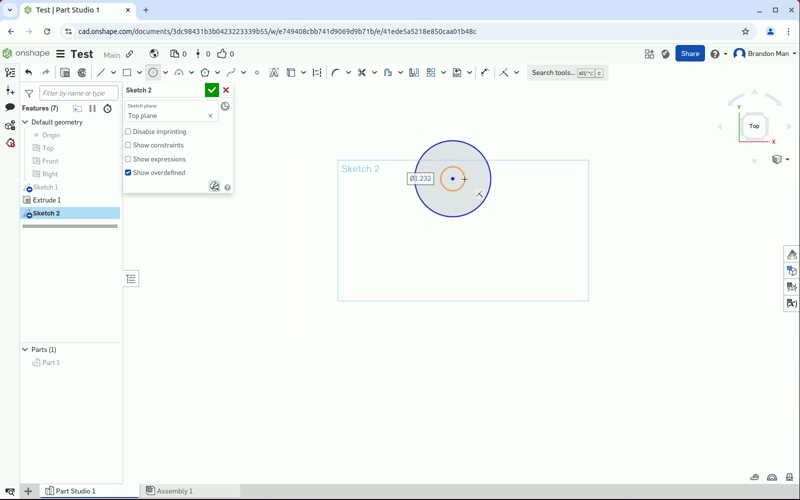
scroll(-6)
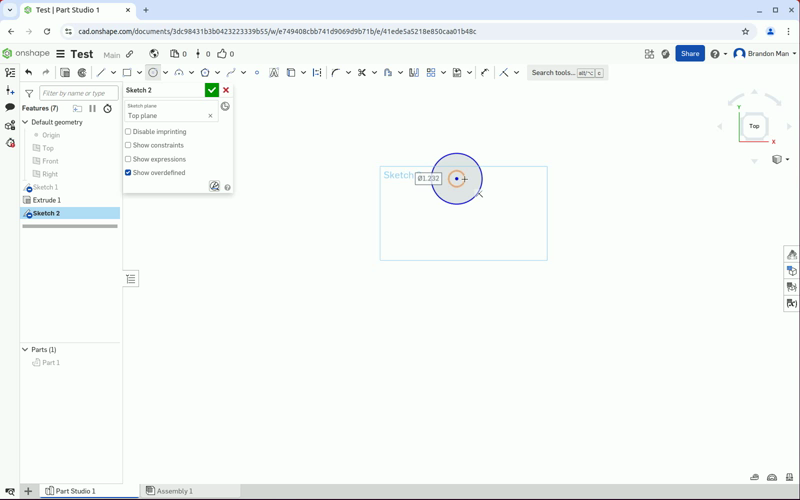
scroll(-6)
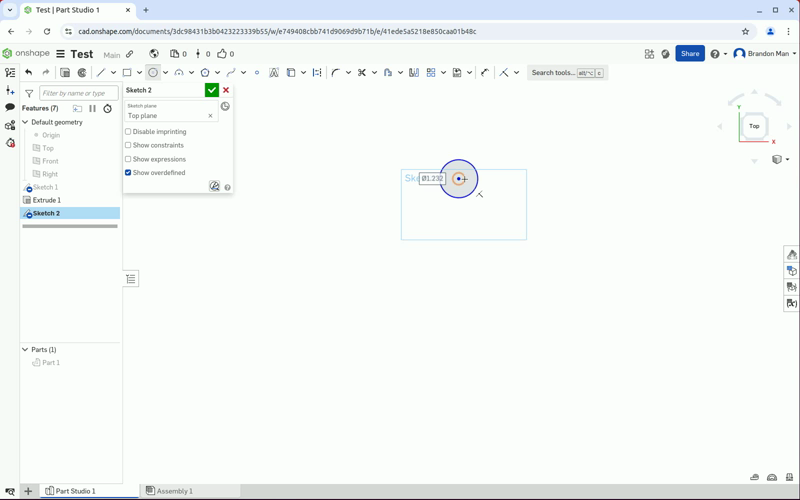
scroll(-6)
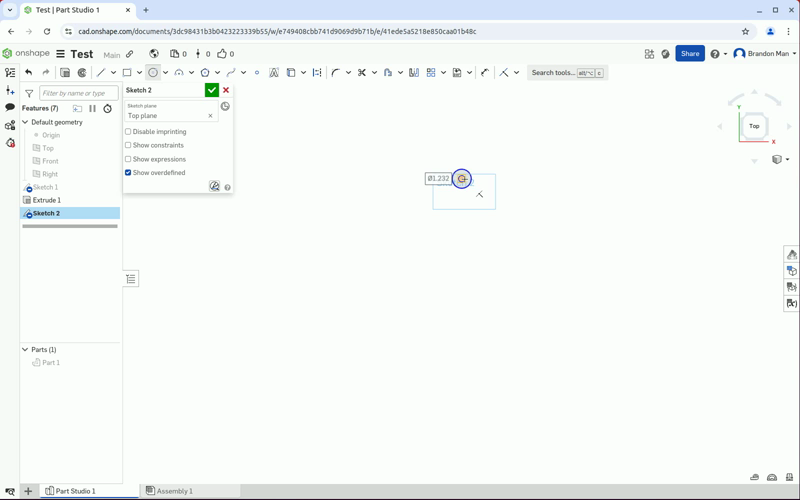
key(esc)
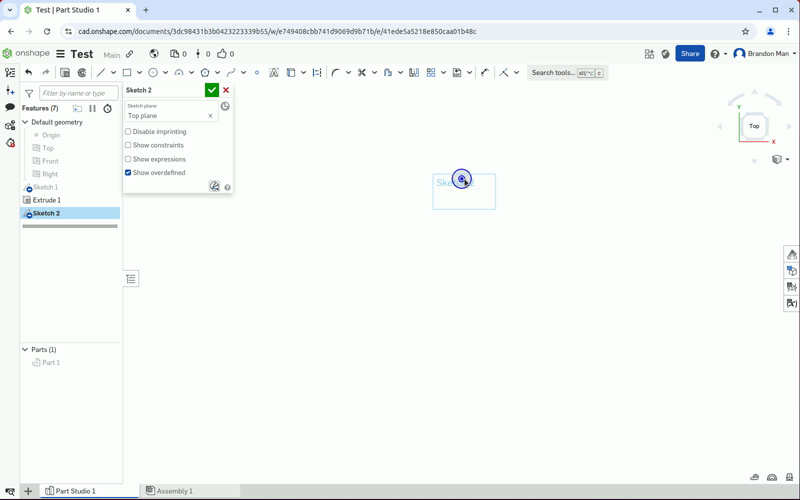
mouse_move(456, 175)
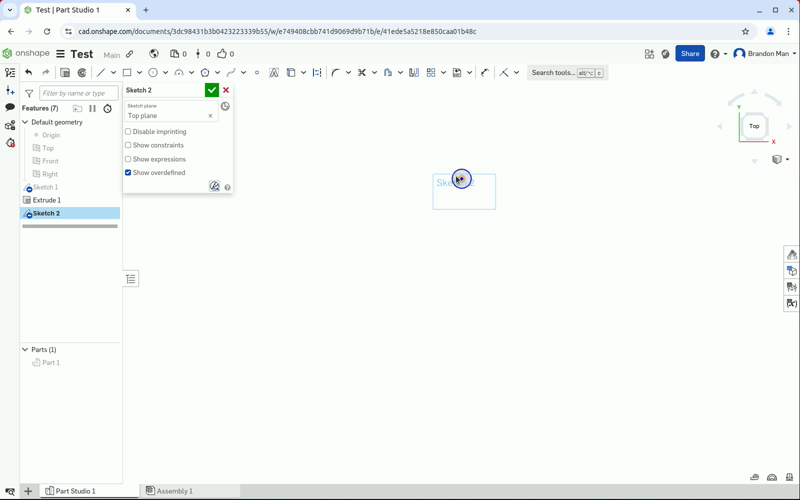
scroll(6)
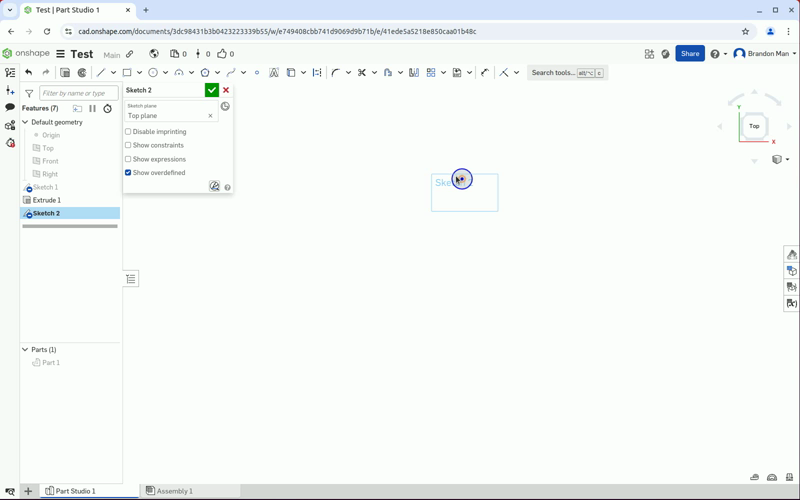
scroll(6)
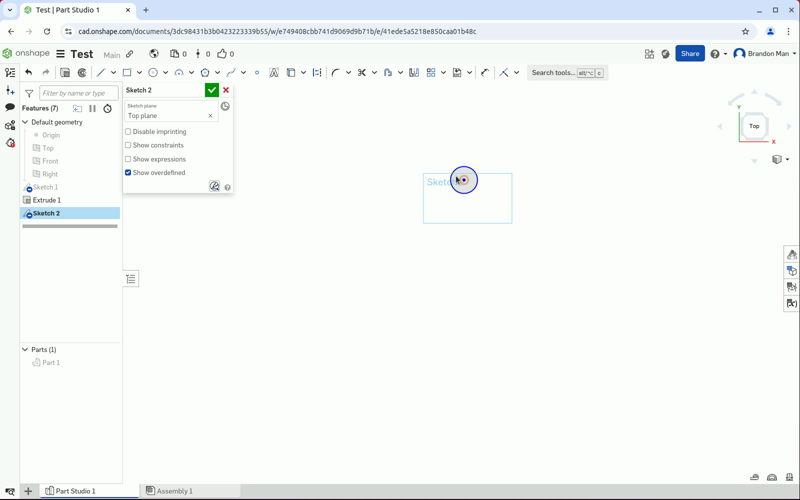
scroll(6)
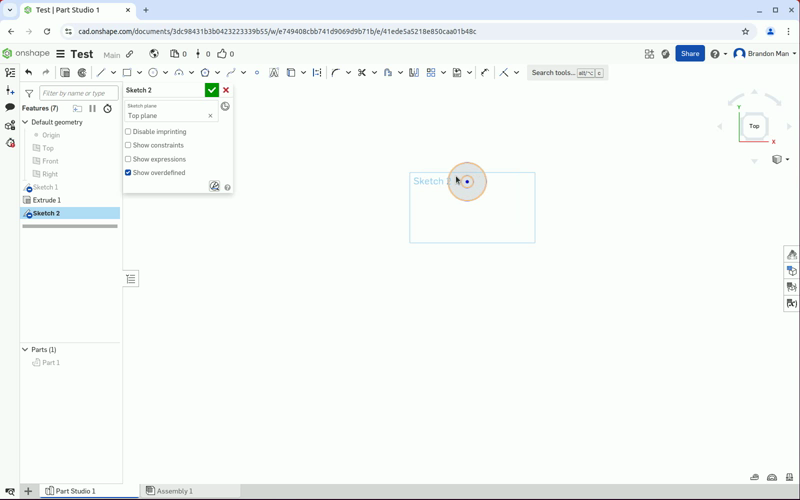
scroll(6)
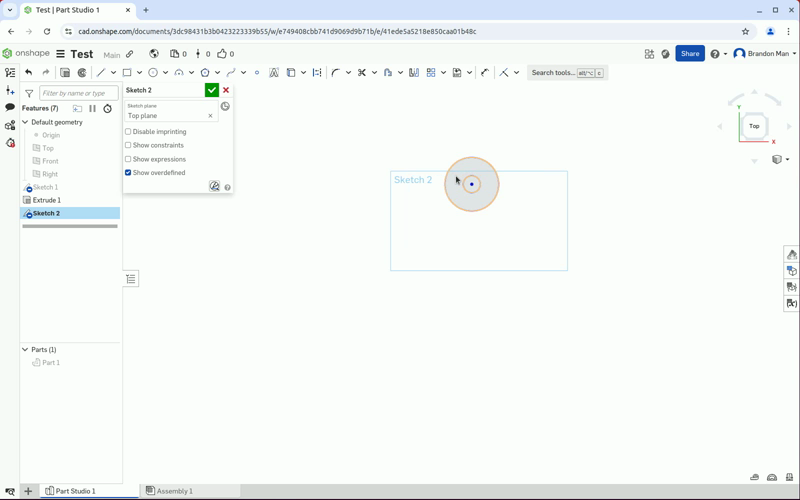
scroll(6)
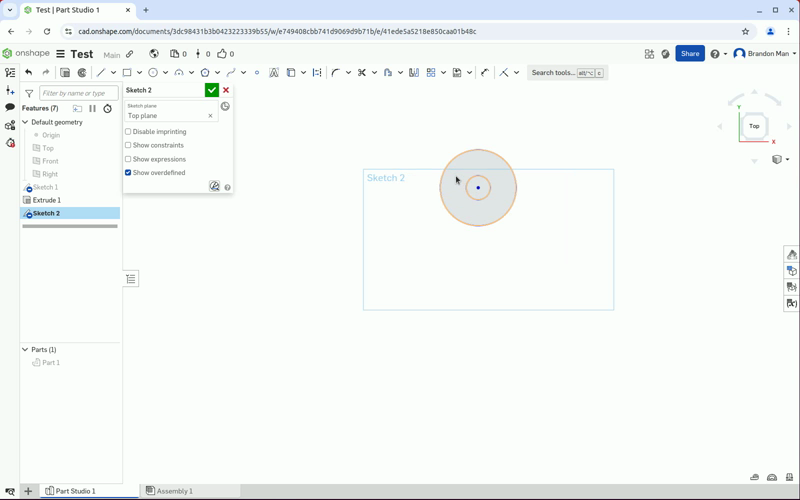
scroll(6)
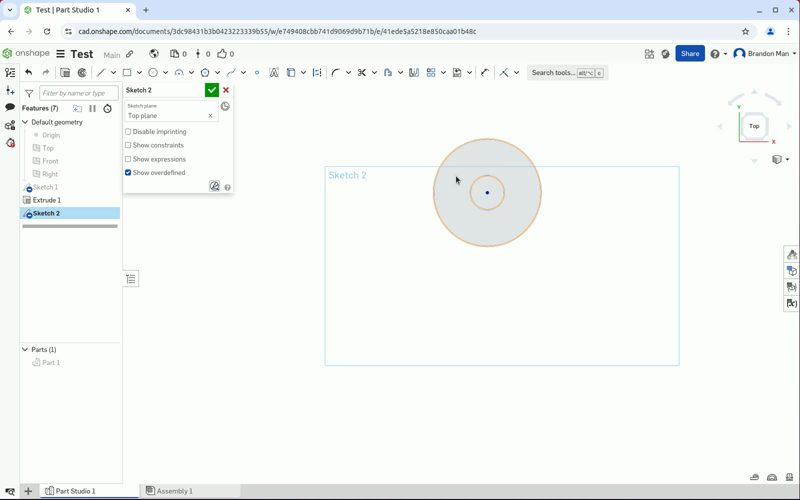
scroll(6)
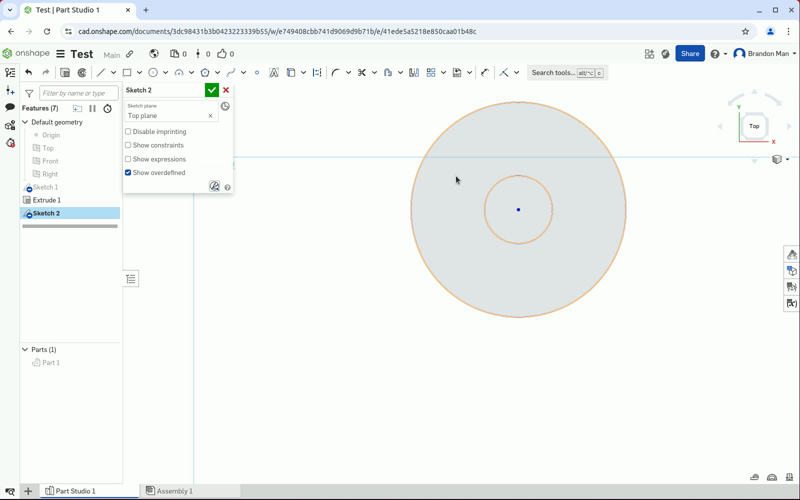
click(456, 175)
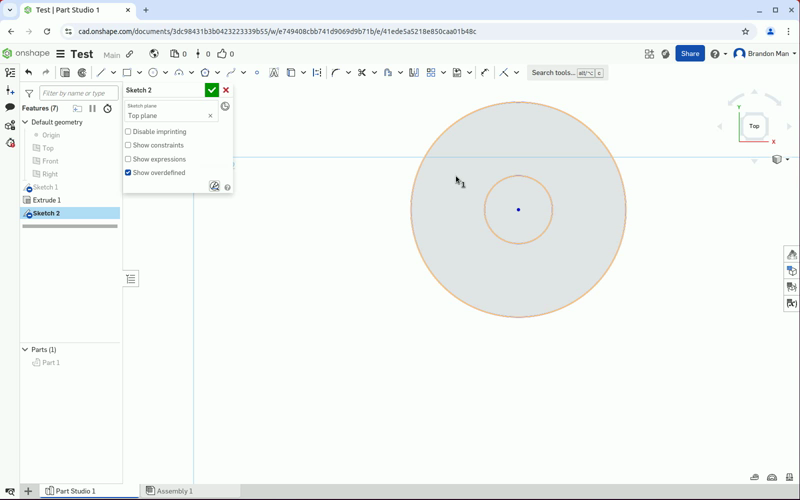
scroll(-6)
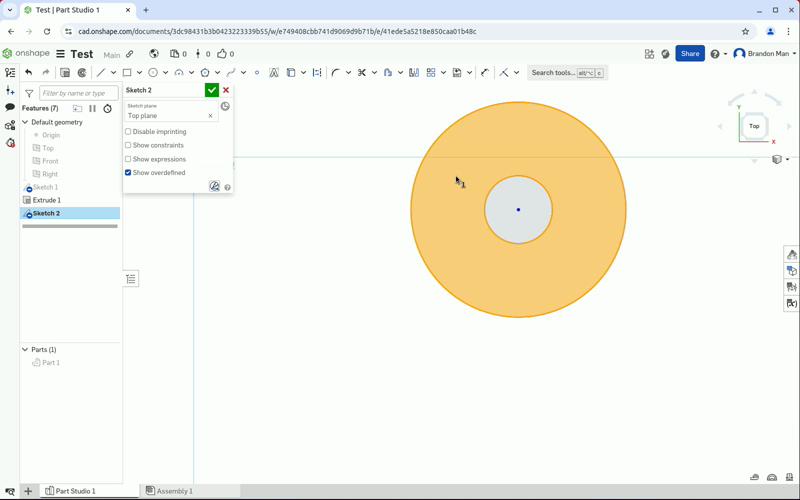
scroll(-6)
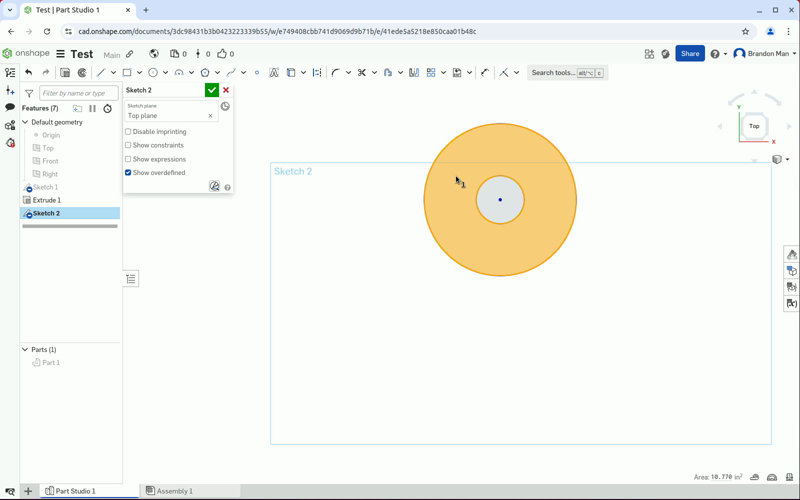
scroll(-6)
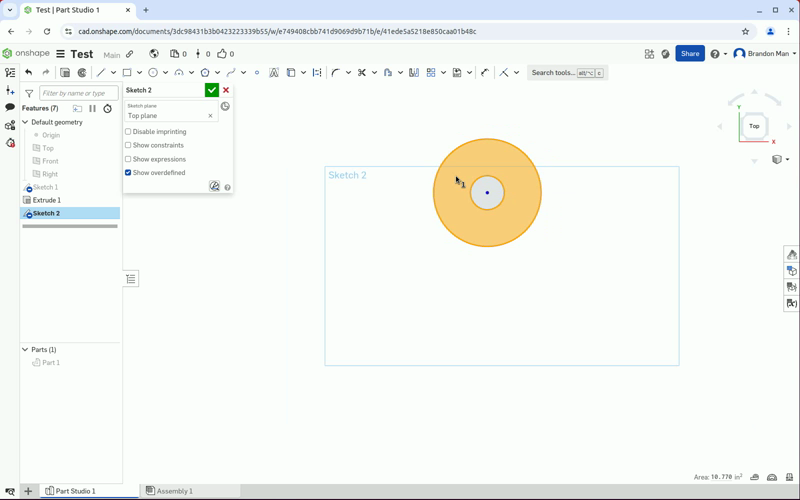
scroll(-6)
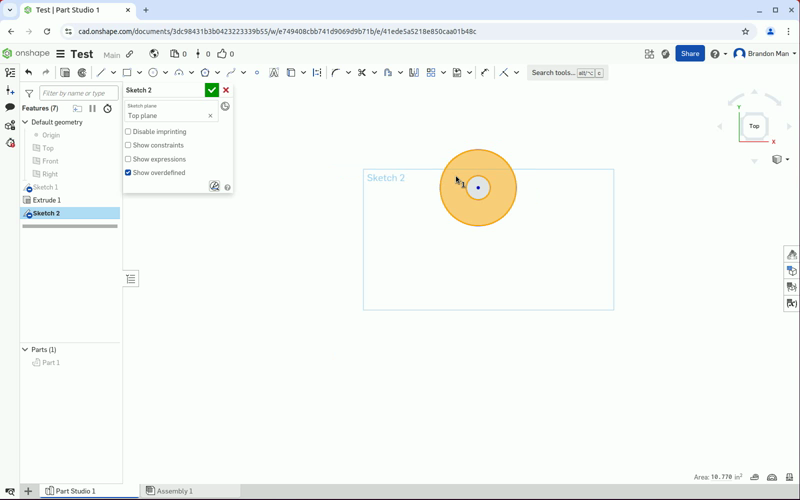
scroll(-6)
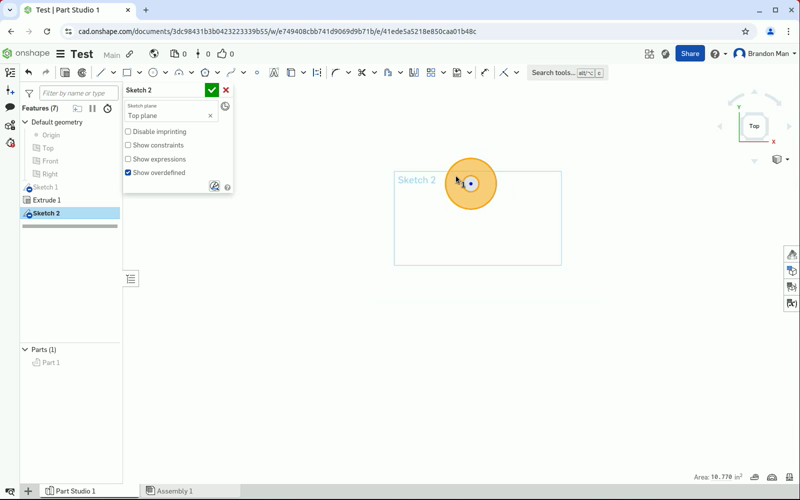
scroll(-6)
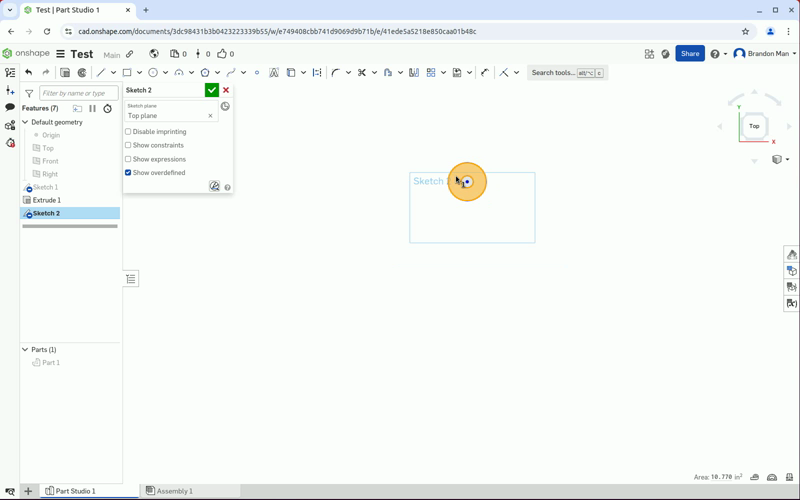
scroll(-6)
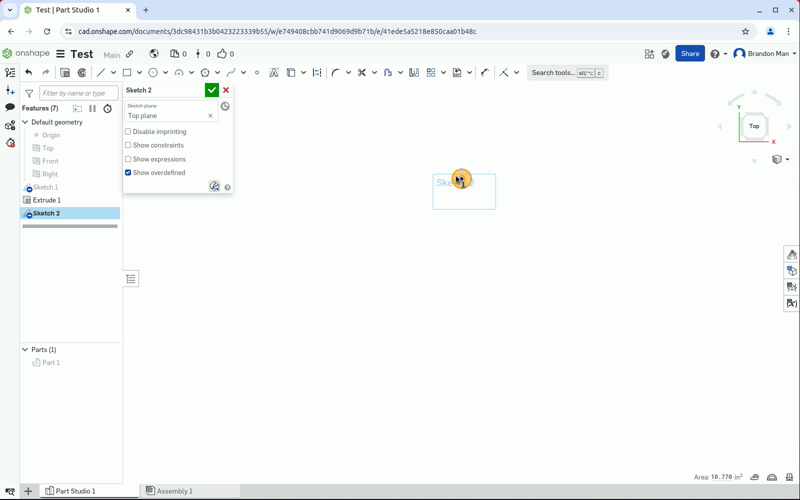
mouse_move(73, 352)
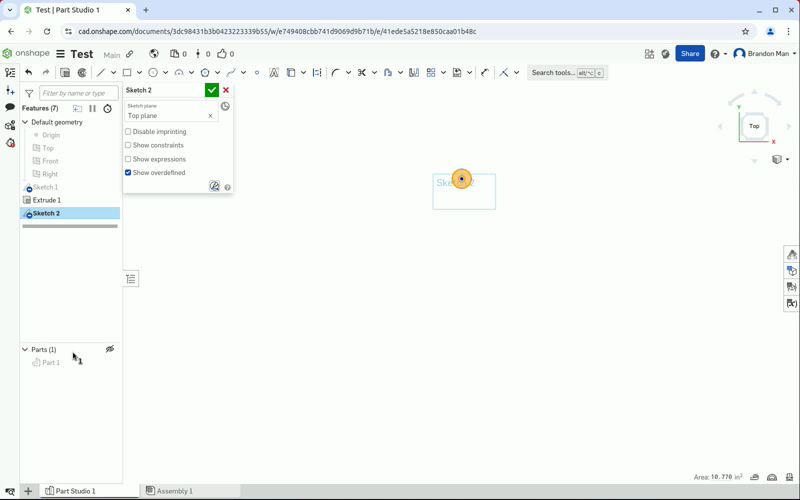
key(shift+y)
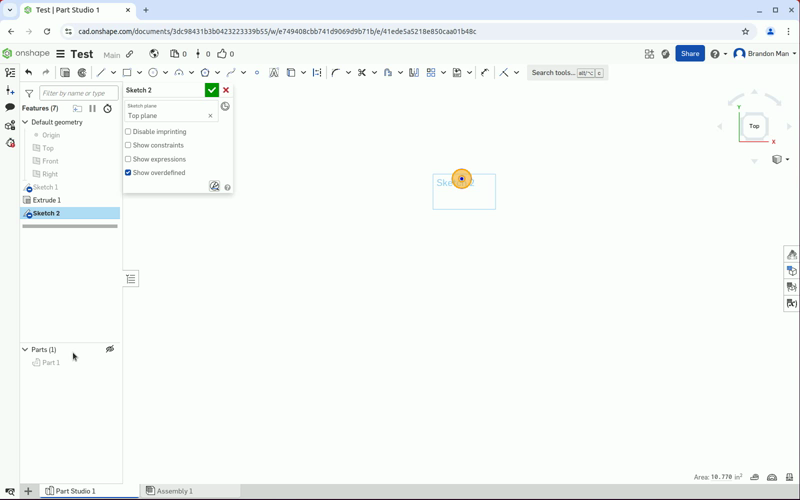
key(shift+e)
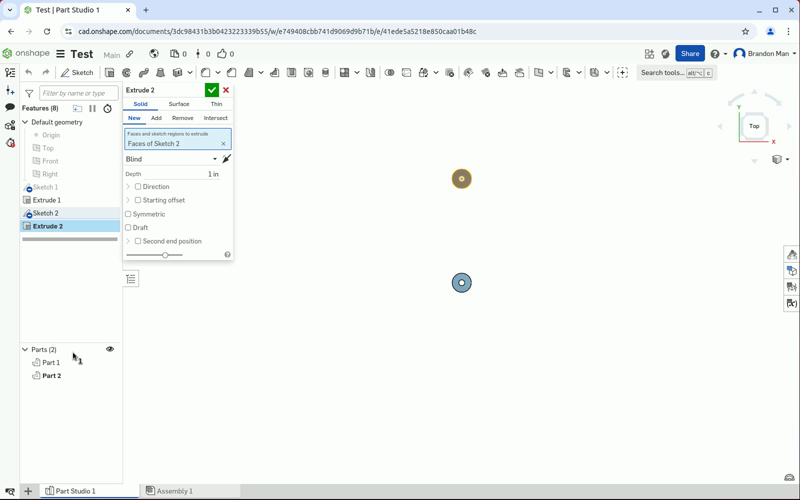
mouse_move(143, 106)
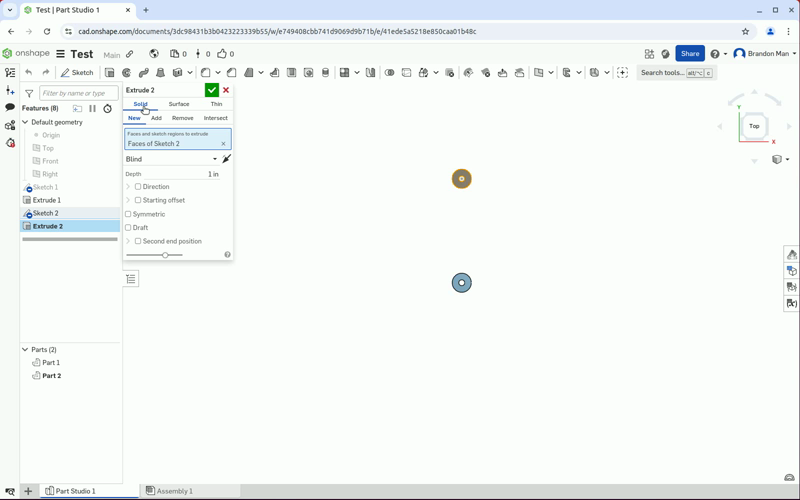
click(143, 106)
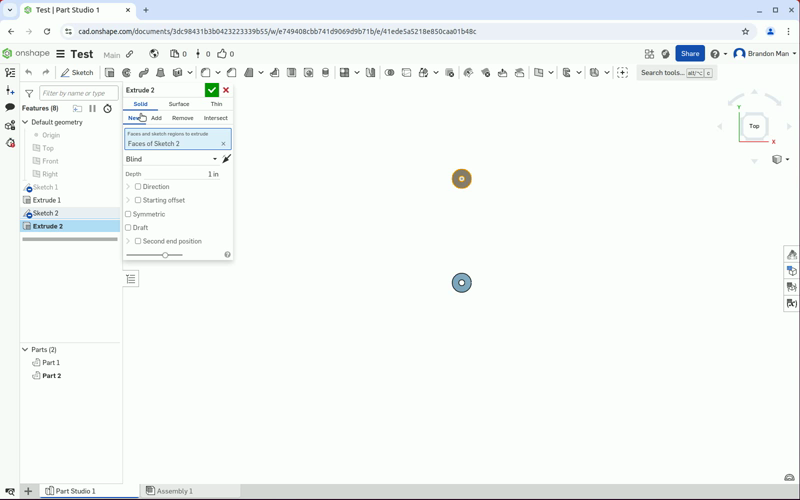
mouse_move(137, 120)
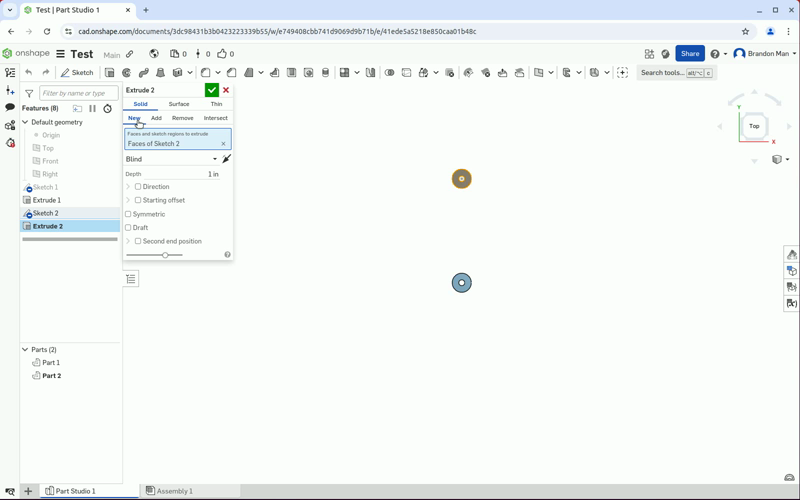
click(137, 120)
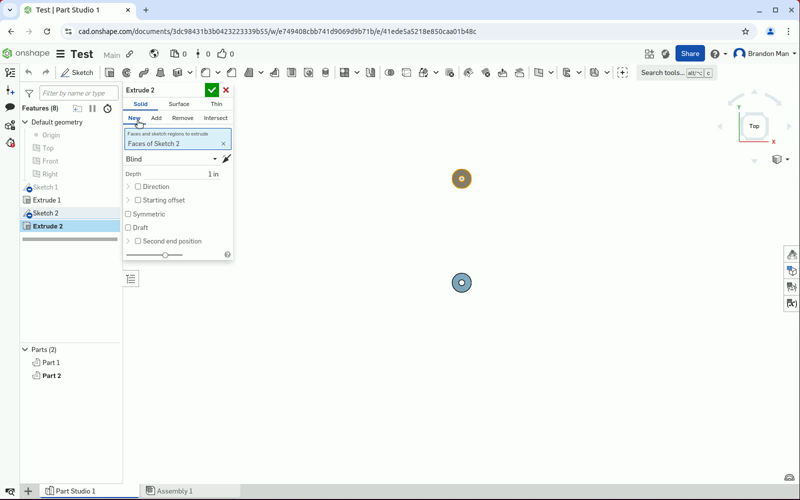
key(tab, 4)
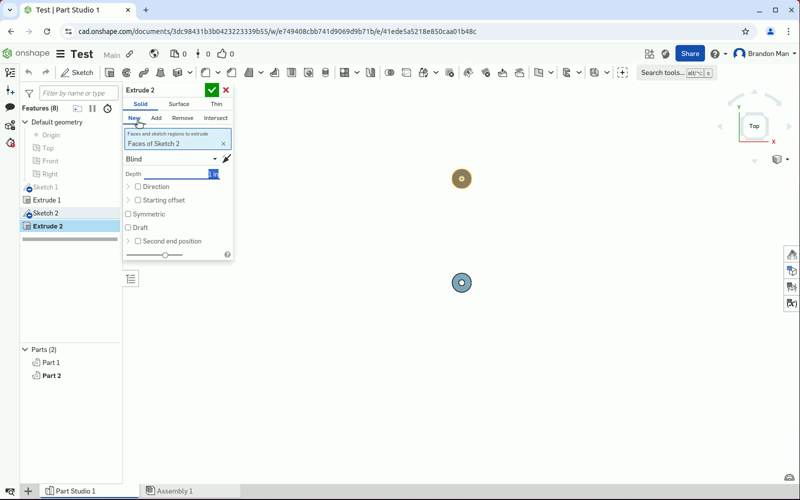
text(0.481)
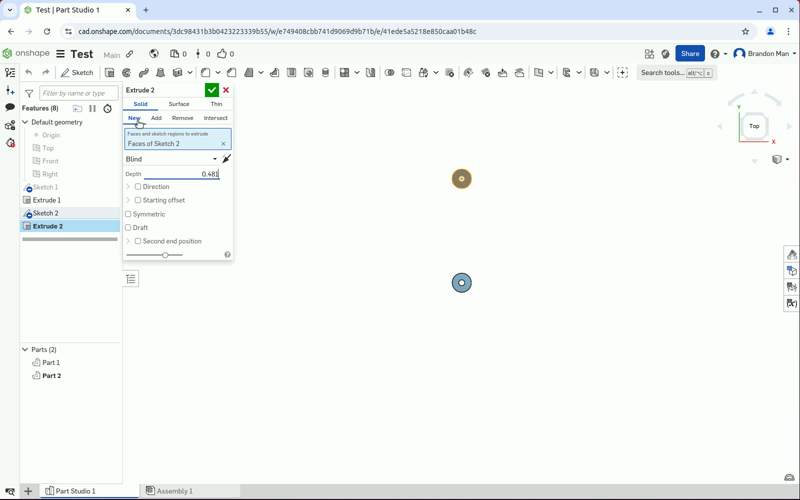
key(enter)
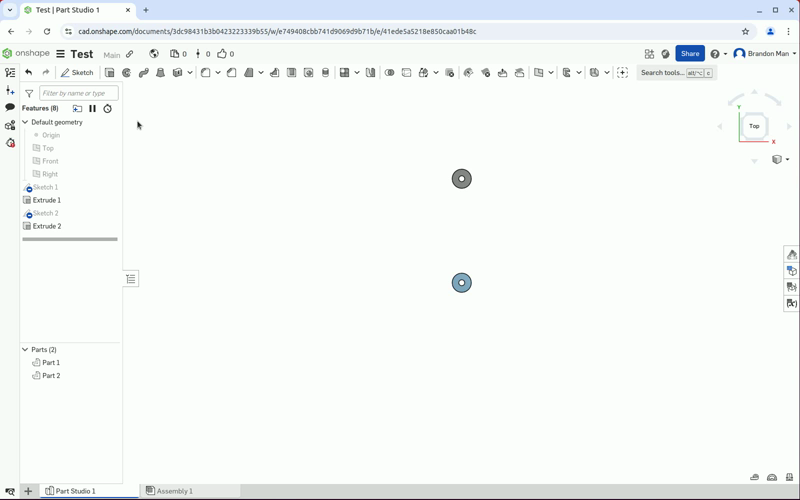
key(shift+h)
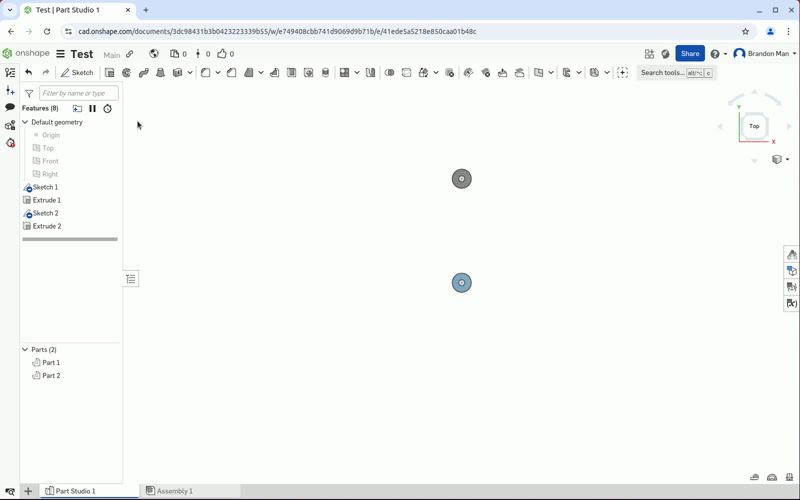
key(shift+h)
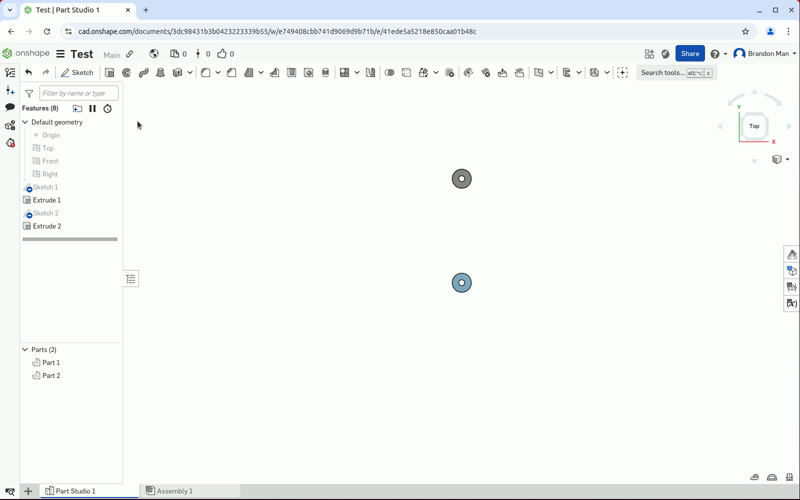
mouse_move(73, 189)
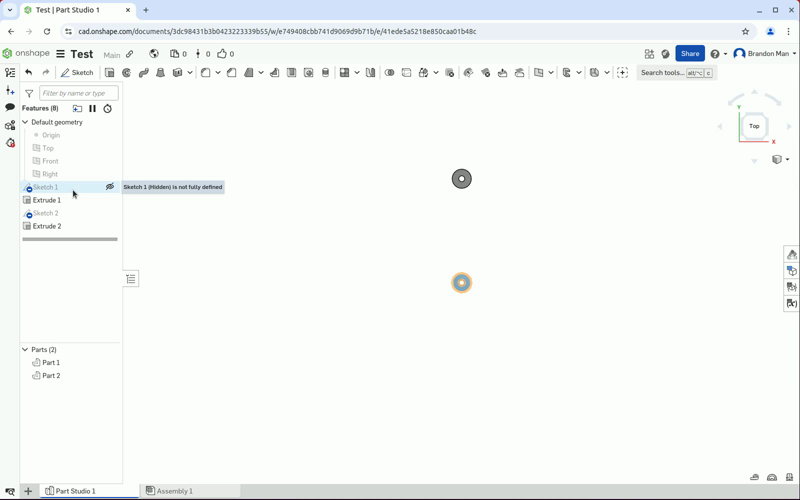
click(73, 189)
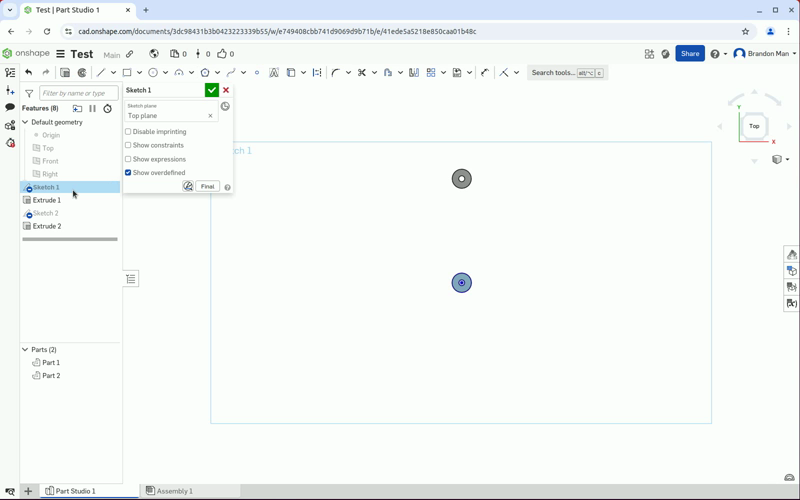
mouse_move(229, 92)
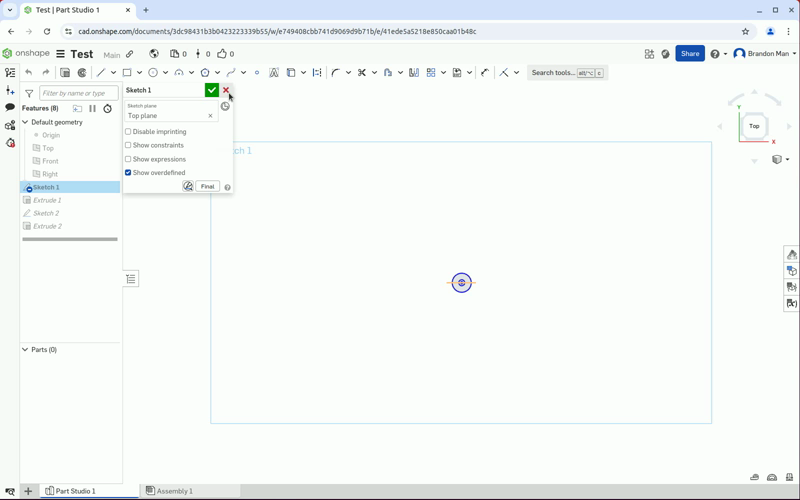
click(229, 92)
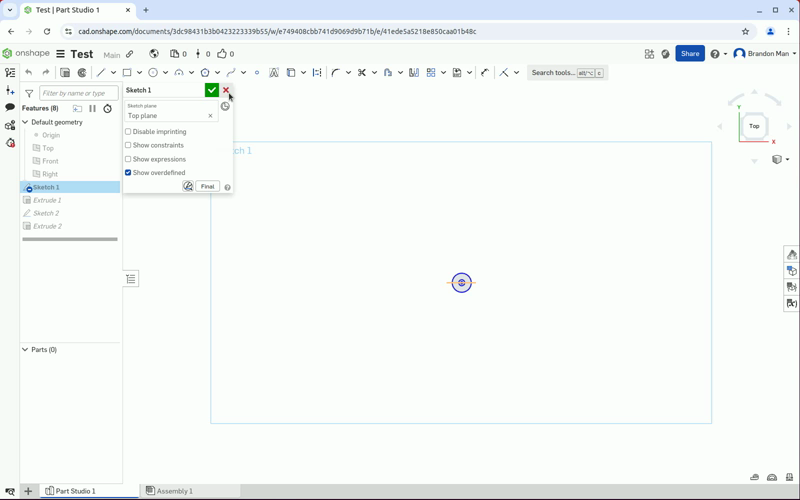
key(shift+s)
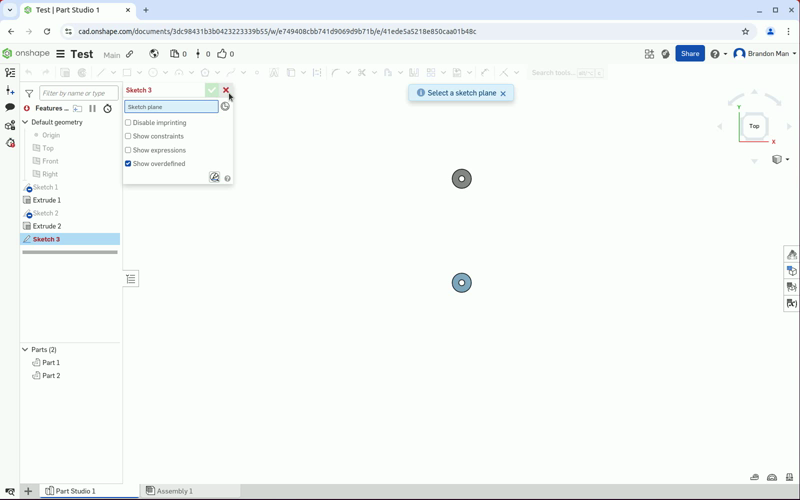
mouse_move(73, 150)
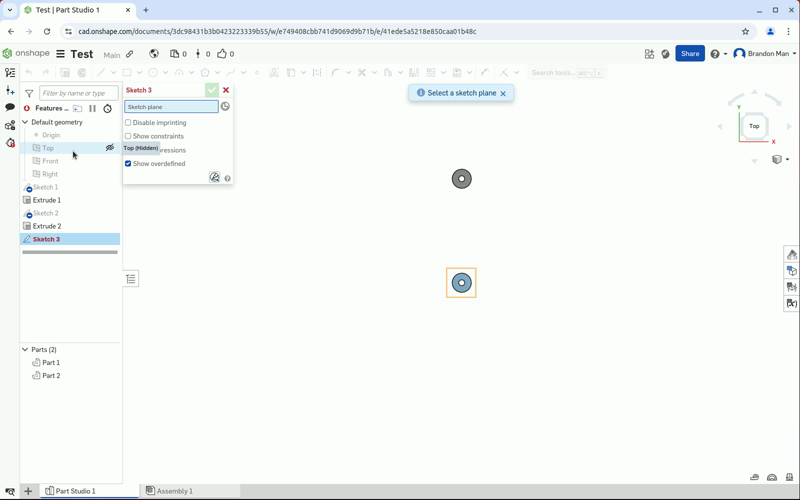
click(73, 150)
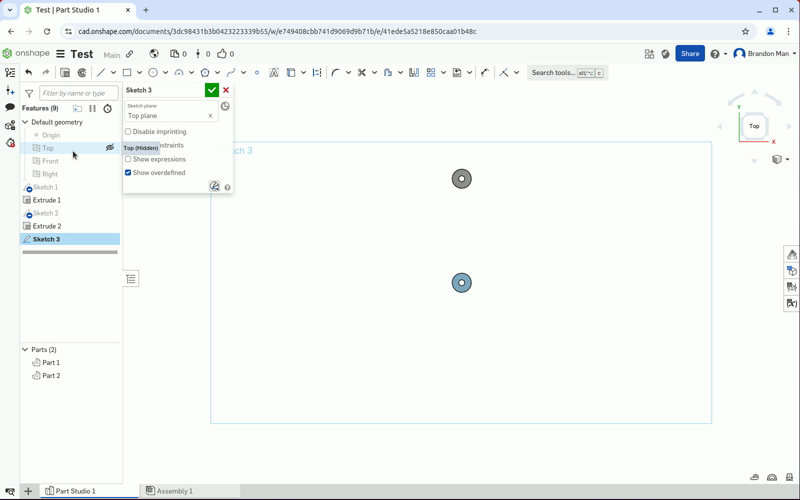
mouse_move(73, 352)
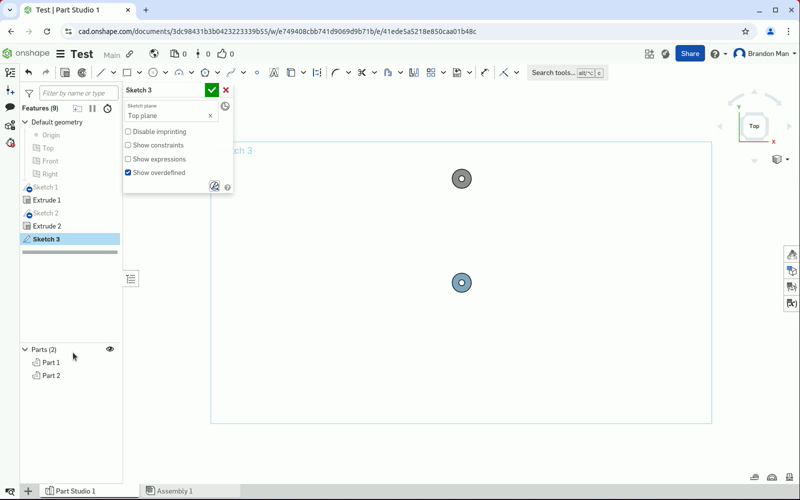
key(y)
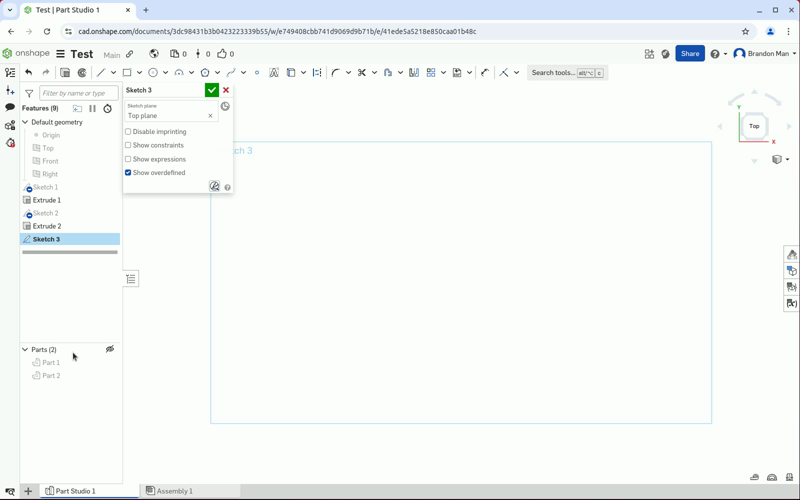
key(c)
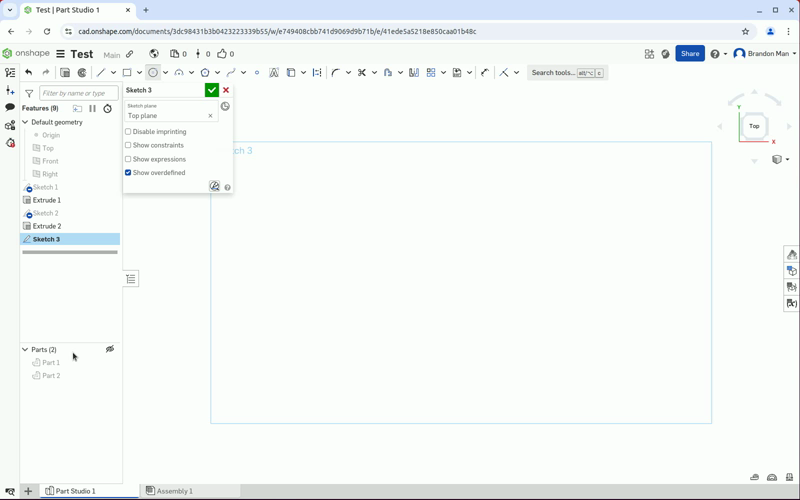
key_down(shift)
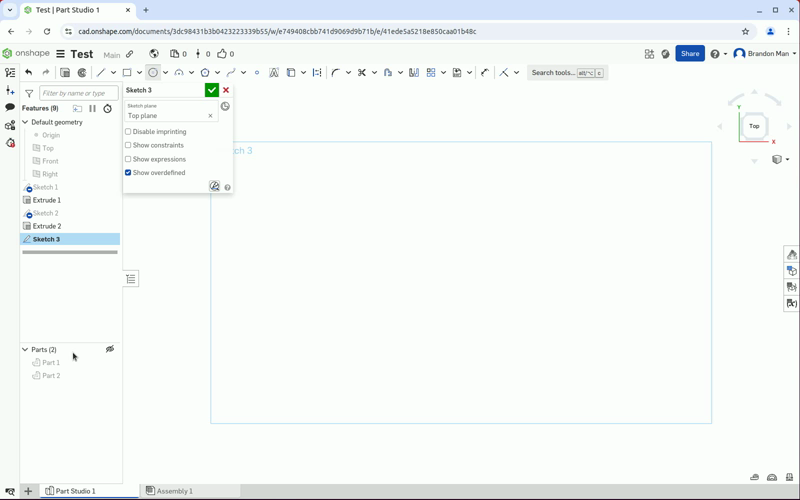
mouse_move(501, 282)
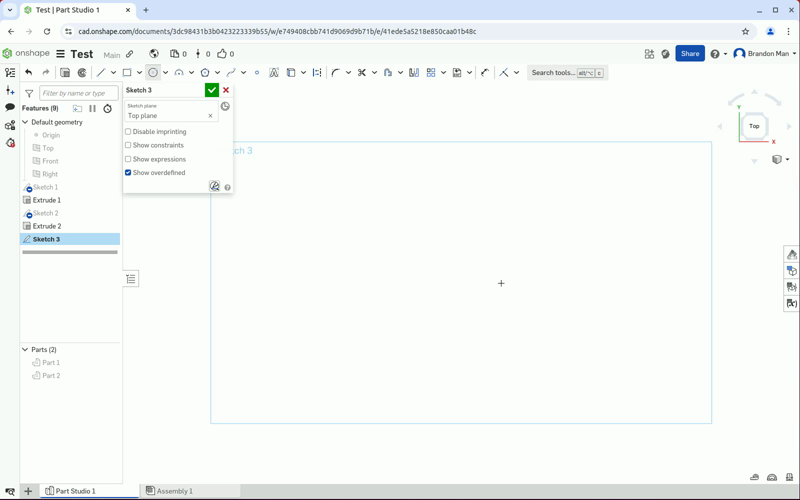
click(501, 282)
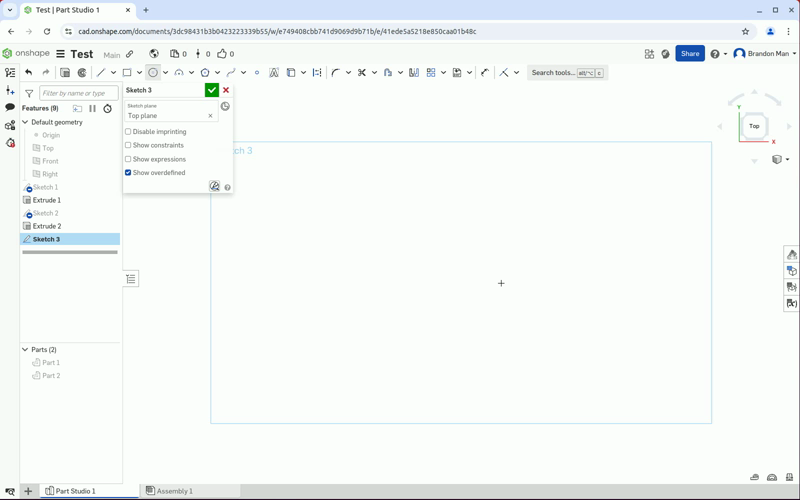
key_up(shift)
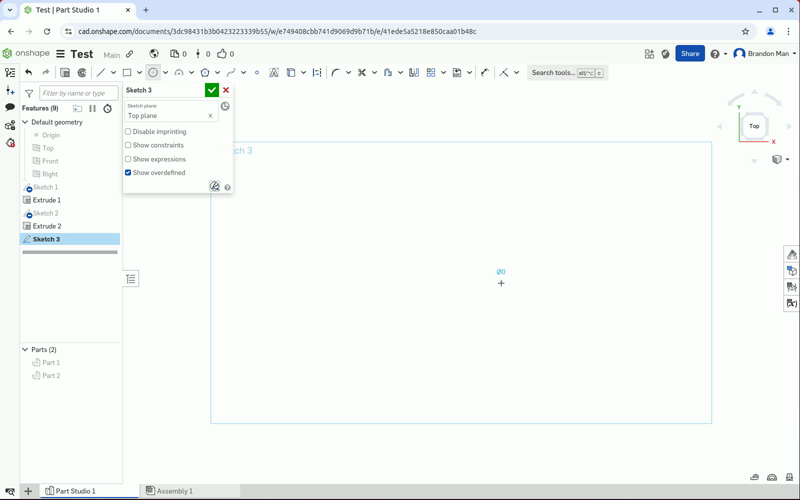
mouse_move(508, 282)
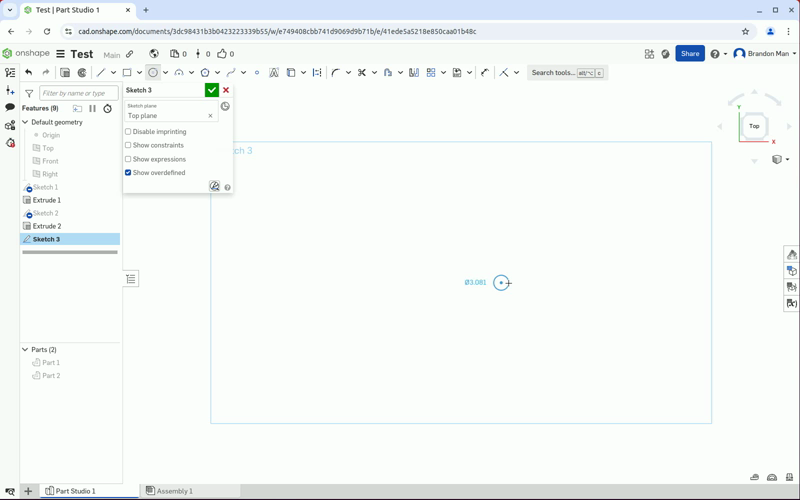
click(508, 282)
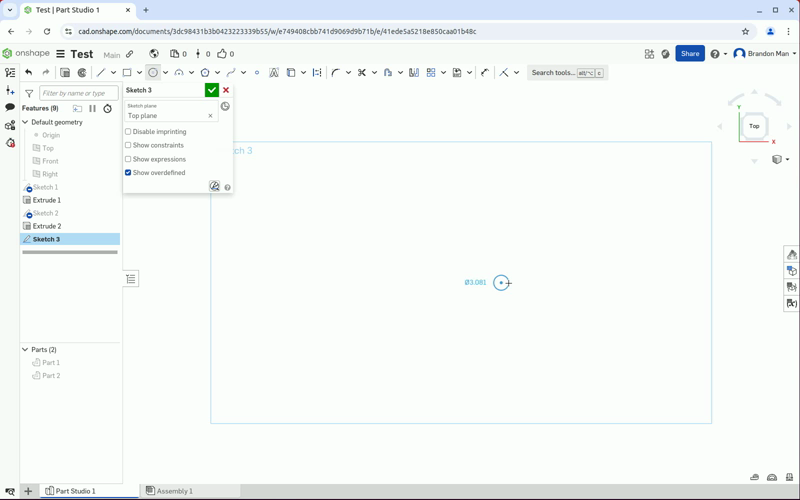
key(esc)
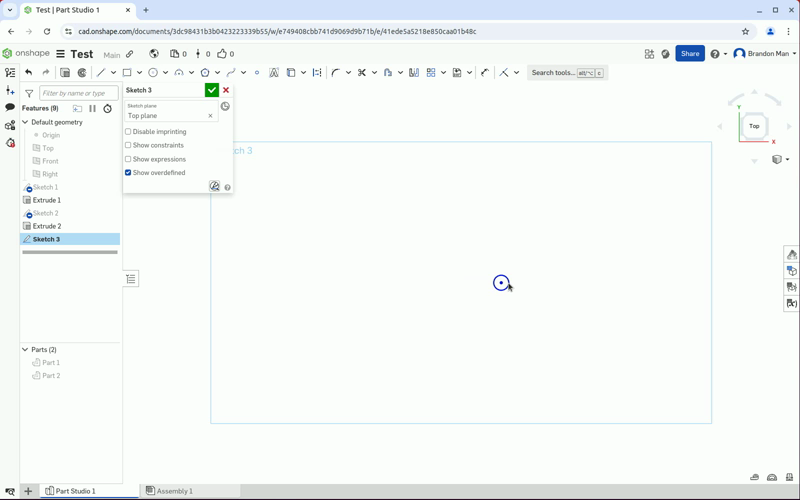
key(c)
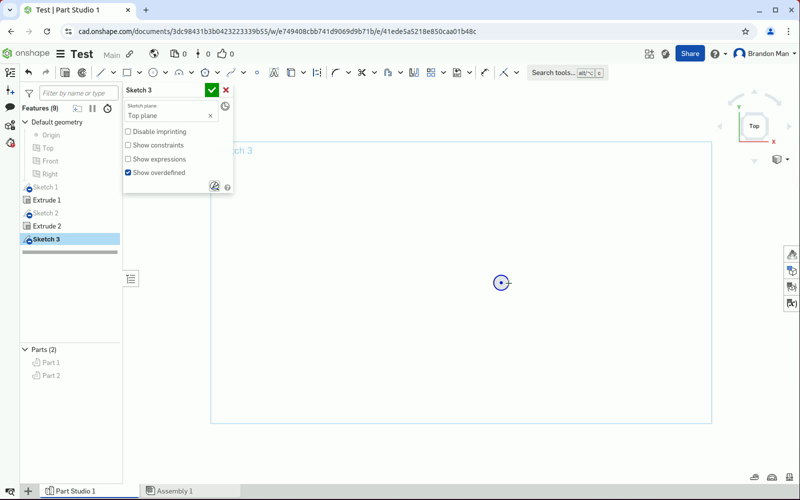
key_down(shift)
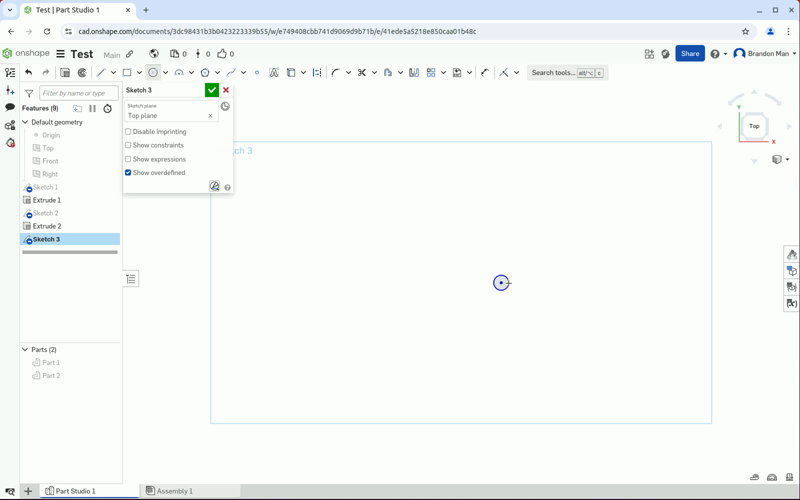
mouse_move(501, 282)
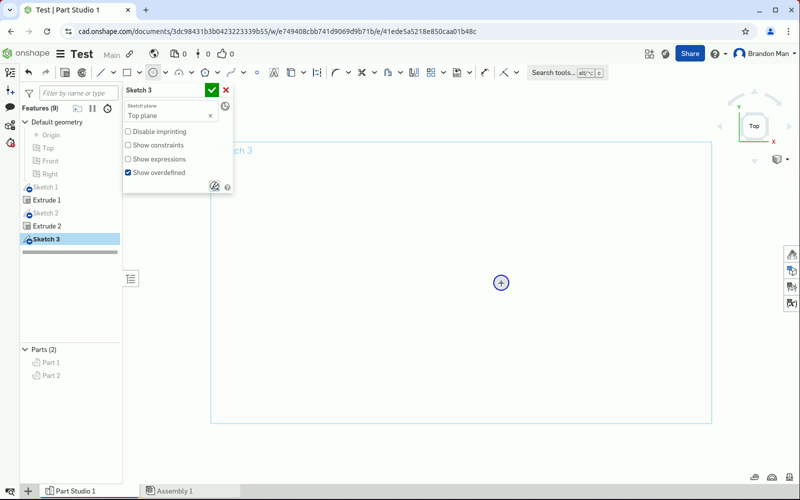
click(501, 282)
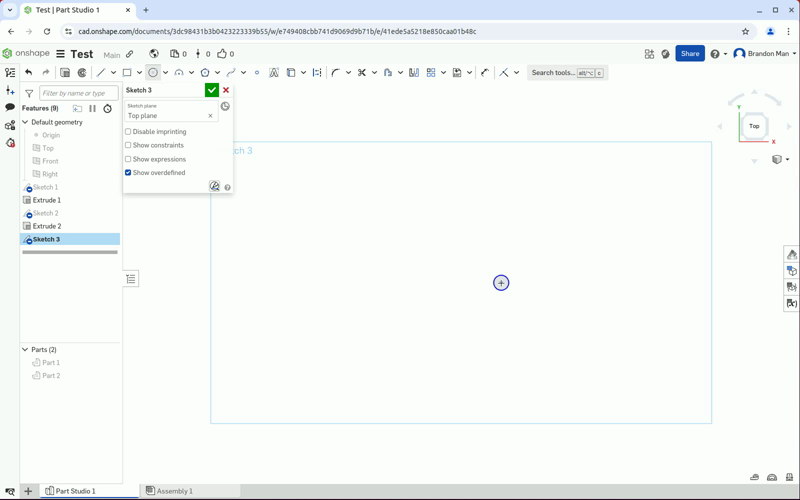
key_up(shift)
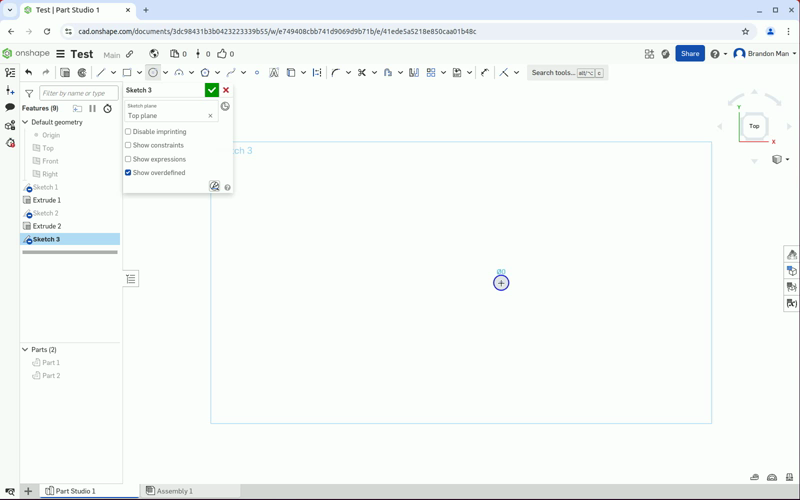
mouse_move(504, 282)
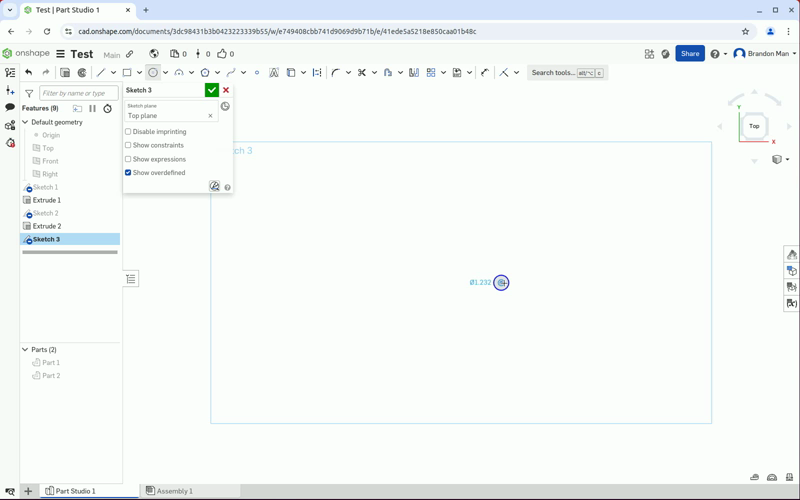
scroll(6)
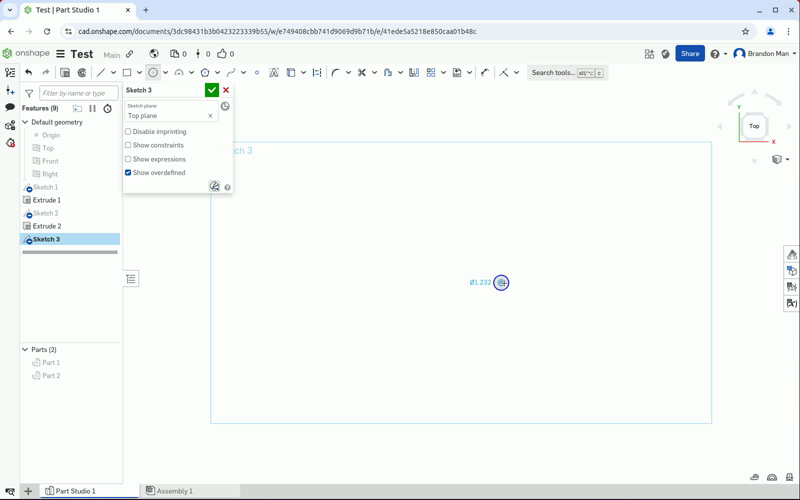
scroll(6)
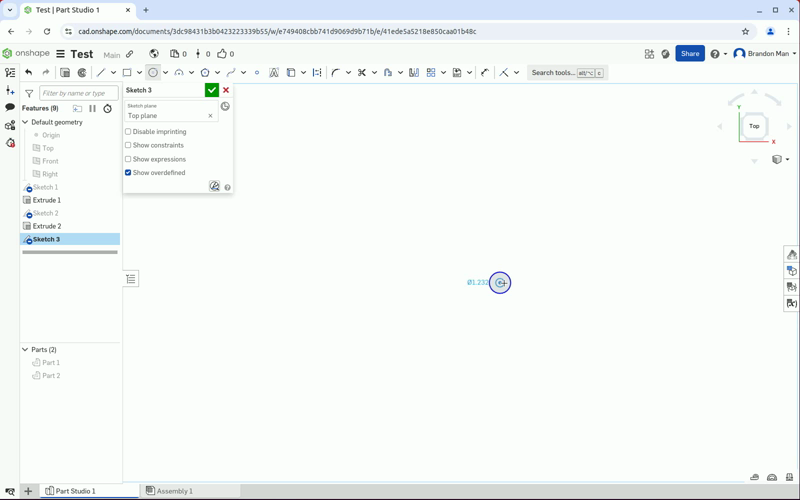
scroll(6)
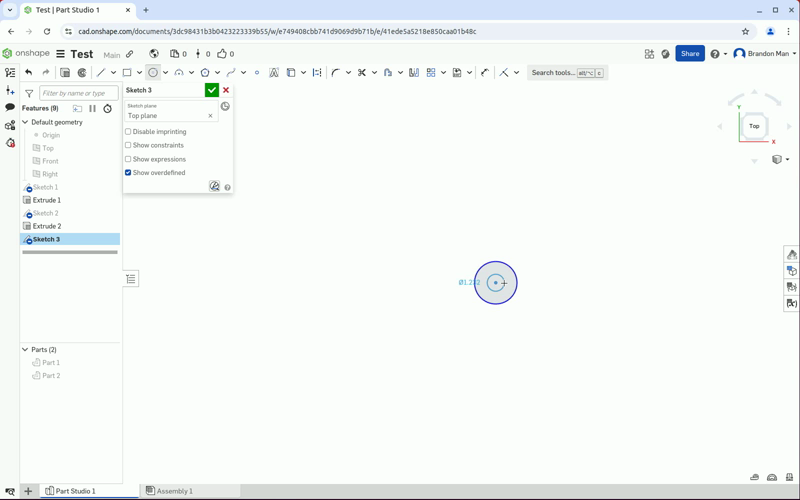
scroll(6)
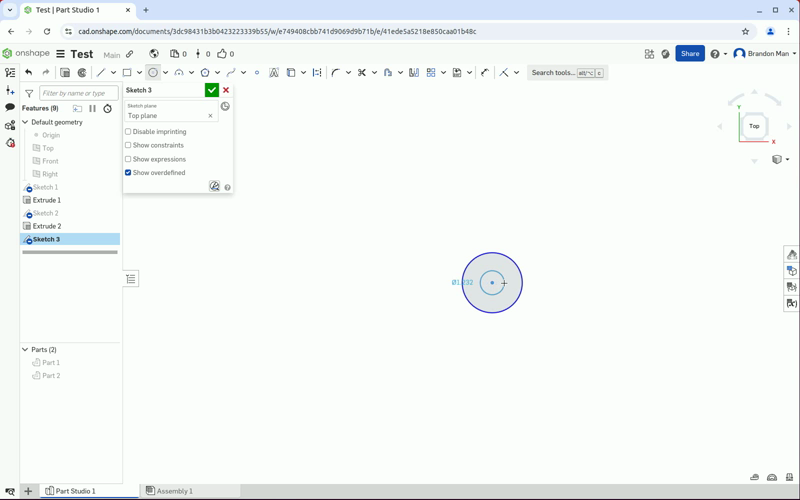
scroll(6)
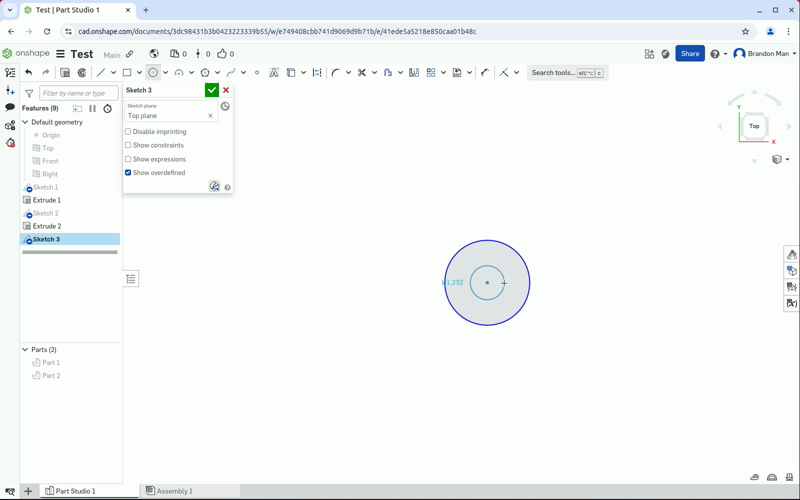
scroll(6)
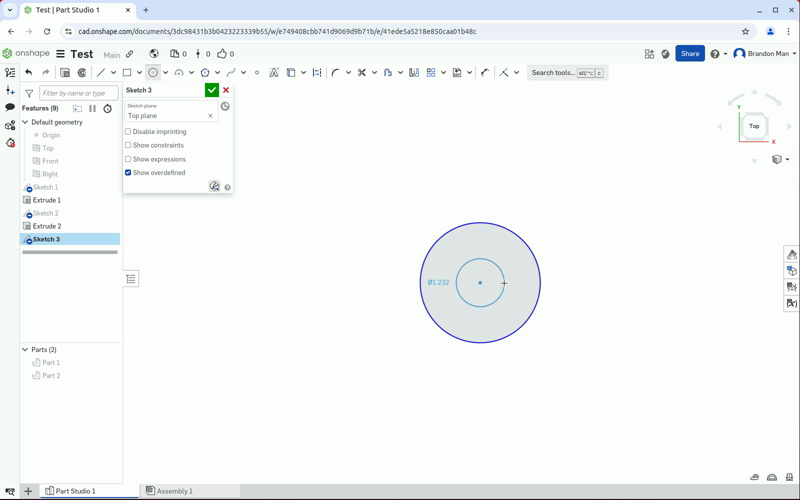
scroll(6)
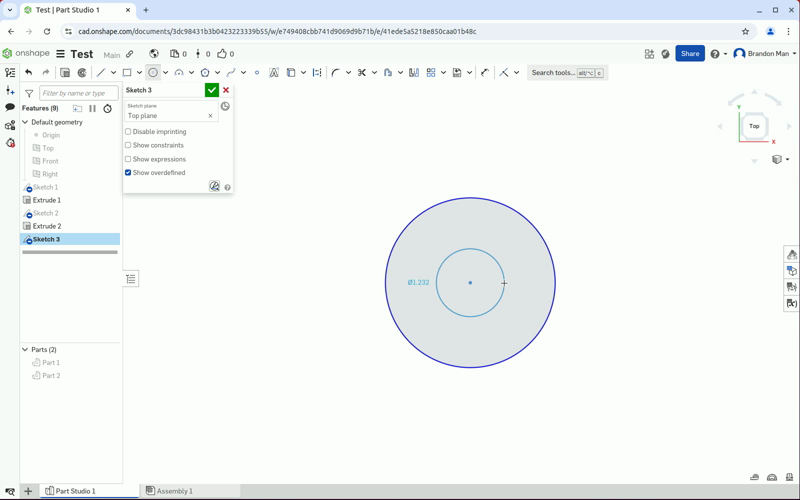
click(504, 282)
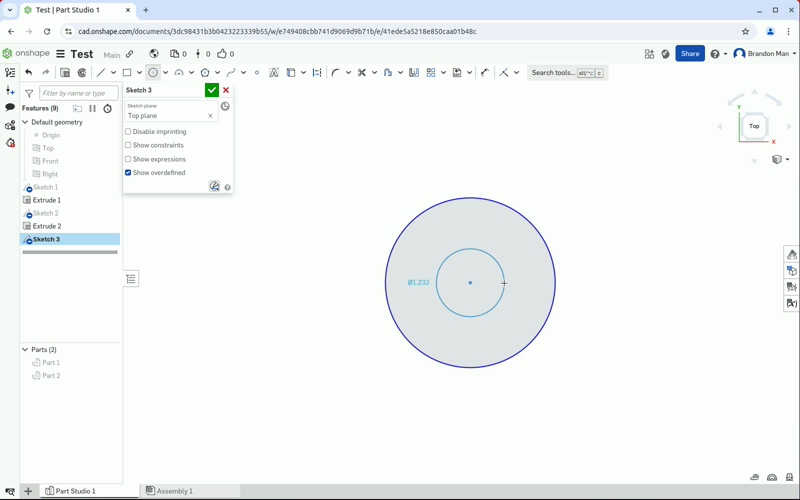
scroll(-6)
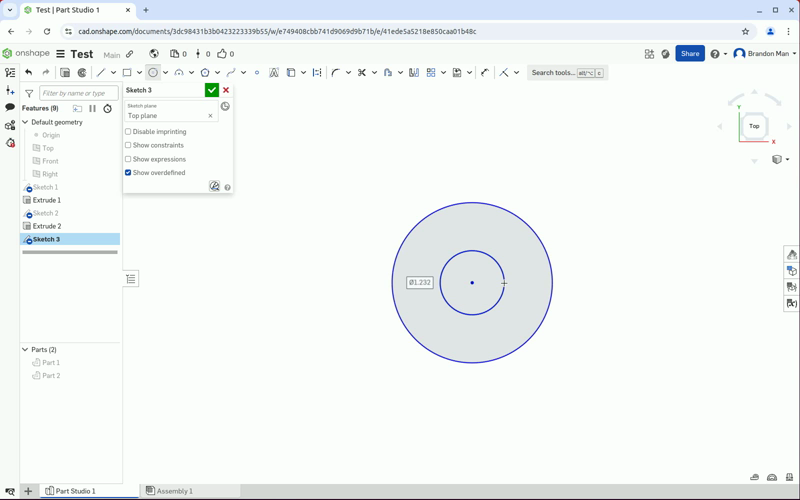
scroll(-6)
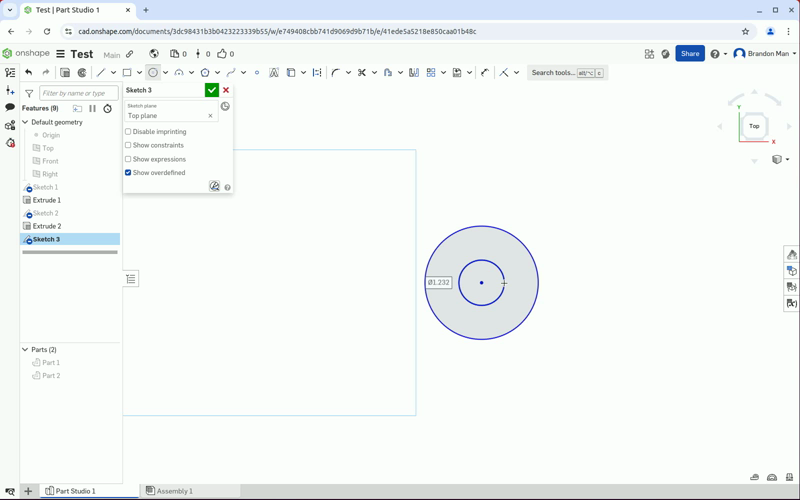
scroll(-6)
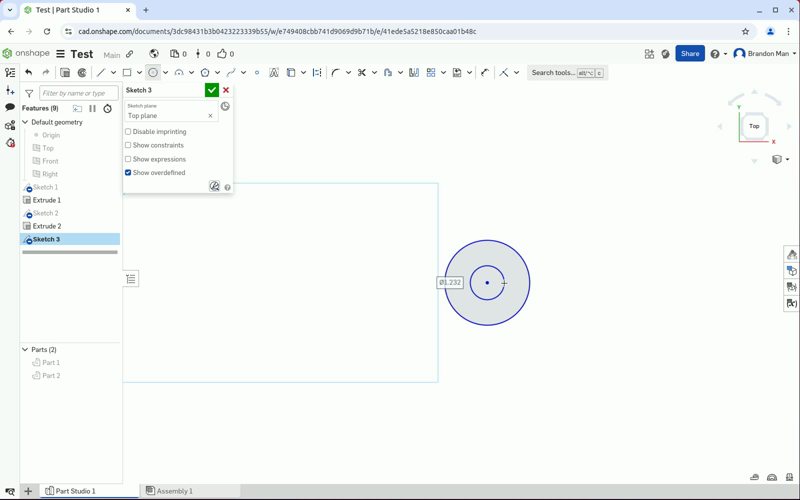
scroll(-6)
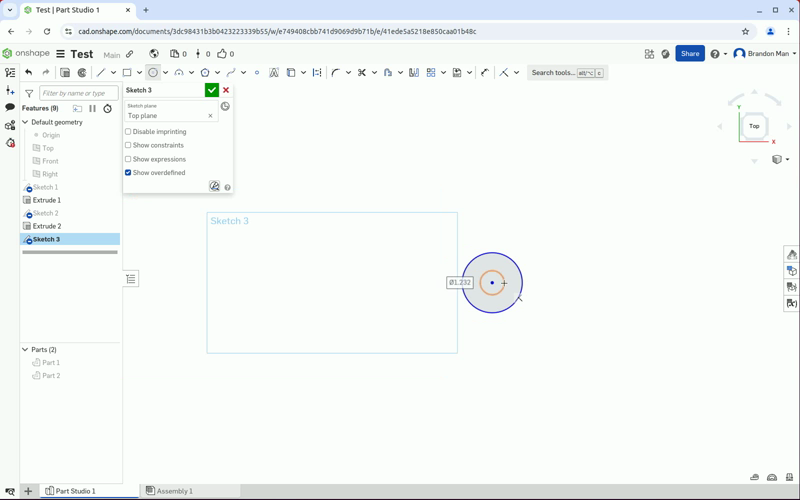
scroll(-6)
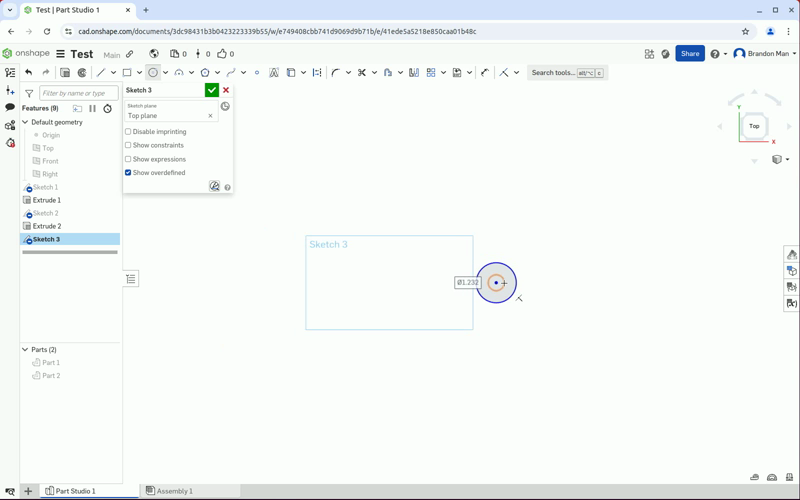
scroll(-6)
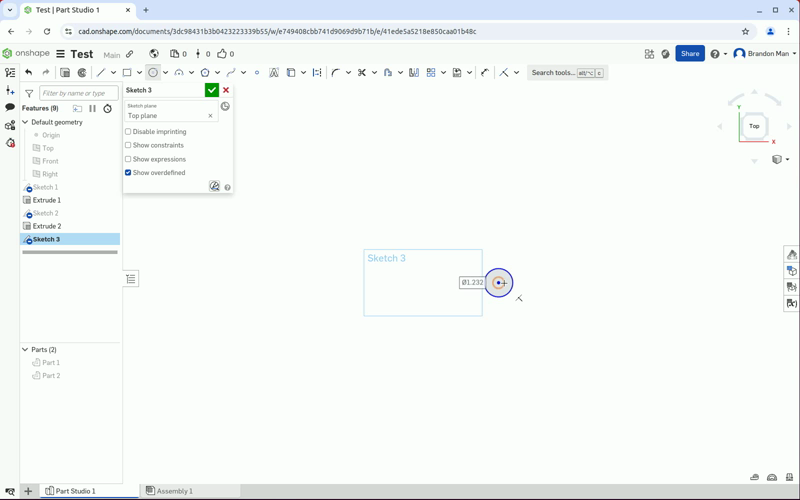
scroll(-6)
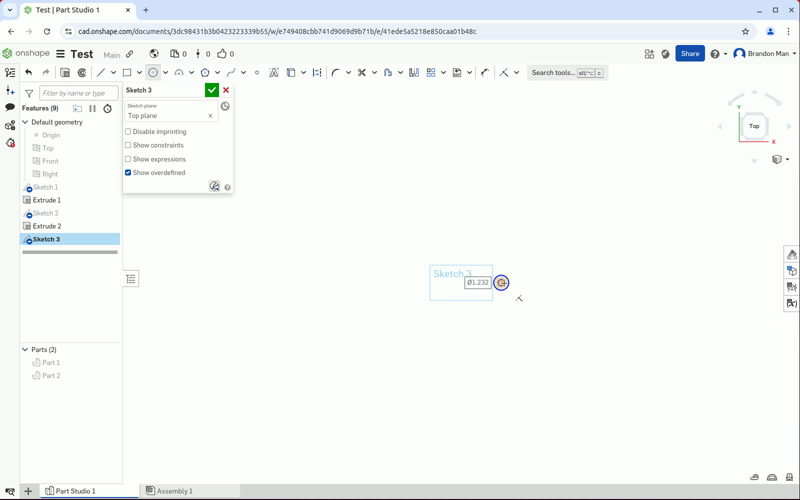
key(esc)
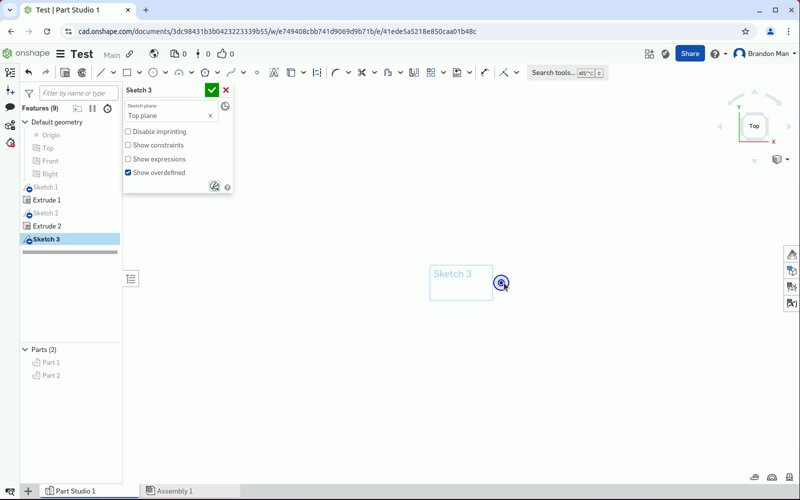
mouse_move(496, 278)
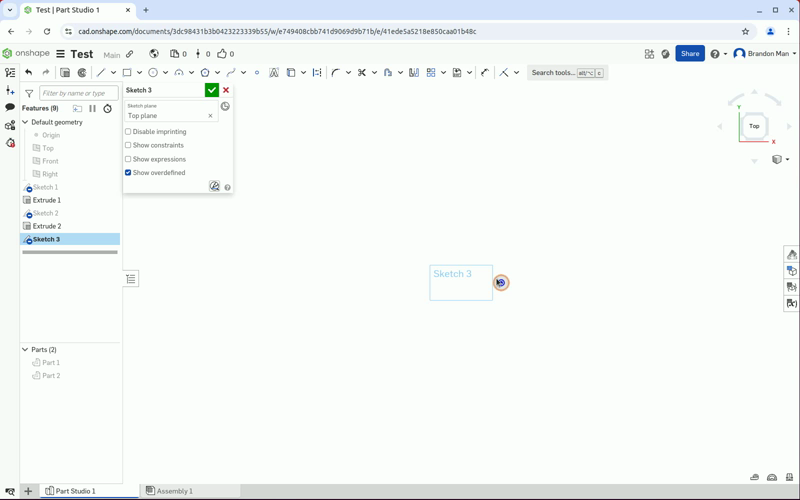
scroll(6)
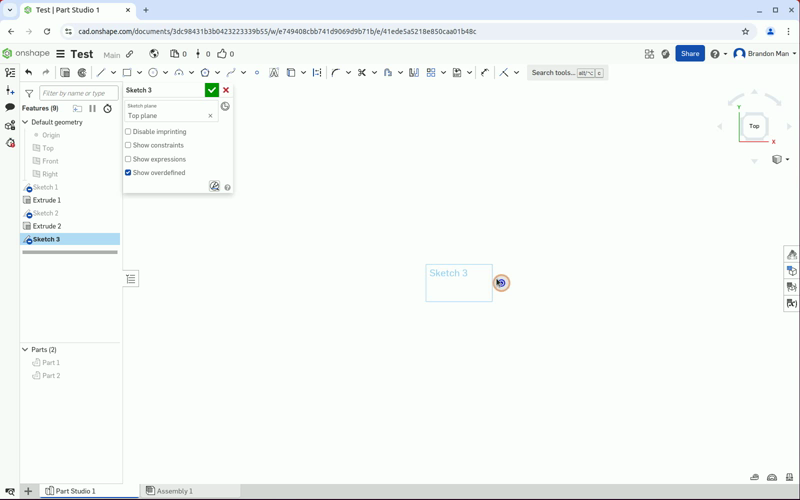
scroll(6)
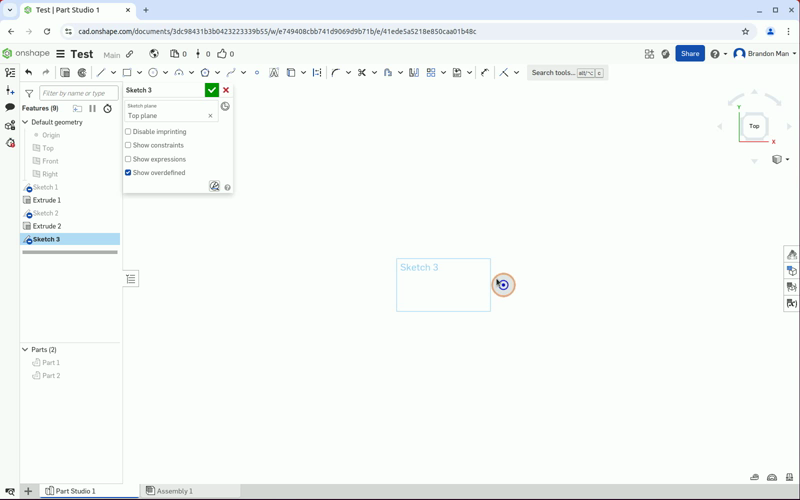
scroll(6)
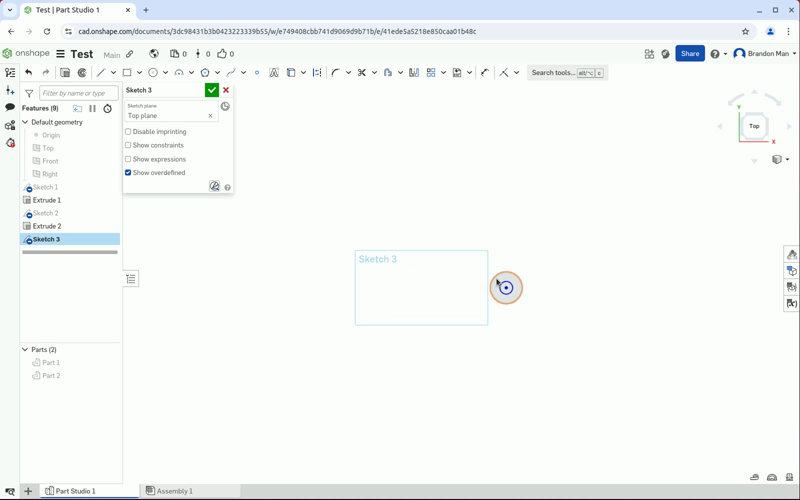
scroll(6)
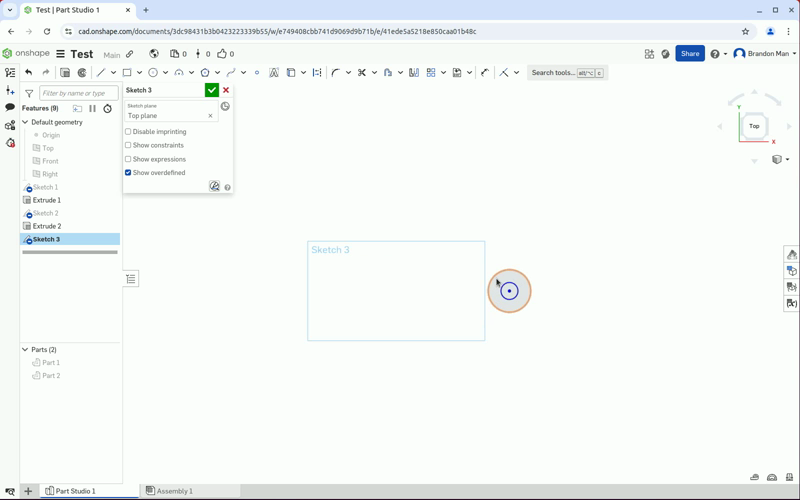
scroll(6)
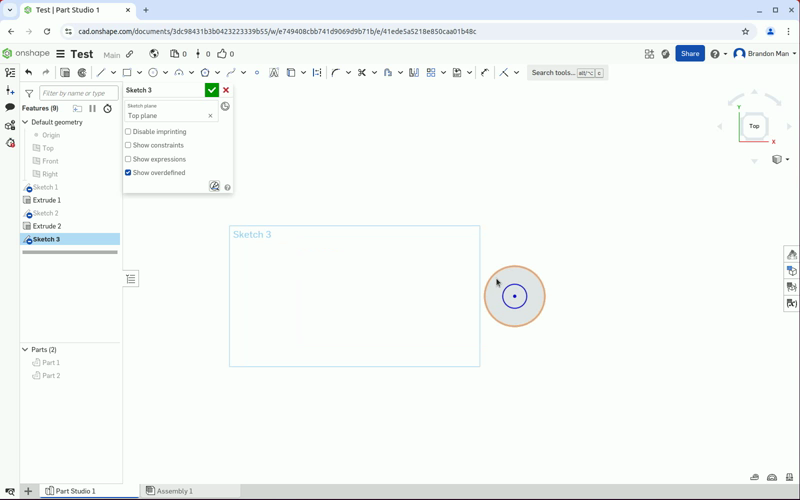
scroll(6)
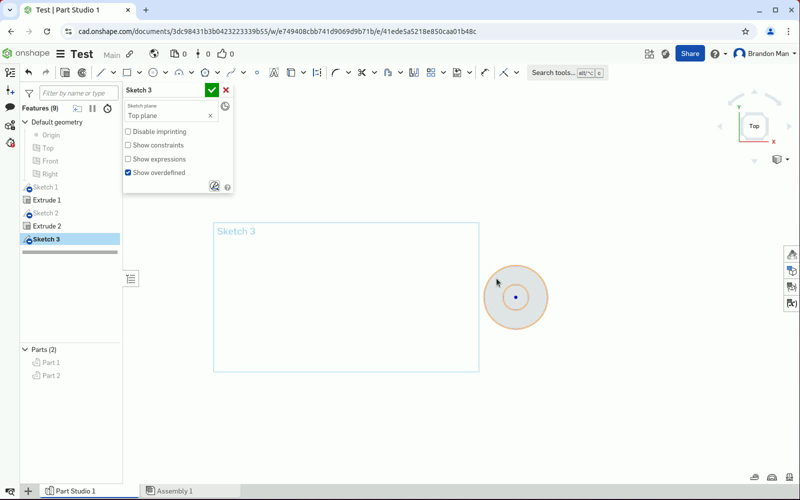
scroll(6)
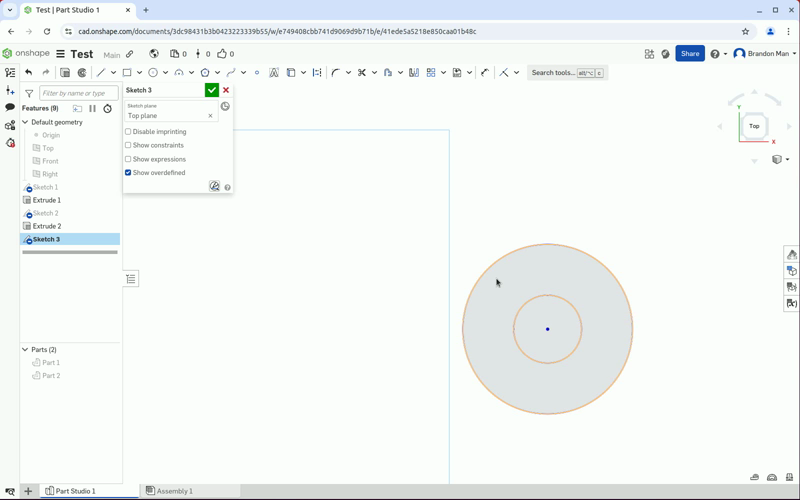
click(496, 278)
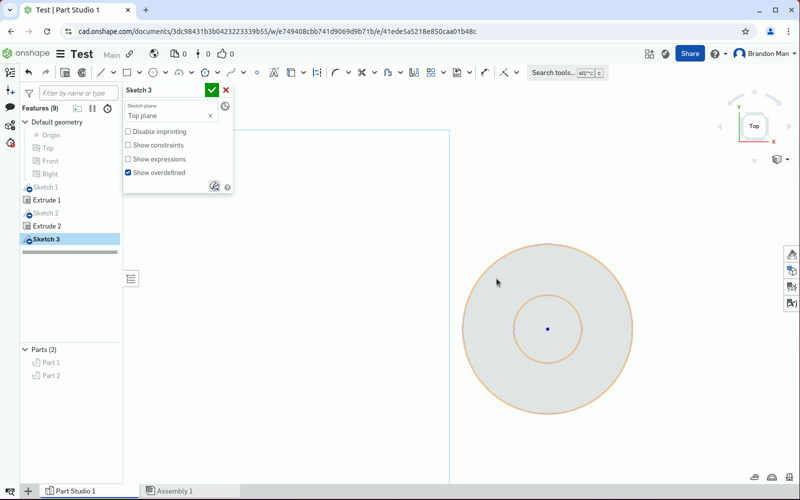
scroll(-6)
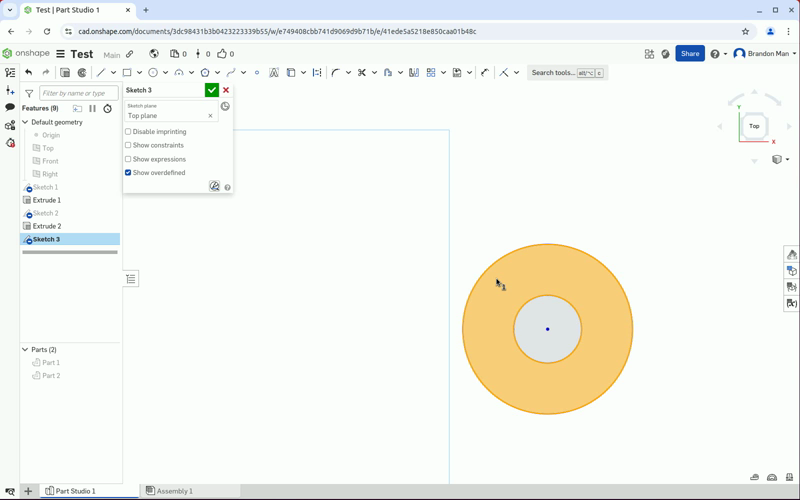
scroll(-6)
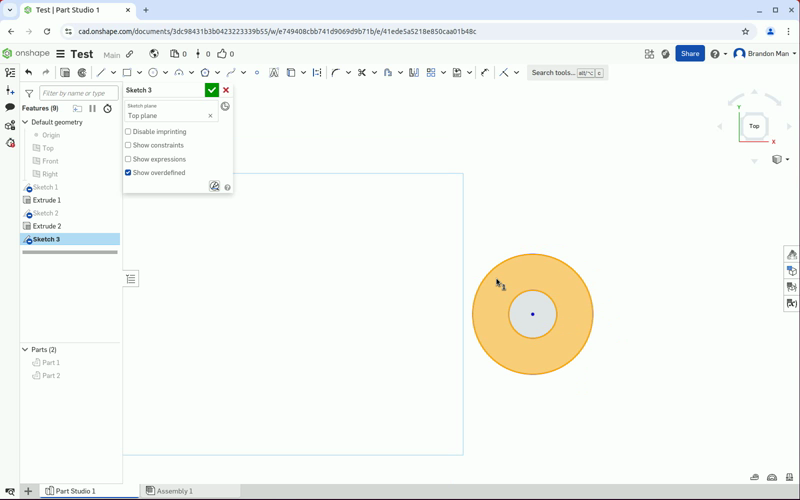
scroll(-6)
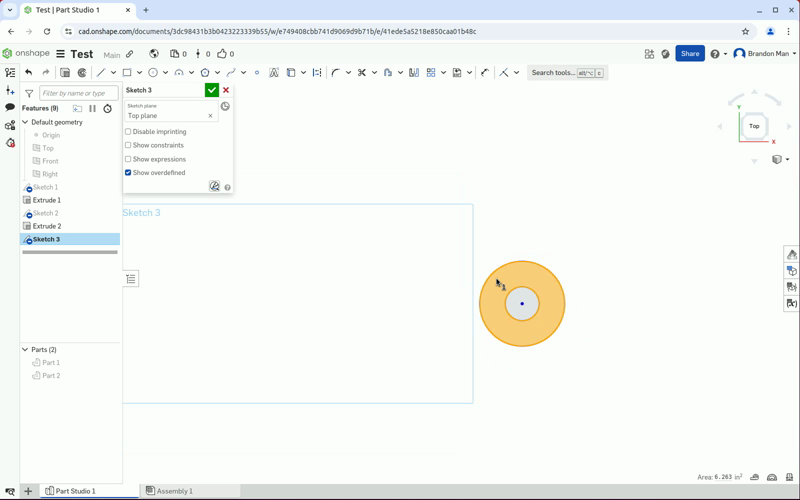
scroll(-6)
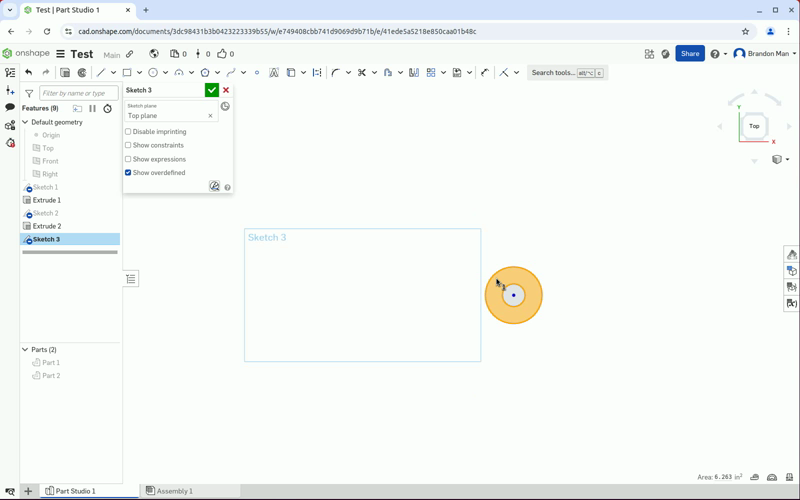
scroll(-6)
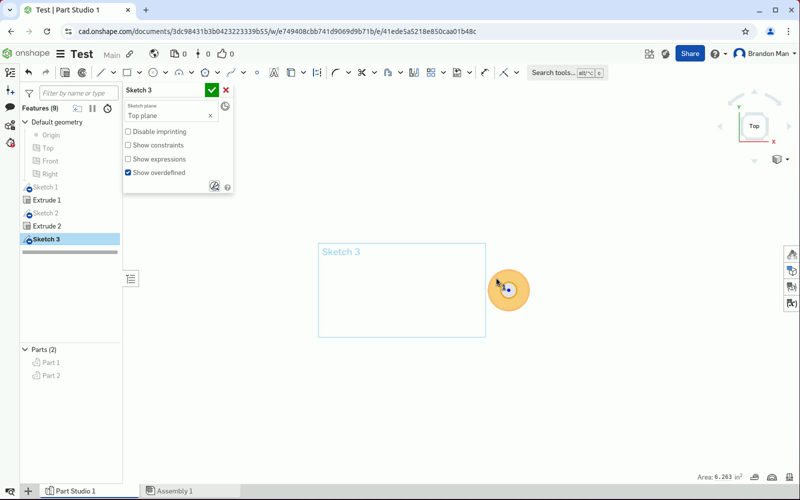
scroll(-6)
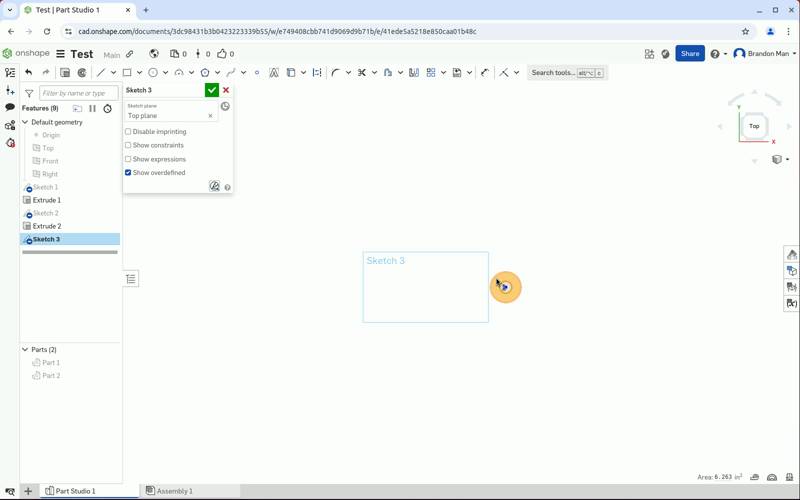
scroll(-6)
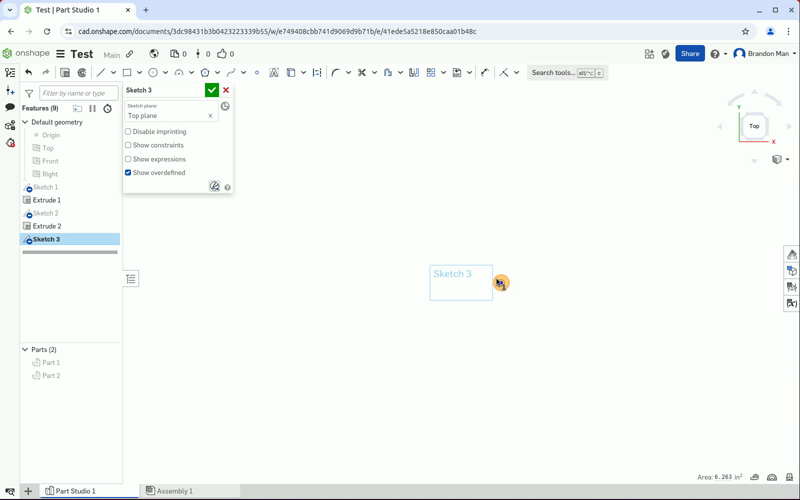
mouse_move(73, 352)
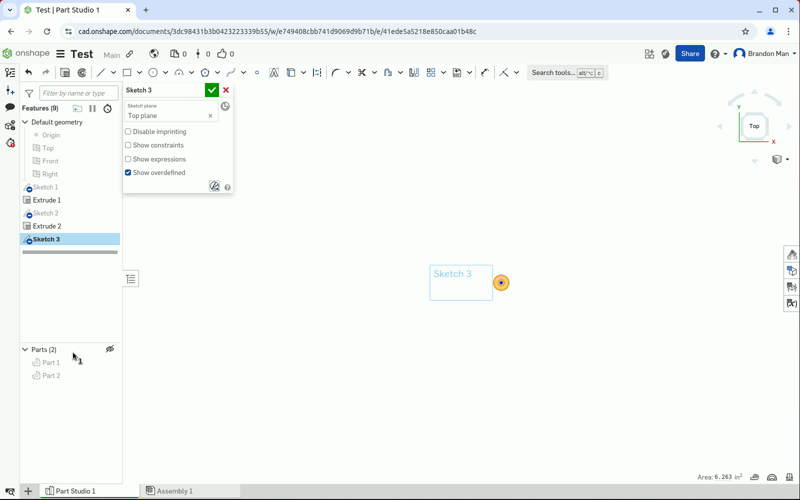
key(shift+y)
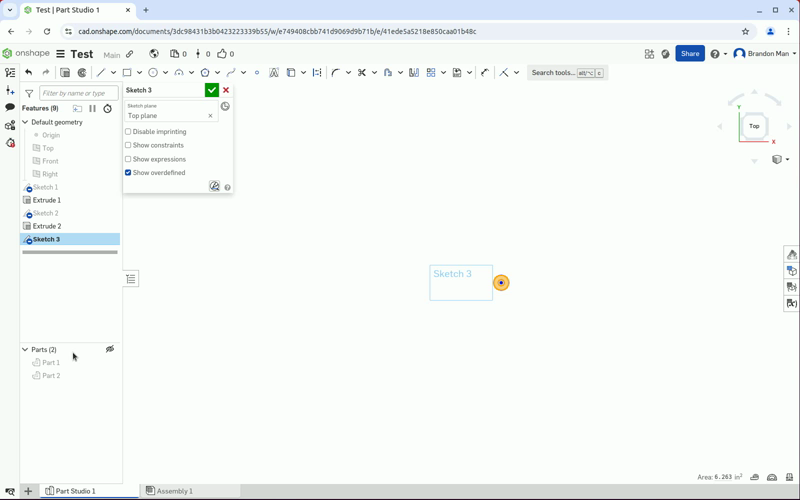
key(shift+e)
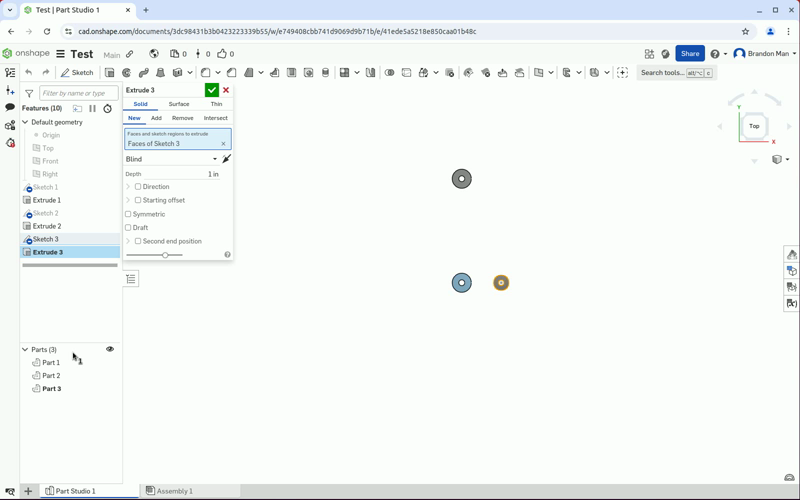
mouse_move(143, 106)
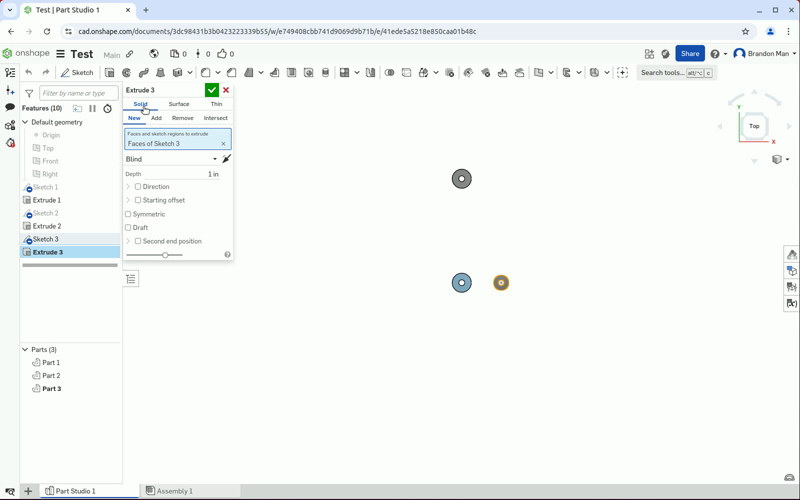
click(143, 106)
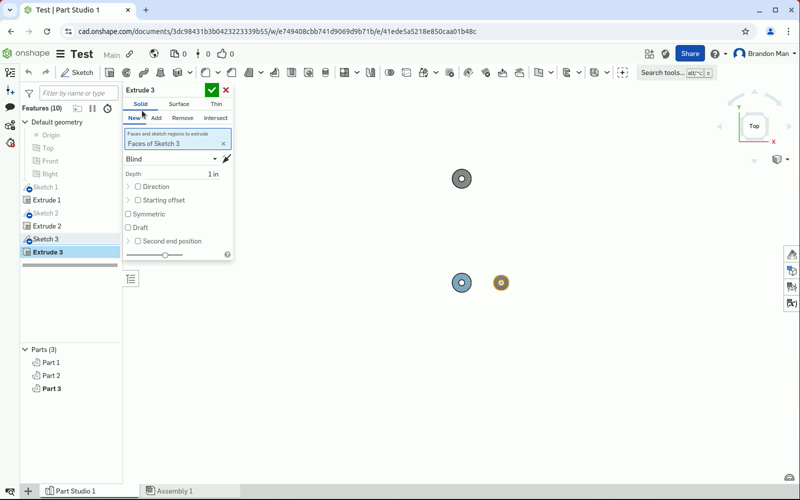
mouse_move(137, 120)
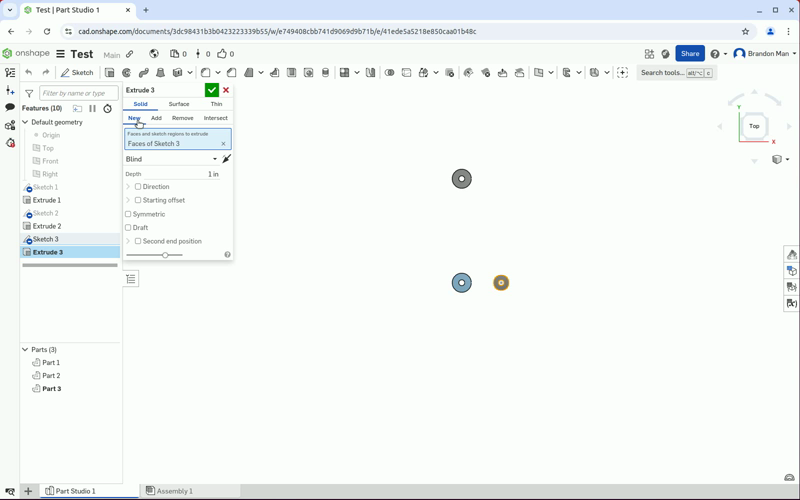
click(137, 120)
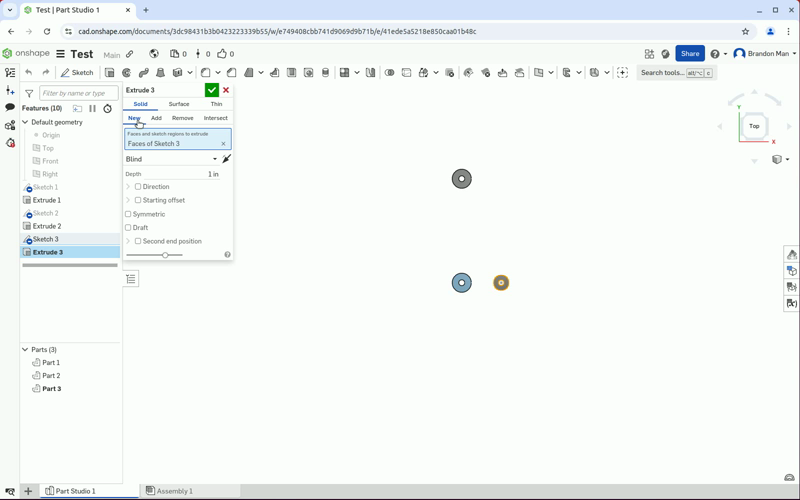
key(tab, 4)
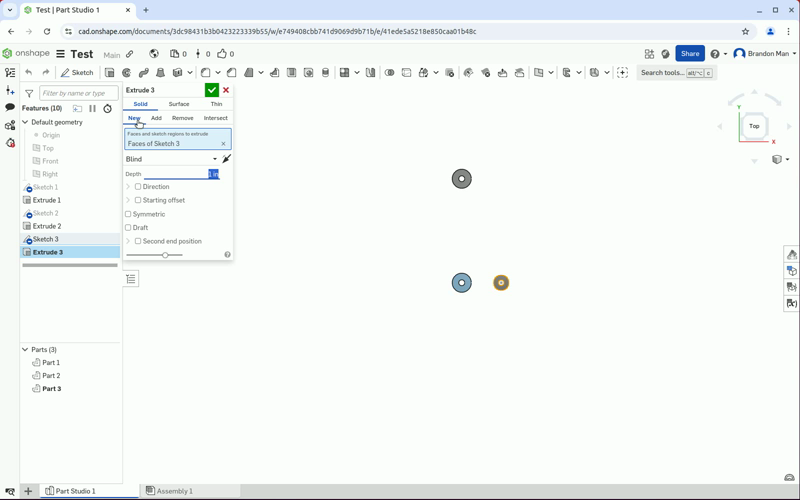
text(0.481)
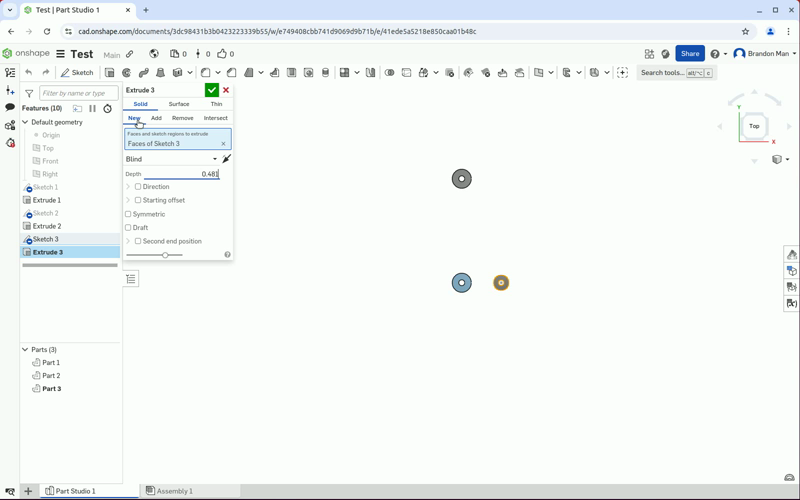
key(enter)
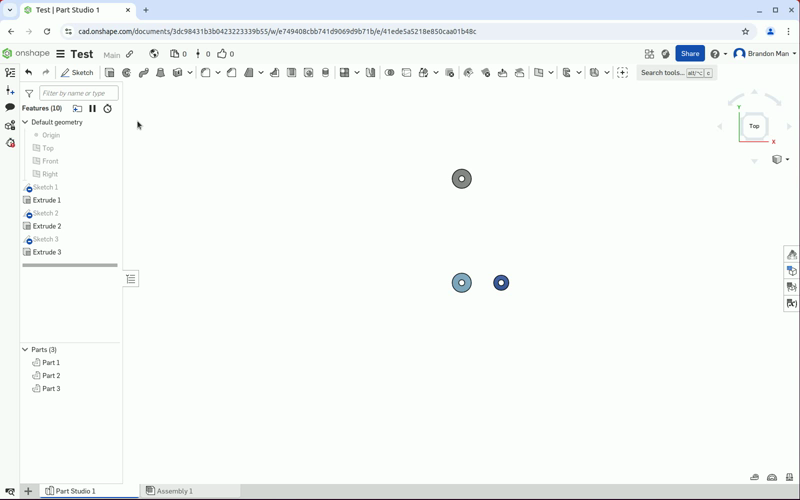
key(shift+h)
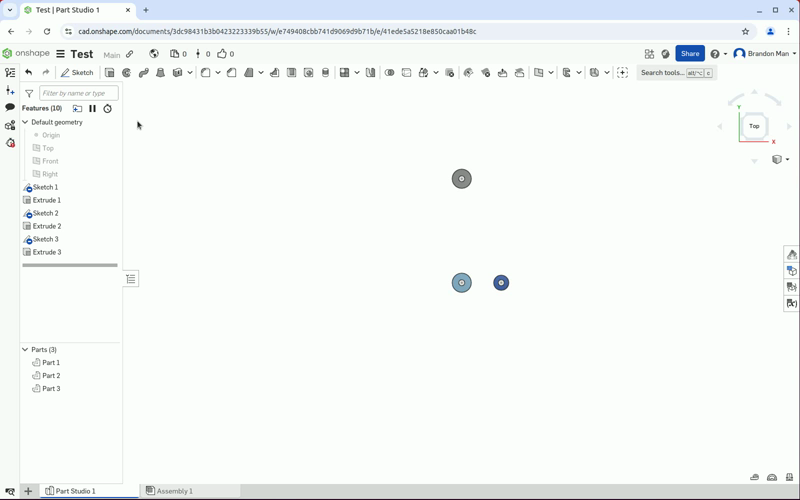
key(shift+h)
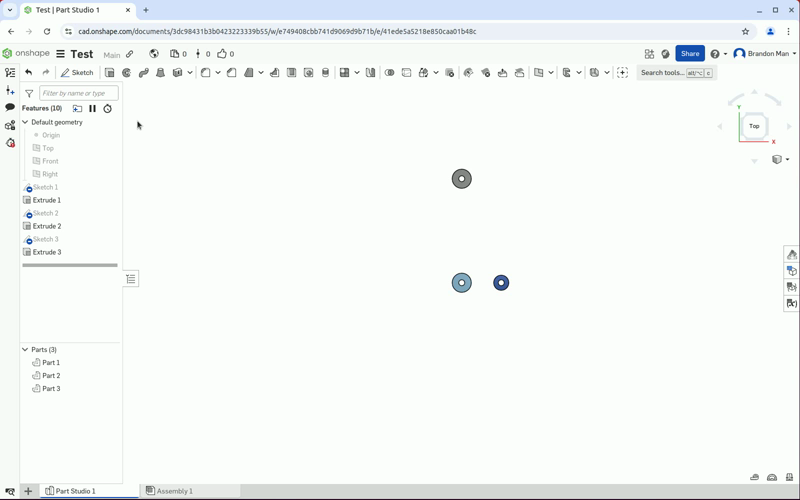
mouse_move(73, 189)
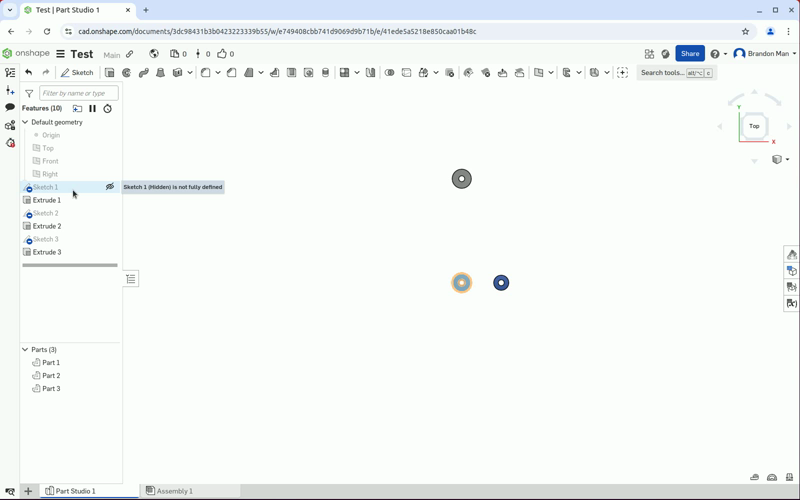
click(73, 189)
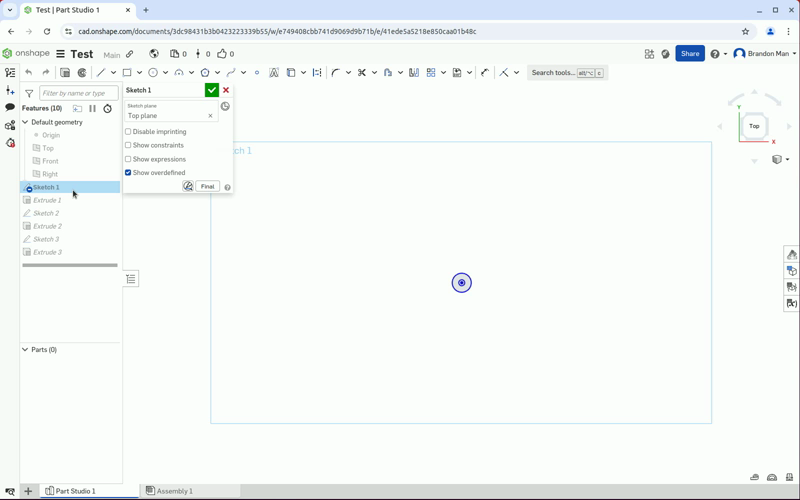
mouse_move(229, 92)
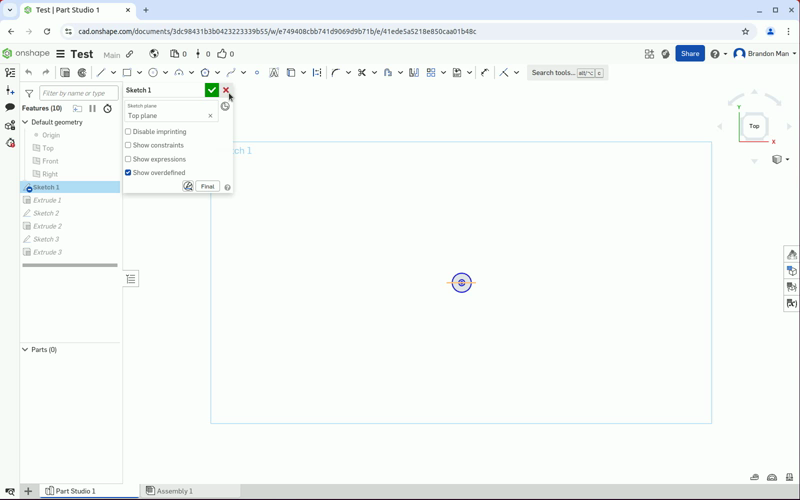
click(229, 92)
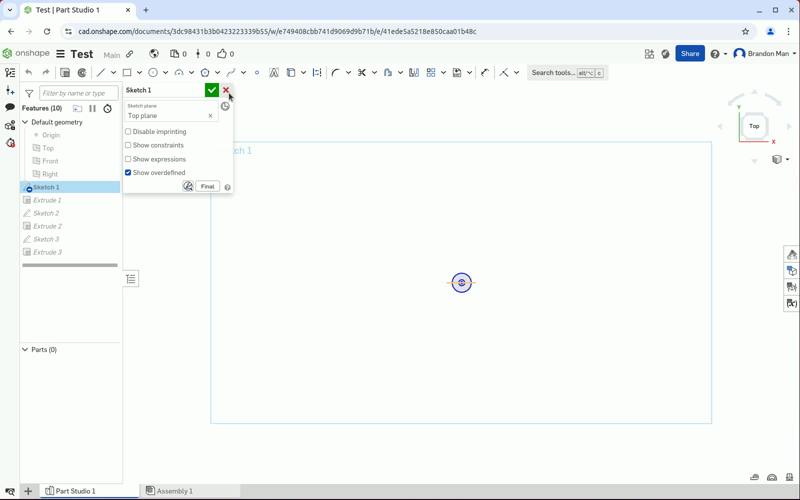
key(shift+s)
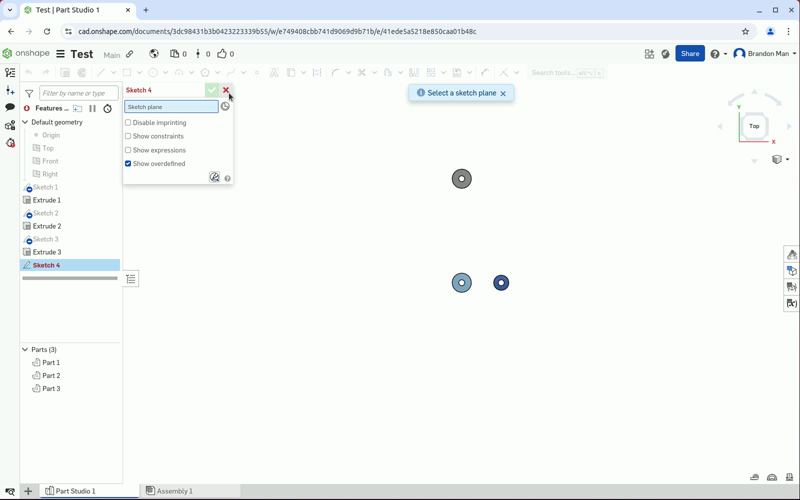
mouse_move(73, 150)
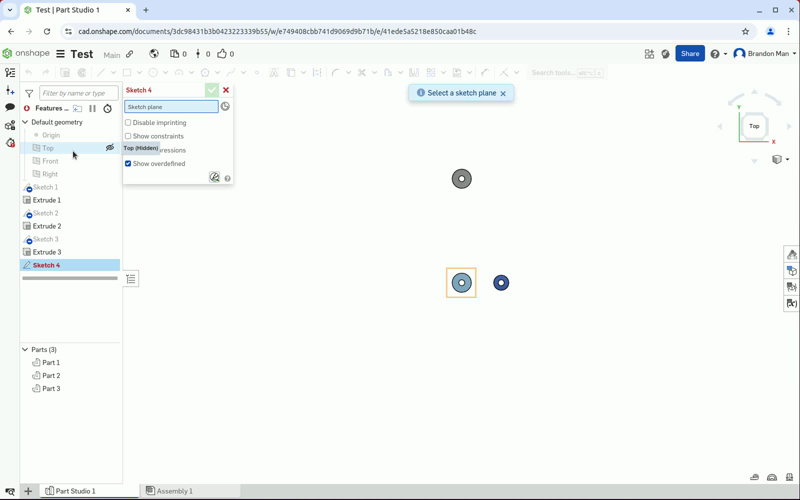
click(73, 150)
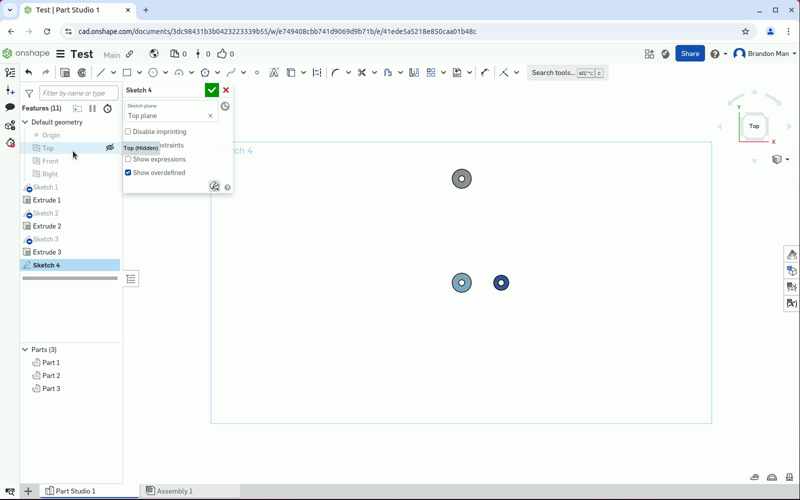
mouse_move(73, 352)
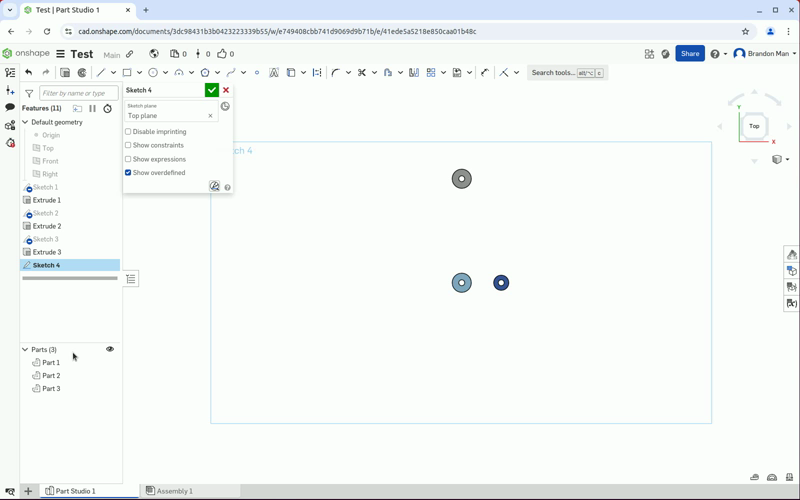
key(y)
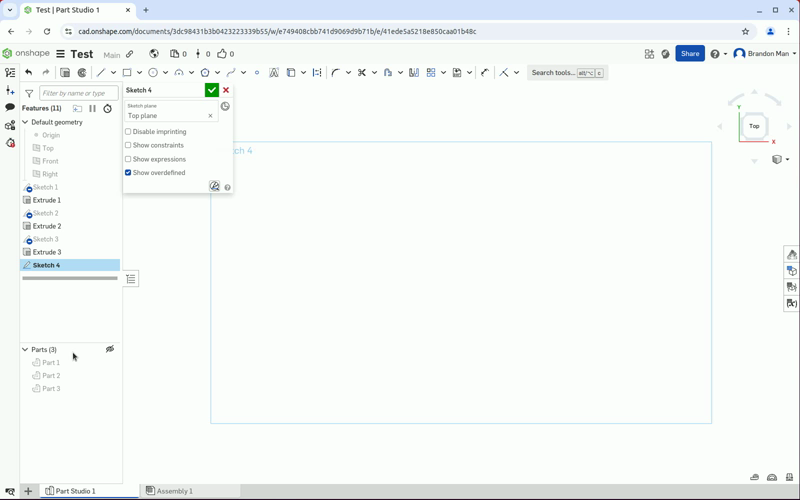
key(l)
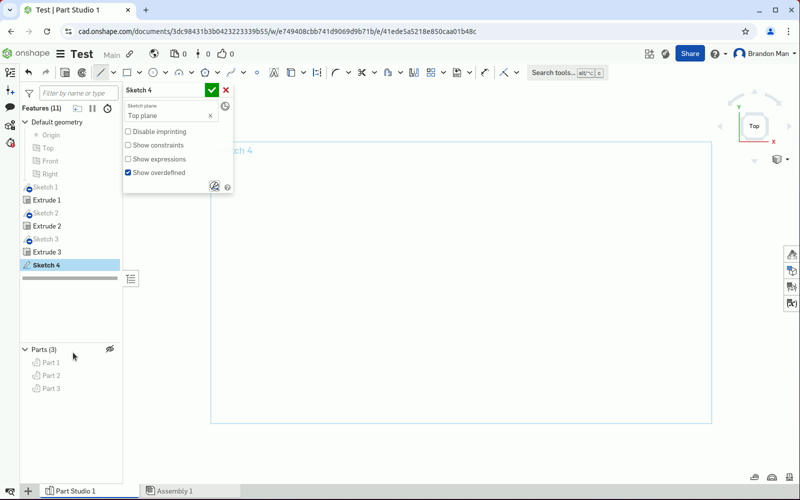
key_down(shift)
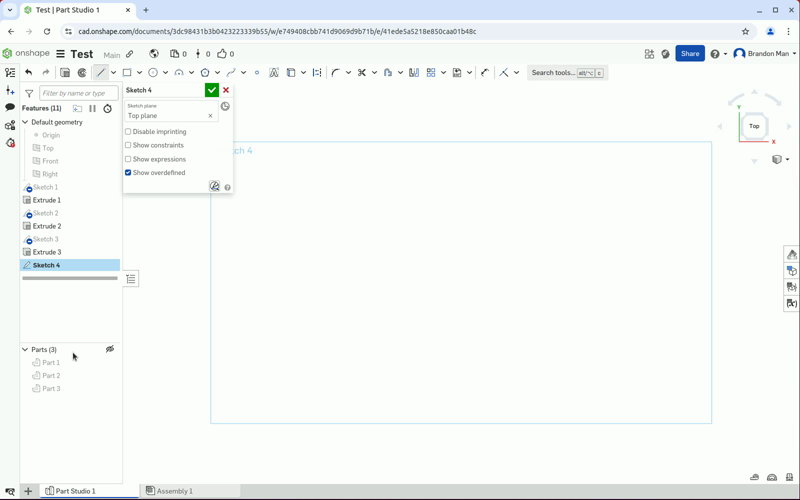
mouse_move(446, 226)
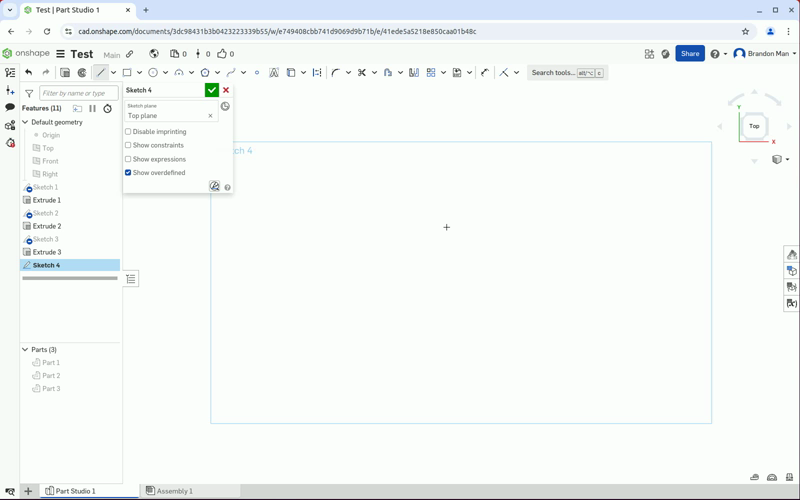
click(446, 226)
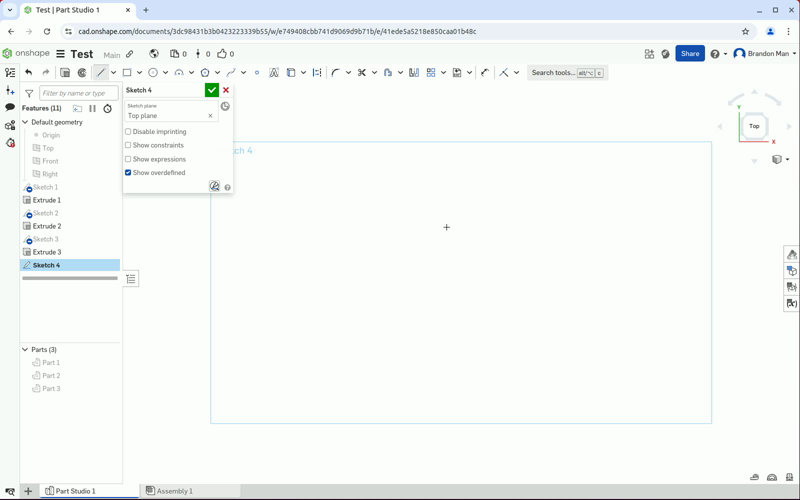
key_up(shift)
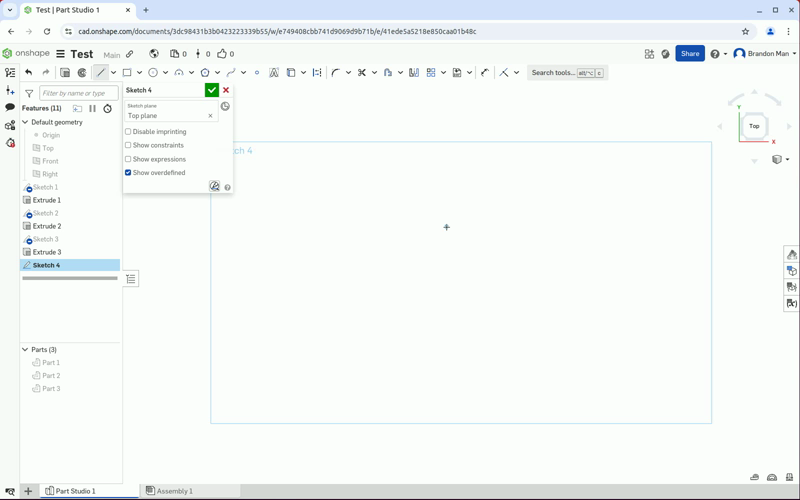
key_down(shift)
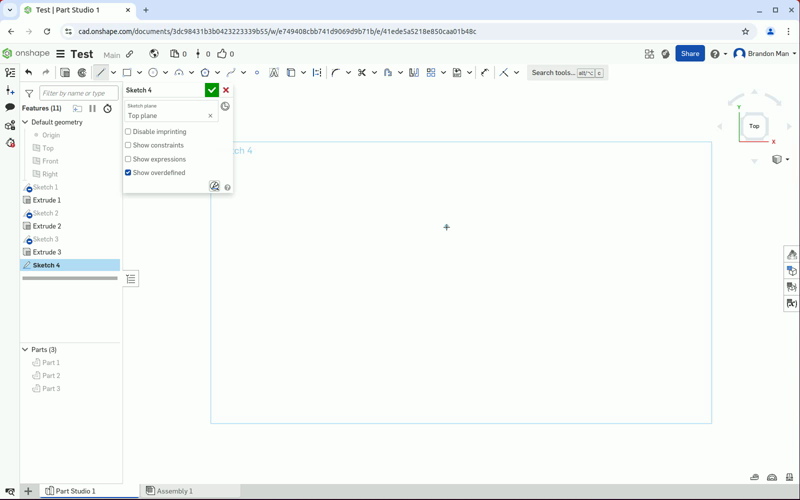
mouse_move(476, 226)
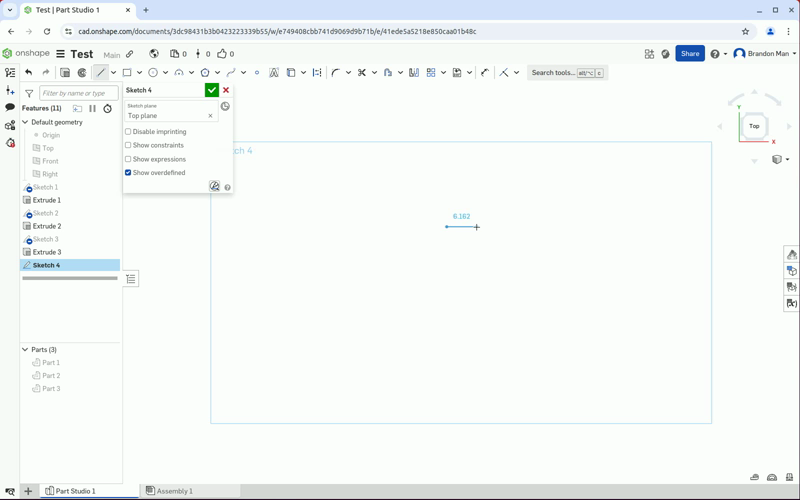
mouse_move(452, 284)
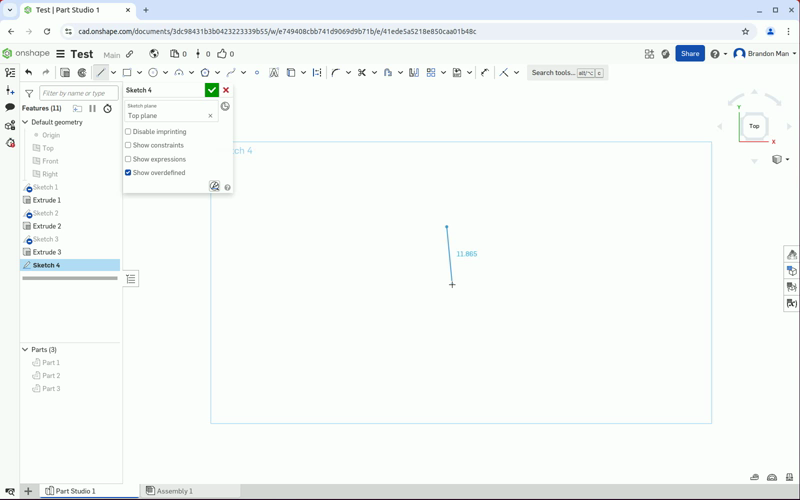
click(452, 284)
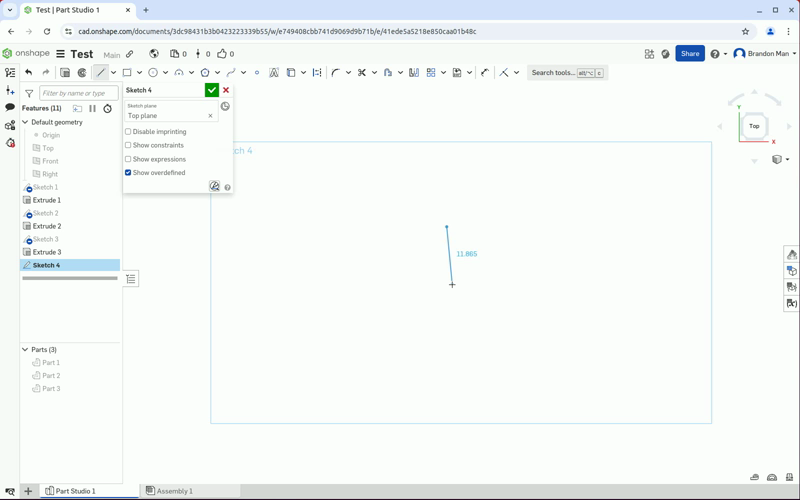
key_up(shift)
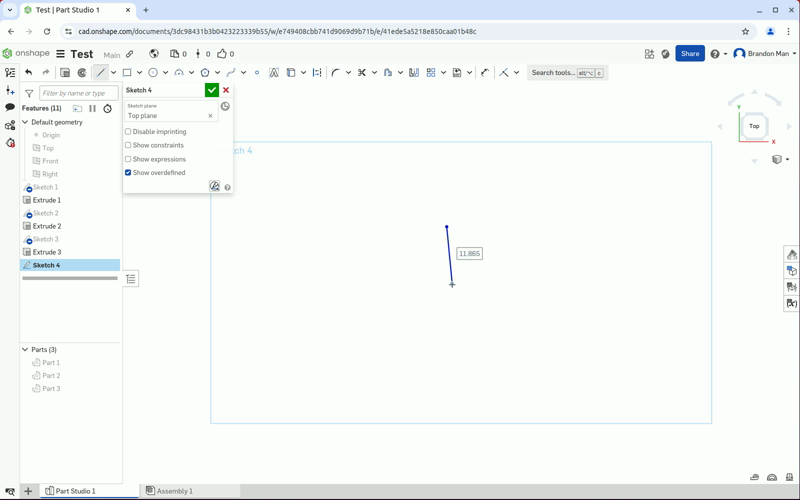
key(esc)
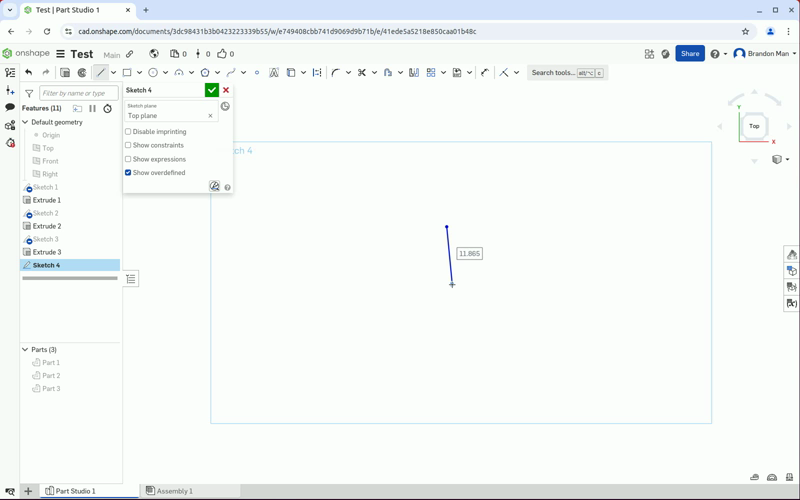
key(a)
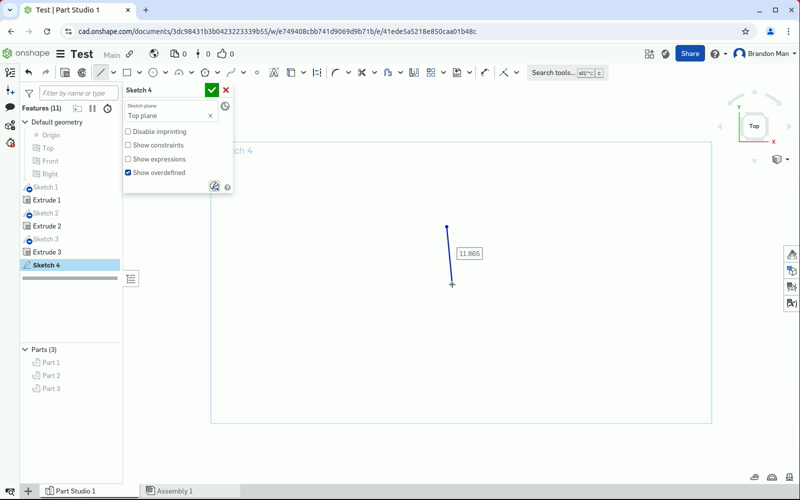
mouse_move(452, 284)
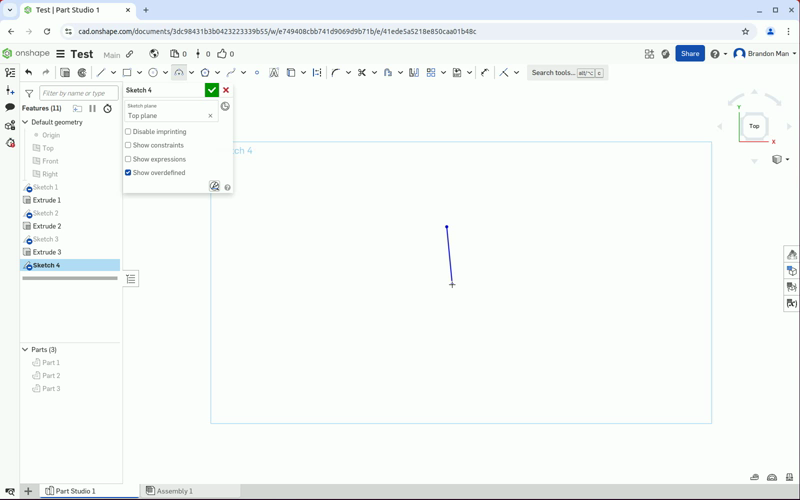
click(452, 284)
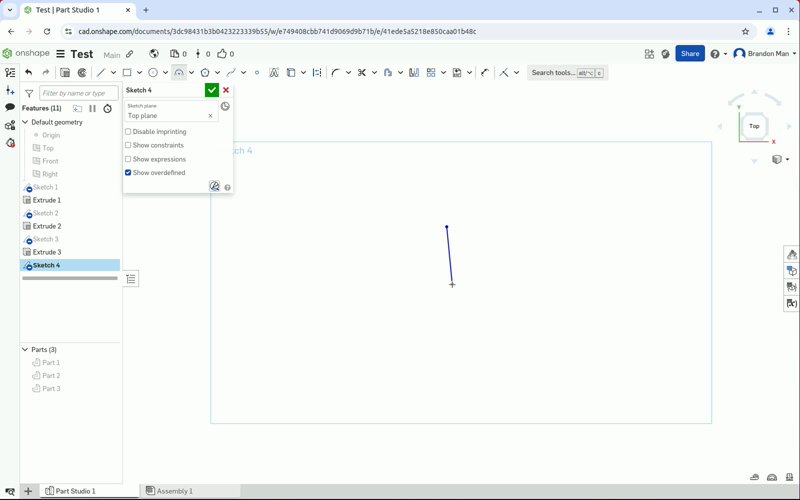
key_down(shift)
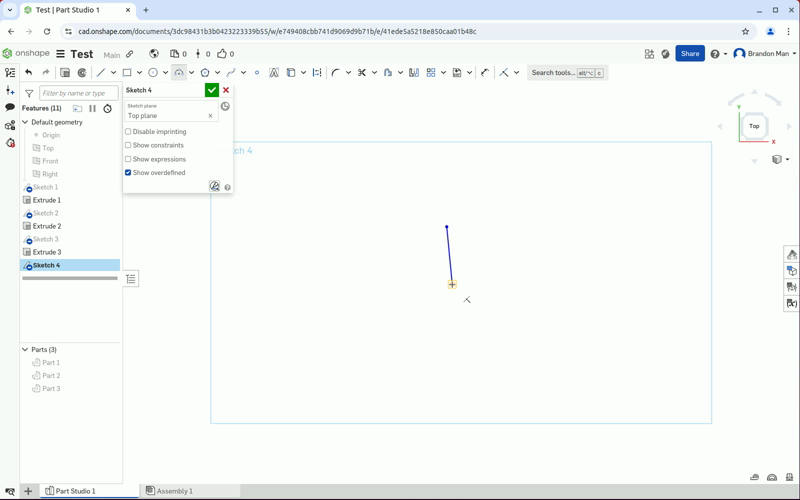
mouse_move(461, 291)
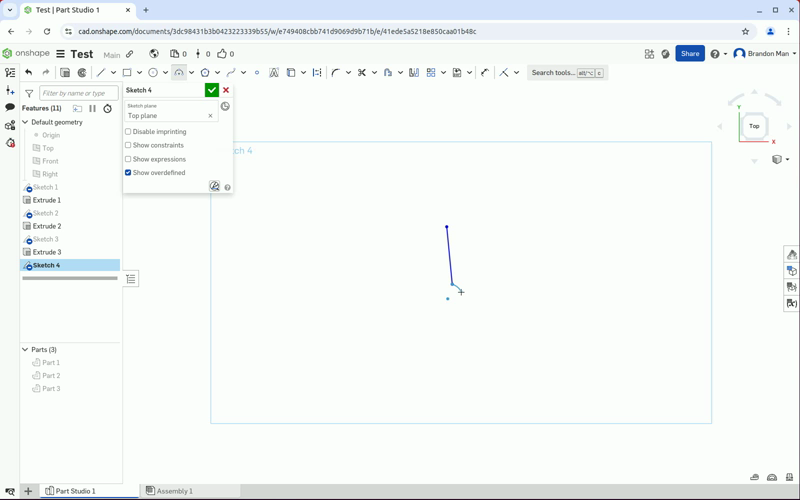
click(461, 291)
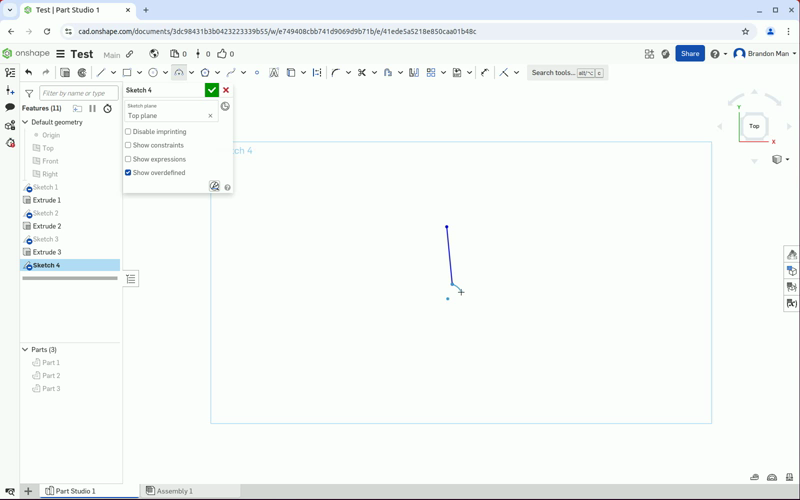
mouse_move(466, 276)
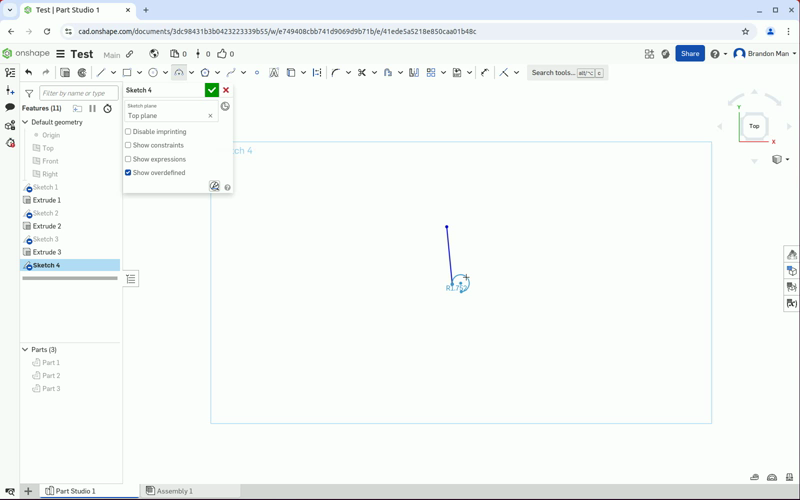
click(466, 276)
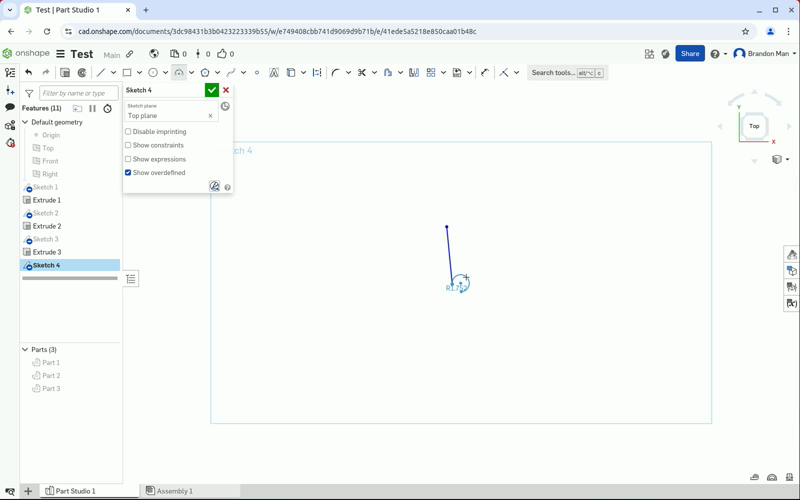
key_up(shift)
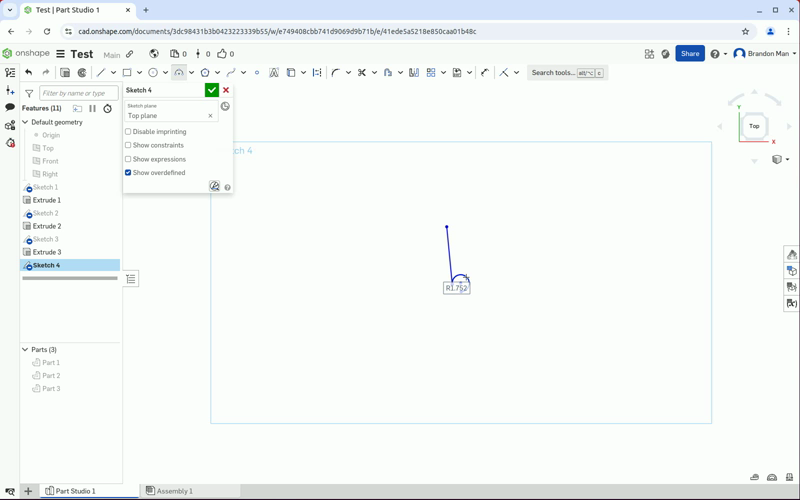
key(esc)
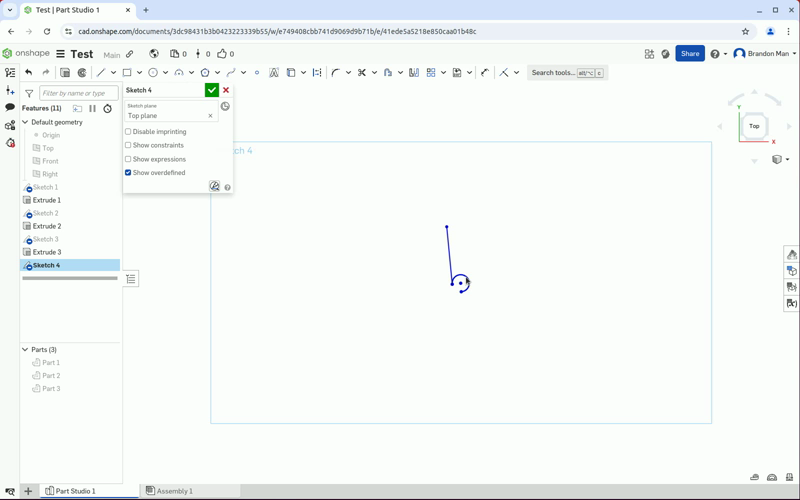
key(l)
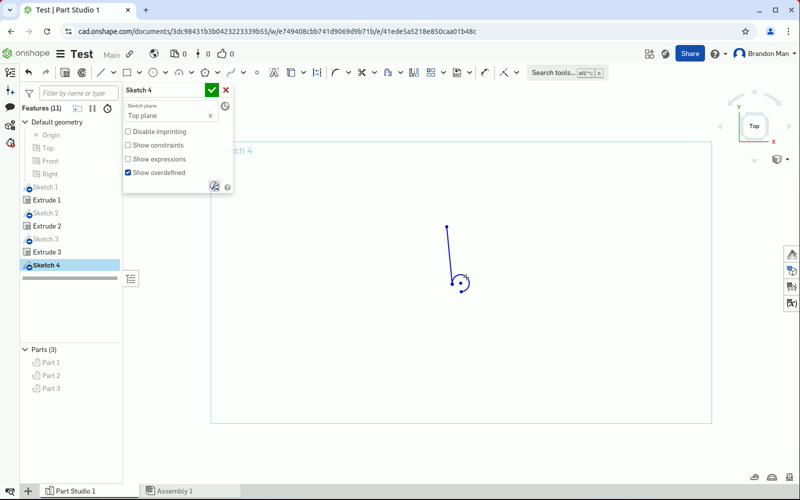
mouse_move(461, 291)
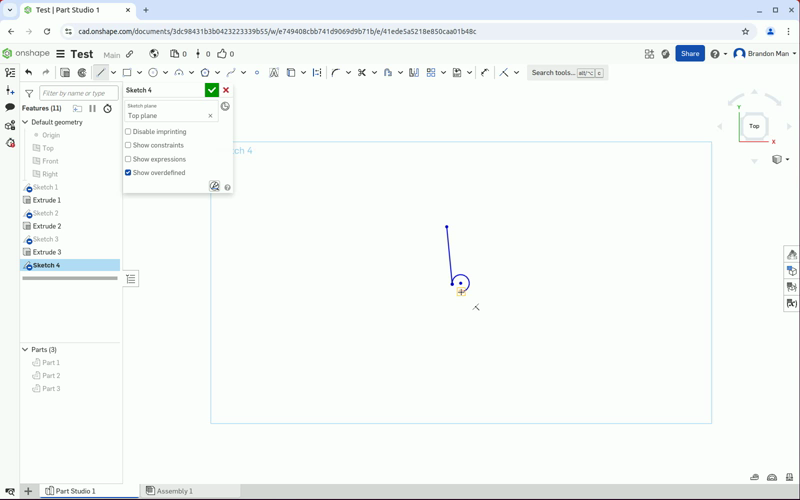
click(461, 291)
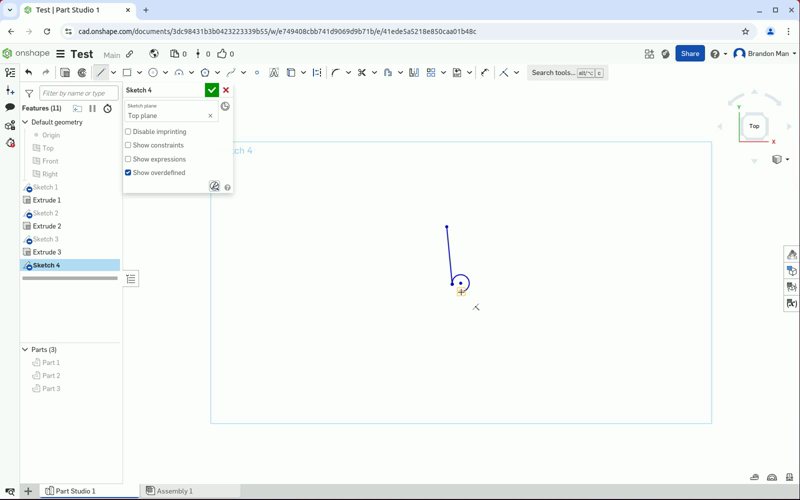
key_down(shift)
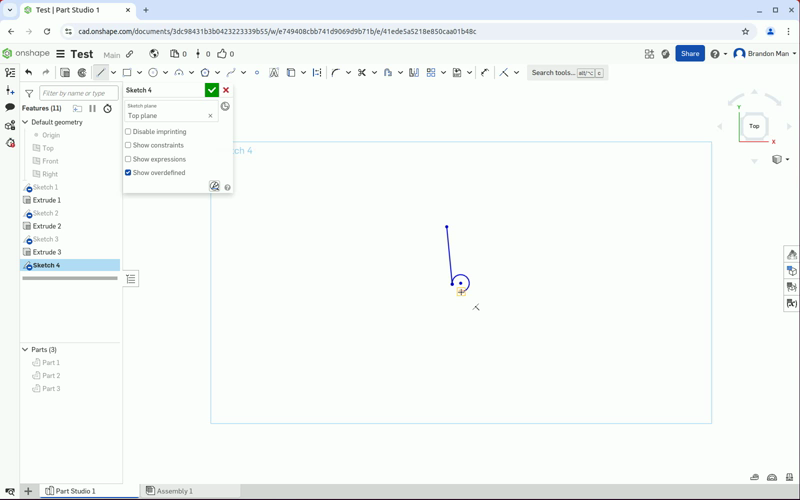
mouse_move(491, 291)
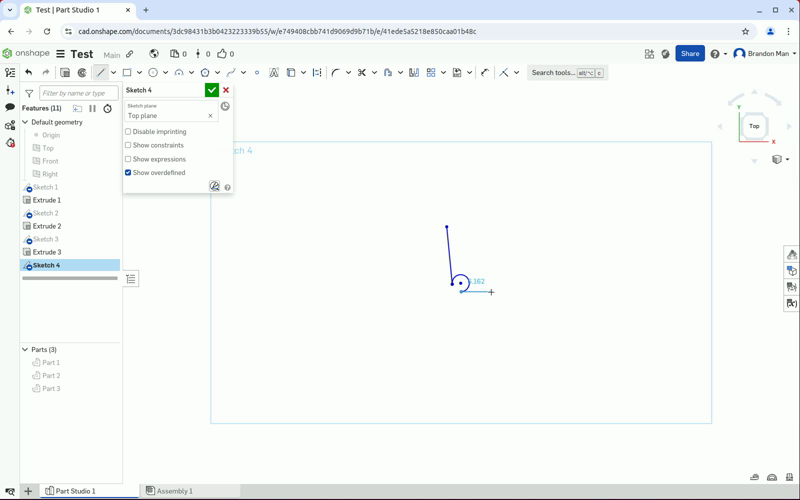
mouse_move(501, 290)
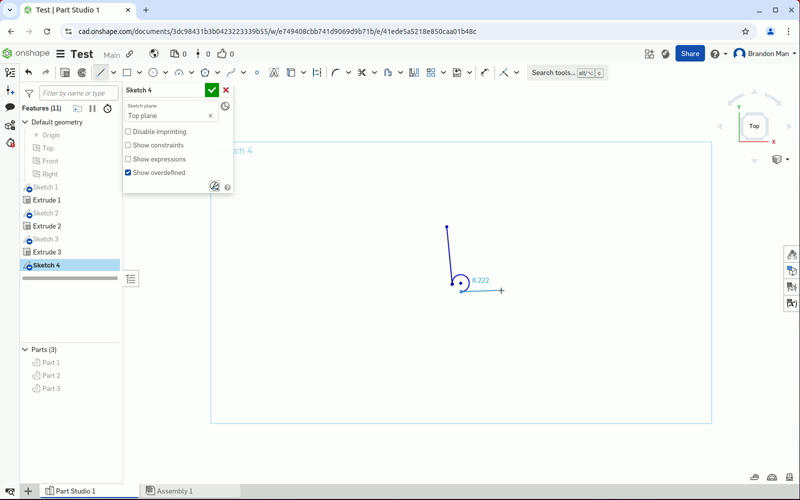
click(501, 290)
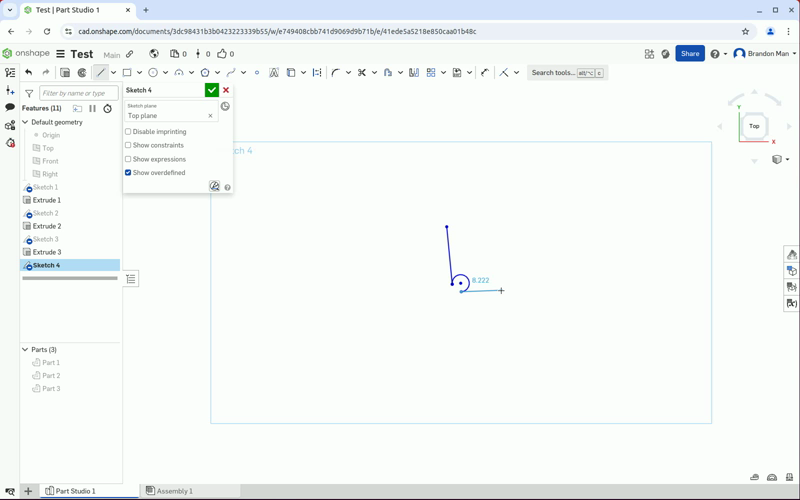
key_up(shift)
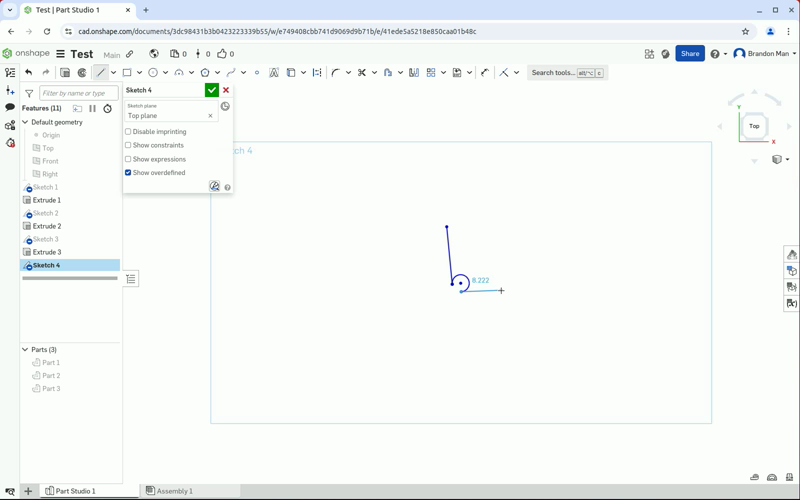
key(esc)
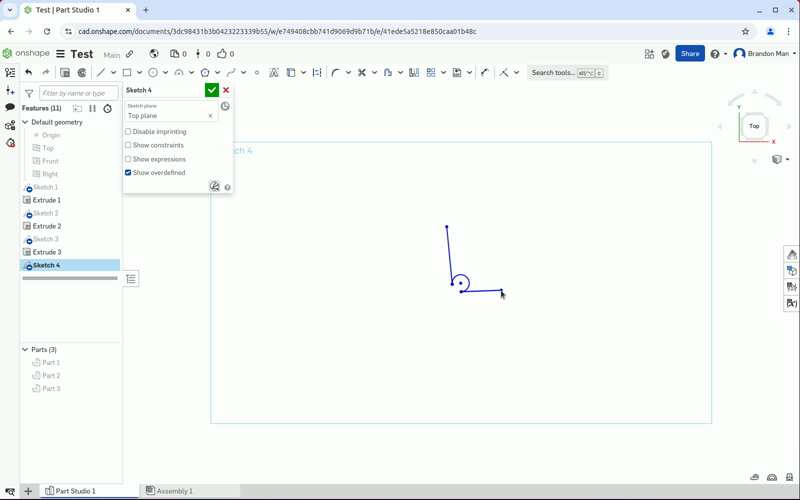
key(a)
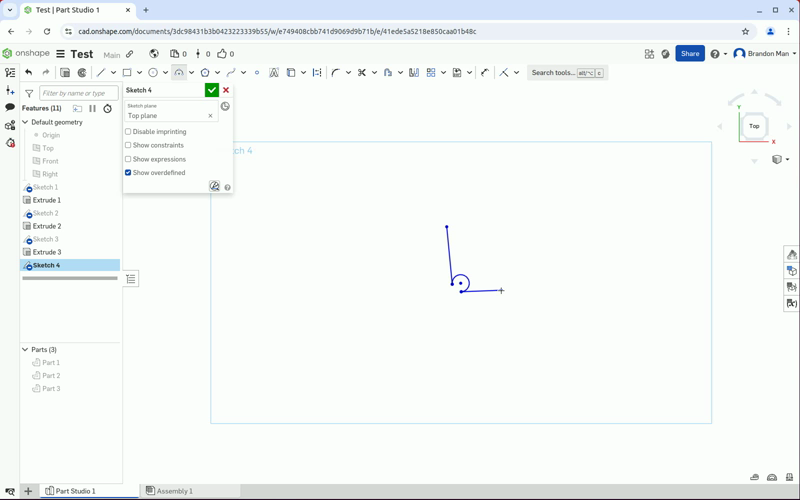
mouse_move(501, 290)
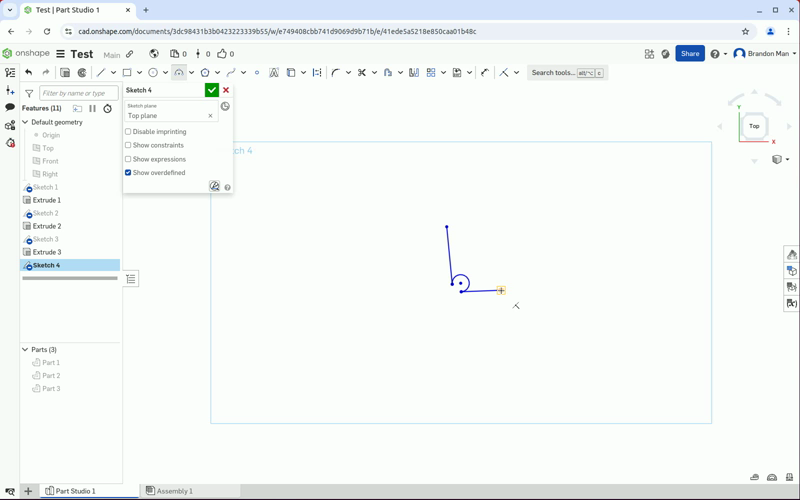
click(501, 290)
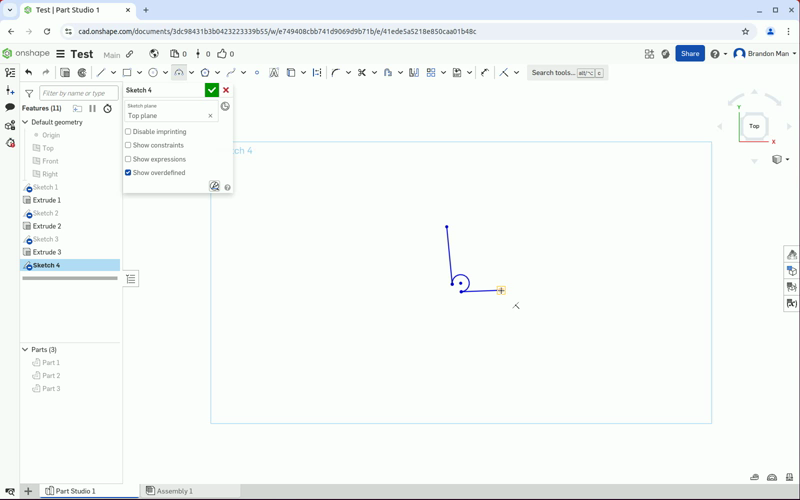
key_down(shift)
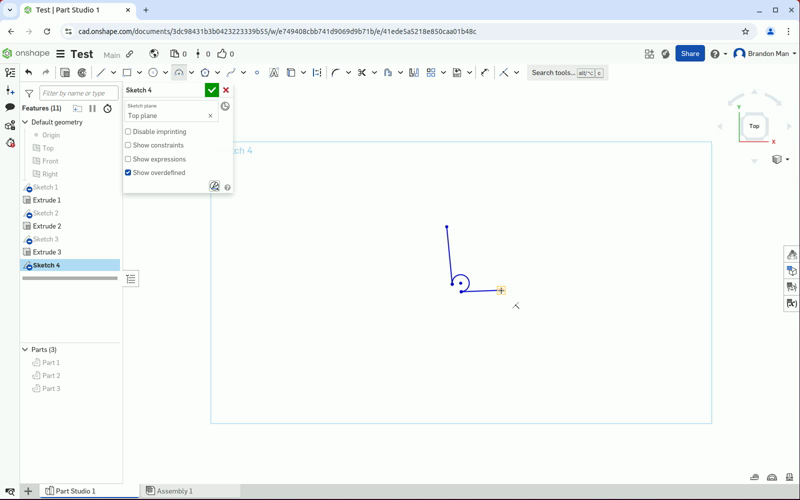
mouse_move(501, 276)
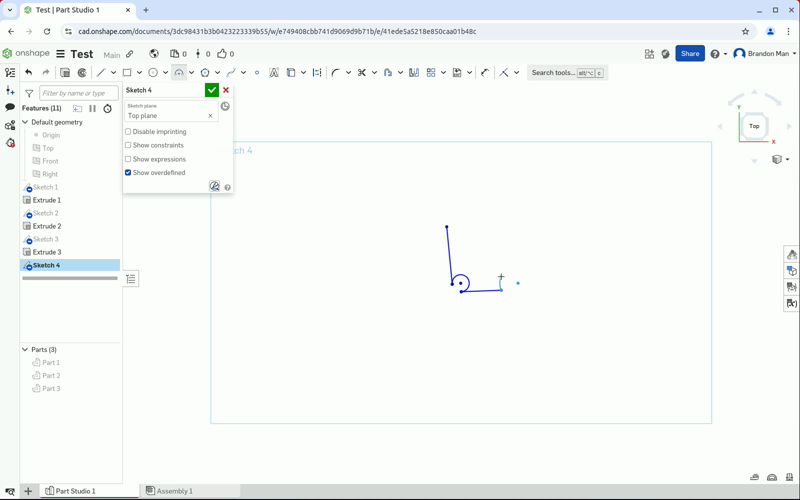
click(501, 276)
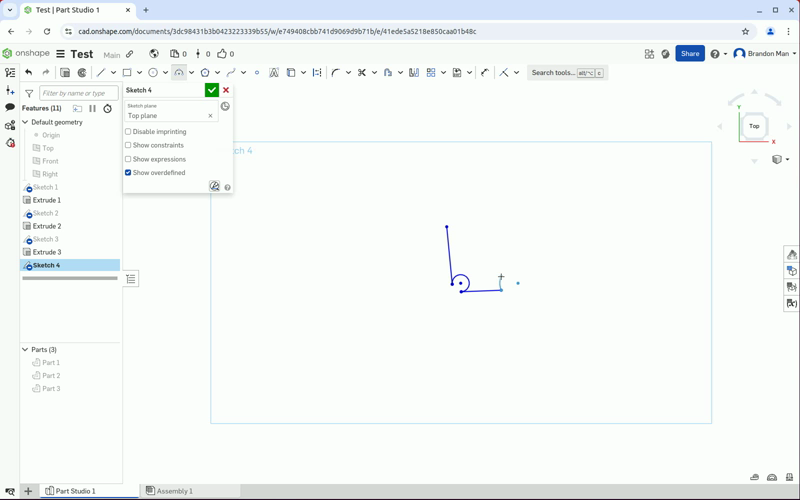
mouse_move(493, 282)
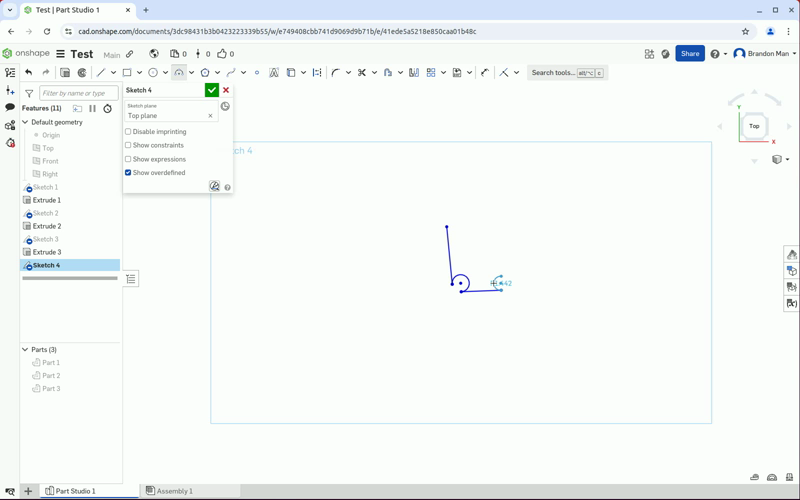
click(493, 282)
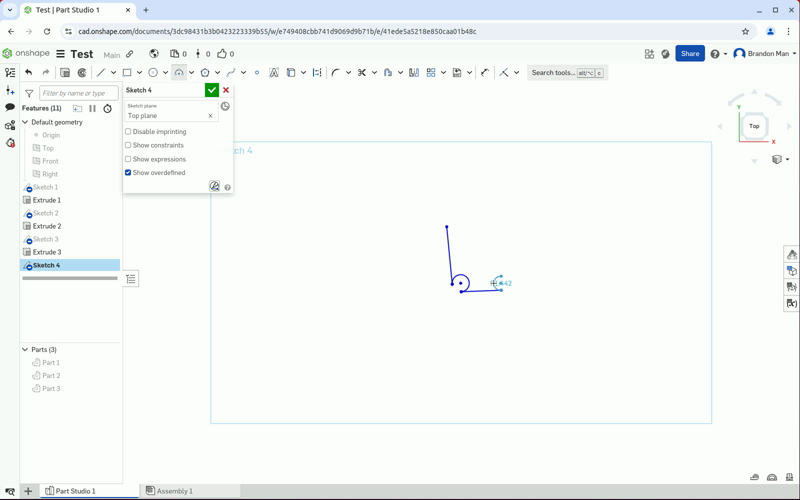
key_up(shift)
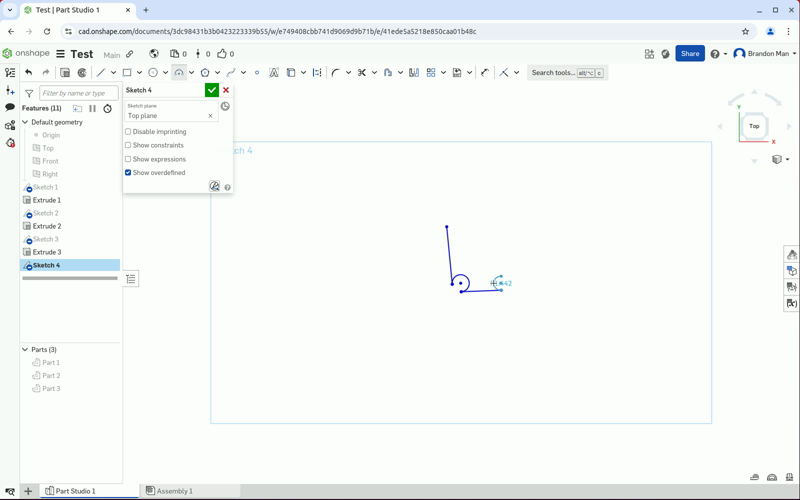
key(esc)
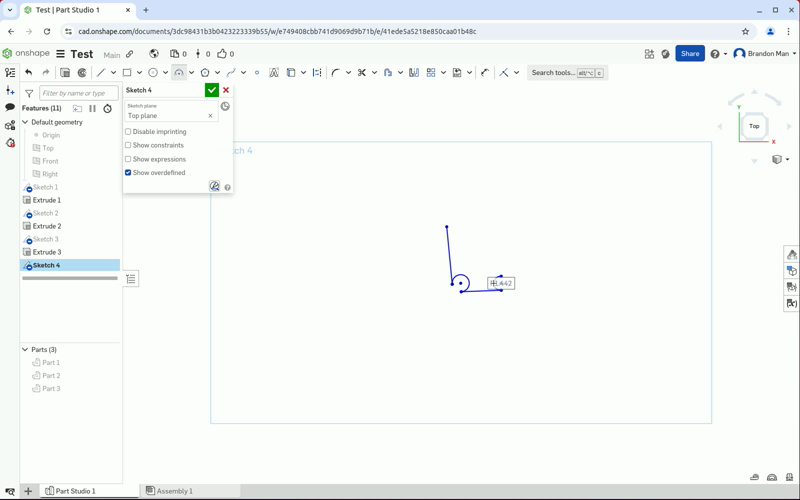
key(l)
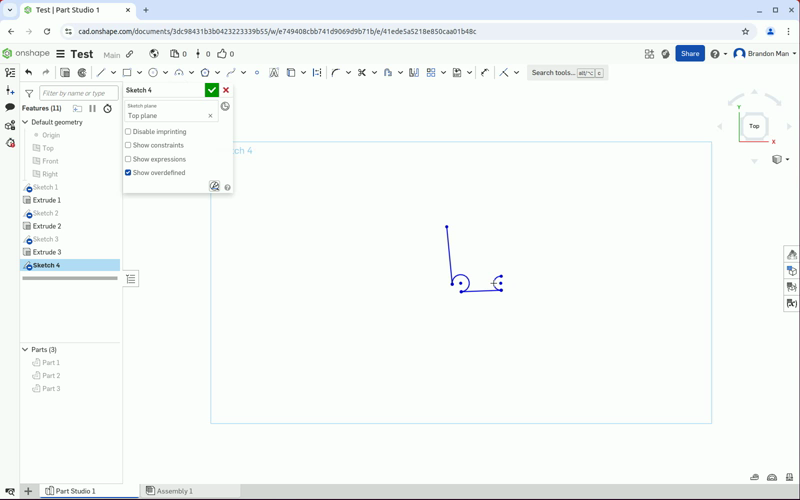
mouse_move(501, 276)
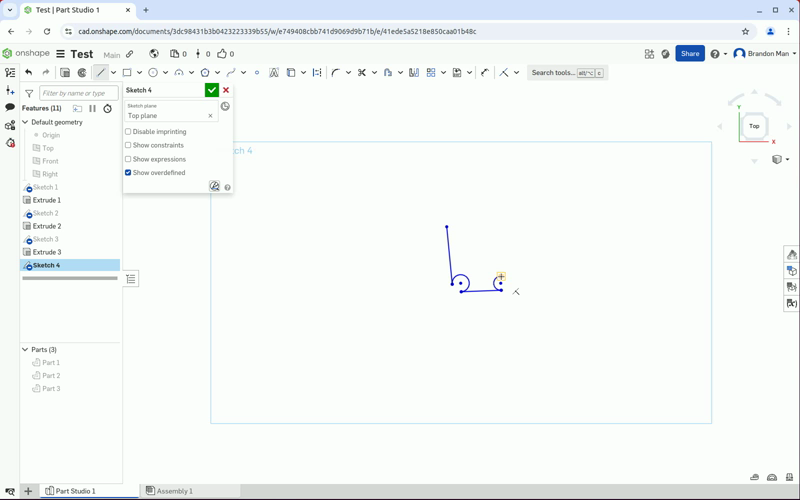
click(501, 276)
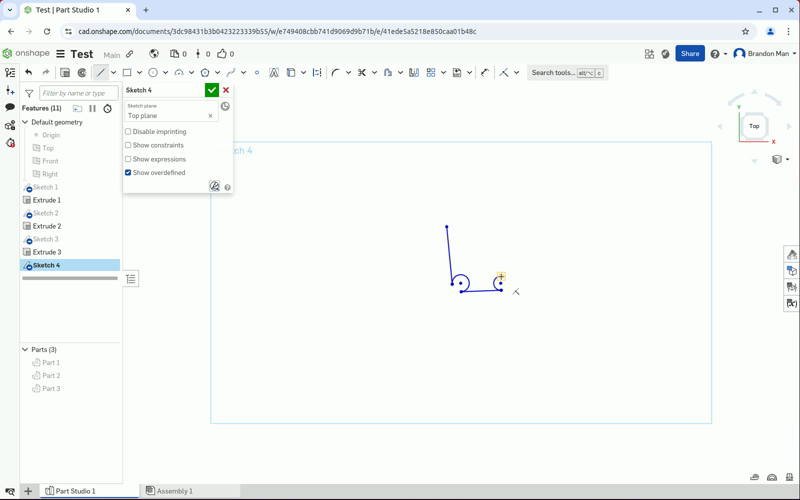
key_down(shift)
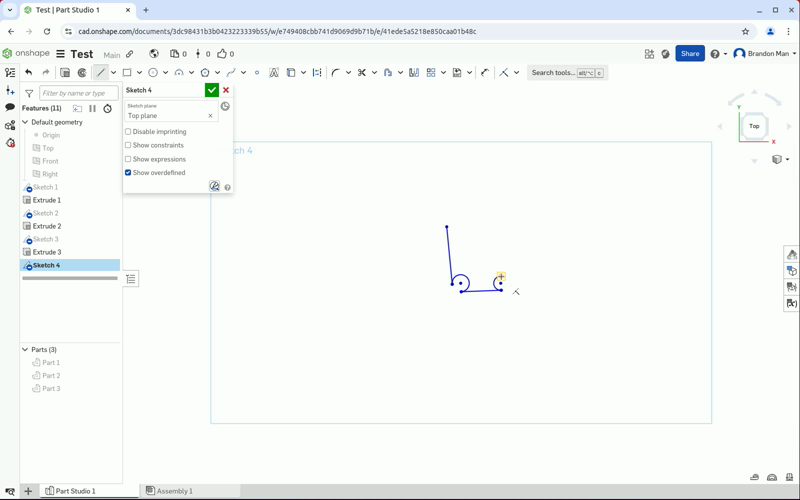
mouse_move(531, 276)
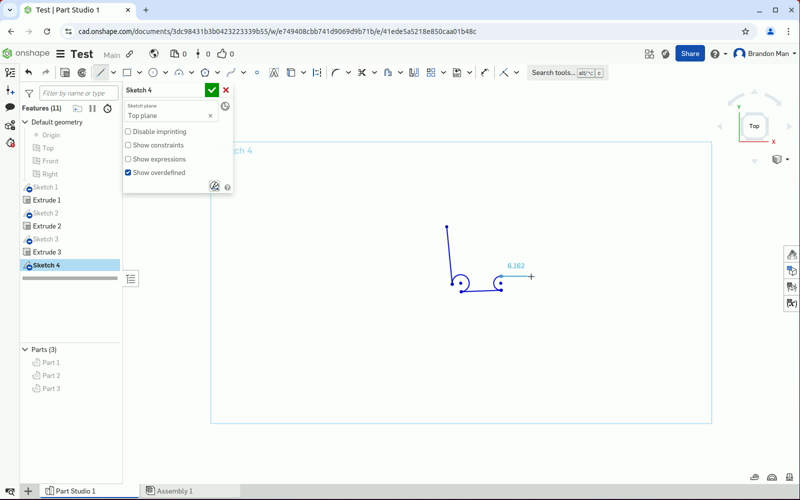
mouse_move(478, 275)
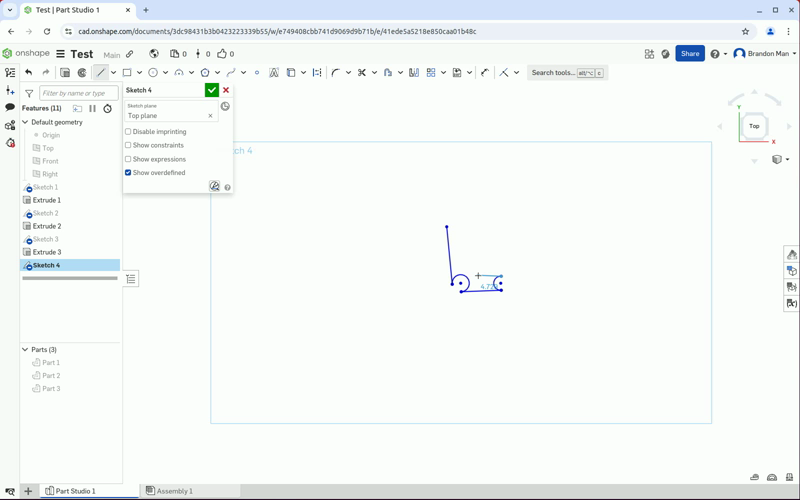
click(478, 275)
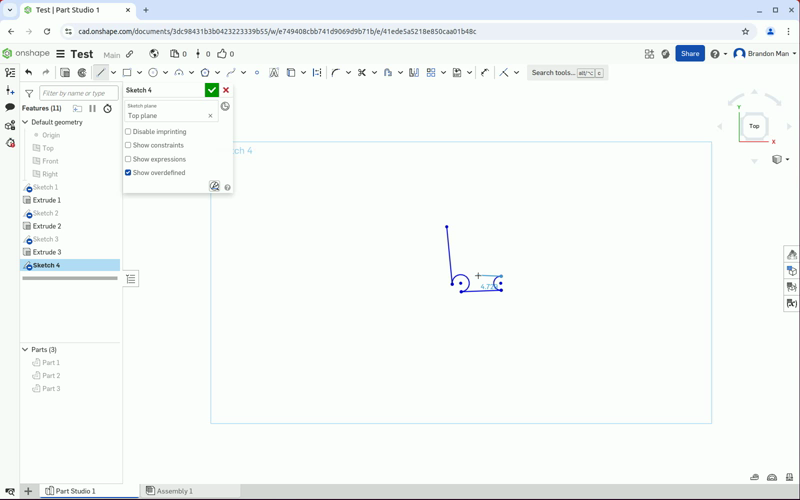
key_up(shift)
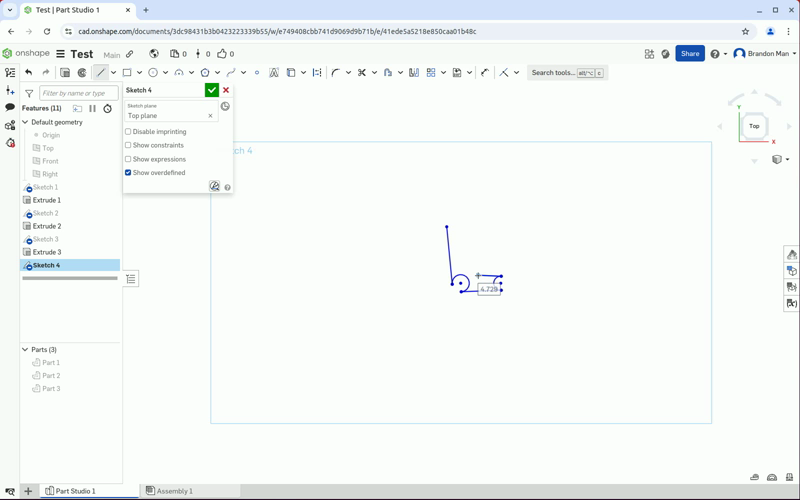
key(esc)
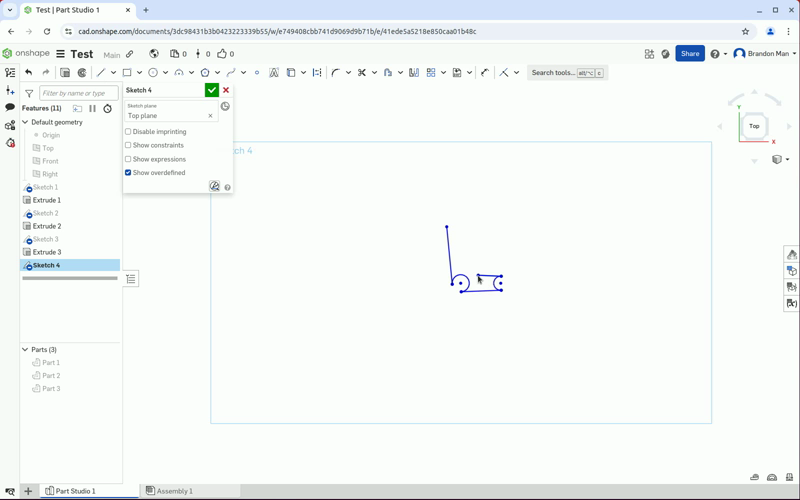
key(a)
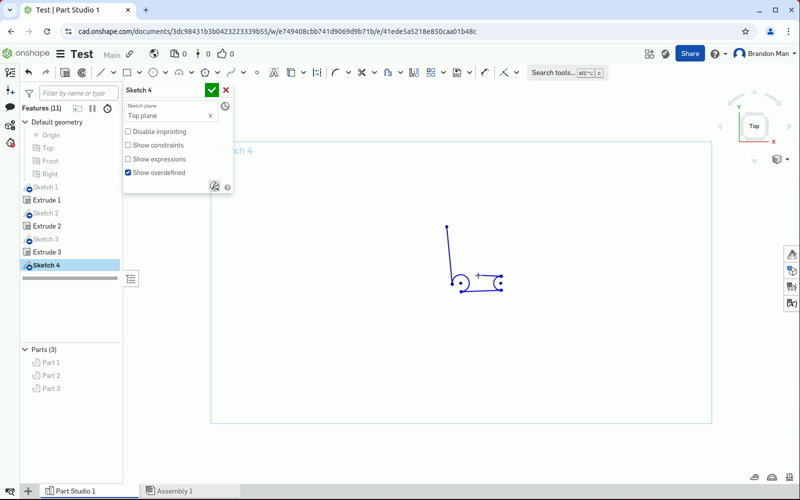
mouse_move(478, 275)
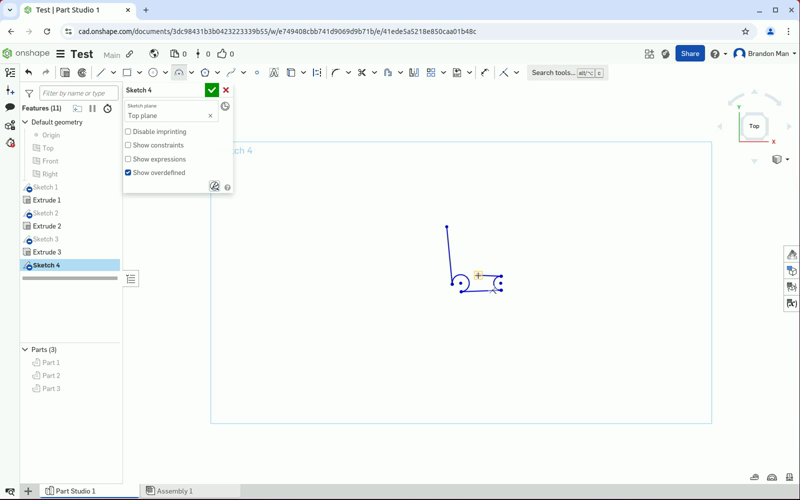
click(478, 275)
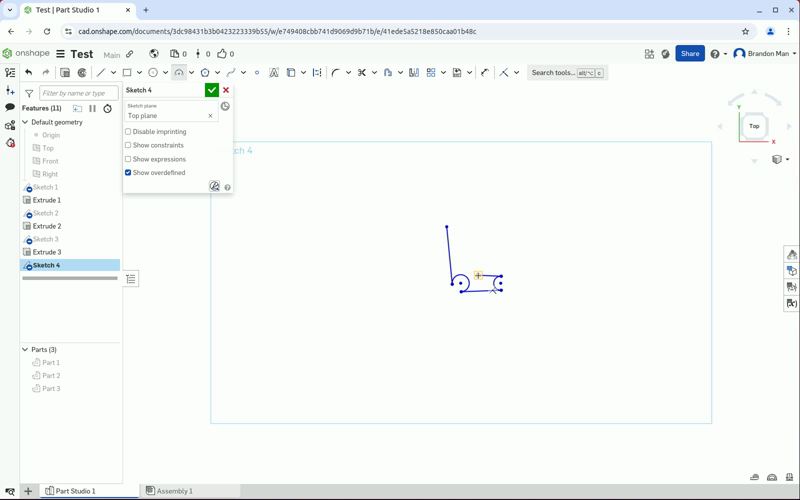
key_down(shift)
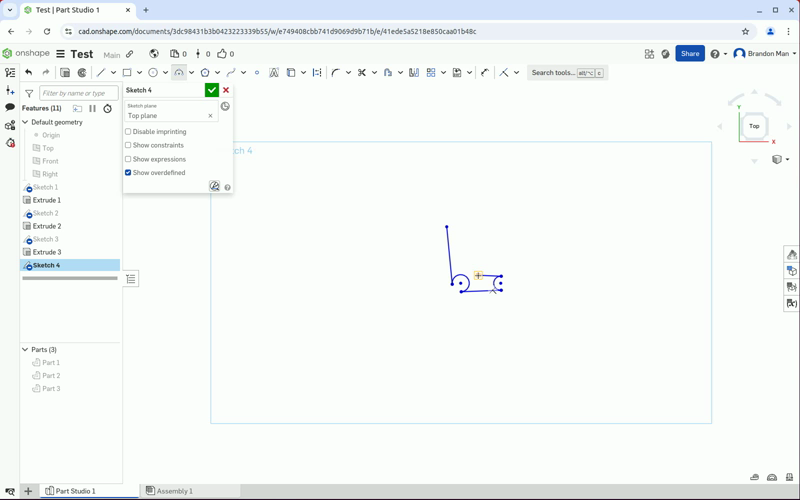
mouse_move(471, 267)
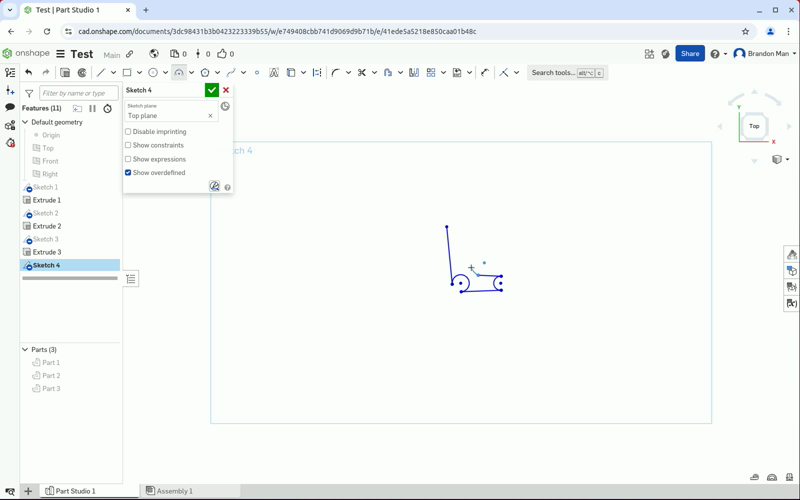
click(471, 267)
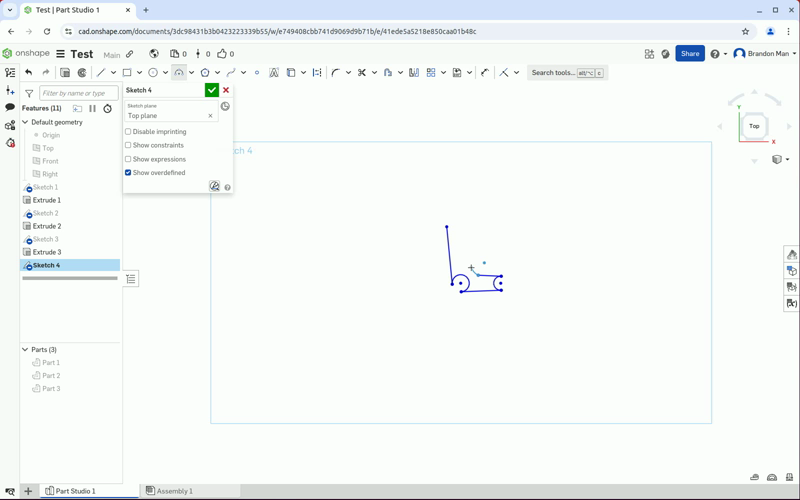
mouse_move(472, 272)
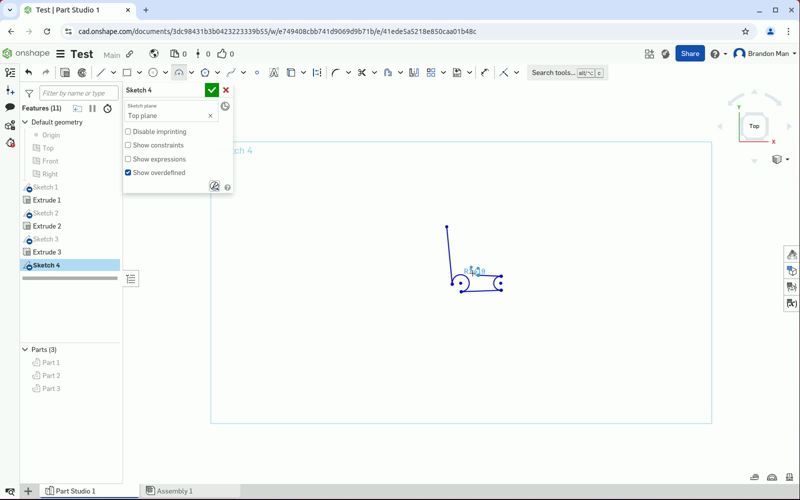
click(472, 272)
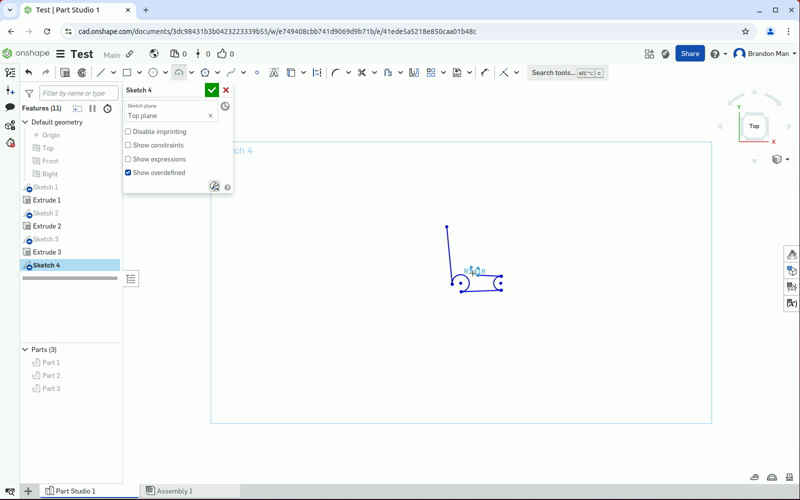
key_up(shift)
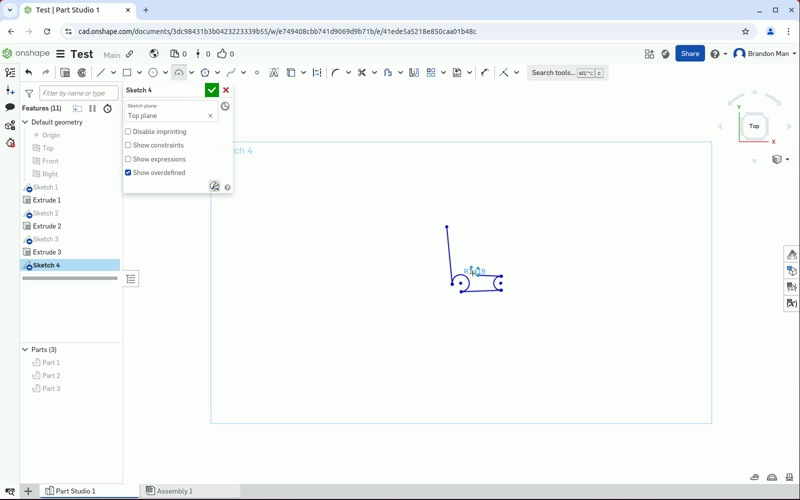
key(esc)
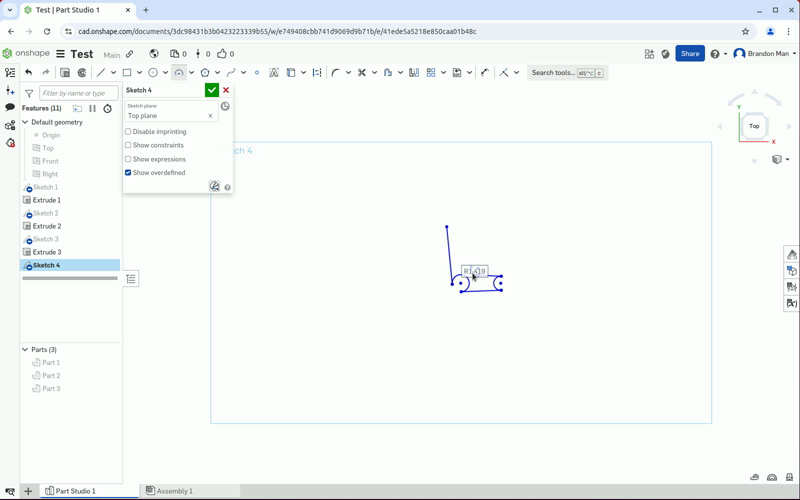
key(l)
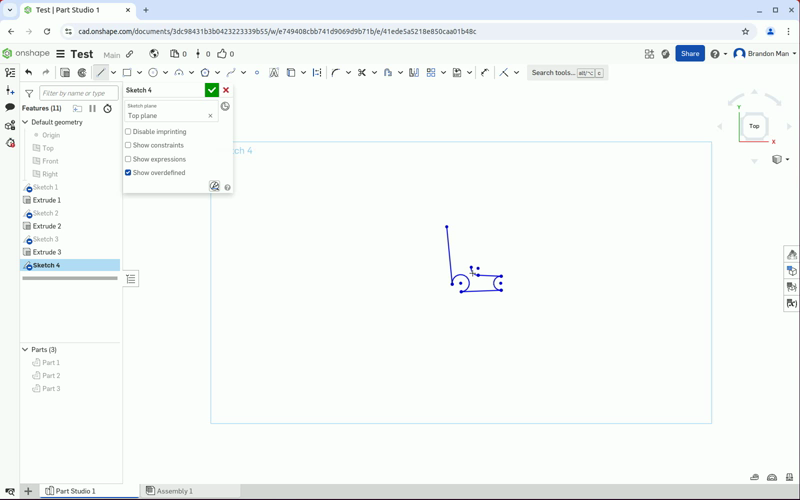
mouse_move(471, 267)
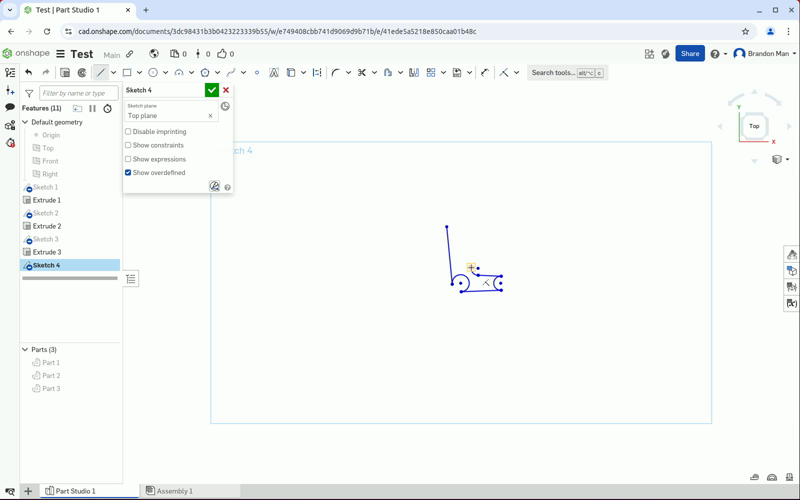
click(471, 267)
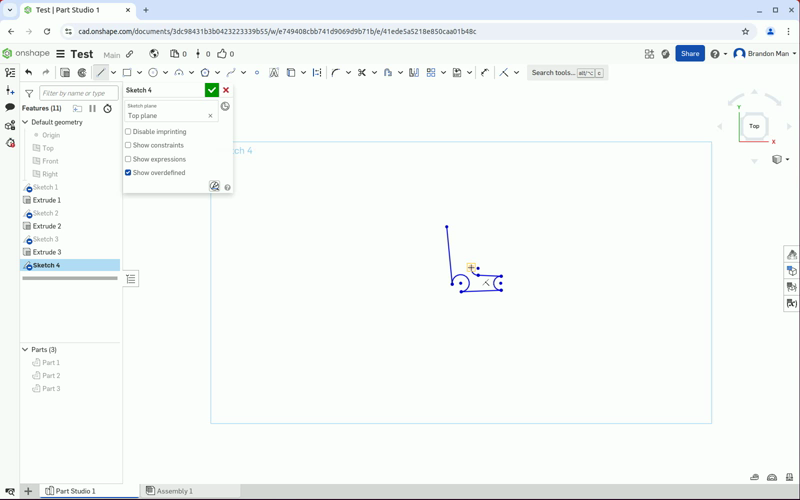
key_down(shift)
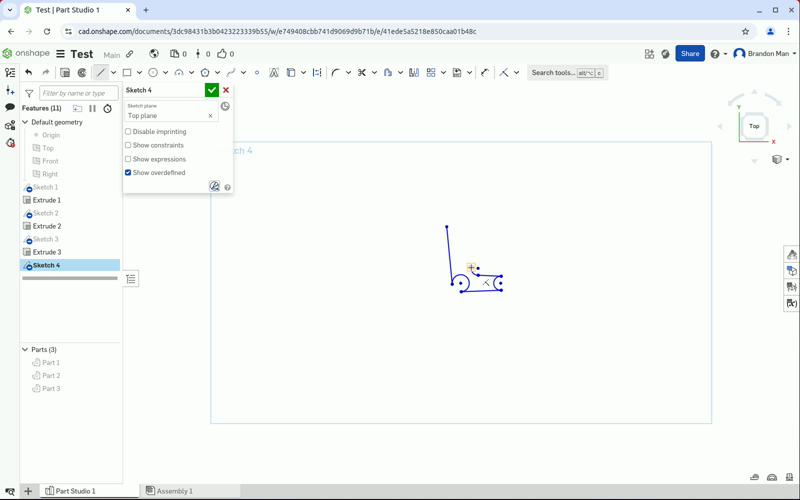
mouse_move(501, 267)
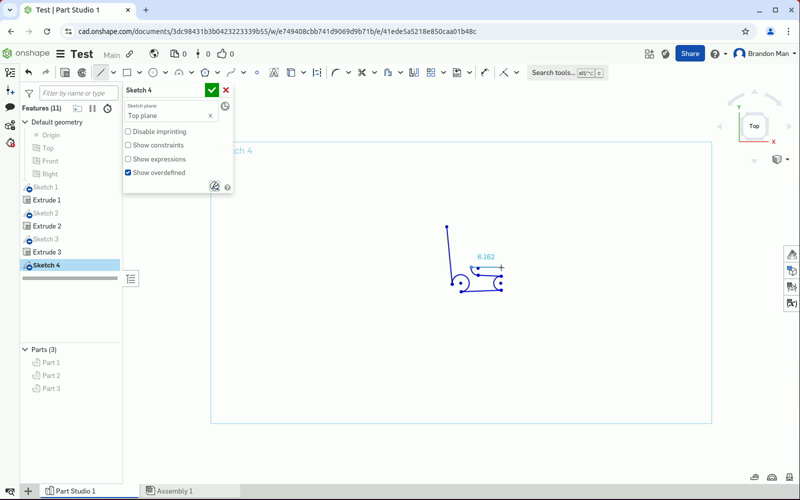
mouse_move(475, 226)
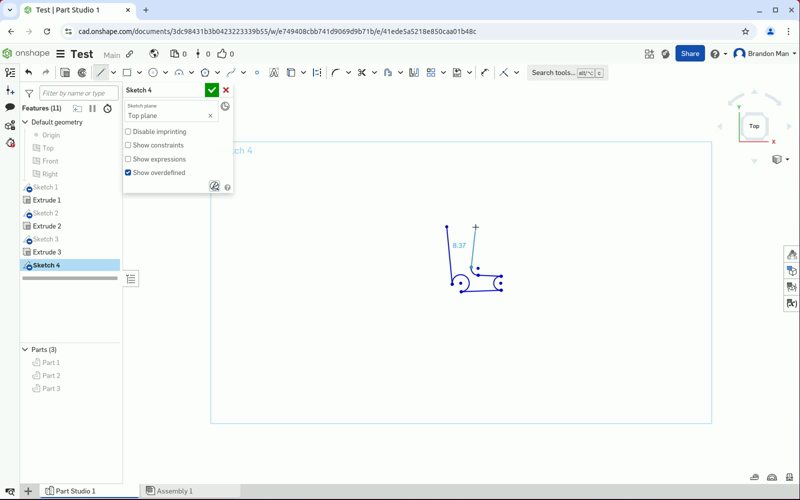
click(475, 226)
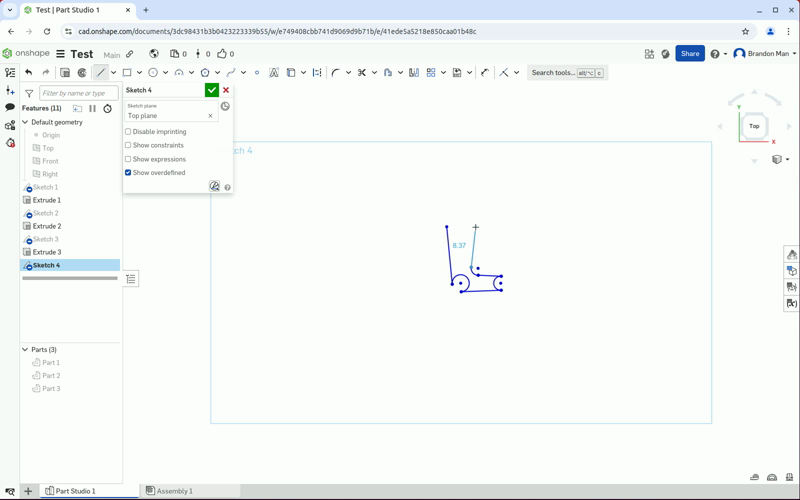
key_up(shift)
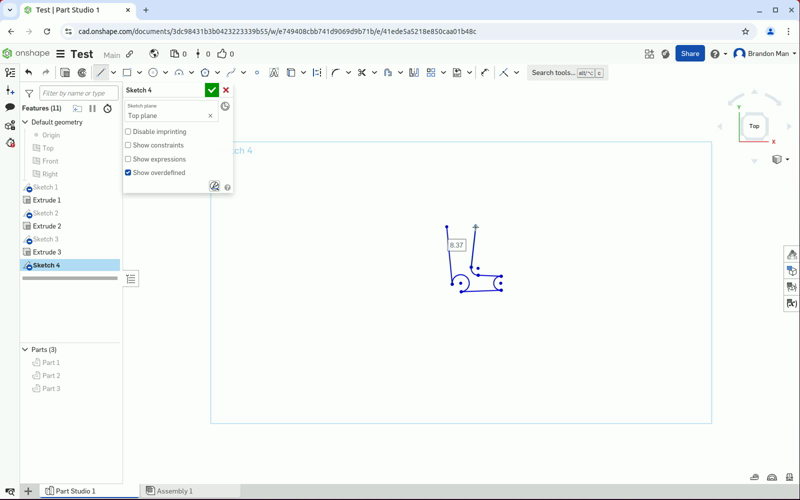
key(esc)
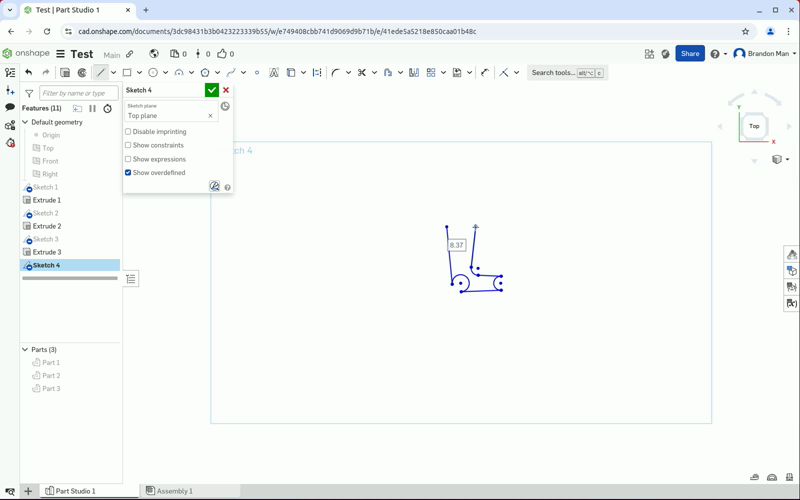
key(a)
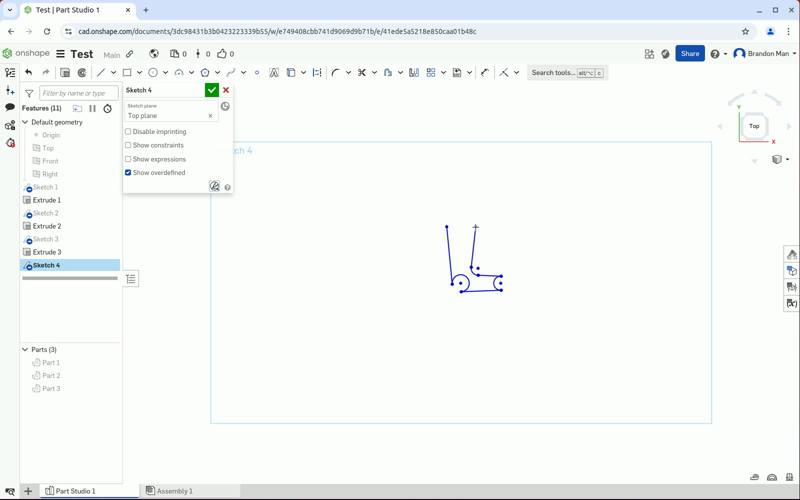
mouse_move(475, 226)
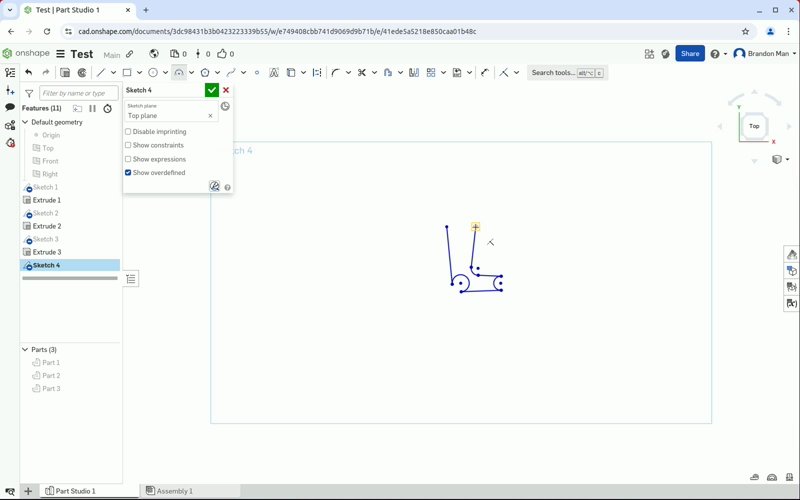
click(475, 226)
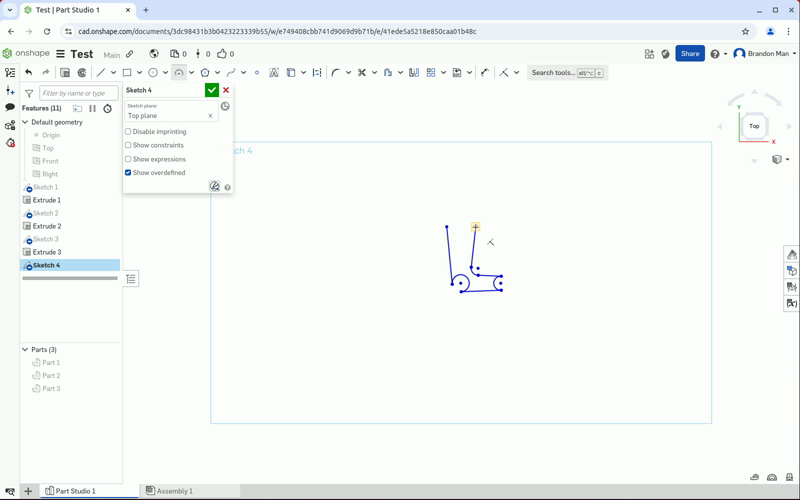
mouse_move(446, 226)
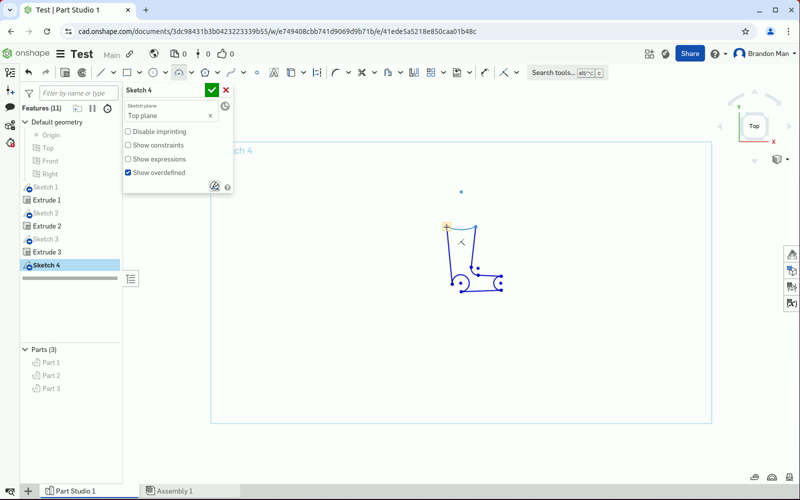
click(446, 226)
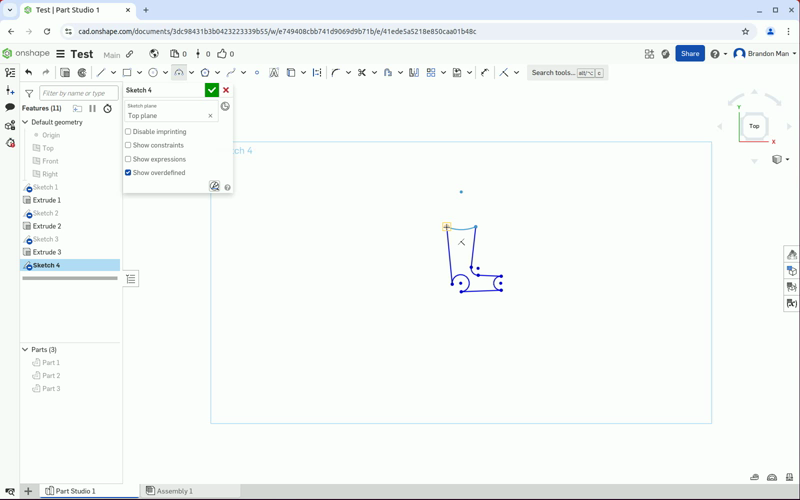
key_down(shift)
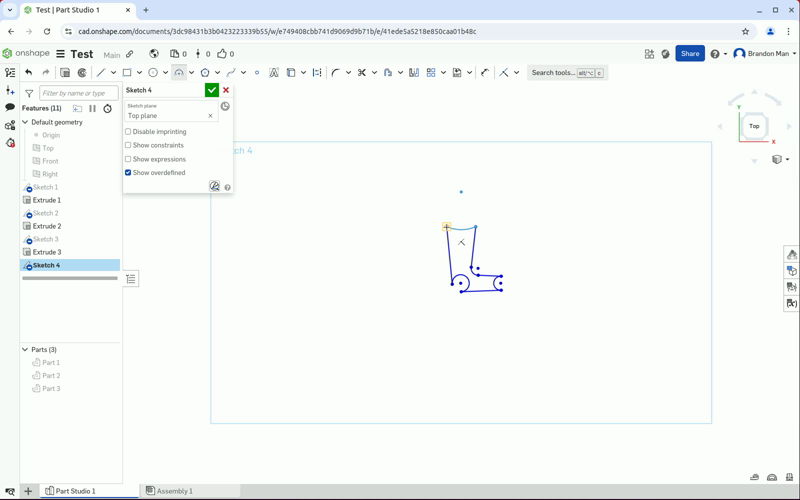
mouse_move(461, 239)
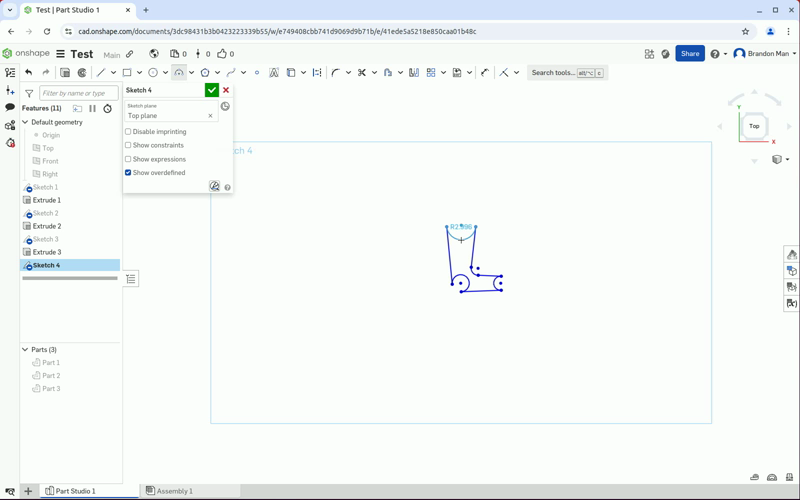
click(461, 239)
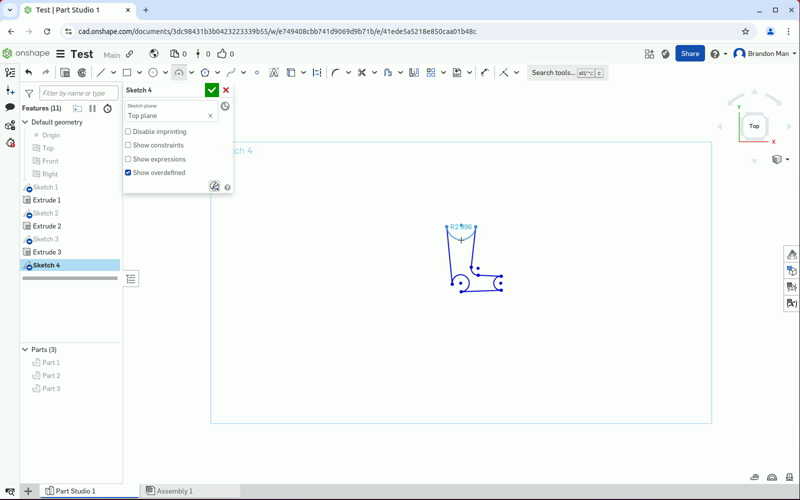
key_up(shift)
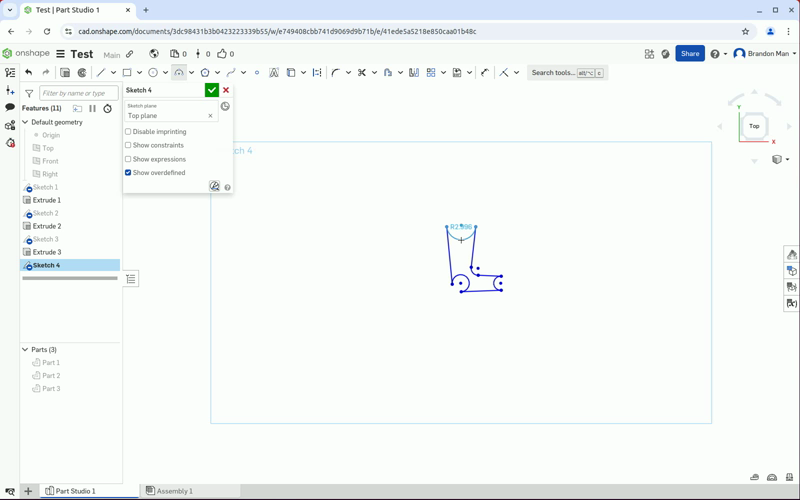
key(esc)
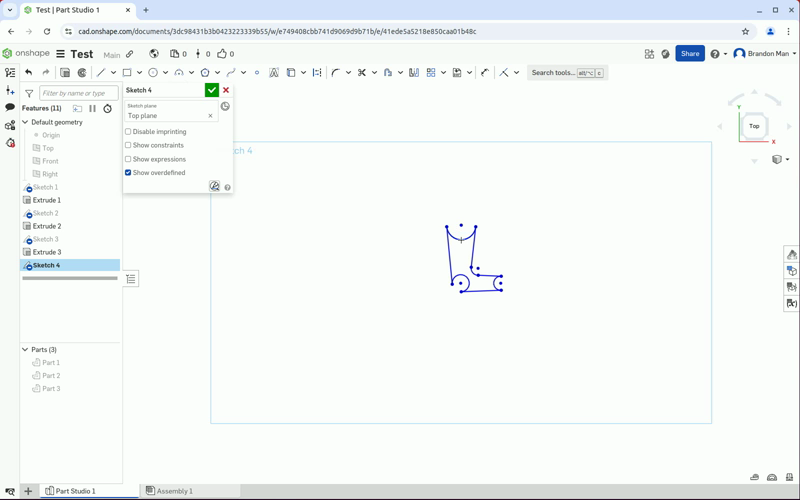
mouse_move(473, 234)
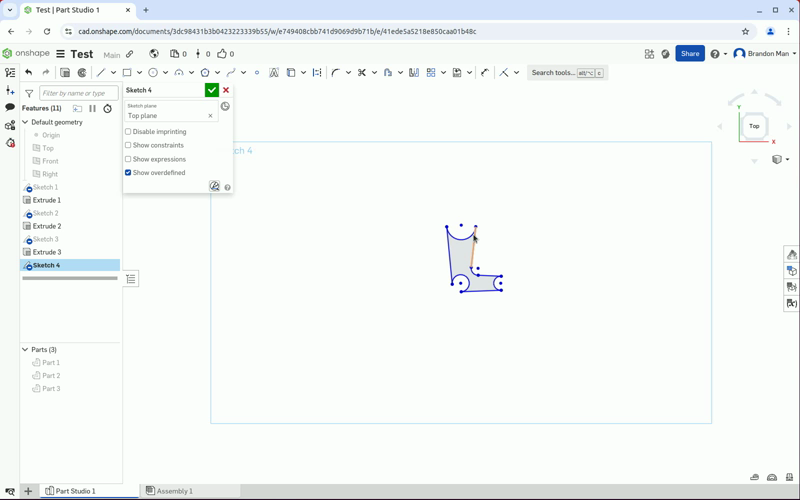
scroll(6)
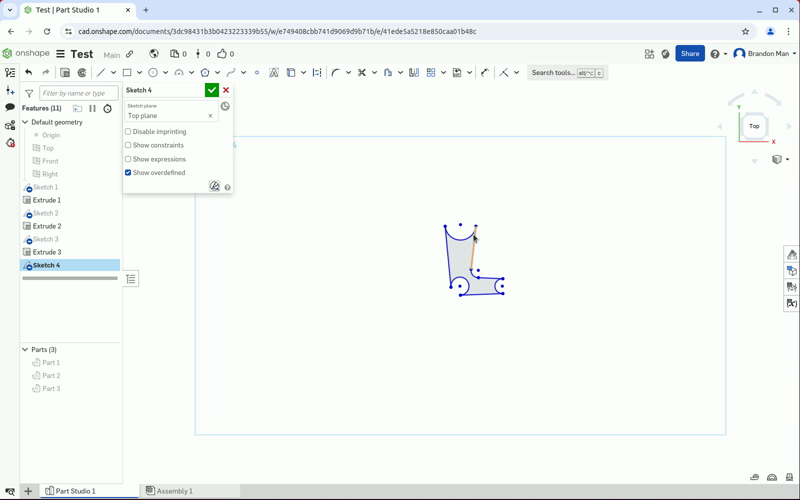
scroll(6)
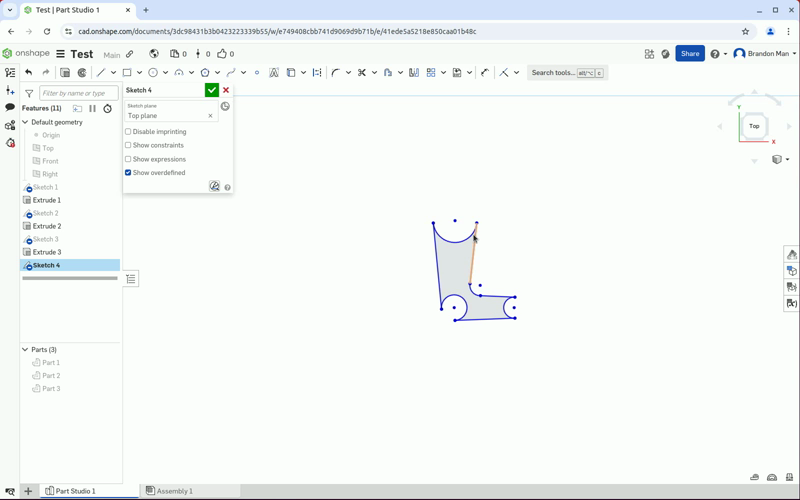
scroll(6)
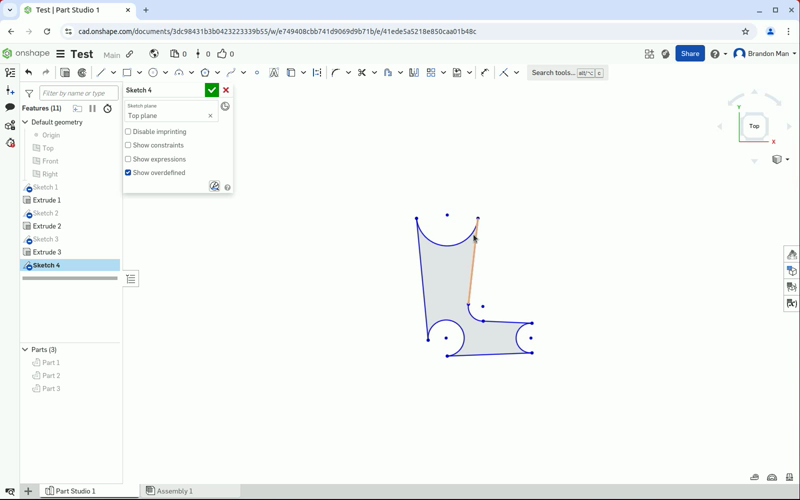
scroll(6)
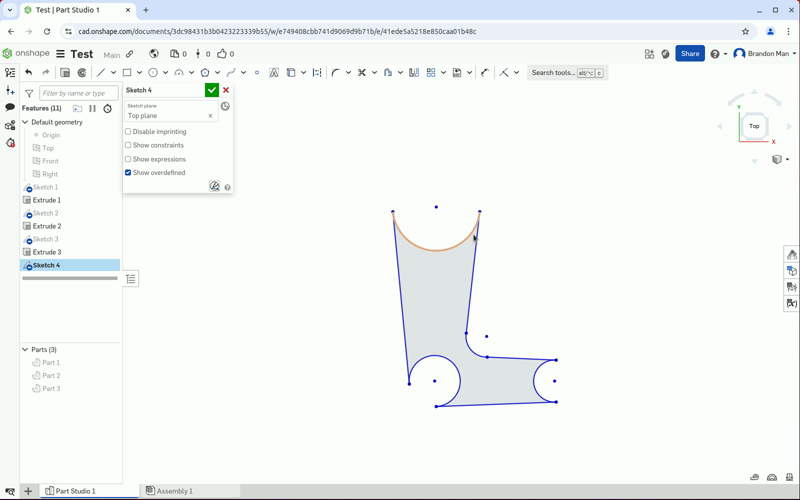
scroll(6)
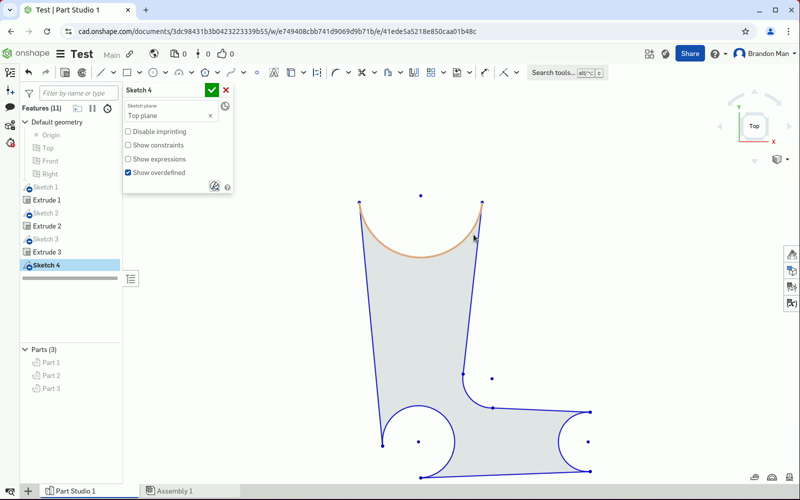
scroll(6)
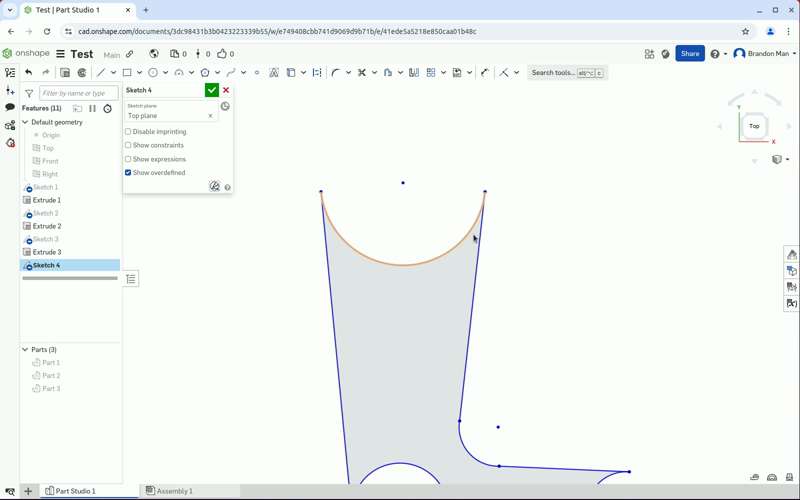
scroll(6)
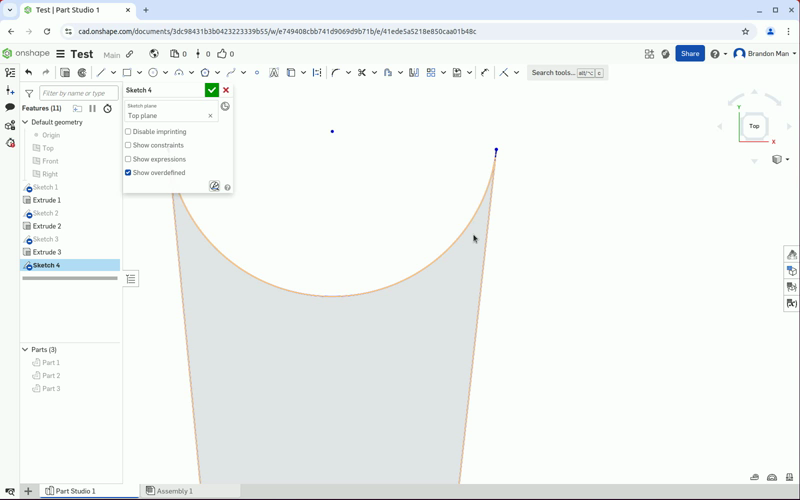
click(473, 234)
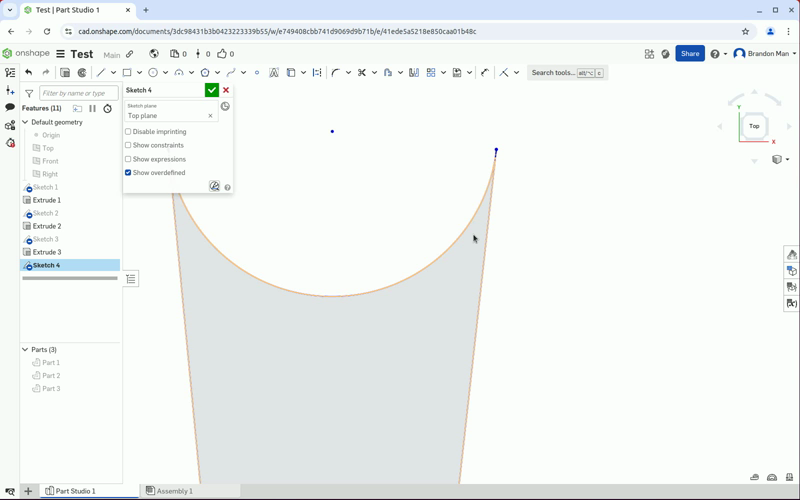
scroll(-6)
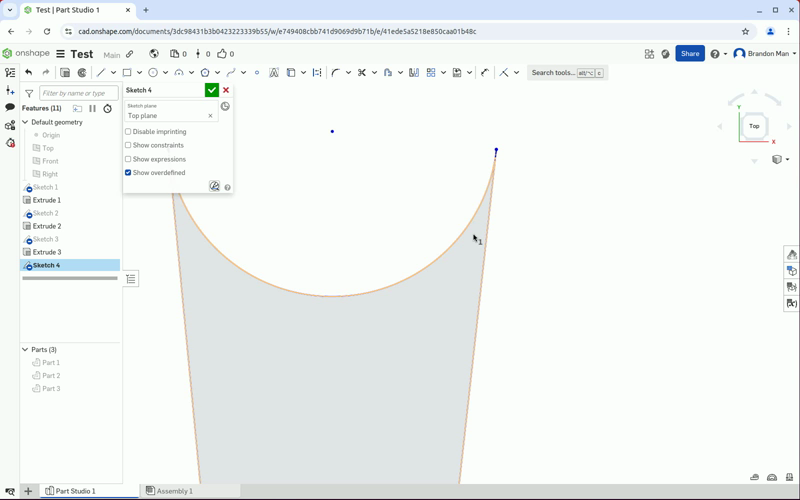
scroll(-6)
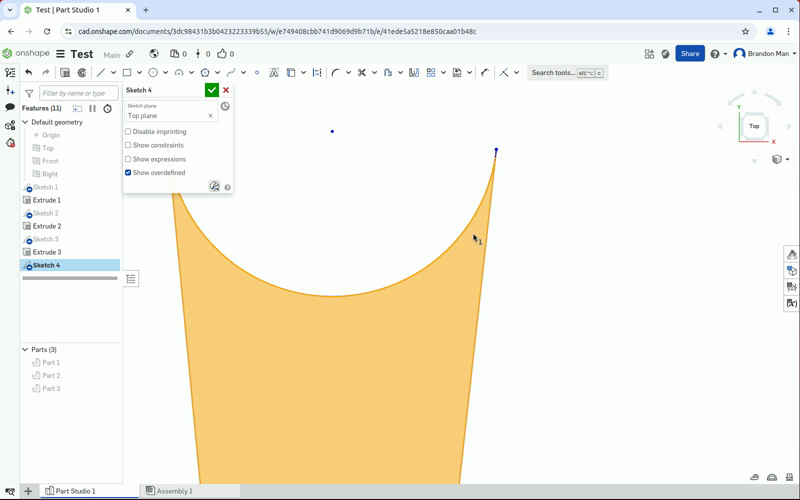
scroll(-6)
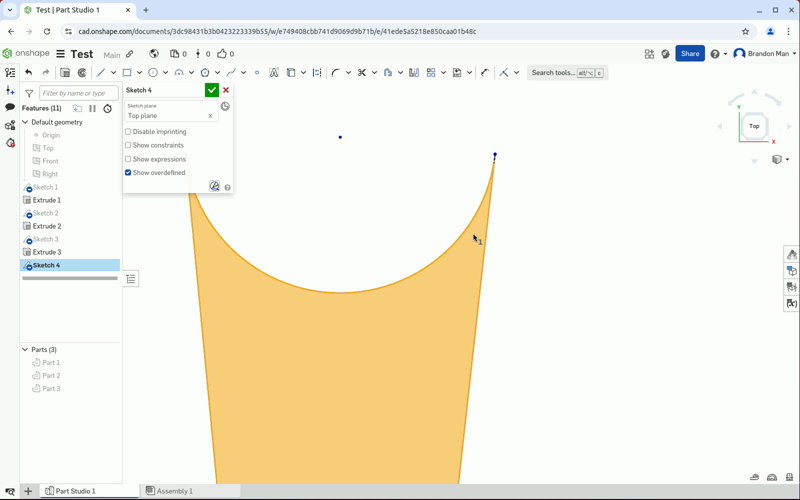
scroll(-6)
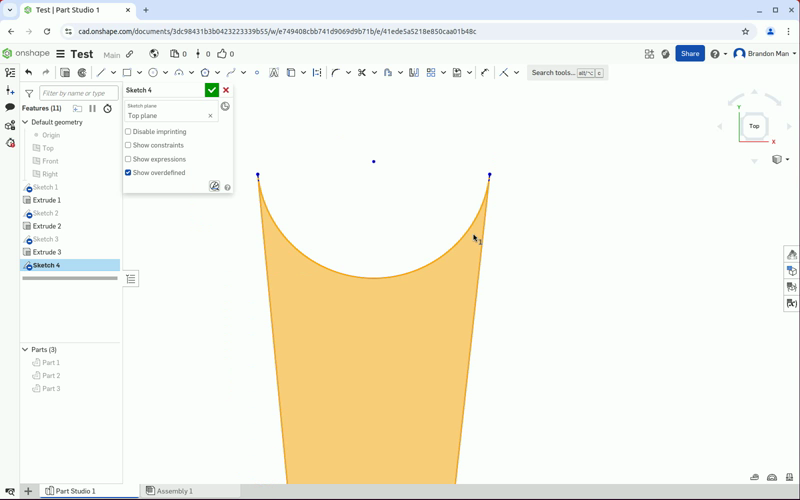
scroll(-6)
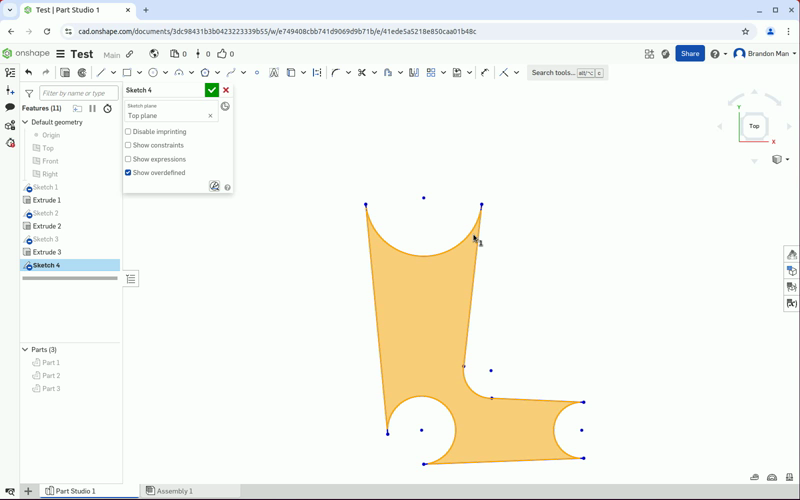
scroll(-6)
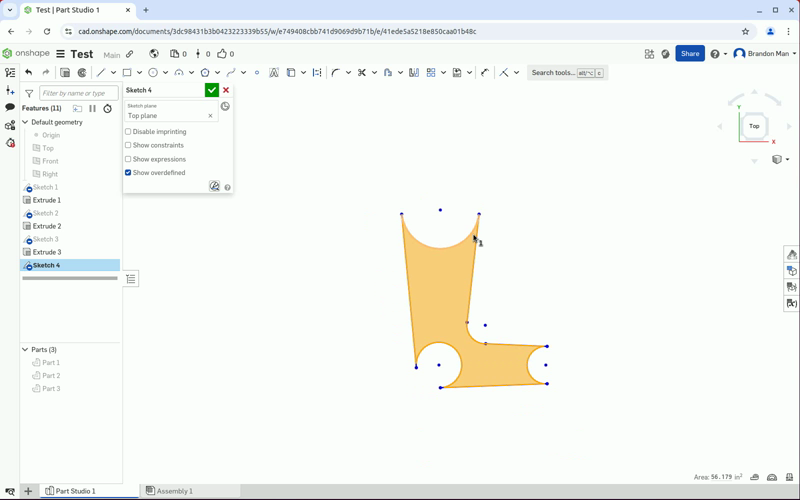
scroll(-6)
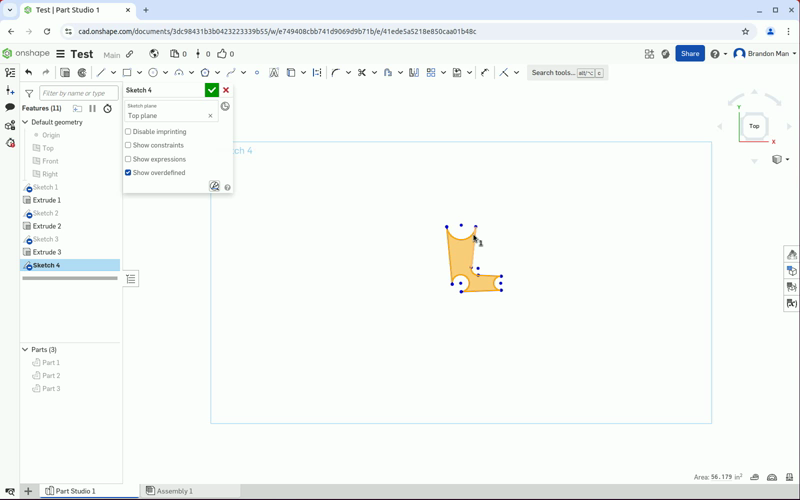
mouse_move(73, 352)
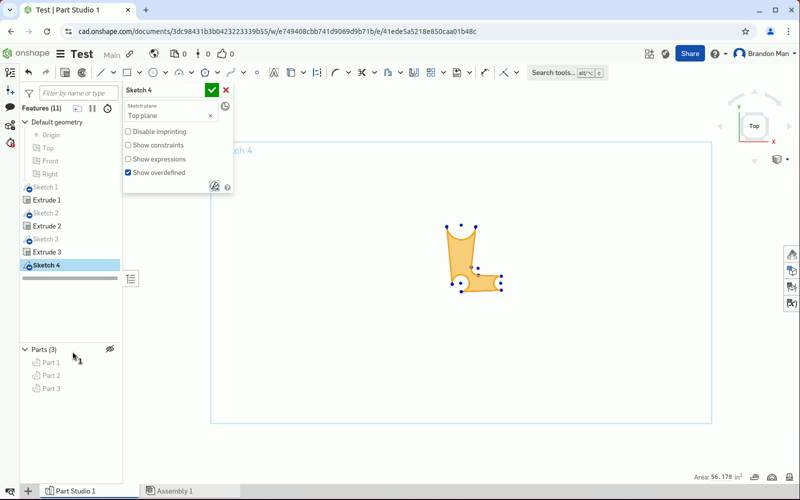
key(shift+y)
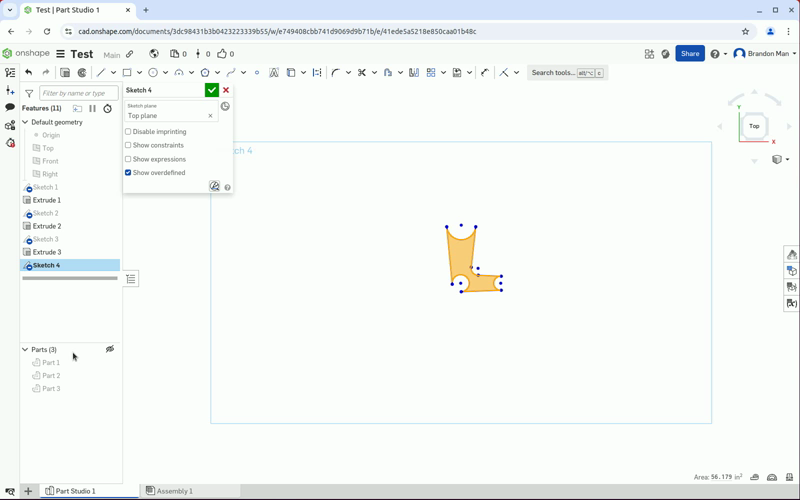
key(shift+e)
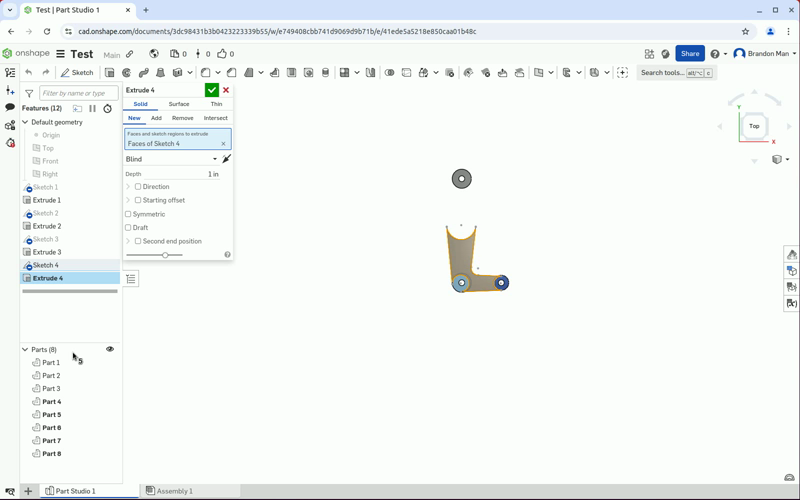
mouse_move(143, 106)
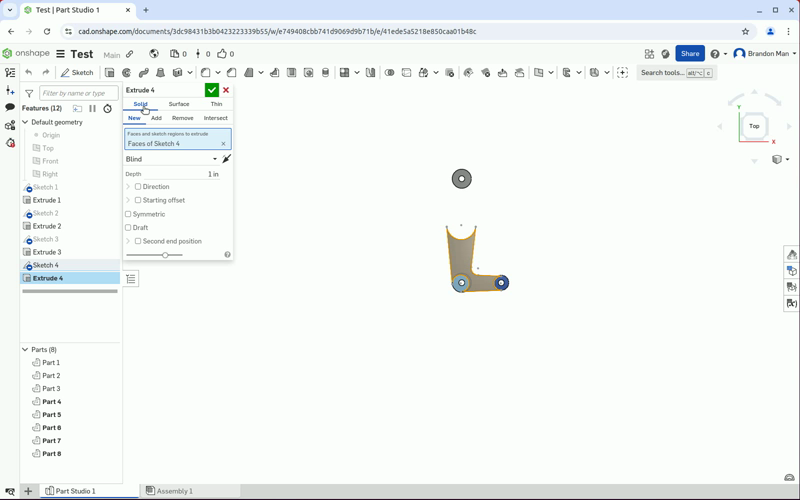
click(143, 106)
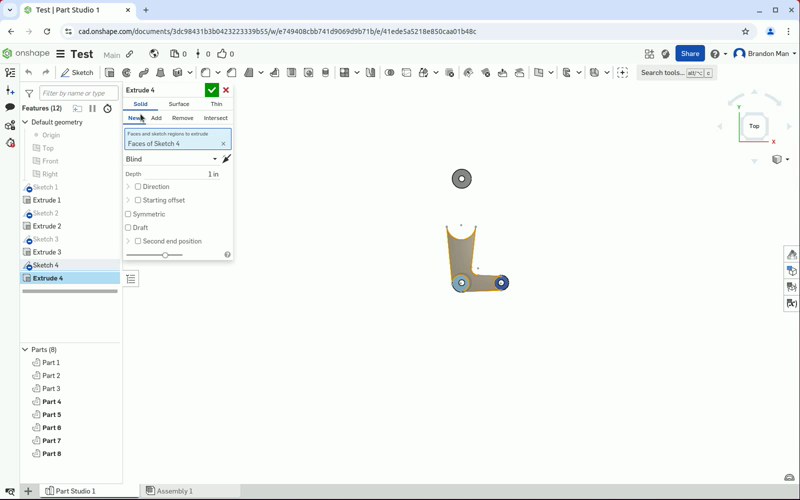
mouse_move(137, 120)
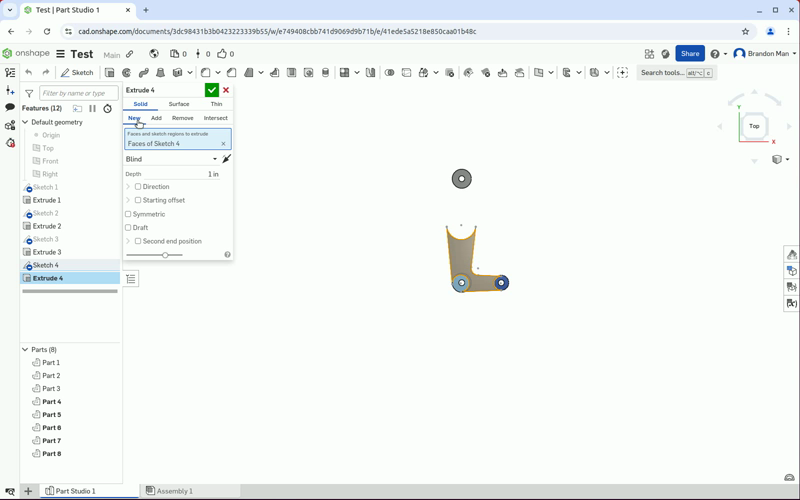
click(137, 120)
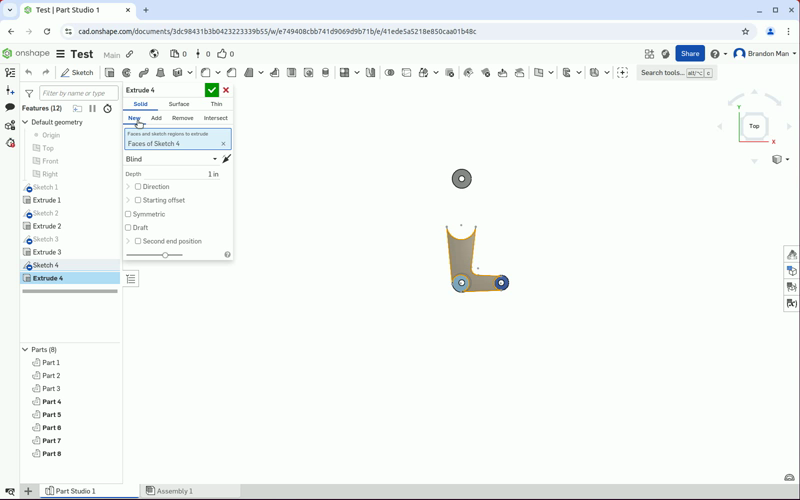
key(tab, 4)
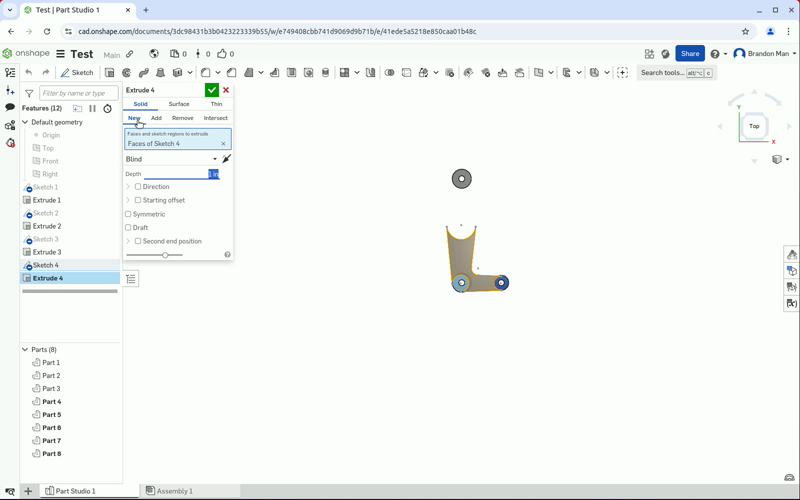
text(0.481)
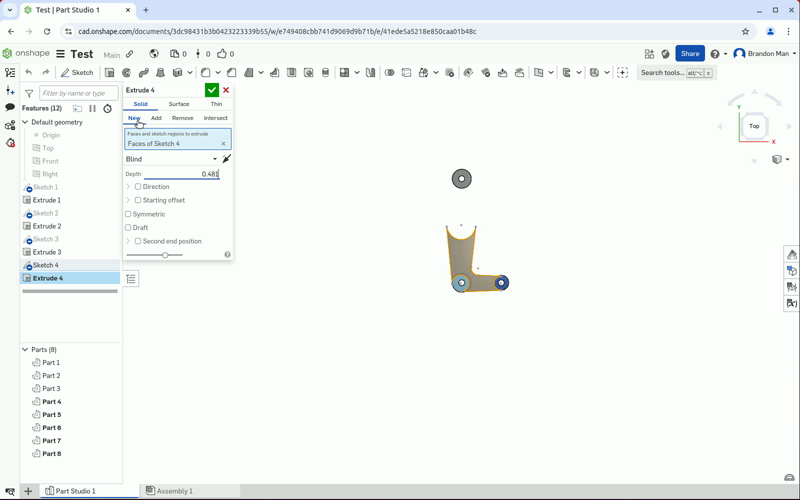
key(enter)
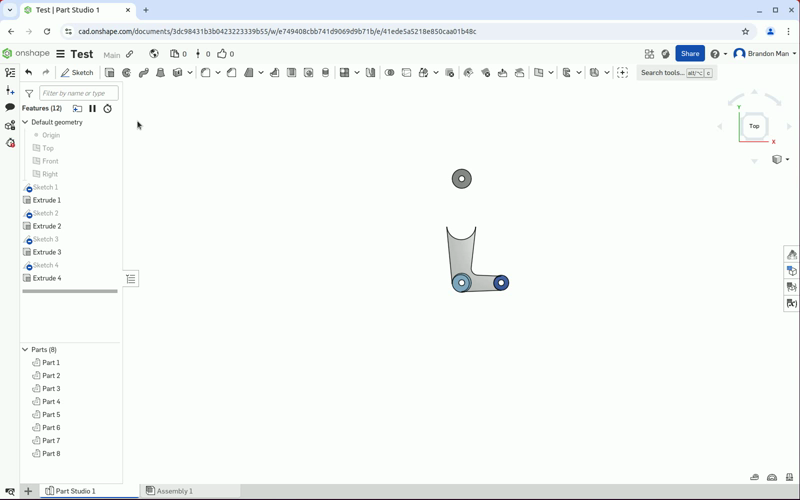
key(shift+h)
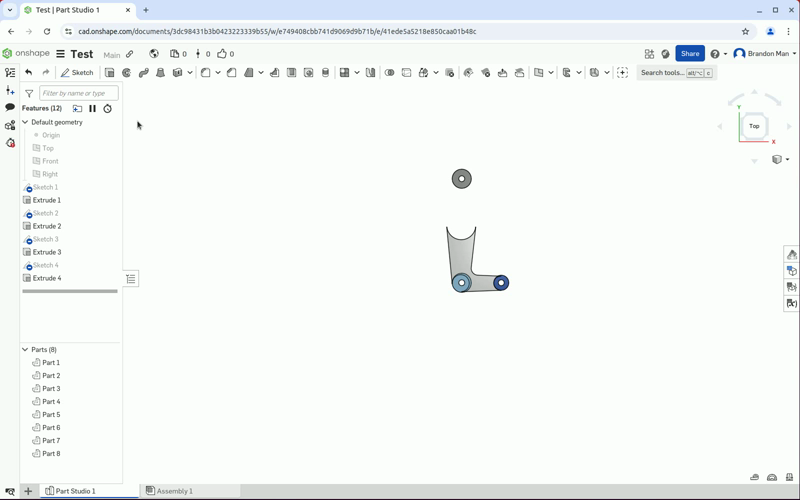
key(shift+h)
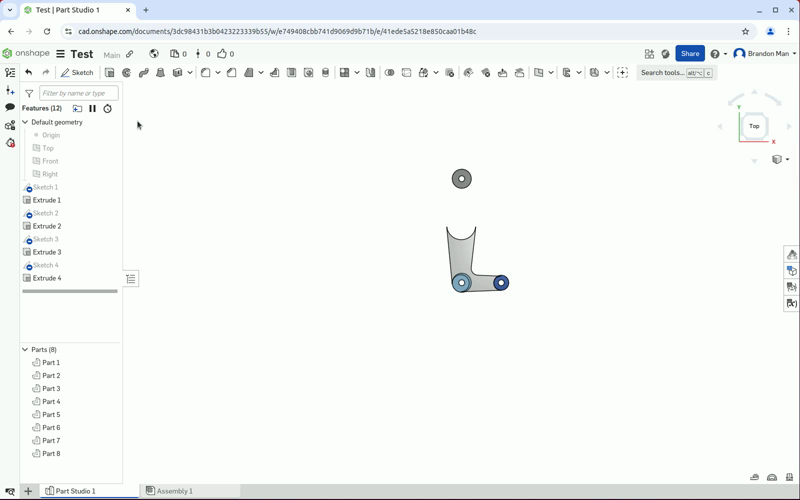
mouse_move(73, 189)
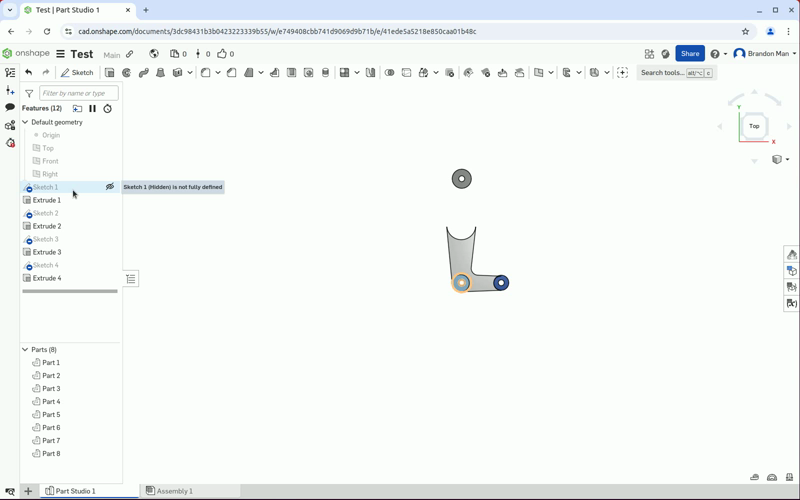
click(73, 189)
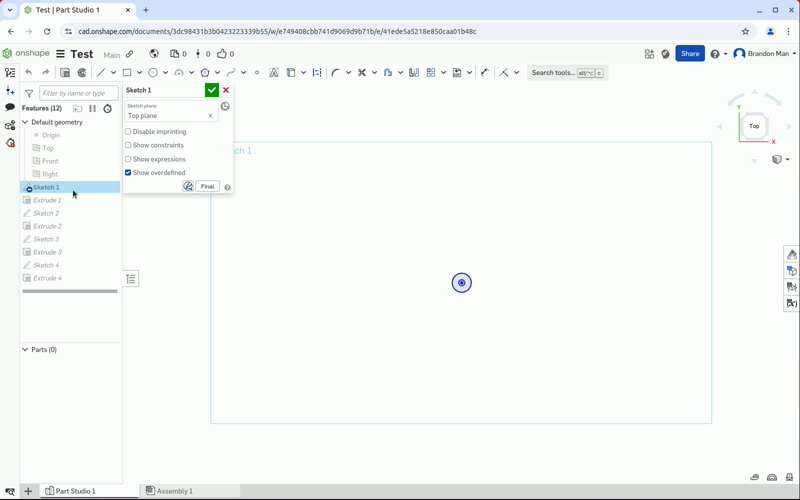
mouse_move(229, 92)
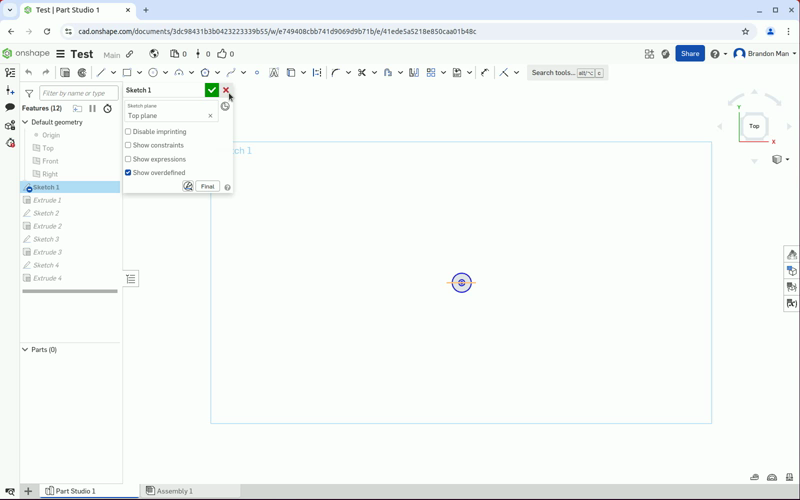
click(229, 92)
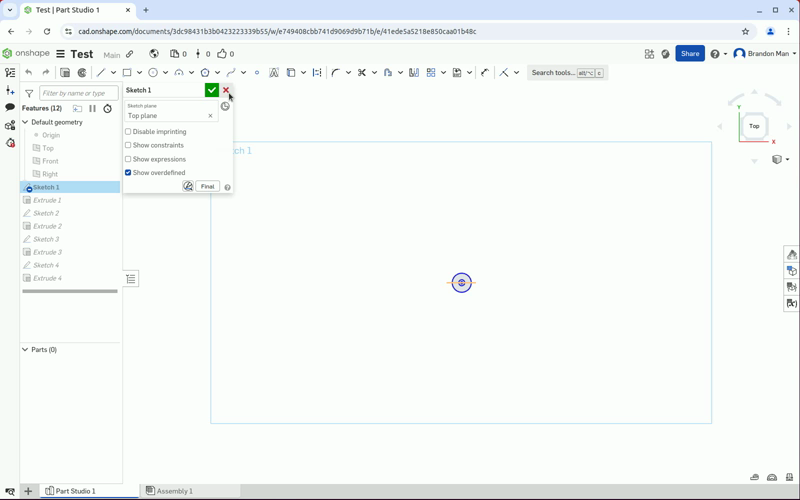
key(shift+s)
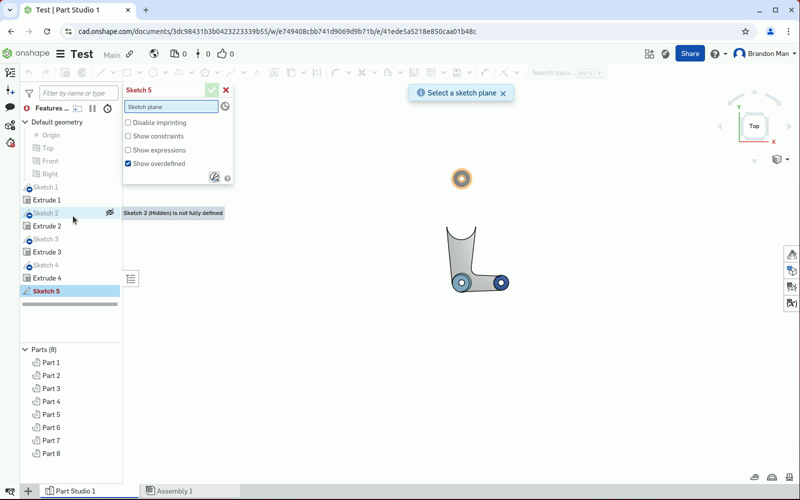
scroll(3)
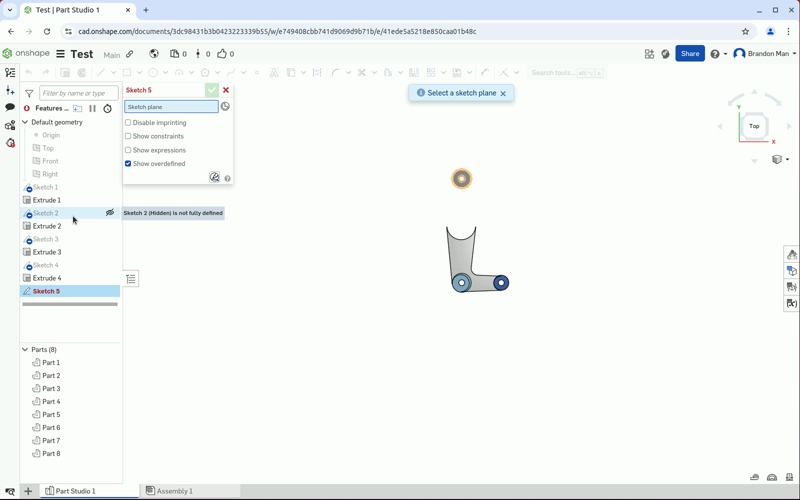
mouse_move(73, 150)
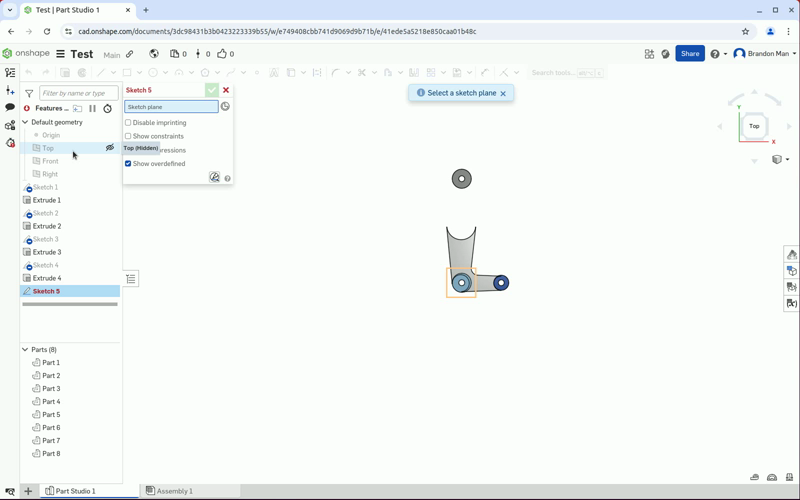
click(73, 150)
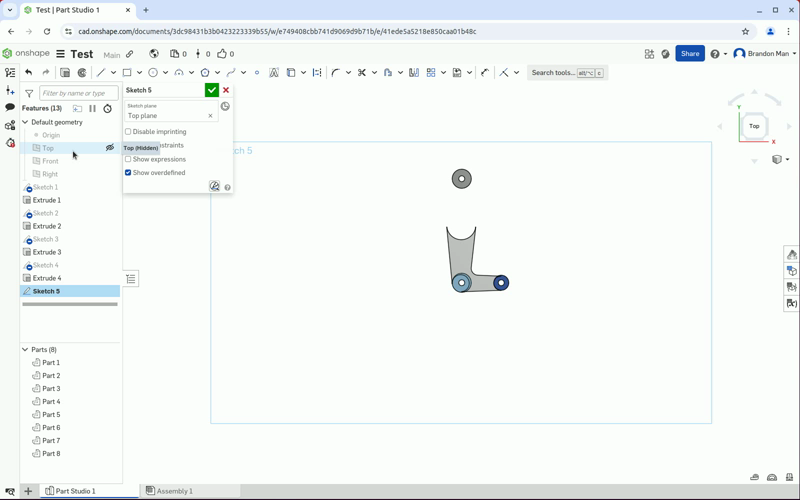
mouse_move(73, 352)
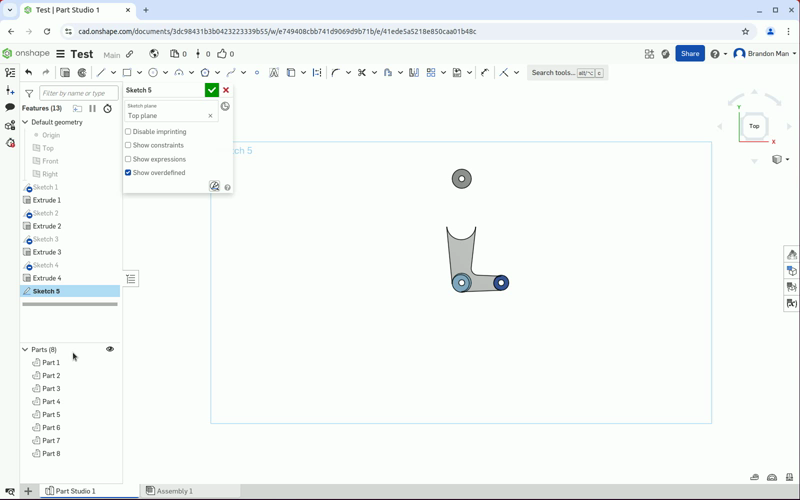
key(y)
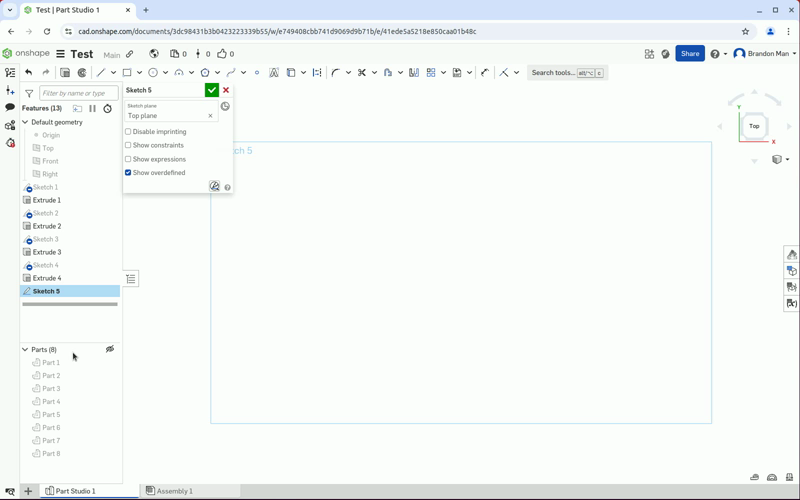
key(c)
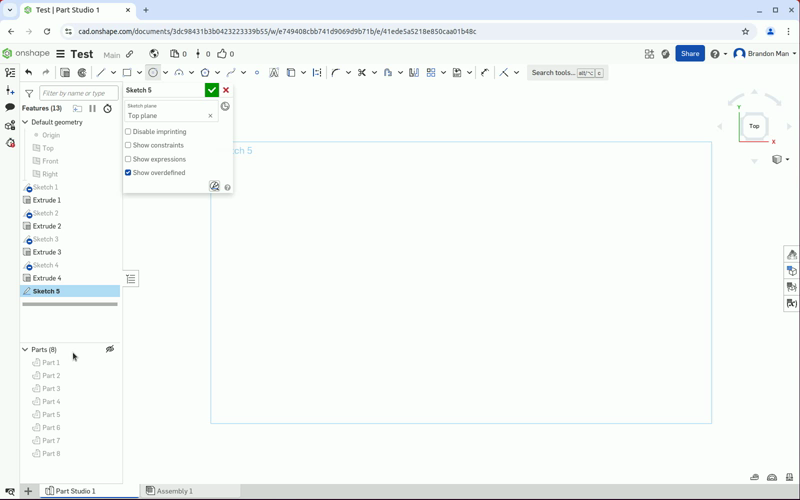
key_down(shift)
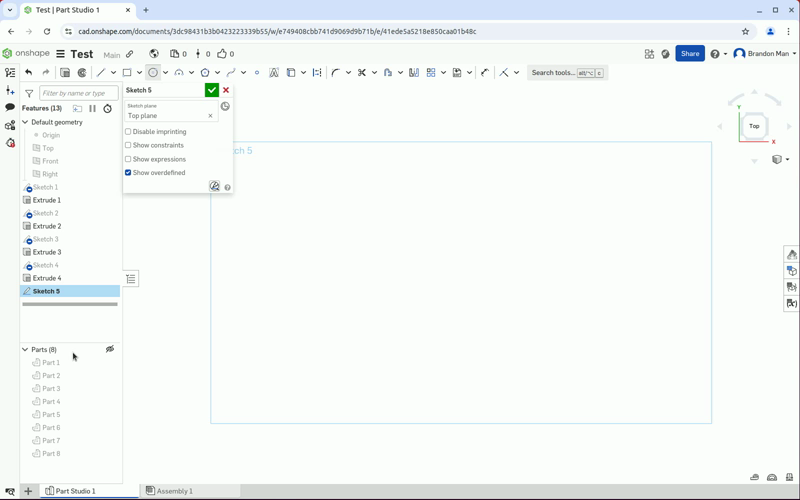
mouse_move(461, 225)
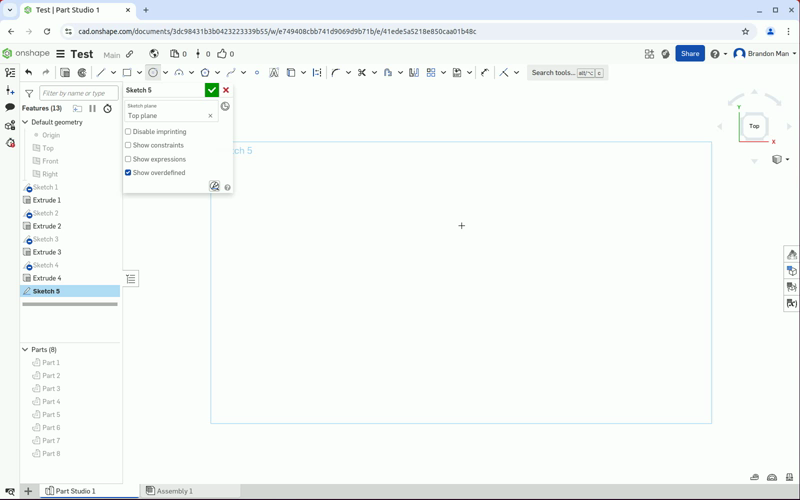
click(461, 225)
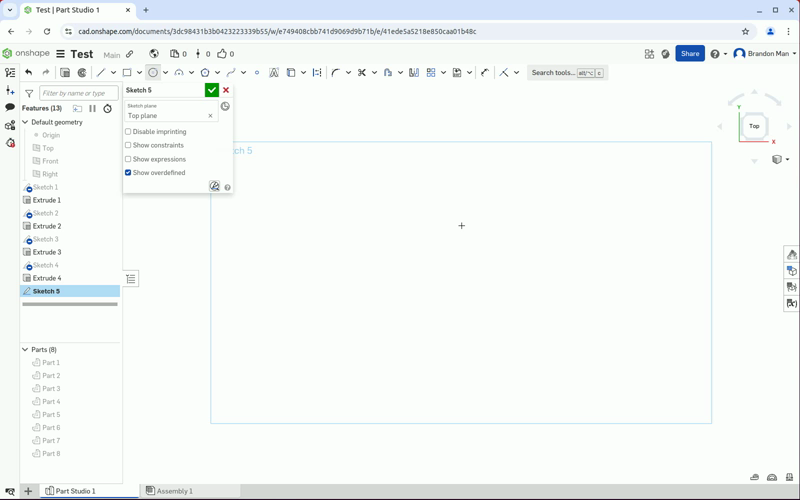
key_up(shift)
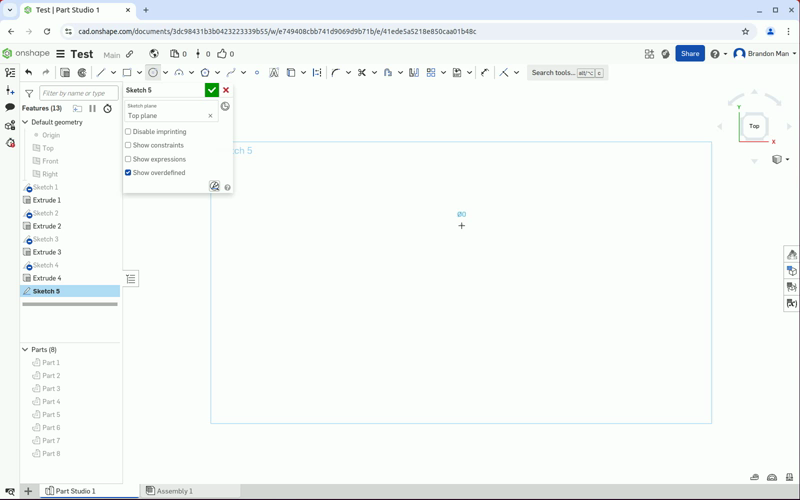
mouse_move(477, 225)
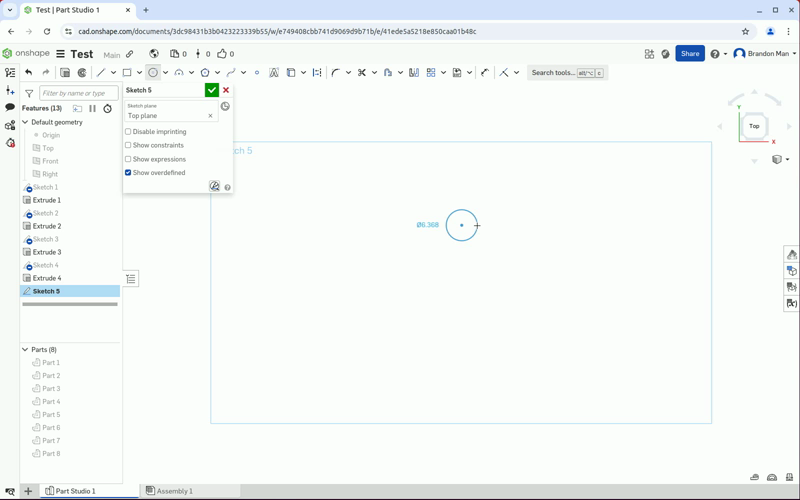
click(477, 225)
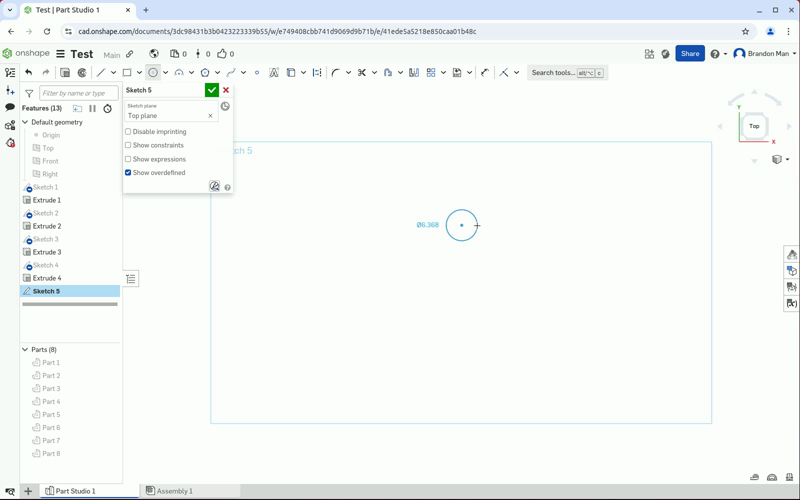
key(esc)
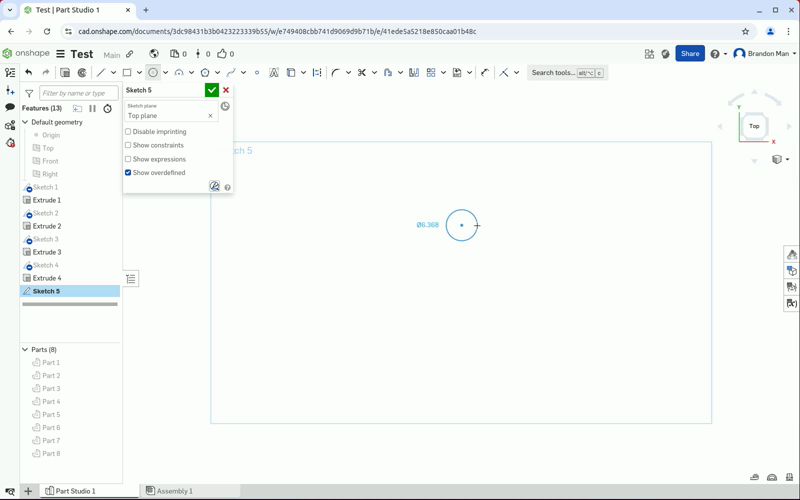
key(c)
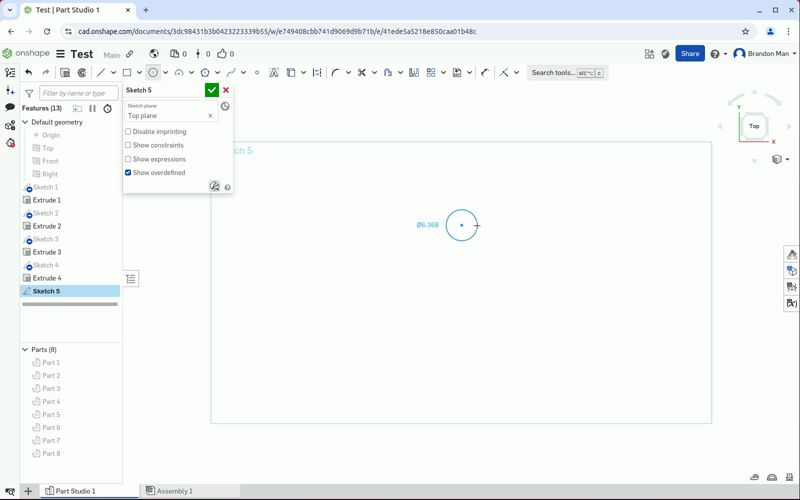
key_down(shift)
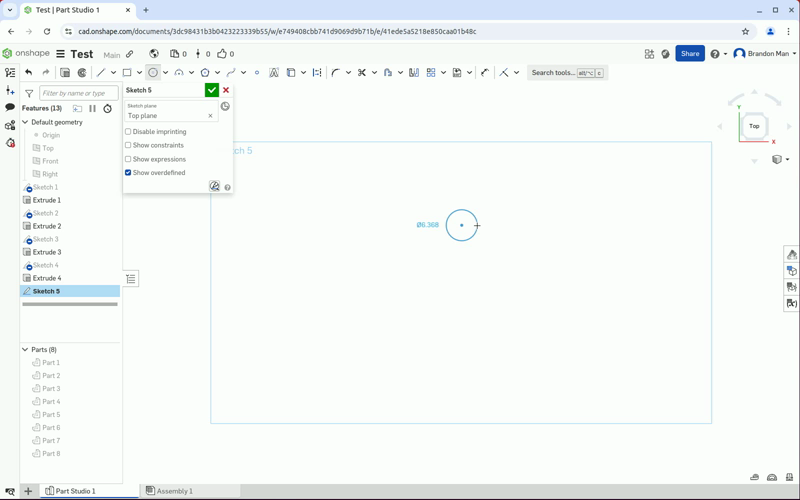
mouse_move(461, 225)
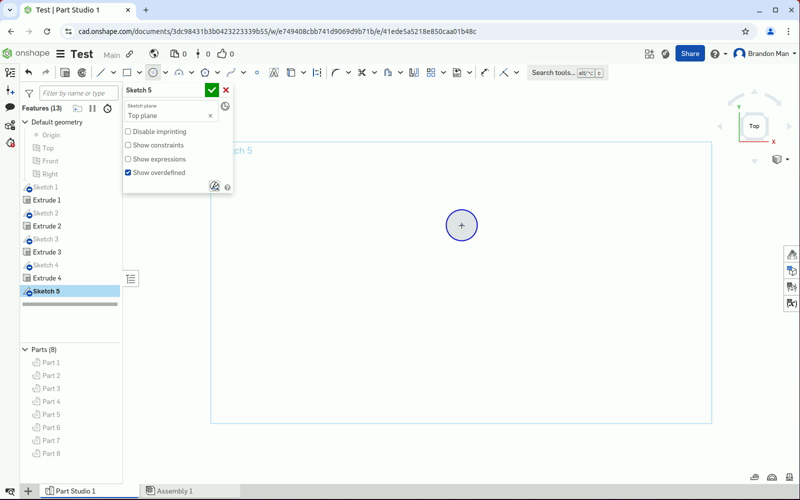
click(461, 225)
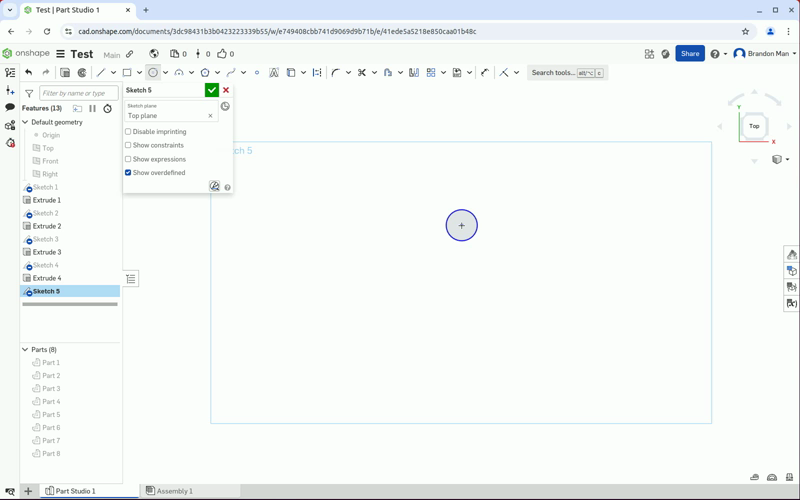
key_up(shift)
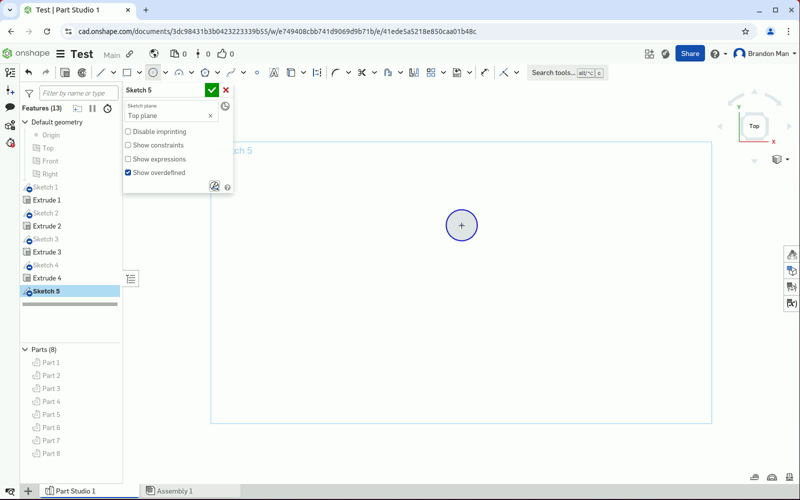
mouse_move(465, 225)
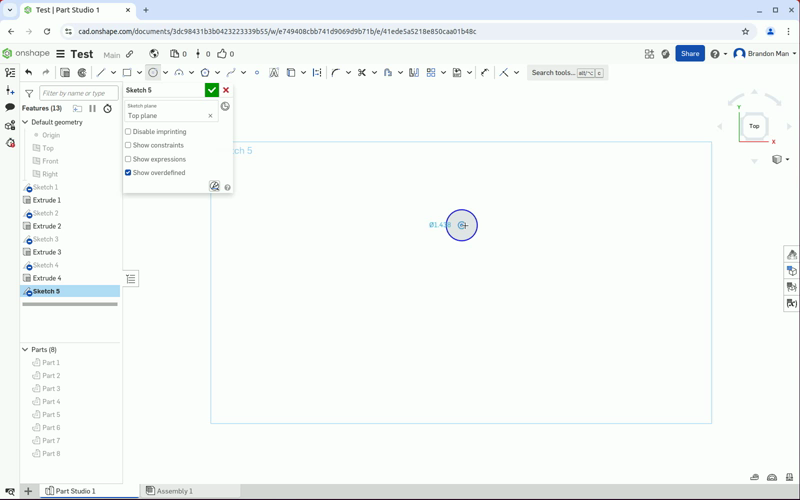
scroll(6)
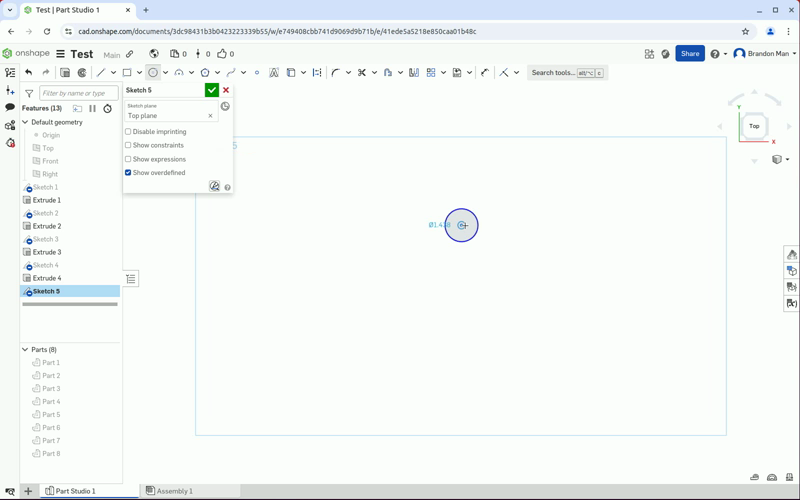
scroll(6)
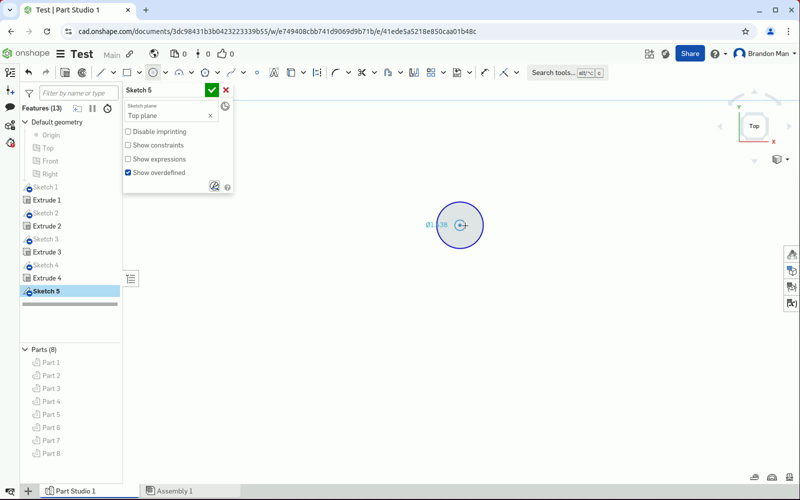
scroll(6)
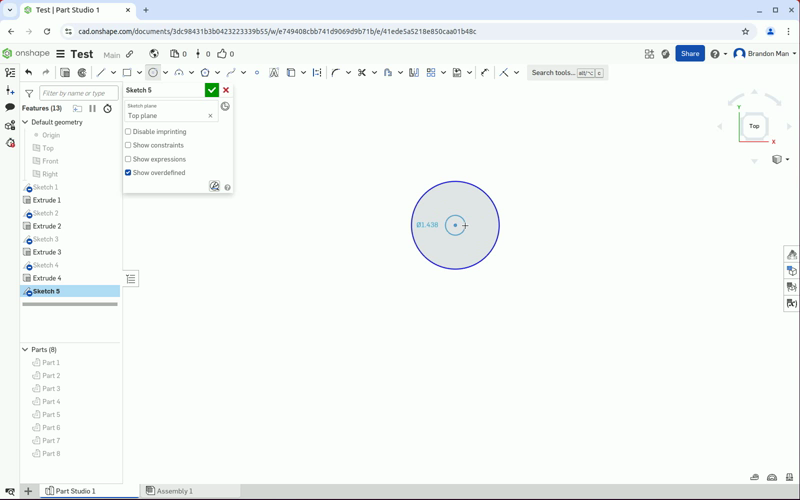
scroll(6)
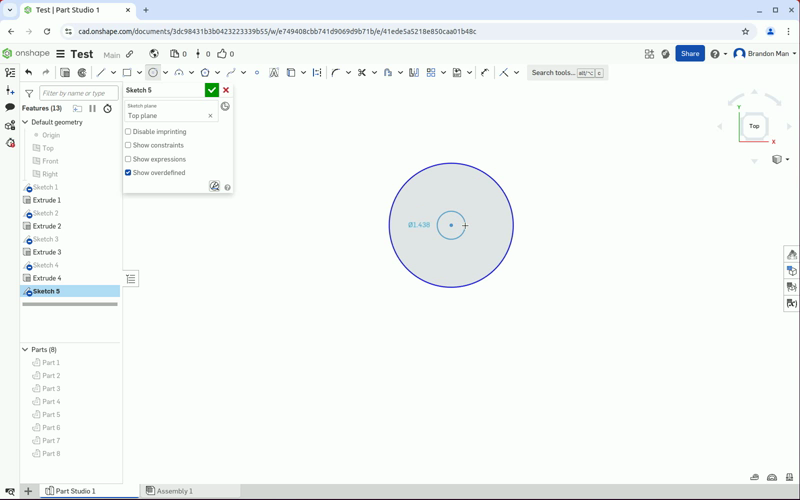
scroll(6)
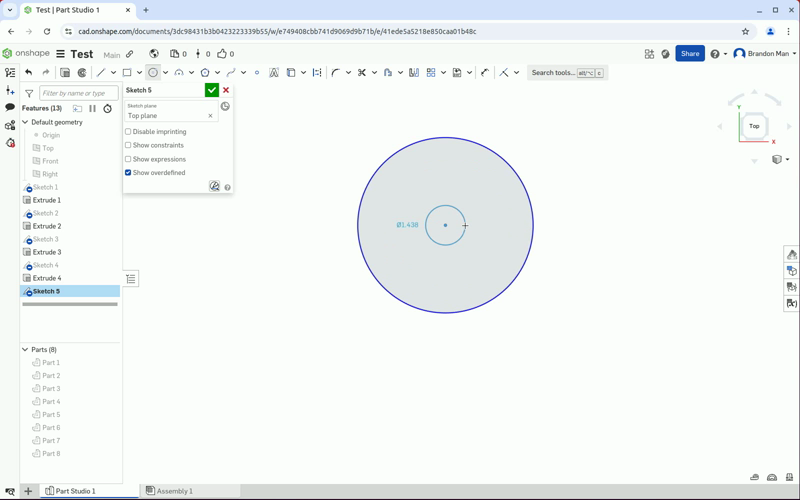
scroll(6)
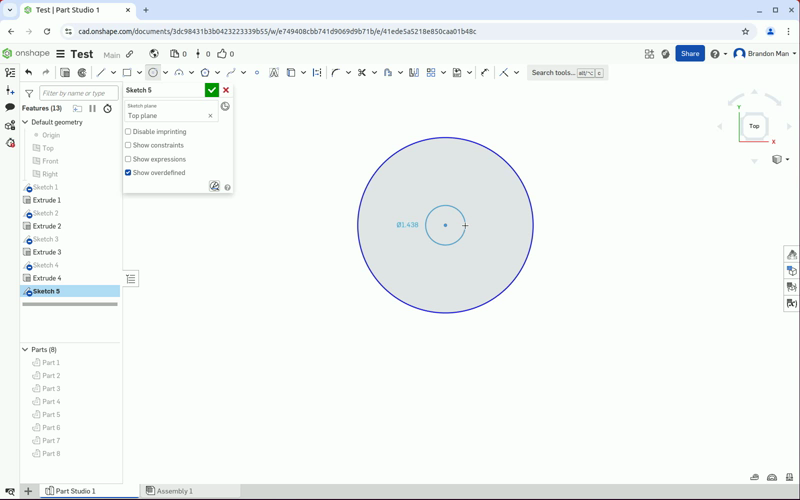
scroll(6)
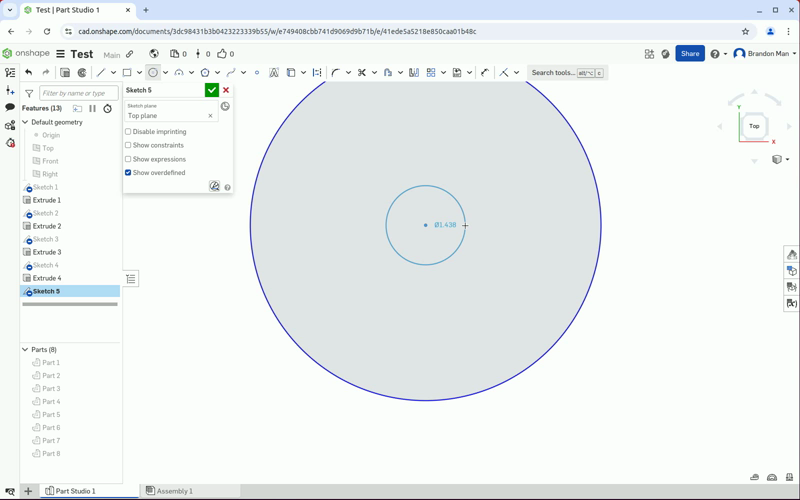
click(465, 225)
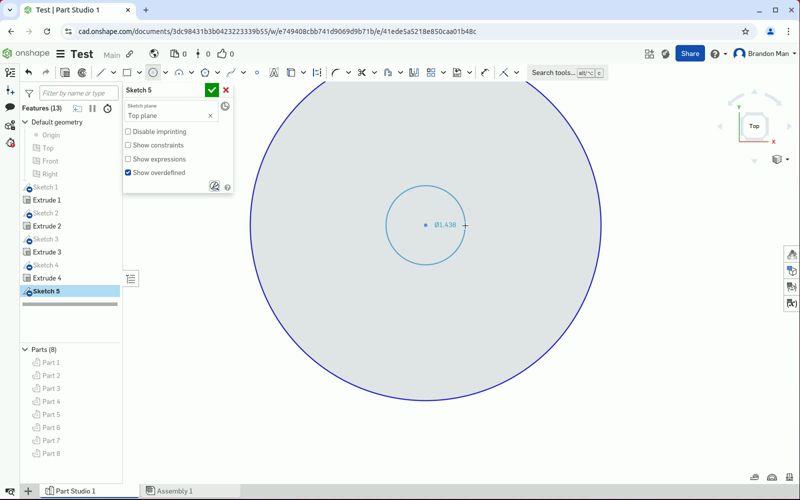
scroll(-6)
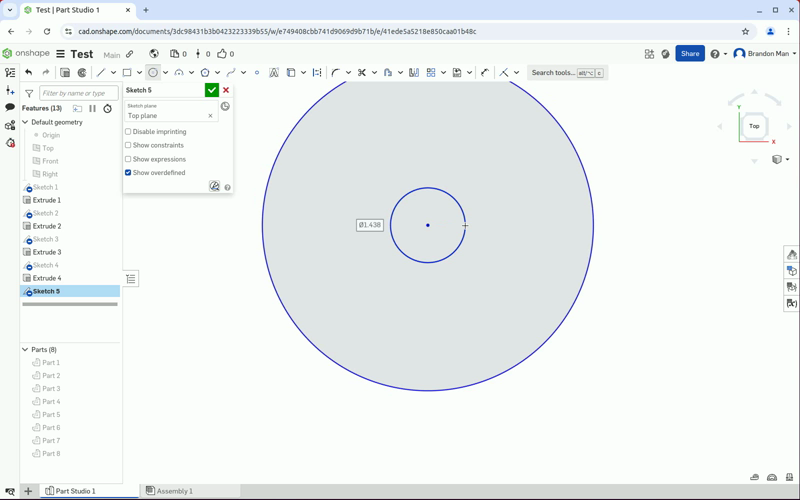
scroll(-6)
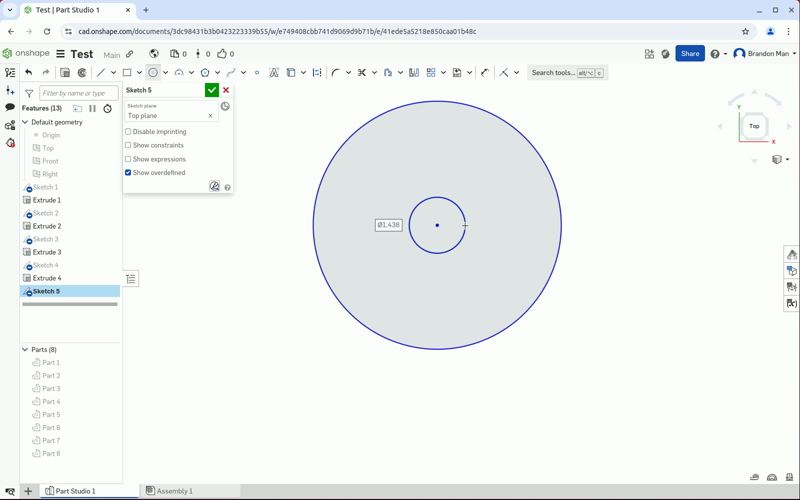
scroll(-6)
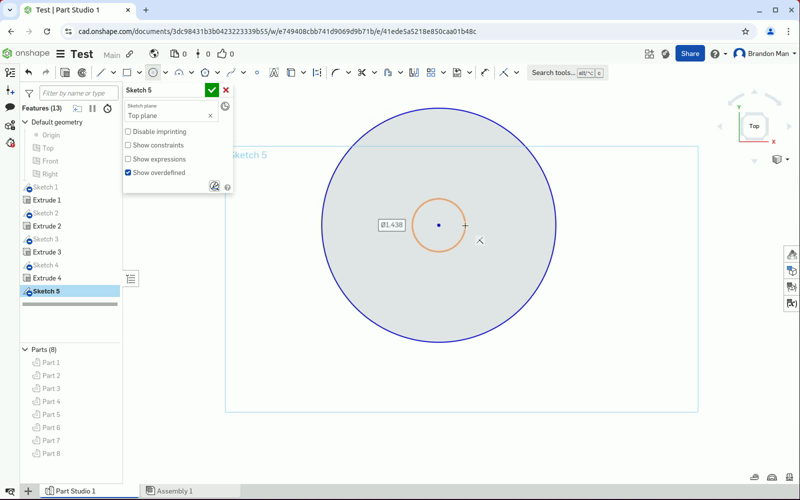
scroll(-6)
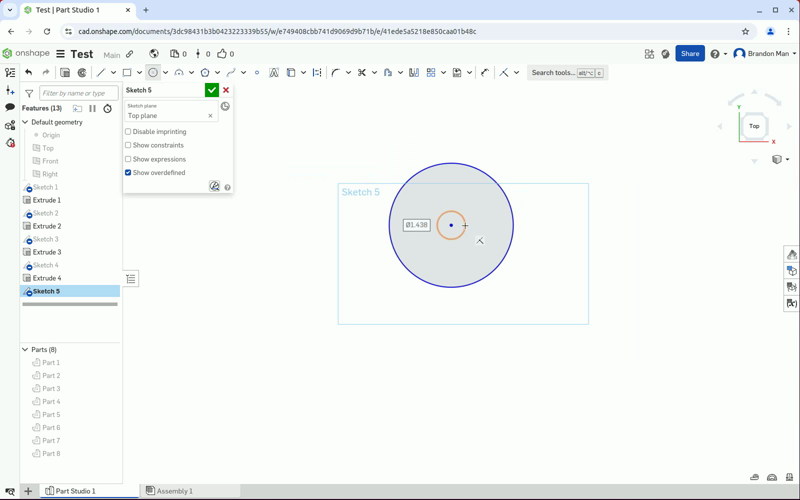
scroll(-6)
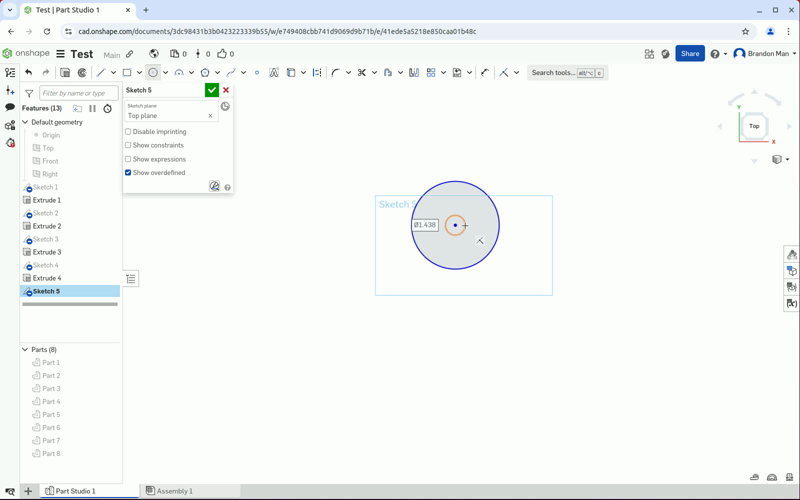
scroll(-6)
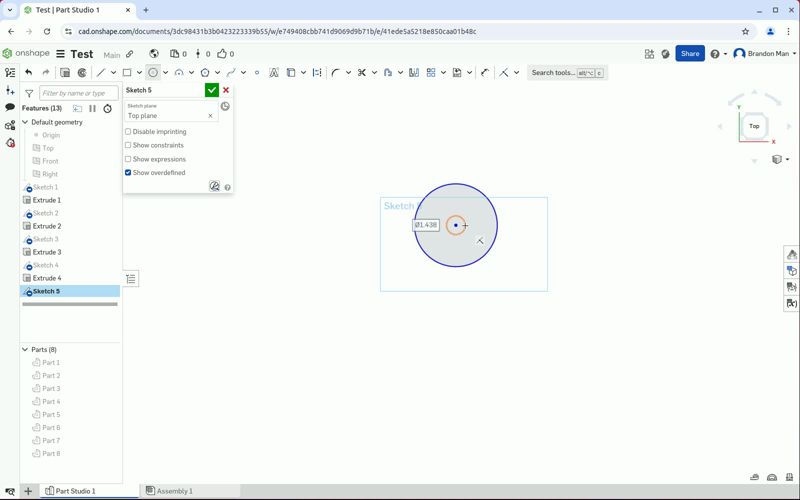
scroll(-6)
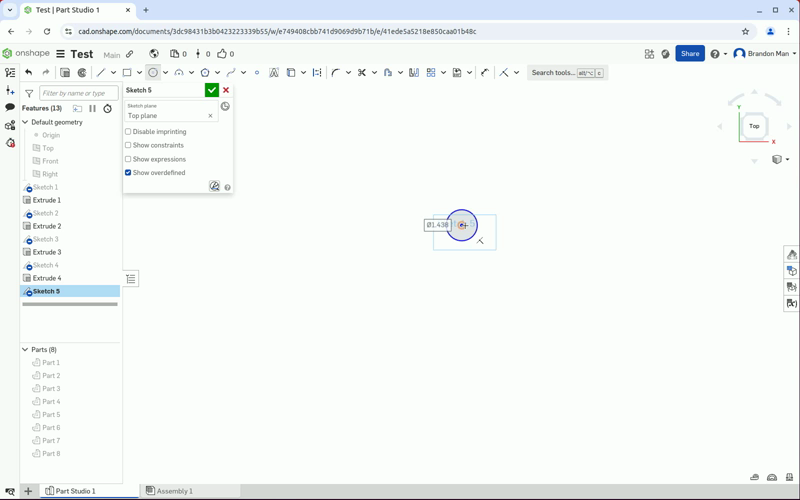
key(esc)
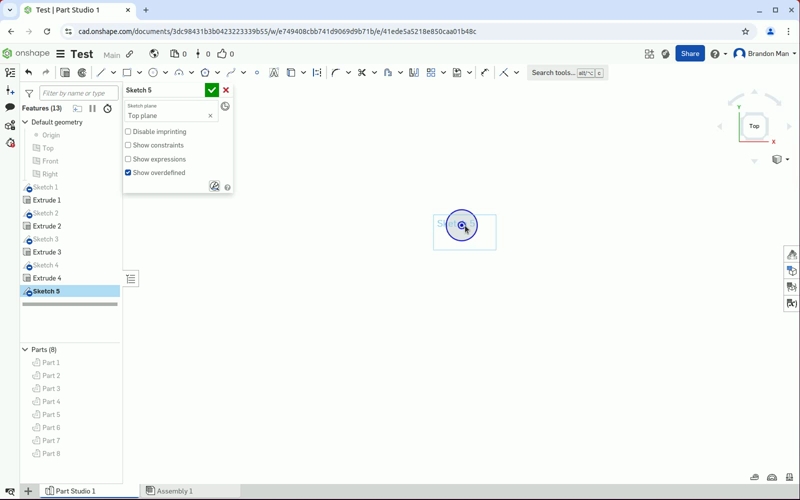
mouse_move(465, 231)
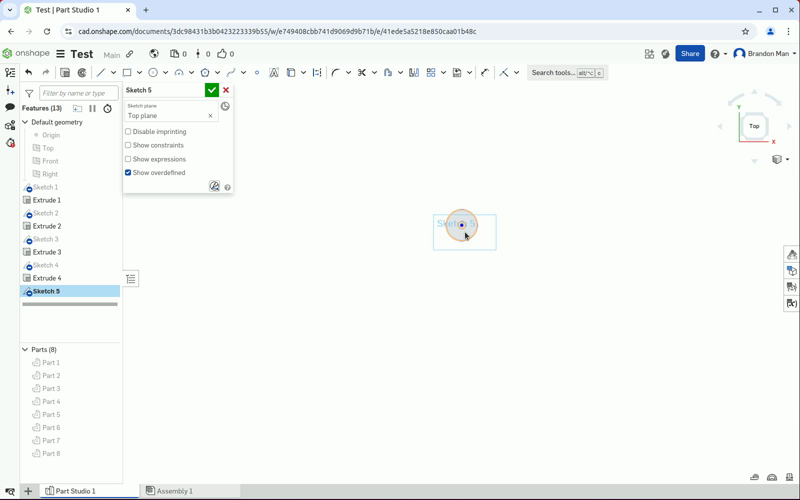
scroll(6)
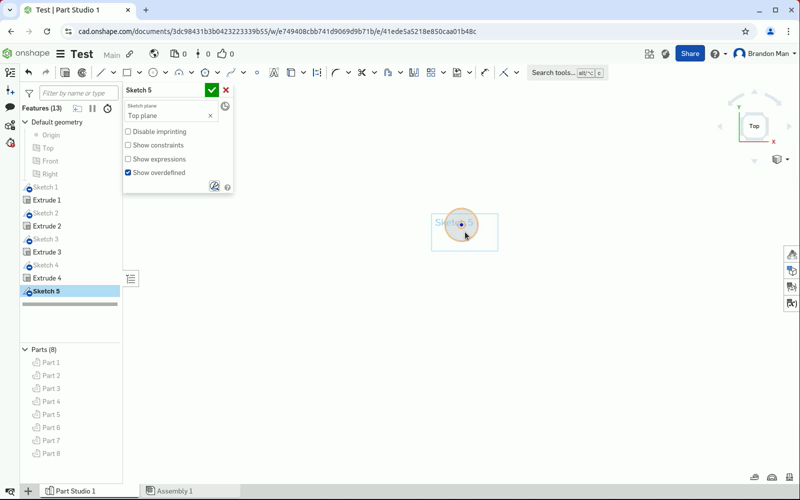
scroll(6)
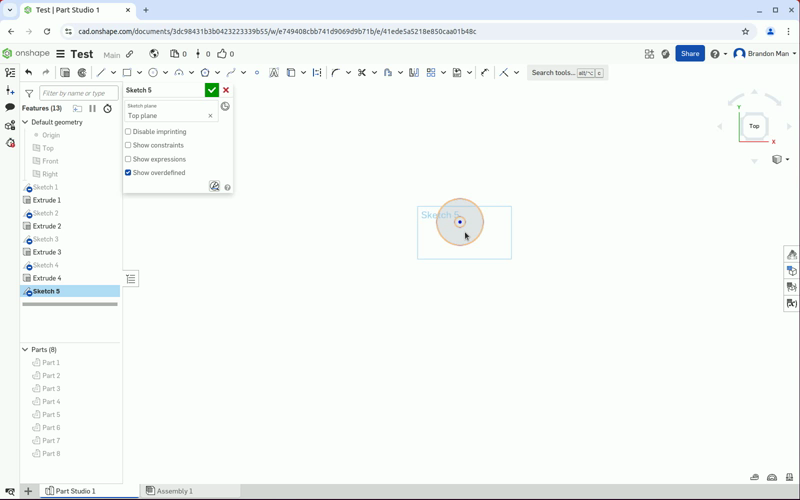
scroll(6)
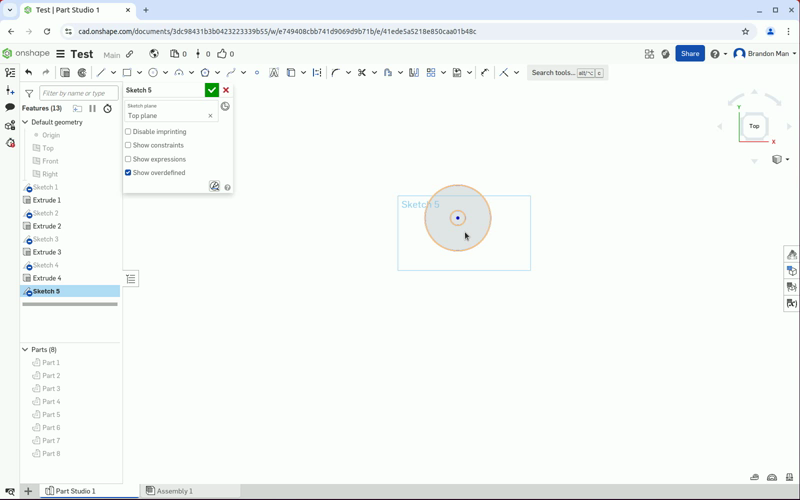
scroll(6)
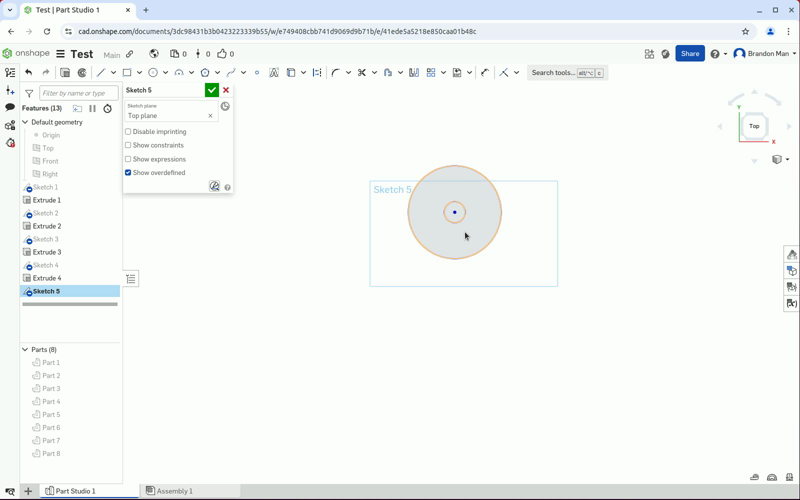
scroll(6)
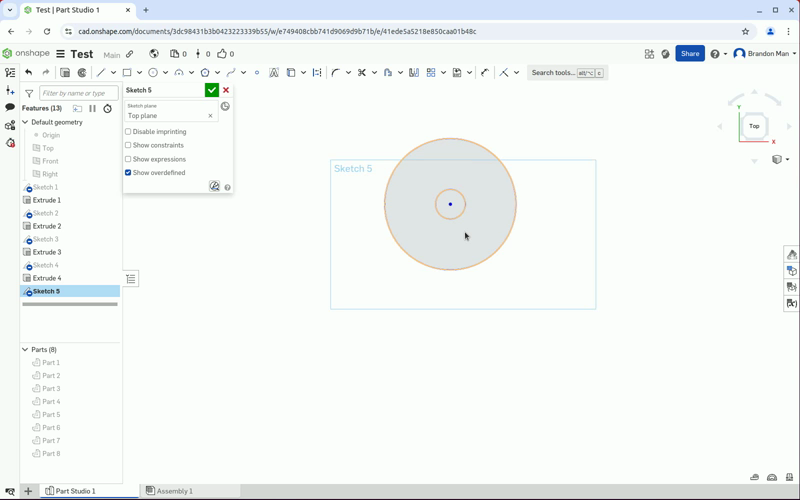
scroll(6)
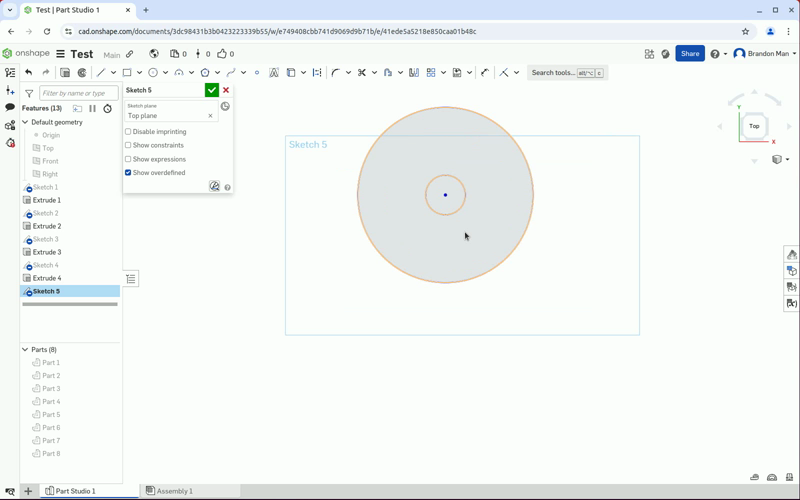
scroll(6)
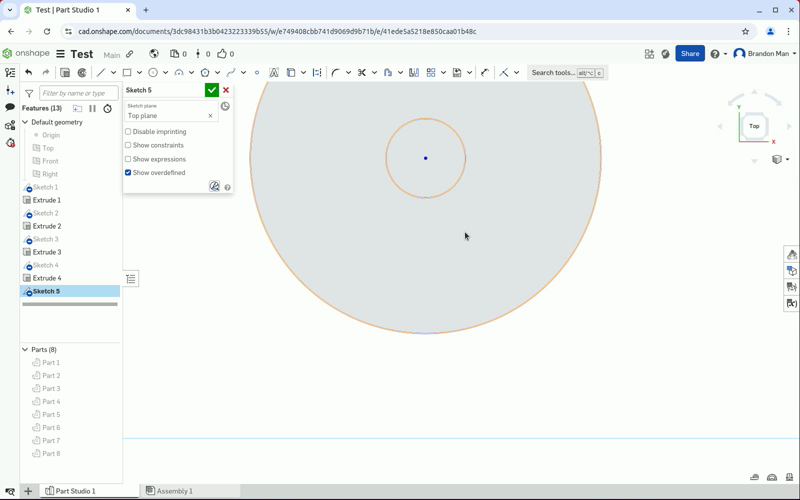
click(465, 231)
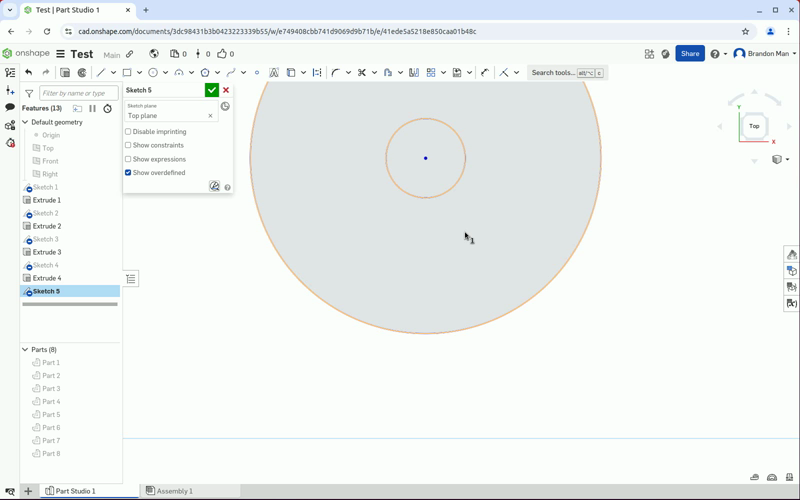
scroll(-6)
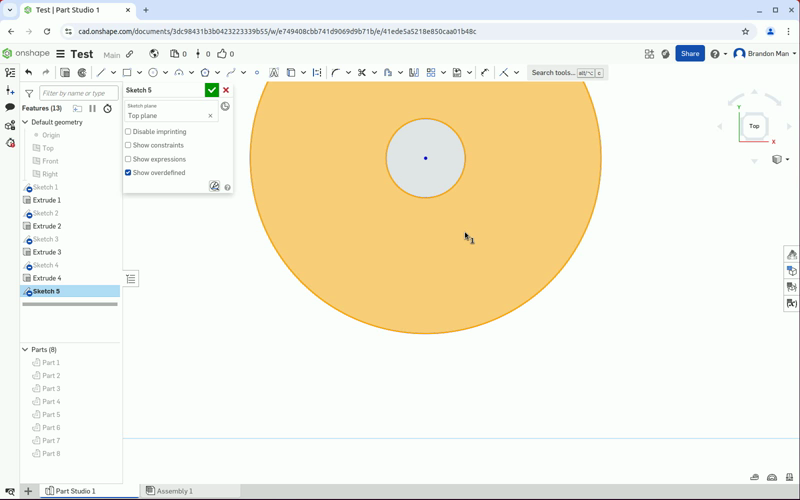
scroll(-6)
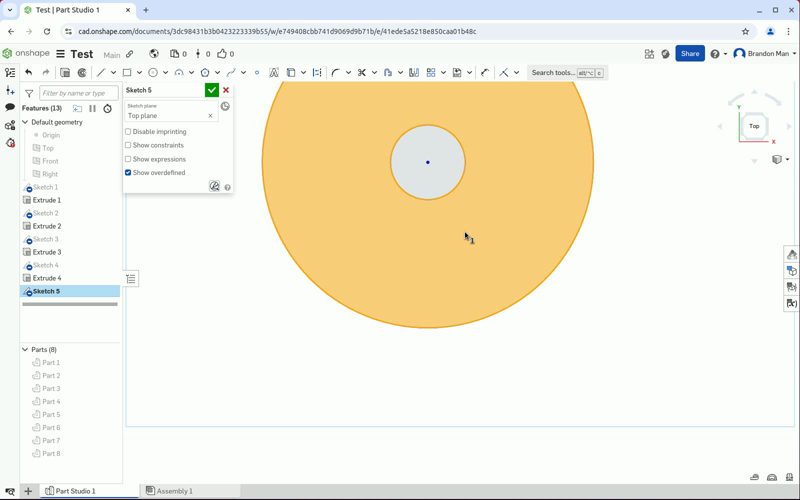
scroll(-6)
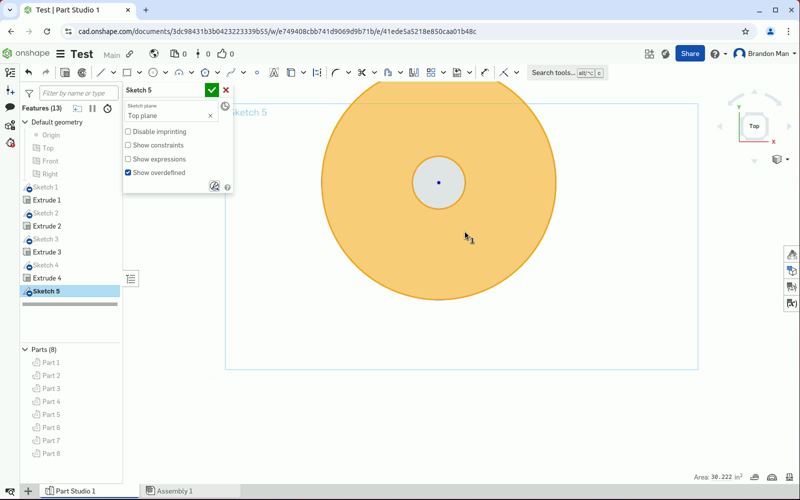
scroll(-6)
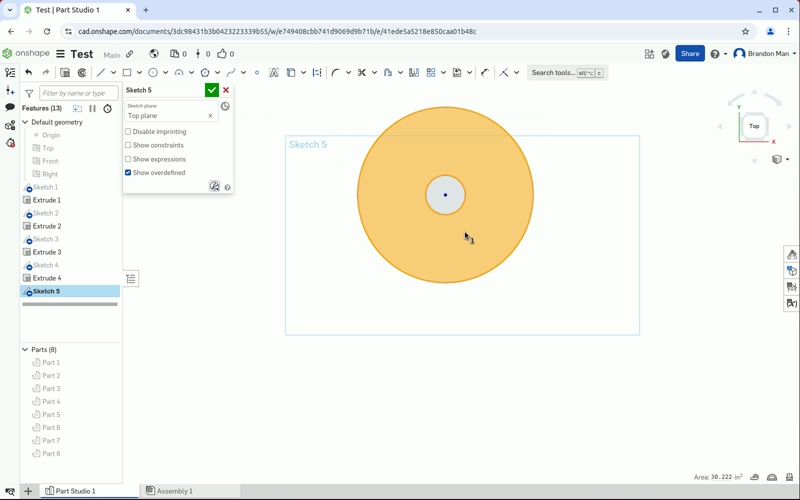
scroll(-6)
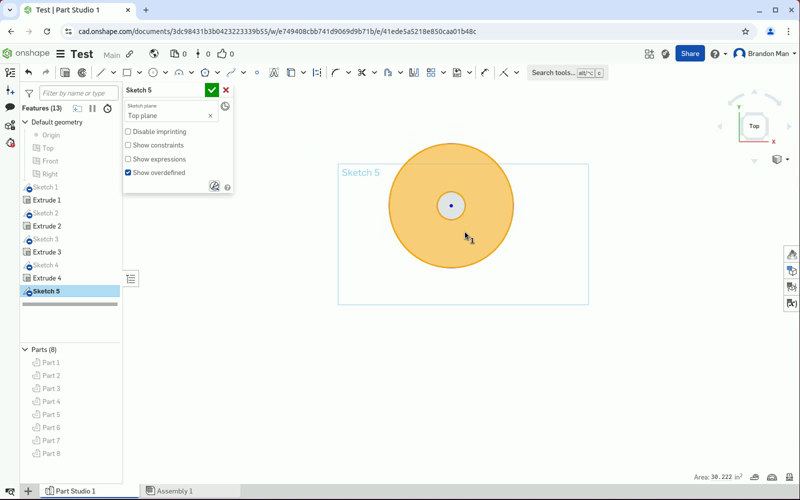
scroll(-6)
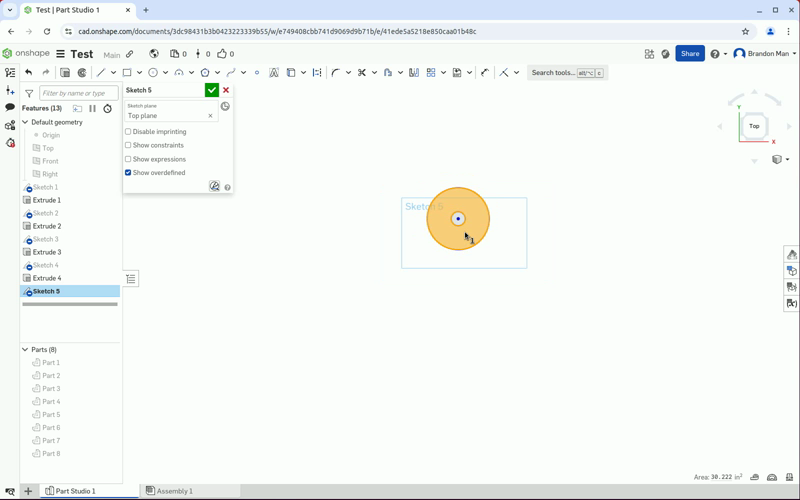
scroll(-6)
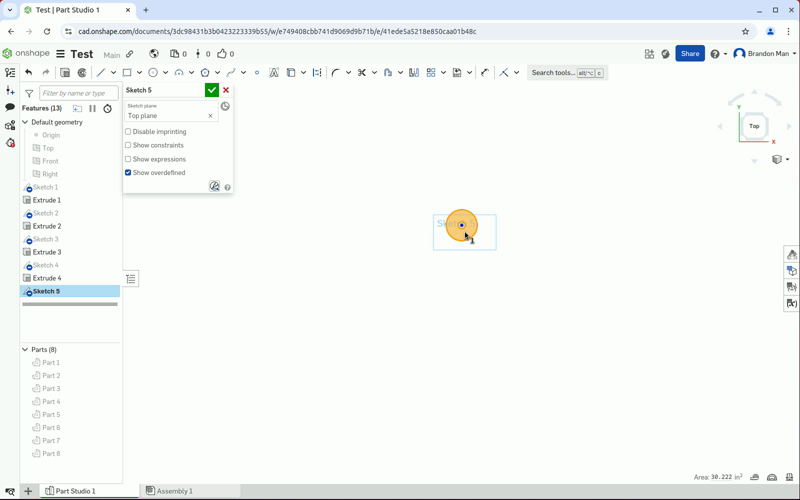
mouse_move(73, 352)
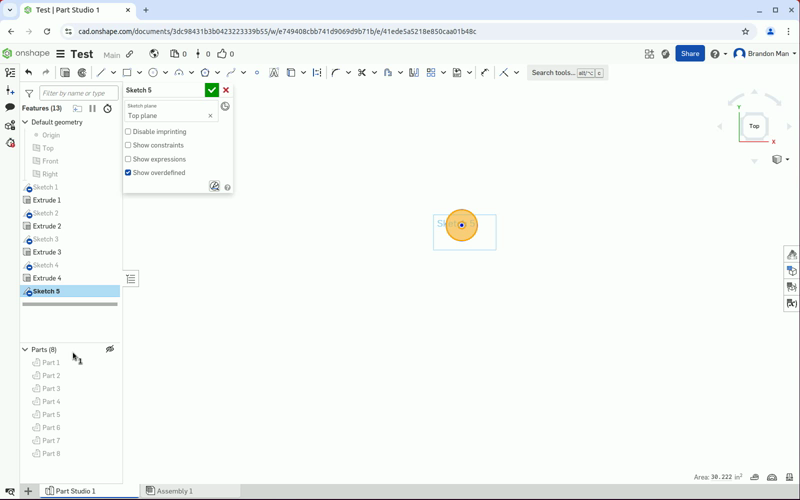
key(shift+y)
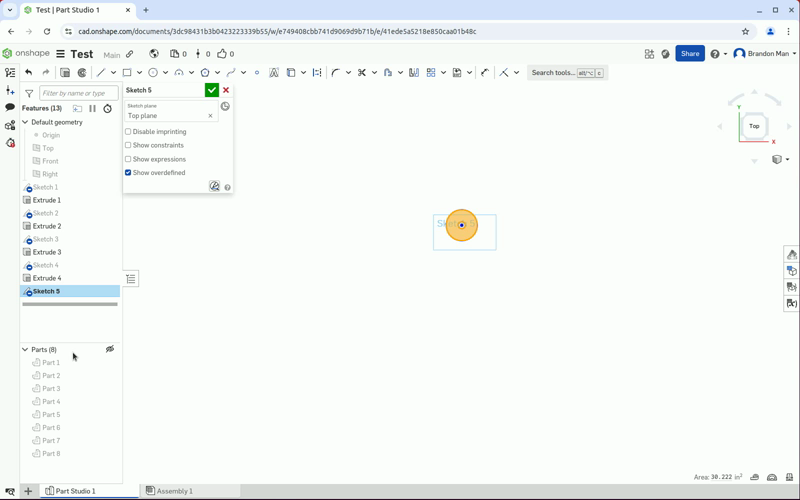
key(shift+e)
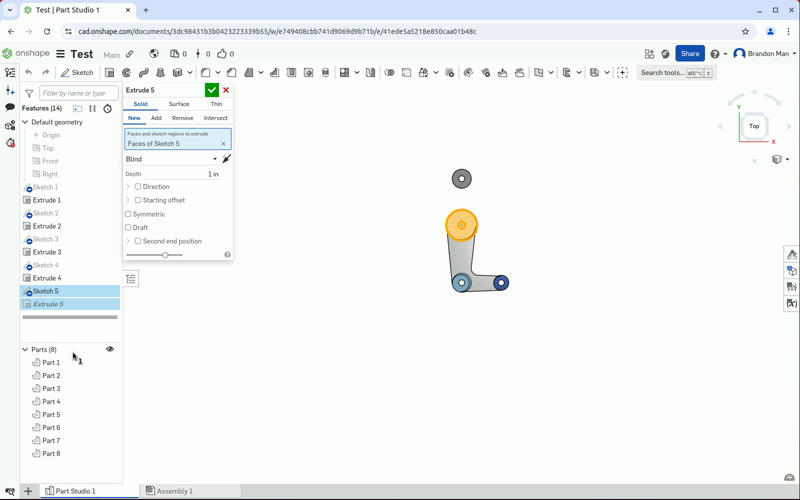
mouse_move(143, 106)
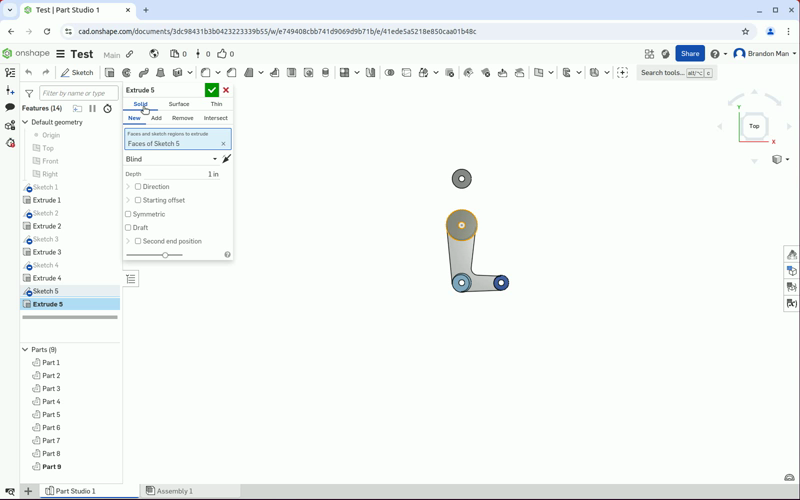
click(143, 106)
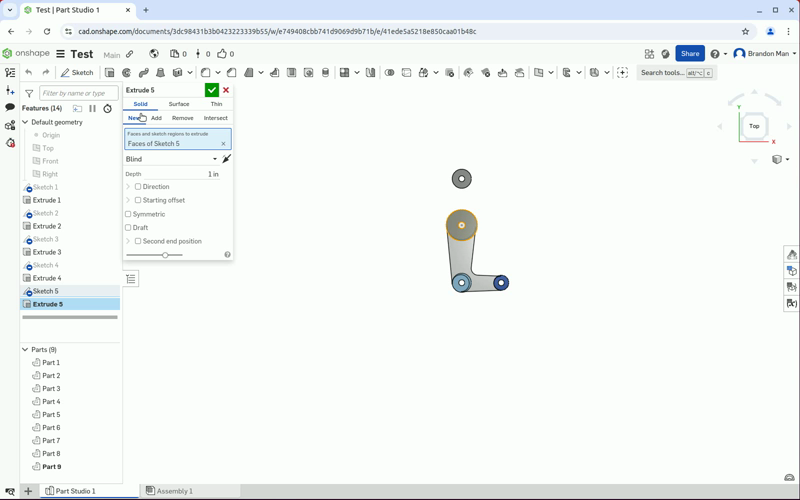
mouse_move(137, 120)
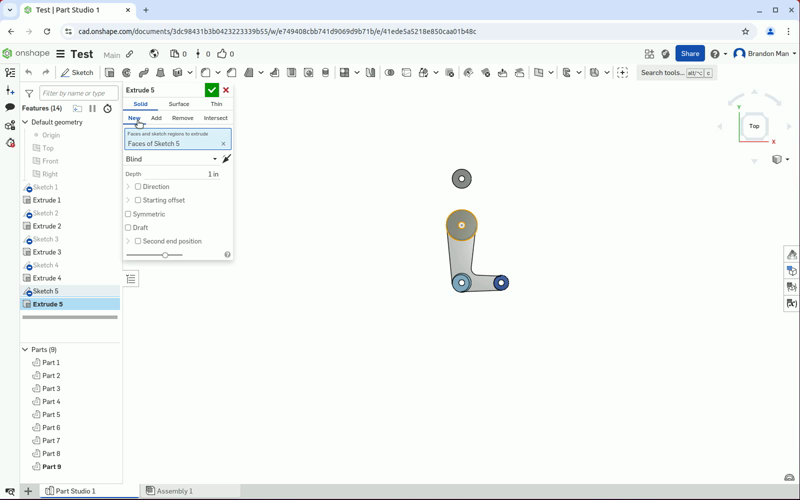
click(137, 120)
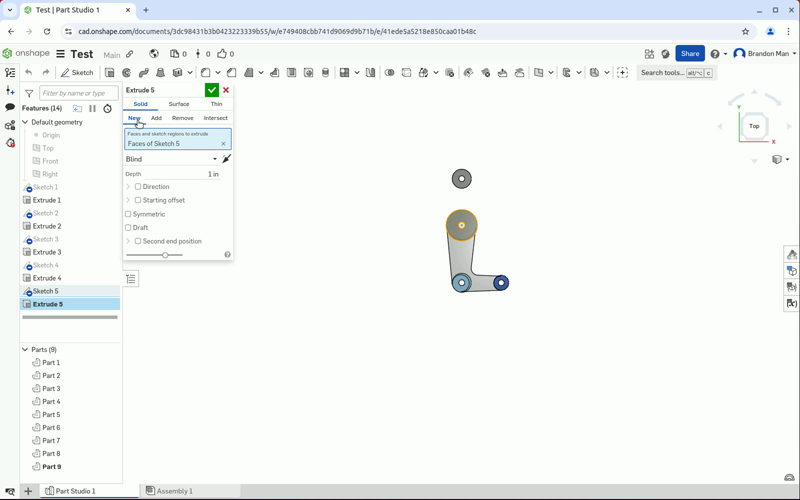
key(tab, 4)
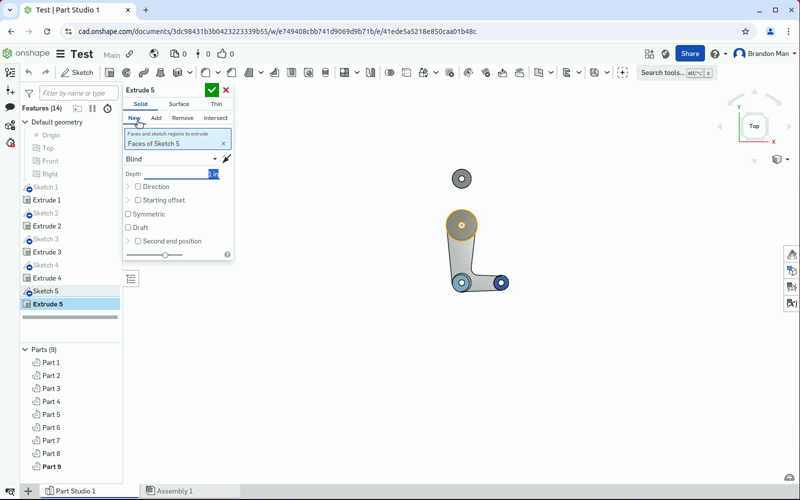
text(0.481)
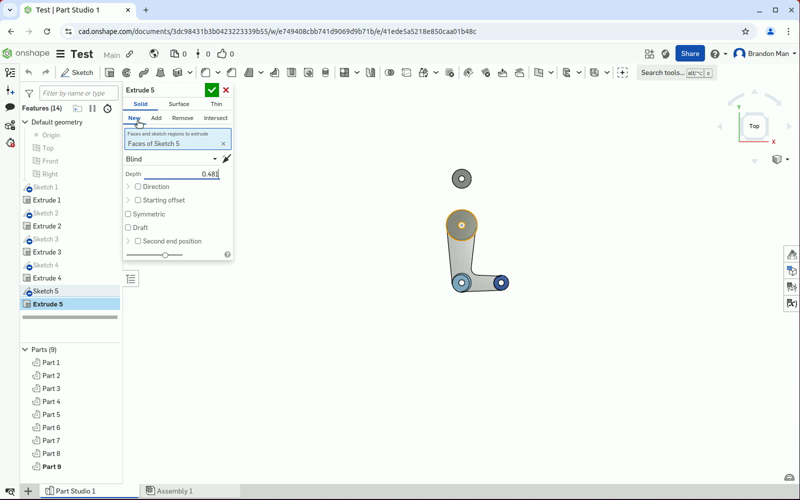
key(enter)
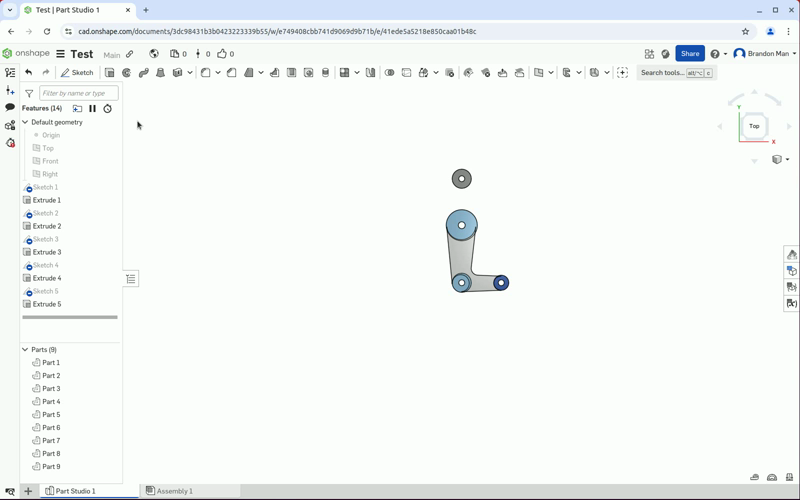
key(shift+h)
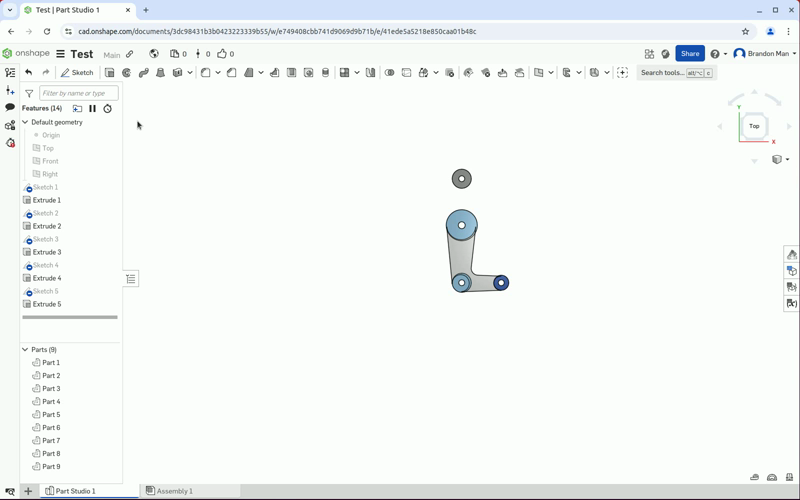
key(shift+h)
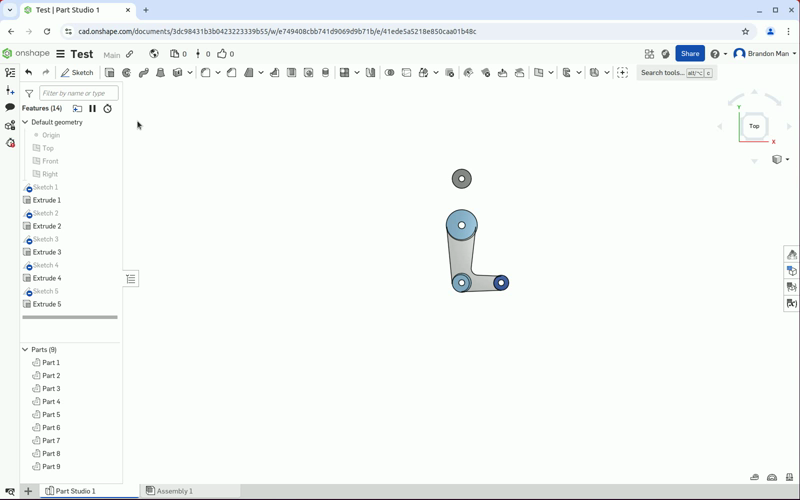
mouse_move(73, 189)
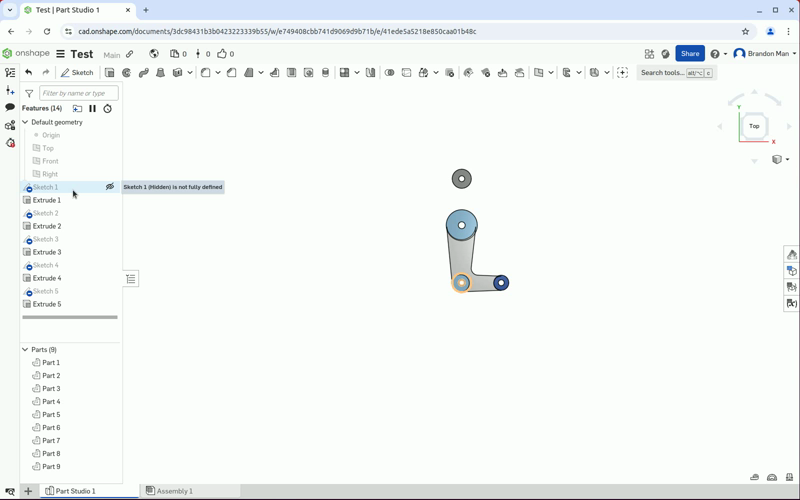
click(73, 189)
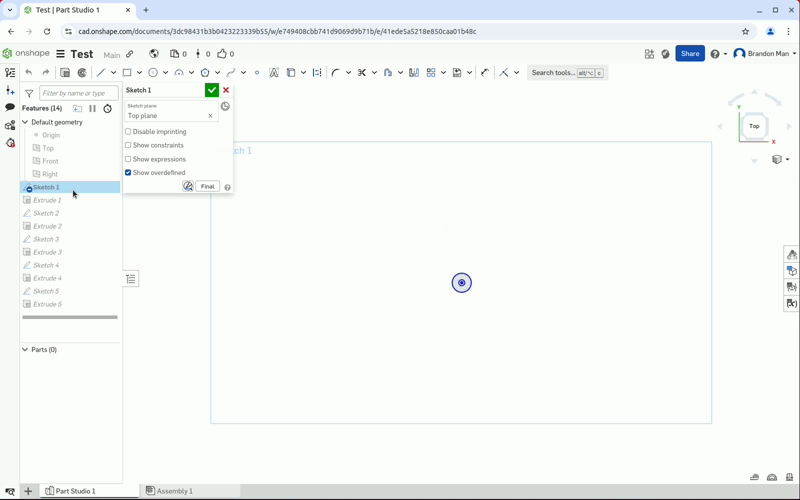
mouse_move(229, 92)
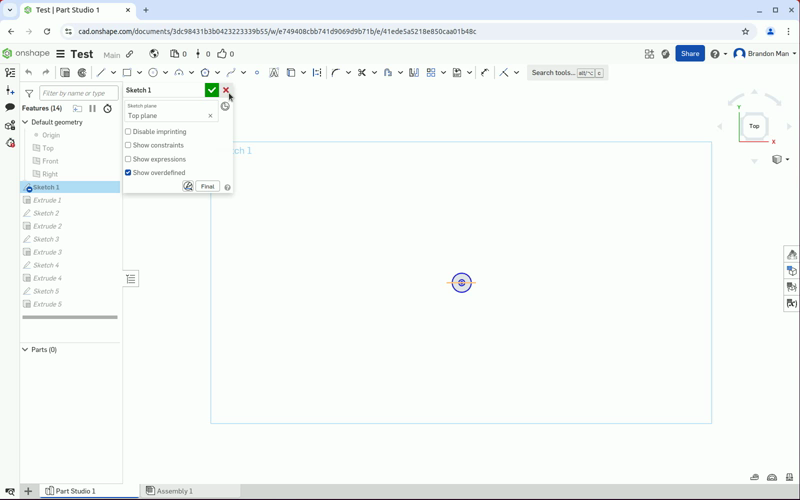
click(229, 92)
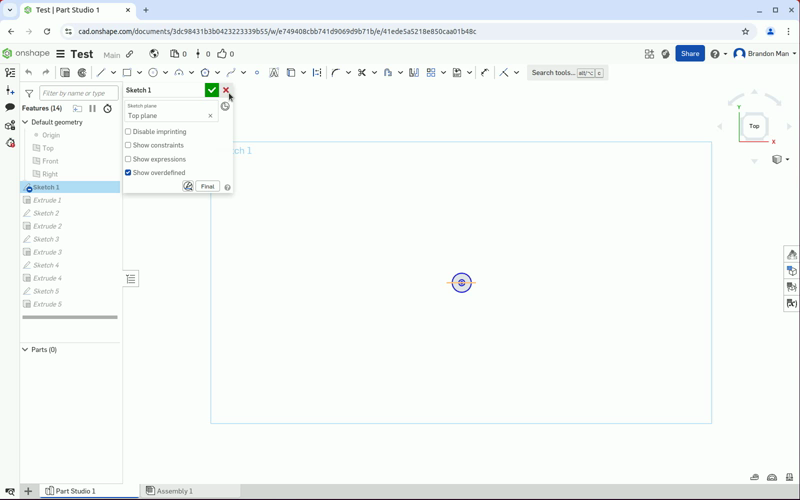
key(shift+s)
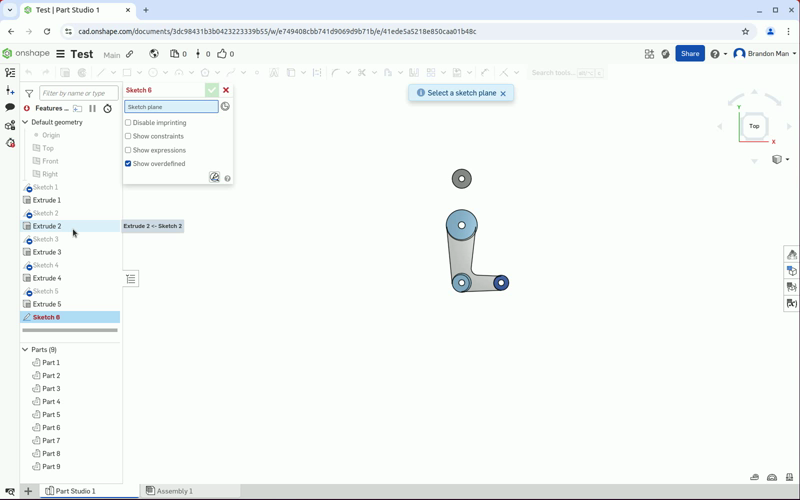
scroll(3)
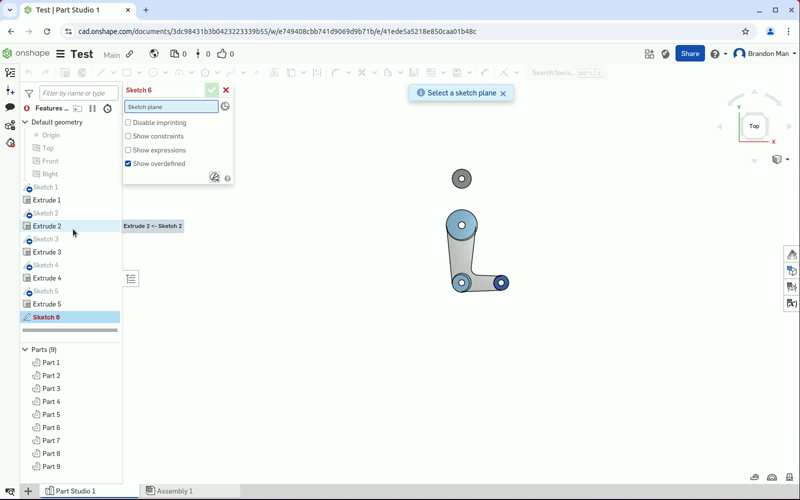
mouse_move(73, 150)
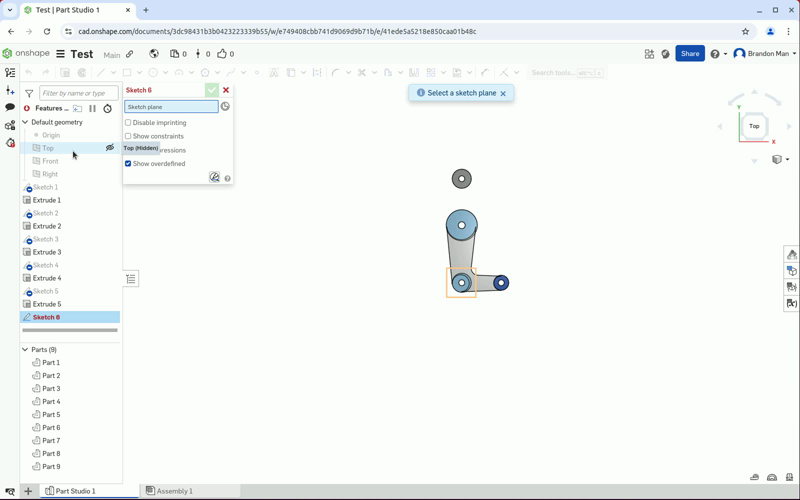
click(73, 150)
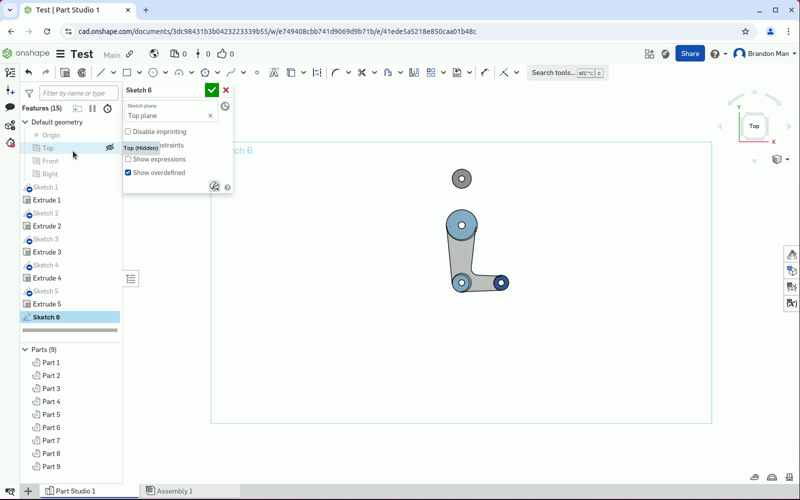
mouse_move(73, 352)
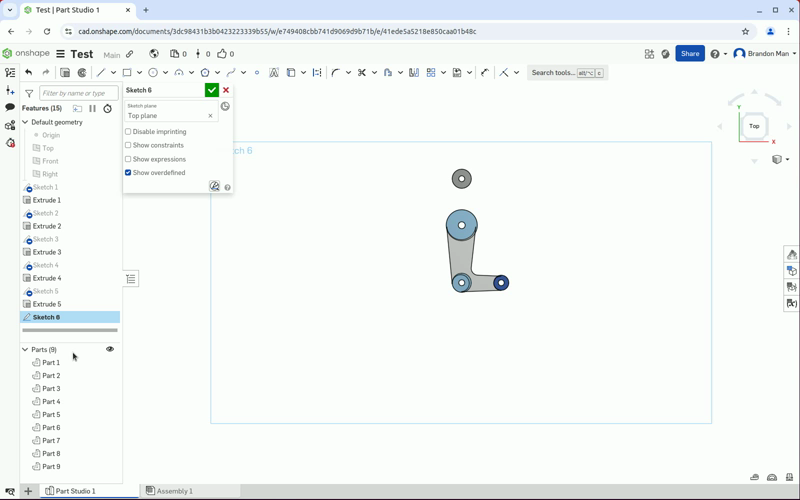
key(y)
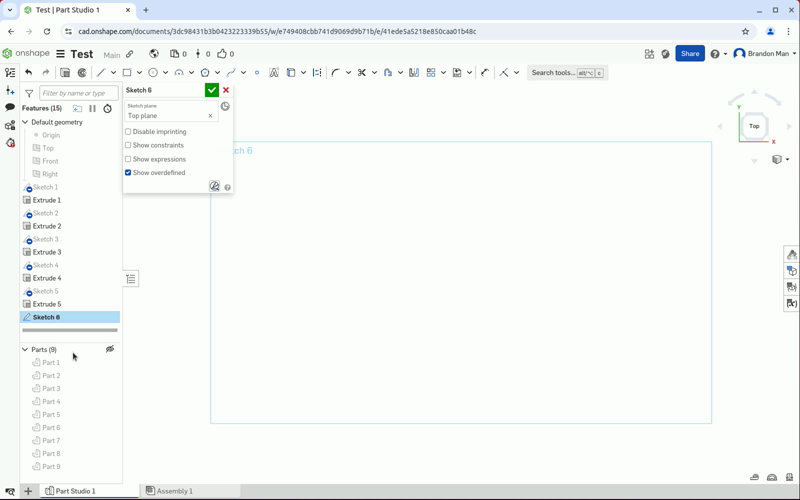
key(a)
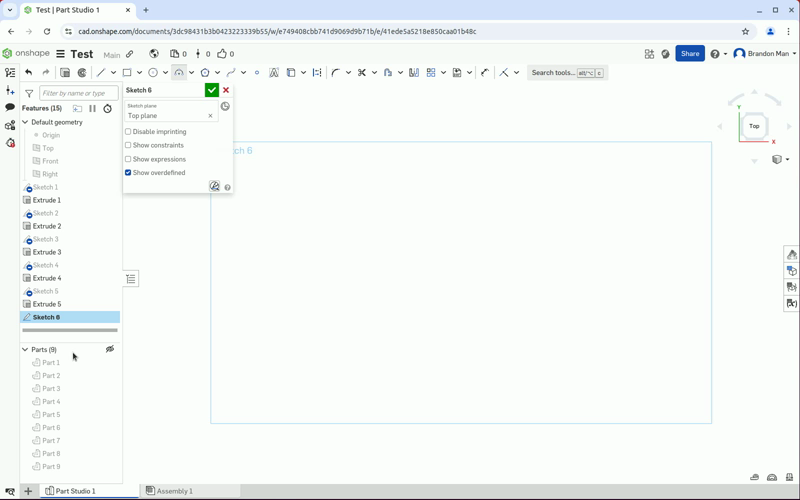
key_down(shift)
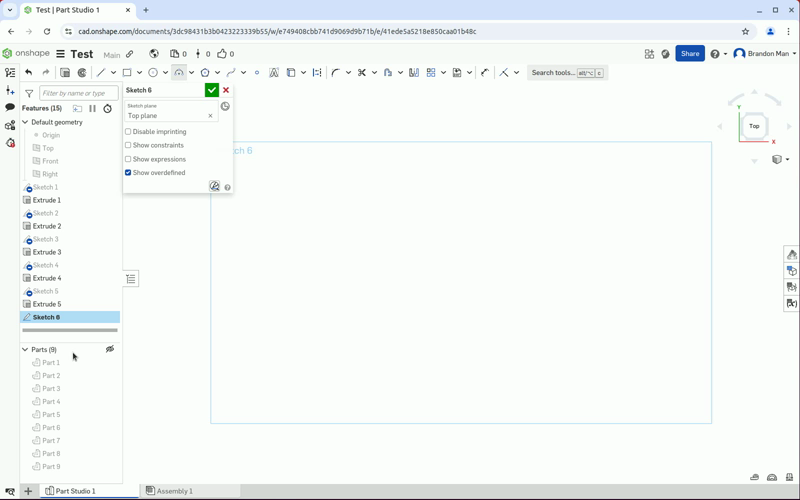
mouse_move(446, 223)
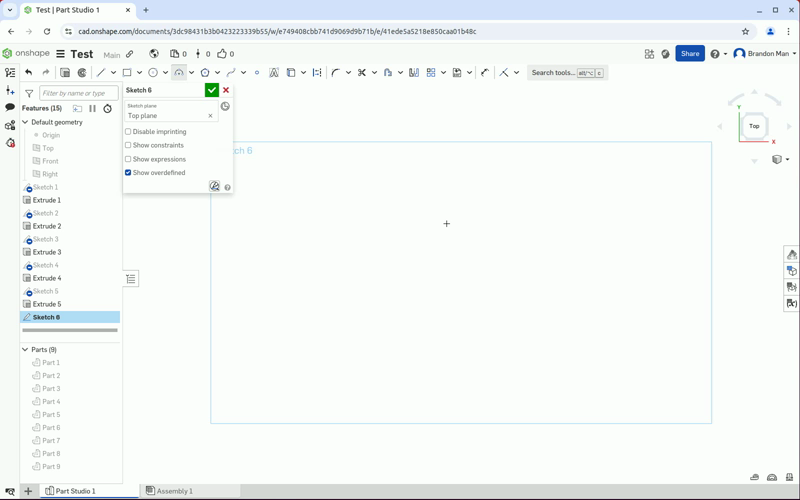
click(446, 223)
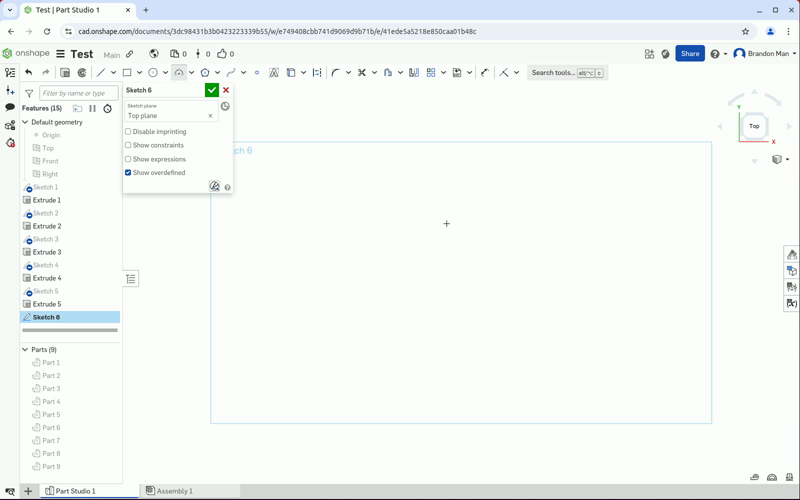
key_up(shift)
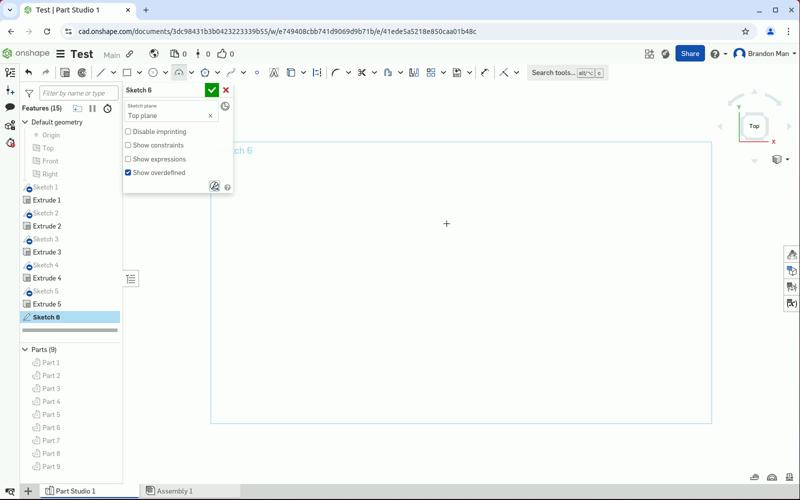
key_down(shift)
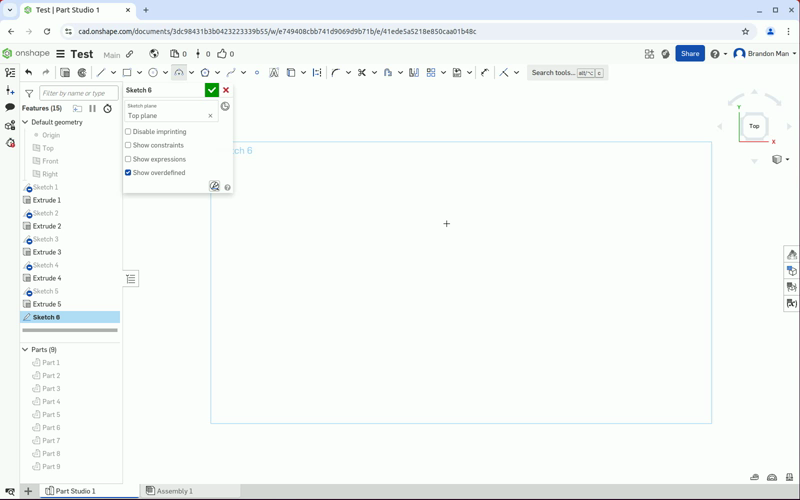
mouse_move(476, 223)
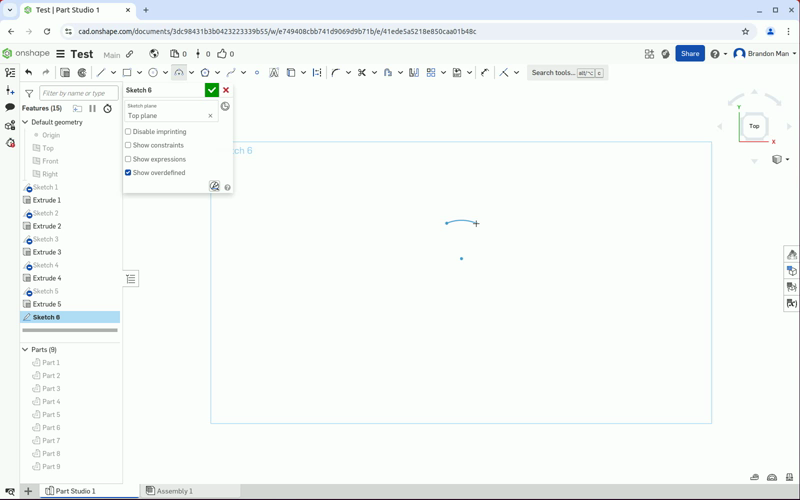
click(476, 223)
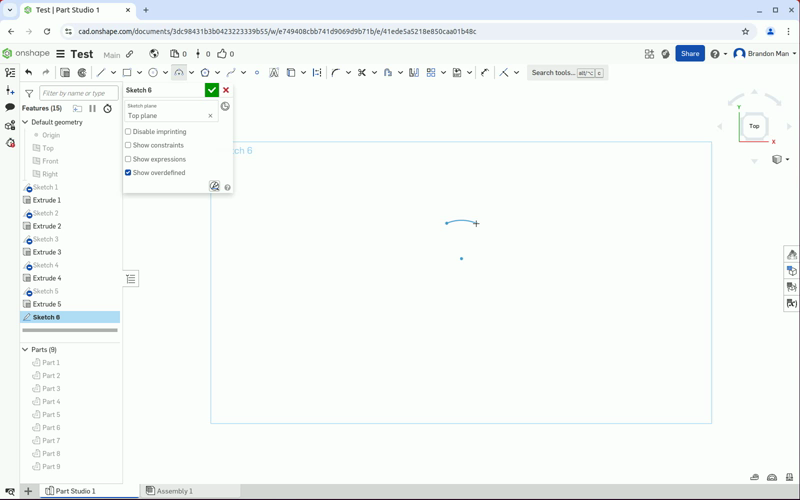
mouse_move(461, 210)
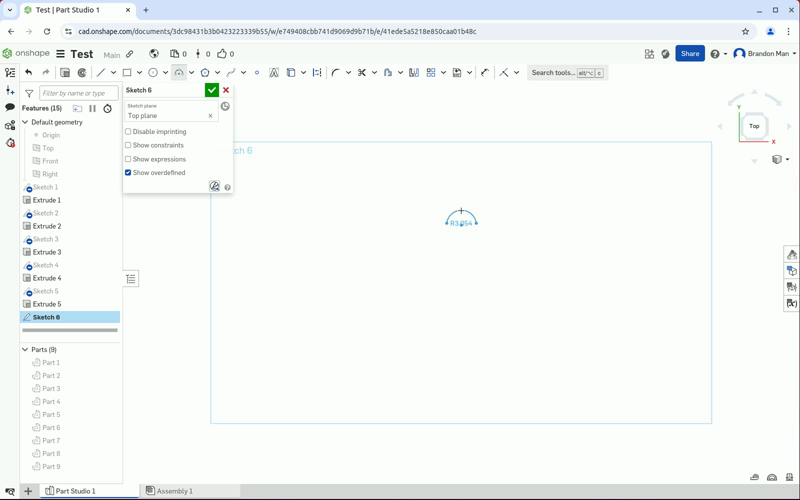
click(461, 210)
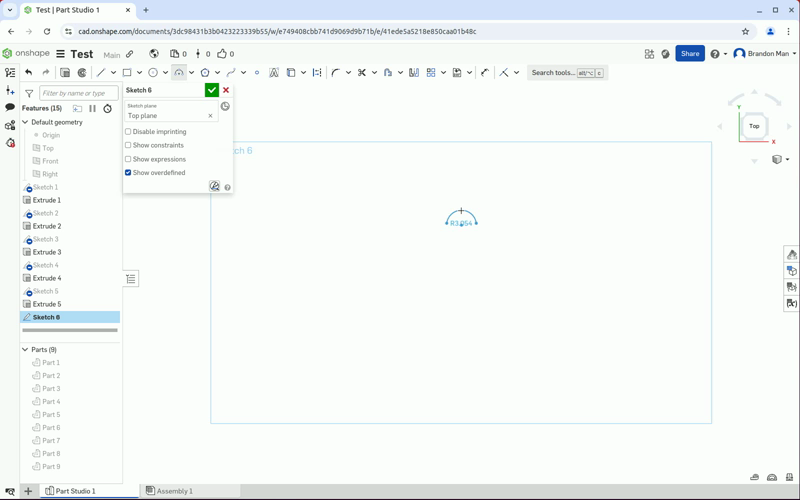
key_up(shift)
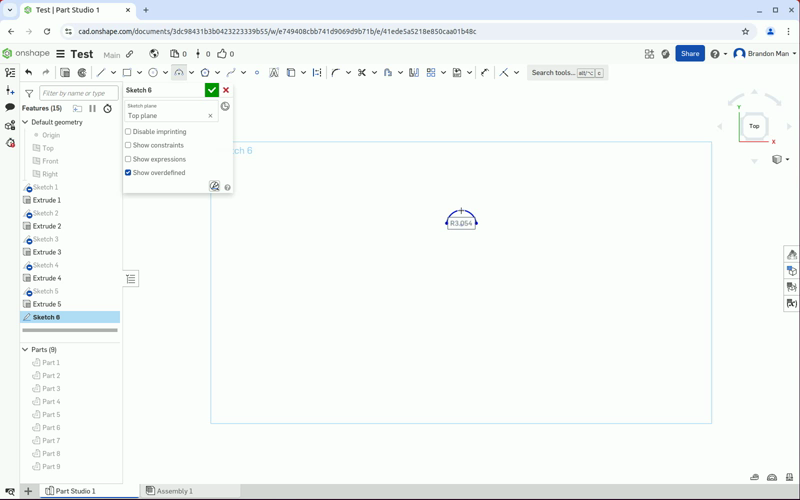
key(esc)
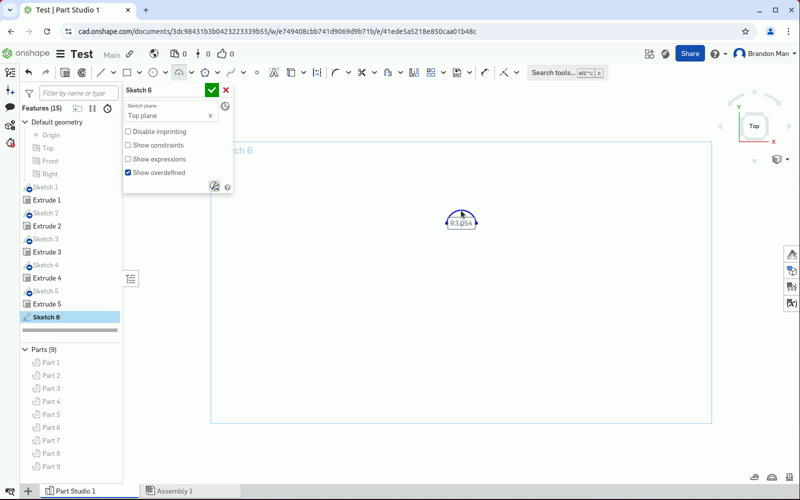
key(l)
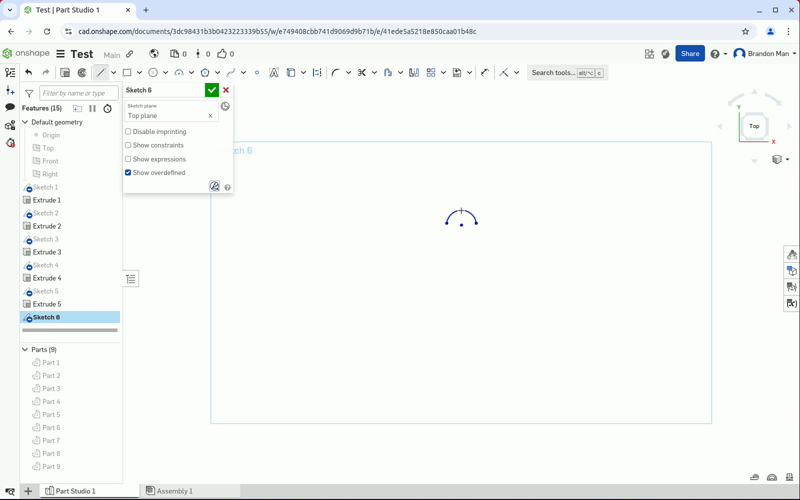
mouse_move(476, 223)
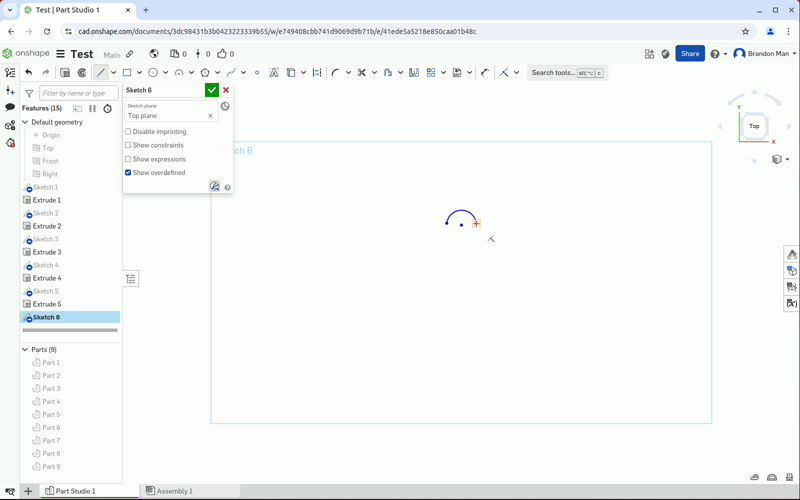
click(476, 223)
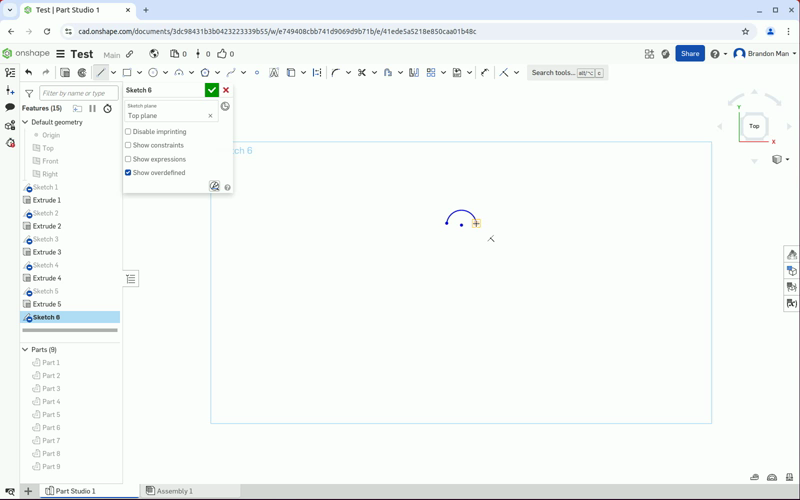
key_down(shift)
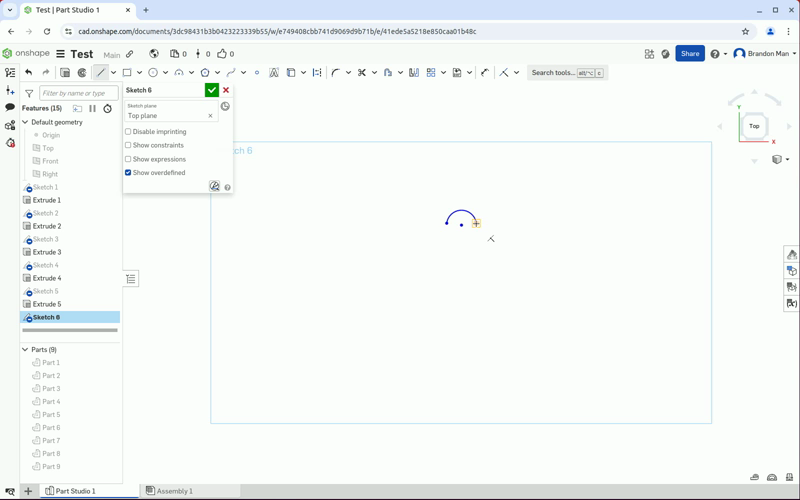
mouse_move(506, 223)
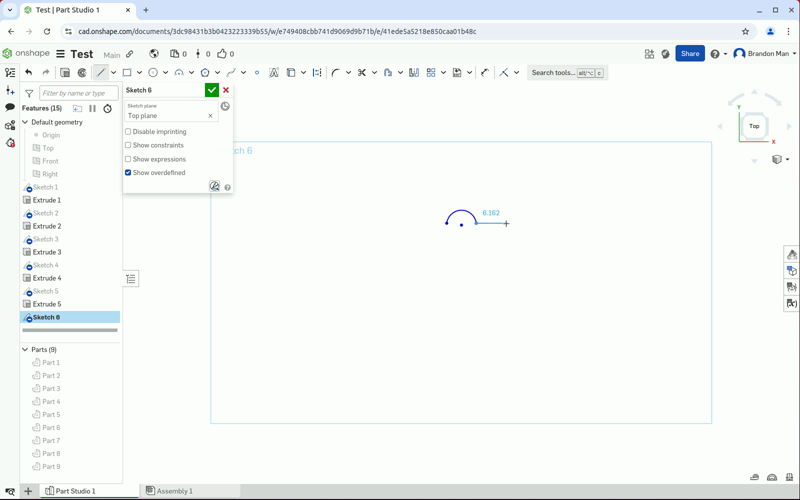
mouse_move(470, 176)
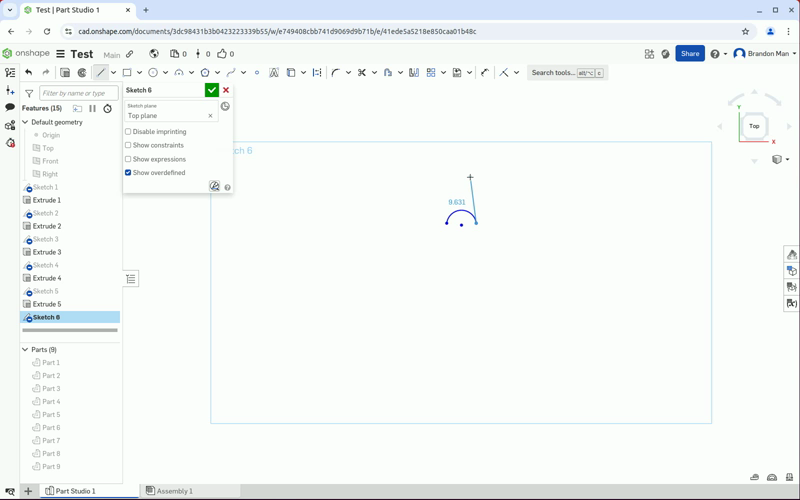
click(470, 176)
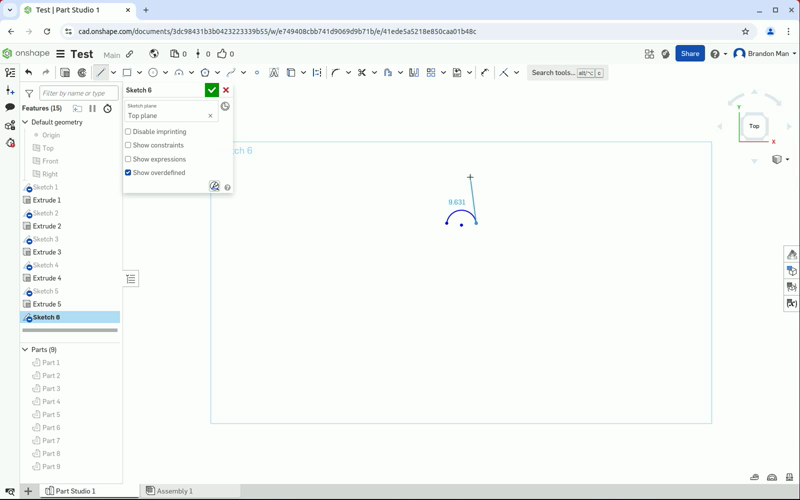
key_up(shift)
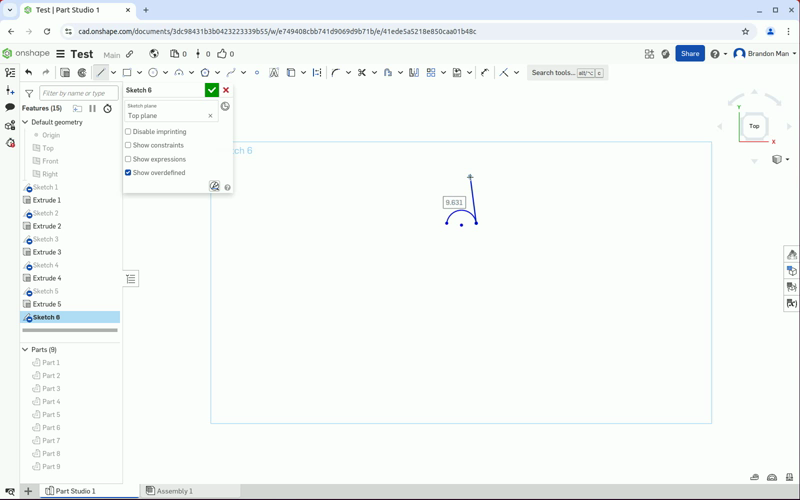
key(esc)
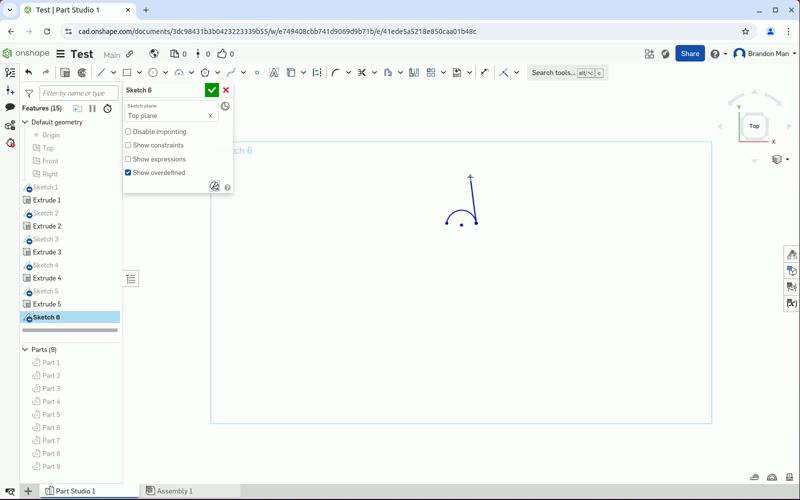
key(a)
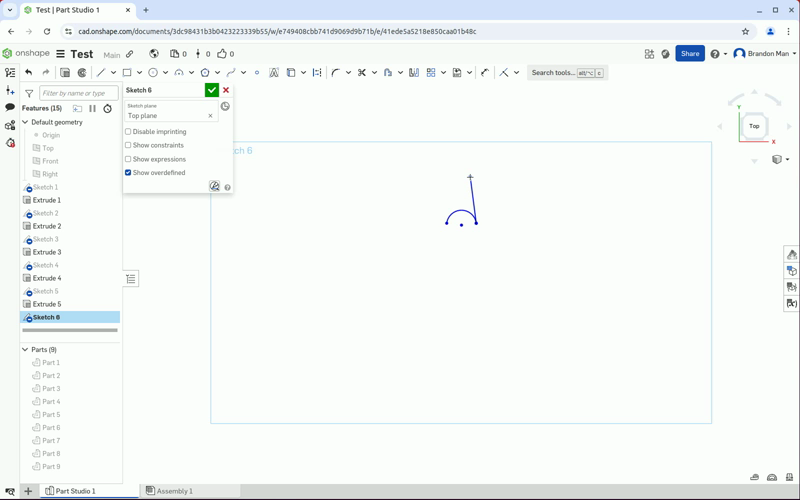
mouse_move(470, 176)
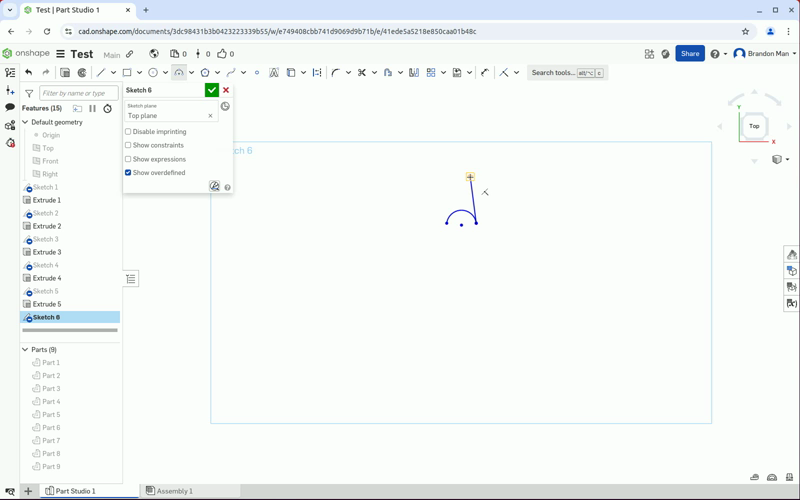
click(470, 176)
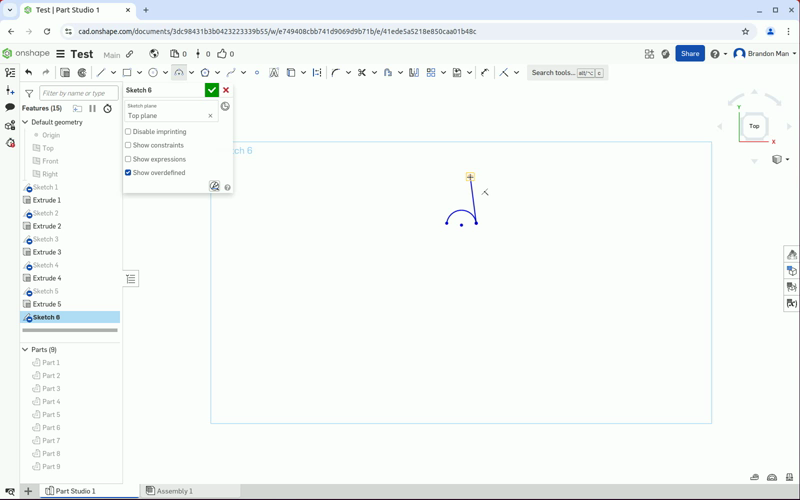
key_down(shift)
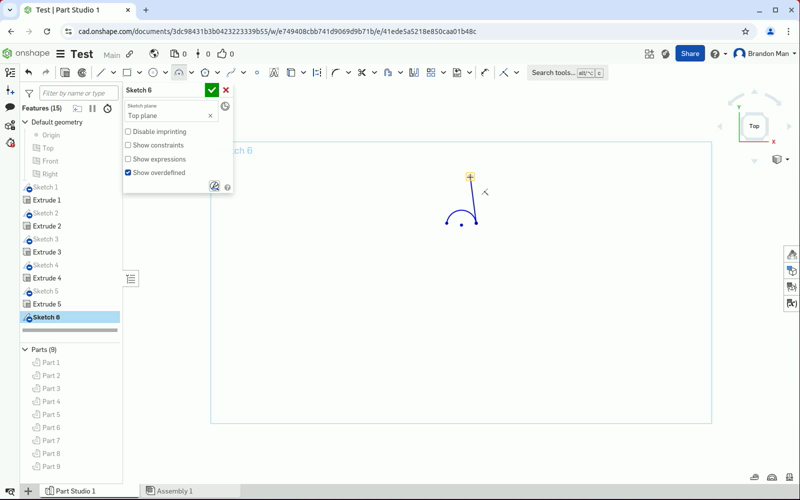
mouse_move(452, 176)
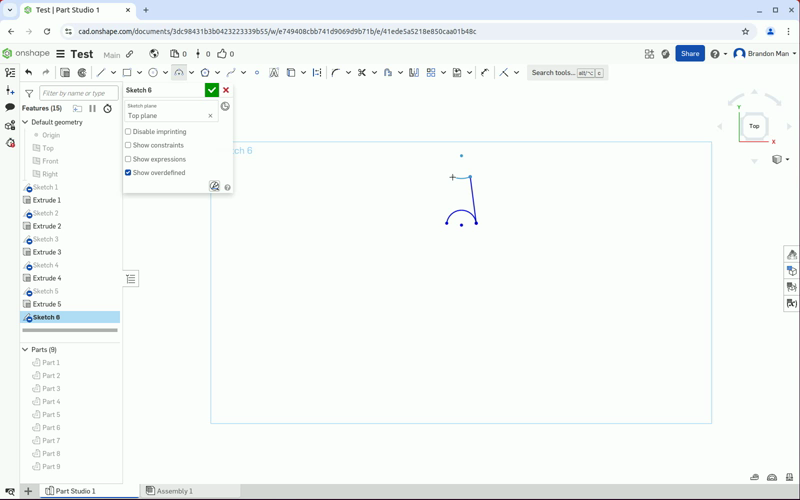
click(452, 176)
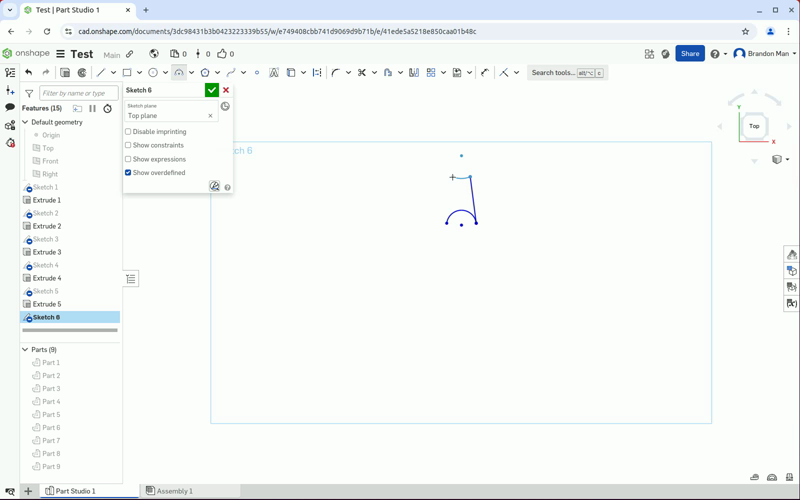
mouse_move(461, 186)
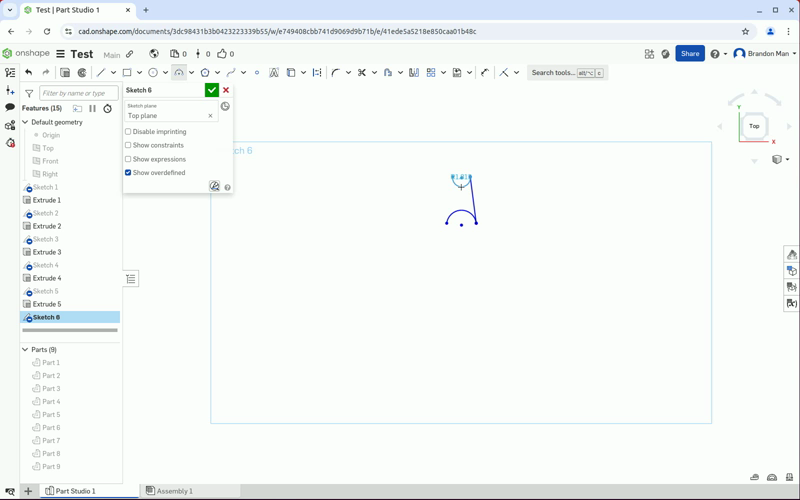
click(461, 186)
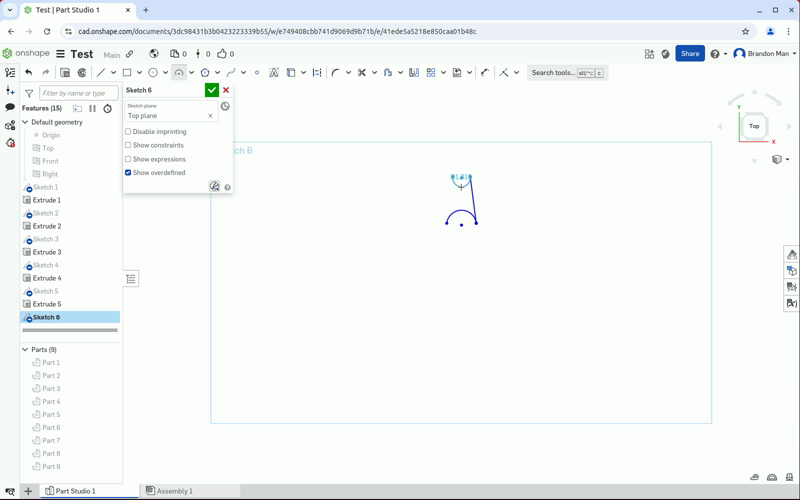
key_up(shift)
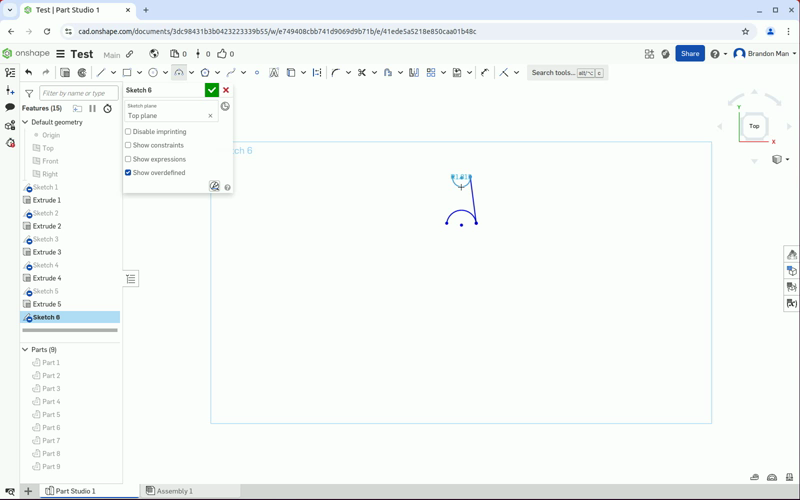
key(esc)
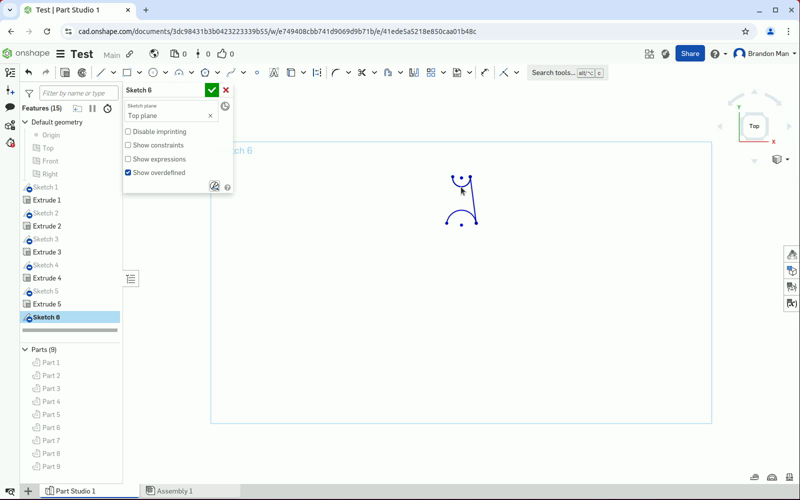
key(l)
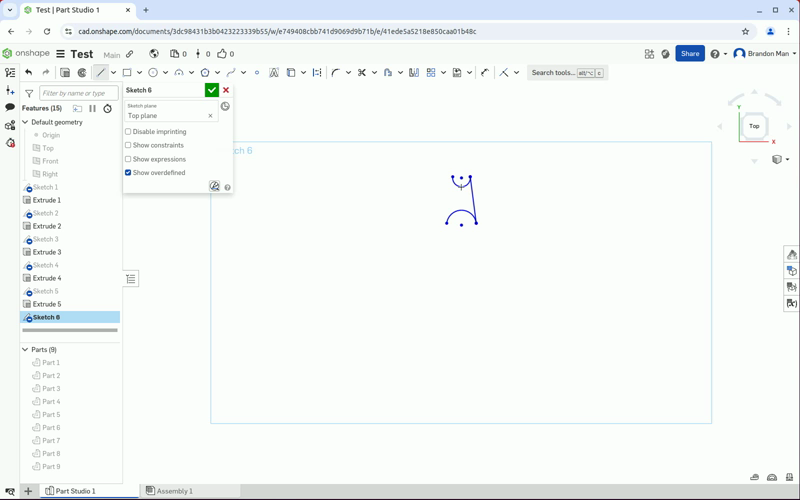
mouse_move(452, 176)
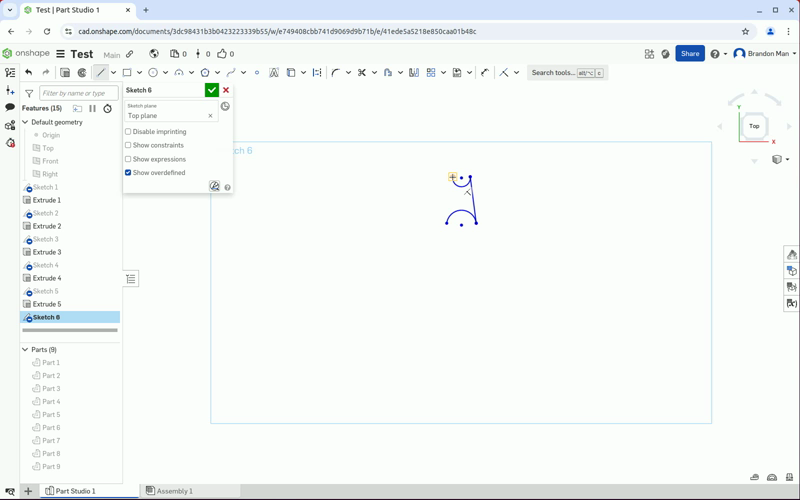
click(452, 176)
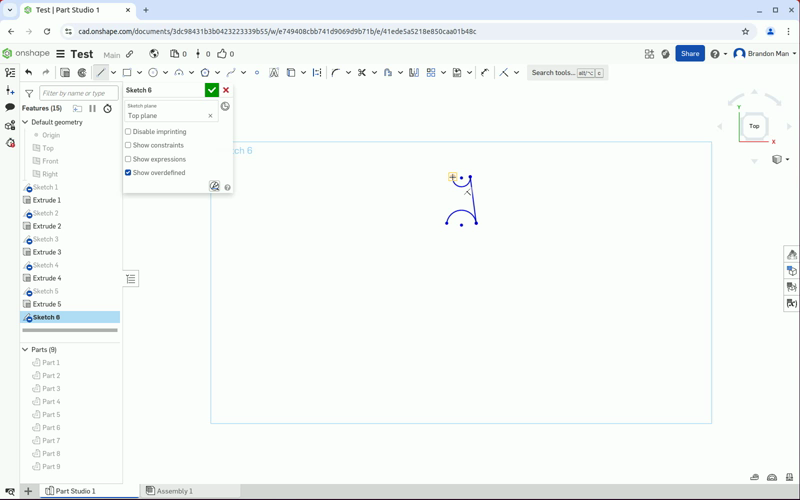
mouse_move(482, 176)
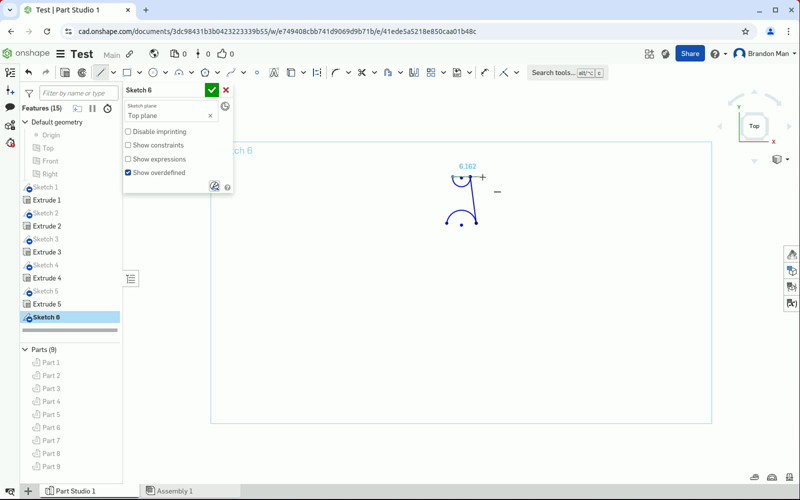
key_down(shift)
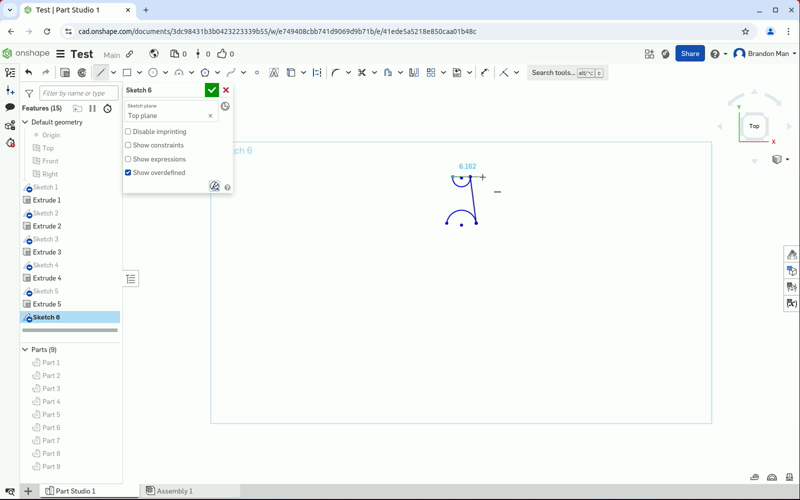
mouse_move(446, 223)
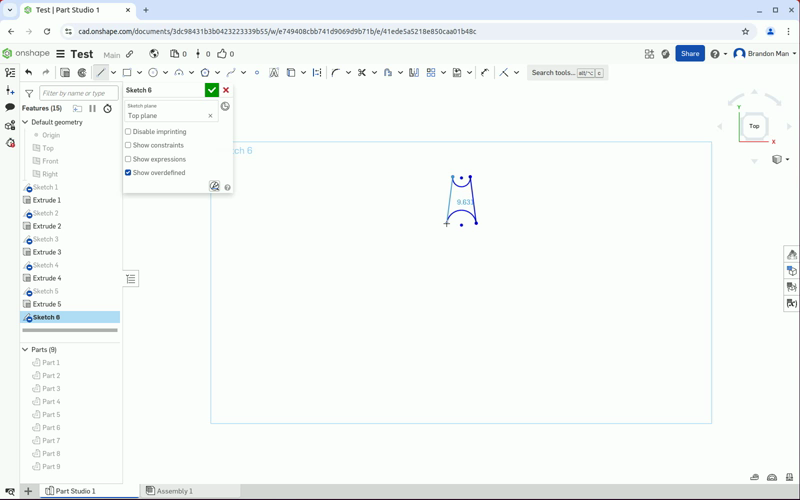
key_up(shift)
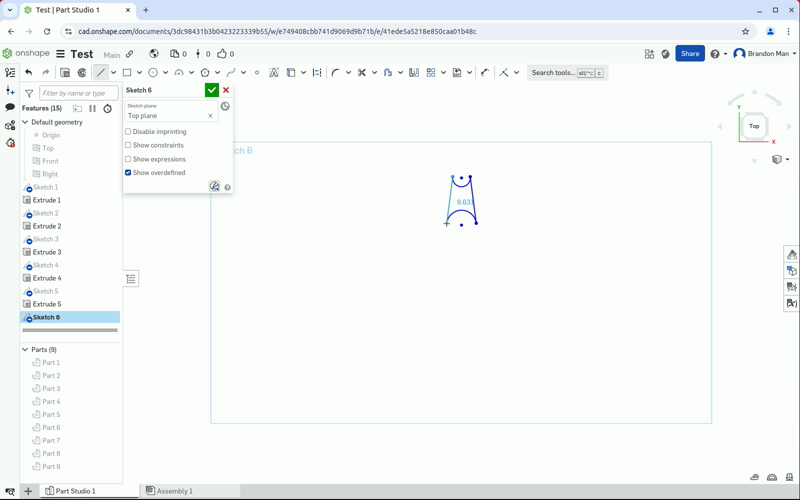
click(446, 223)
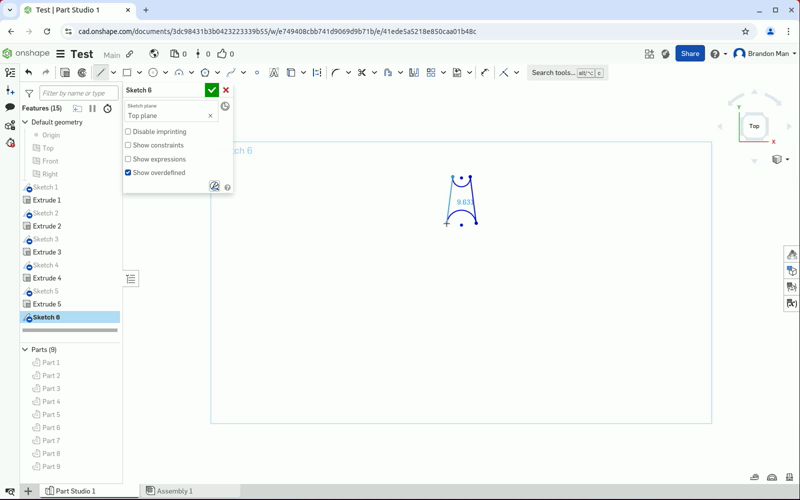
key(esc)
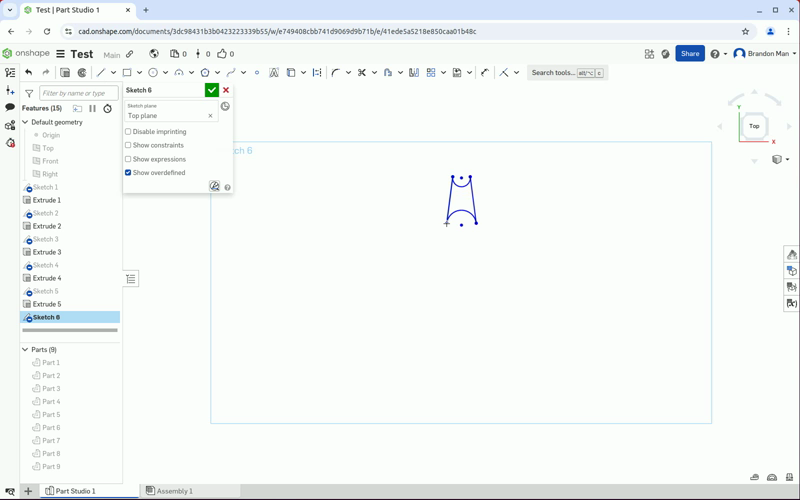
key(c)
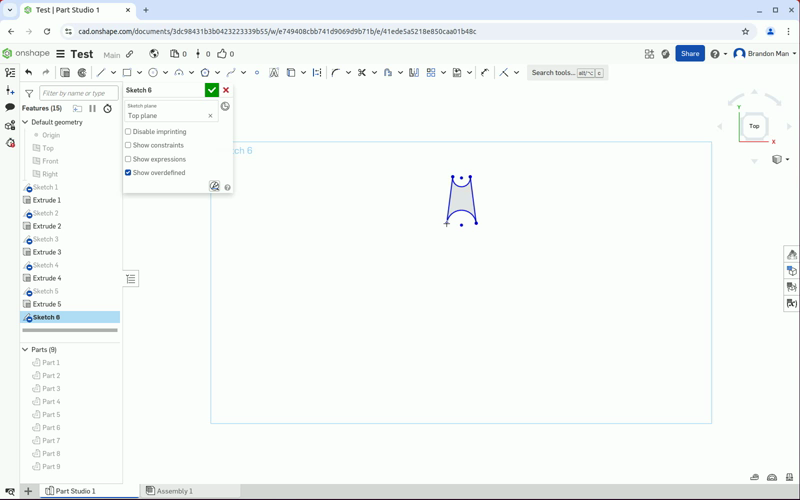
key_down(shift)
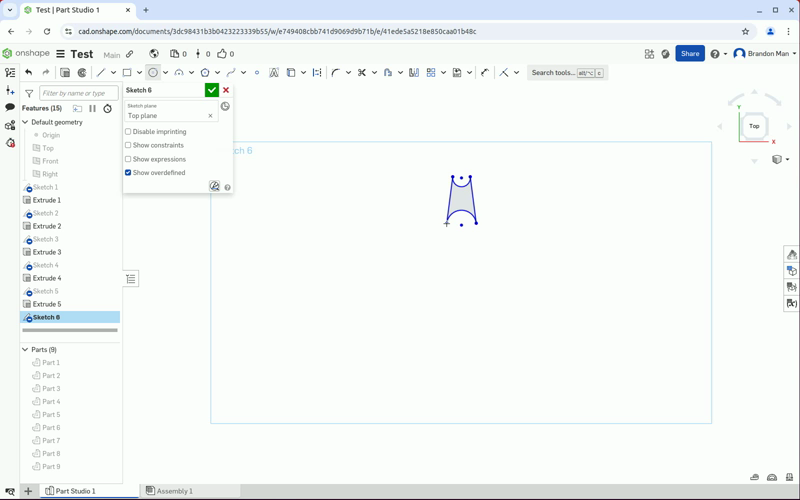
mouse_move(458, 191)
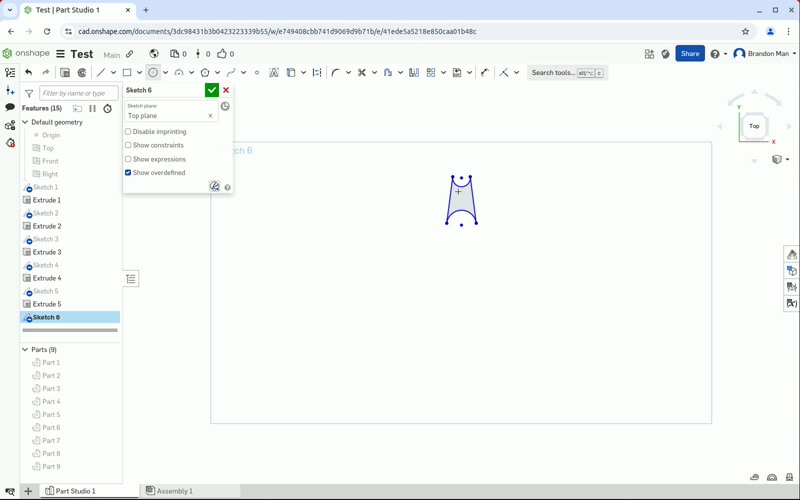
click(458, 191)
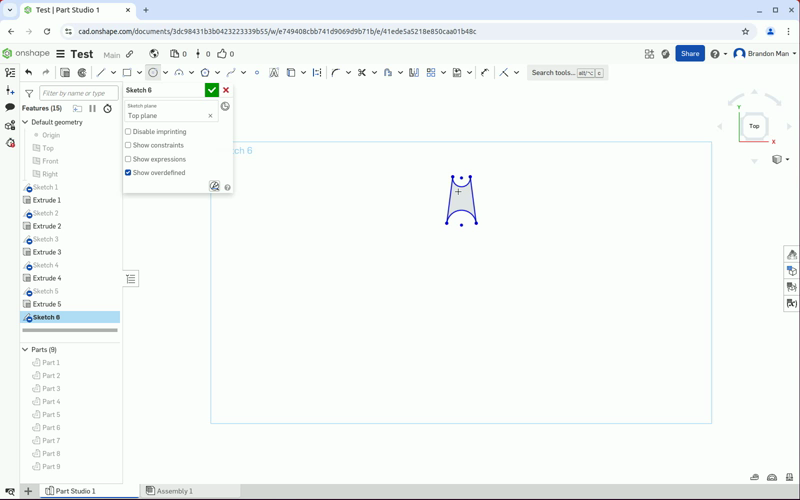
key_up(shift)
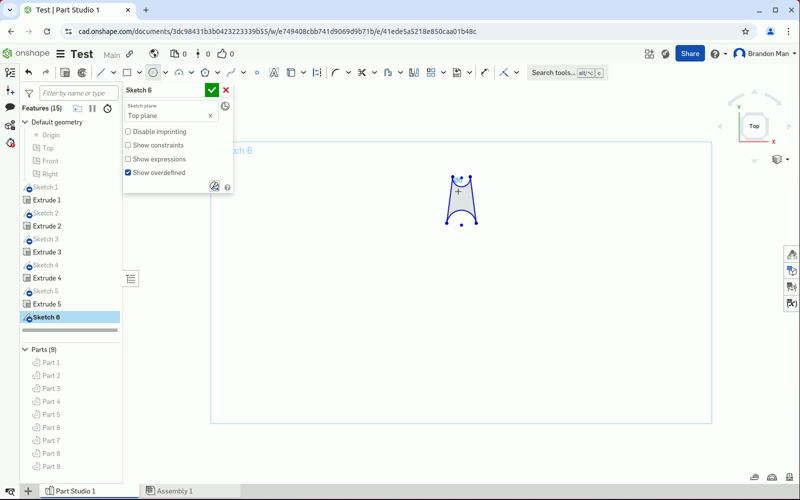
mouse_move(461, 191)
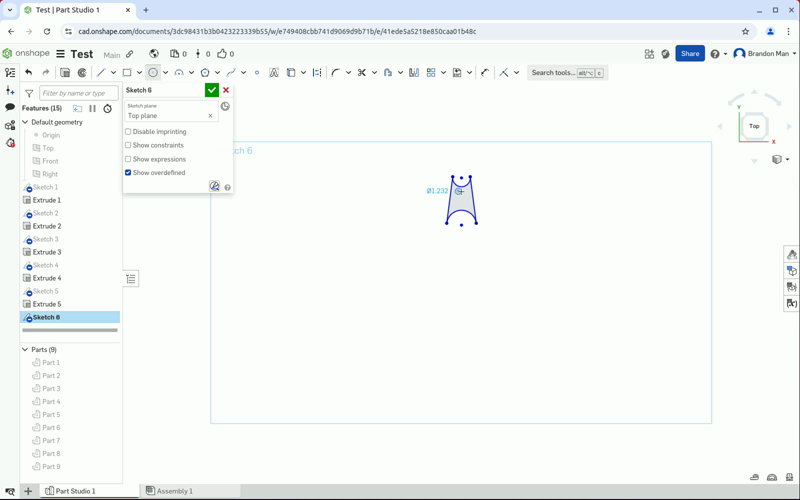
scroll(6)
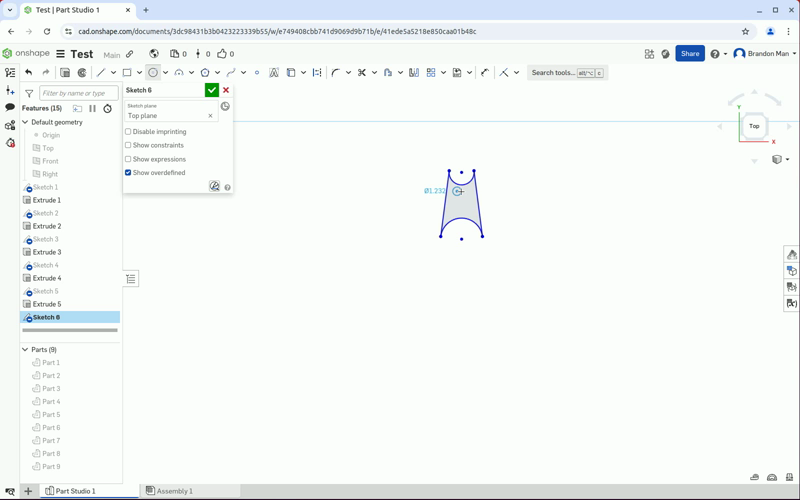
scroll(6)
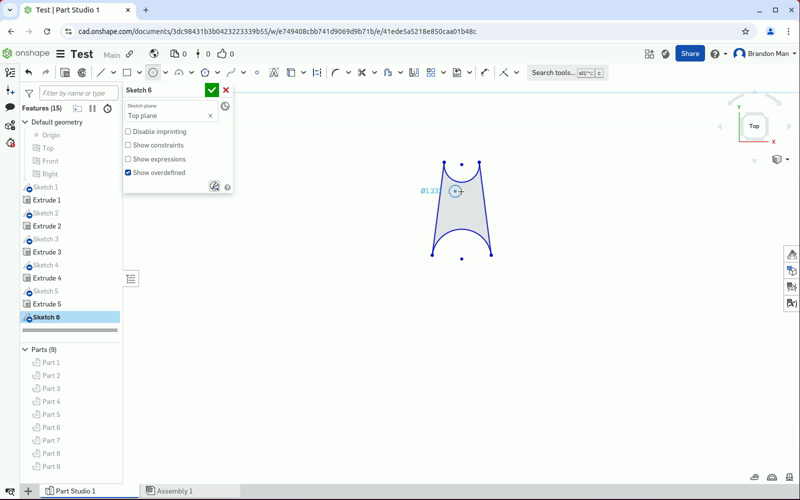
scroll(6)
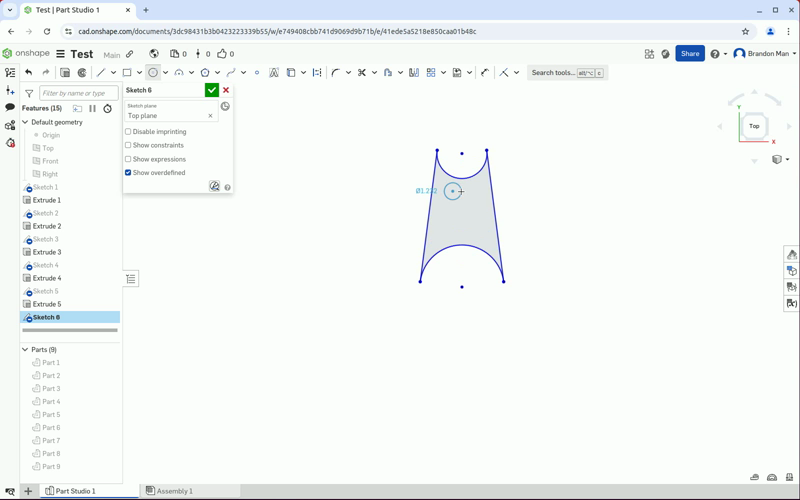
scroll(6)
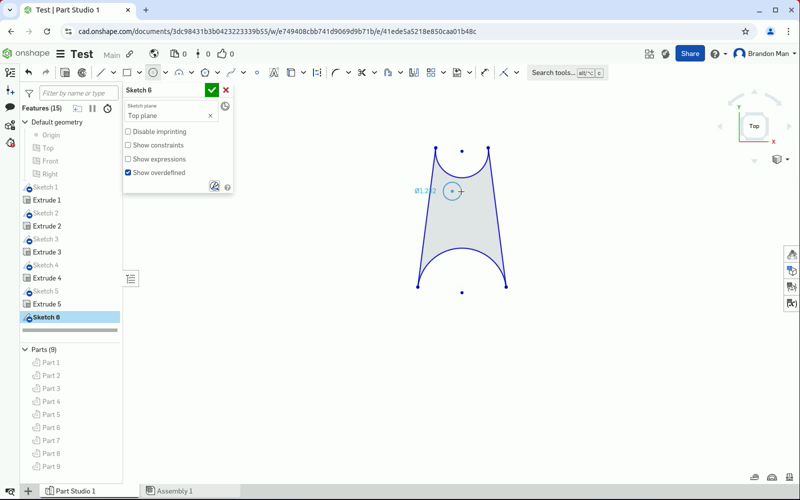
scroll(6)
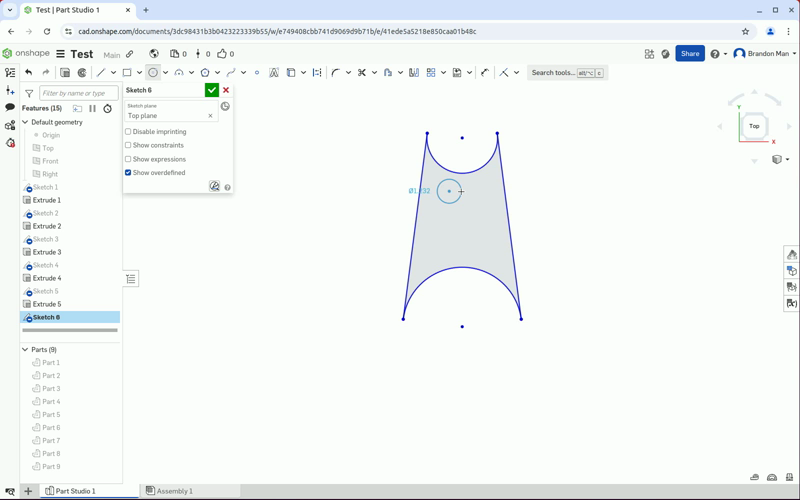
scroll(6)
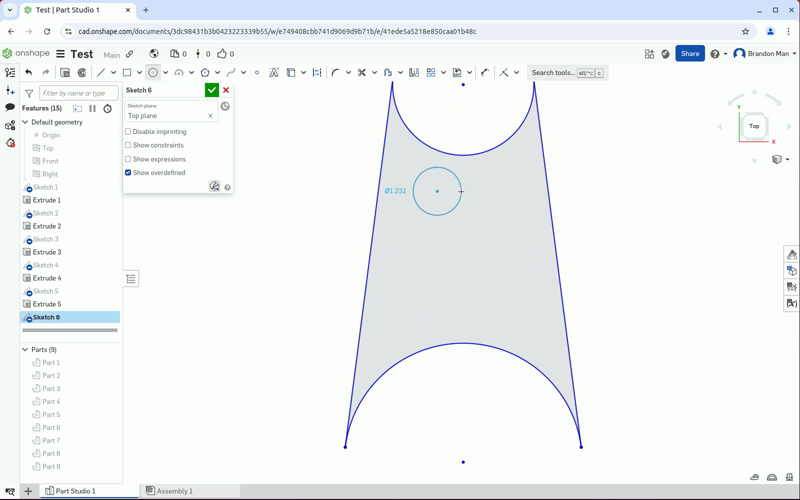
scroll(6)
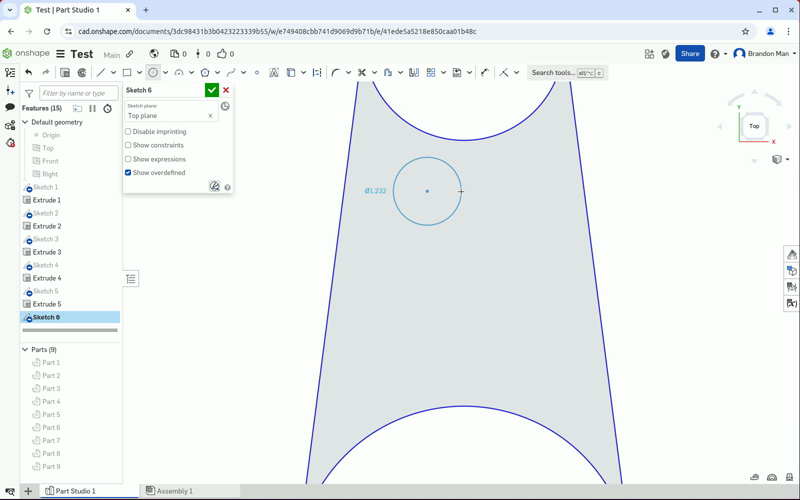
click(461, 191)
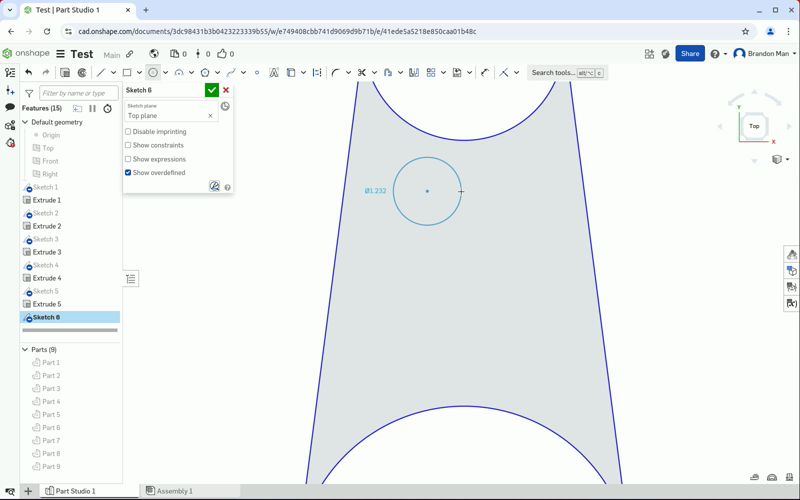
scroll(-6)
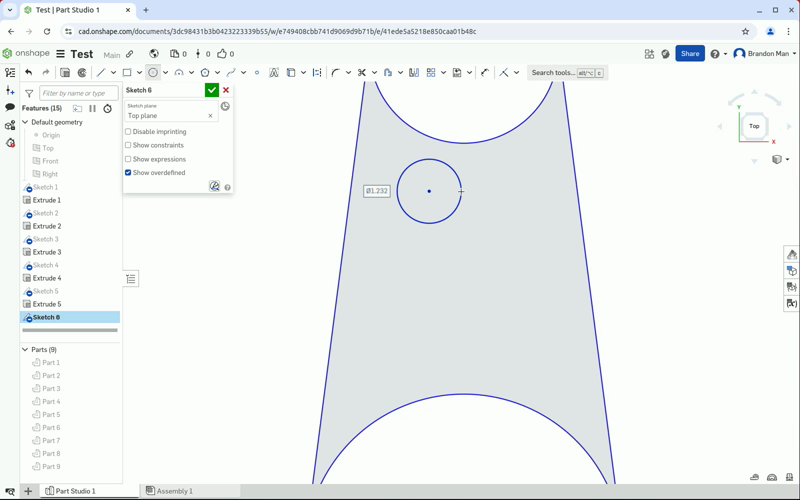
scroll(-6)
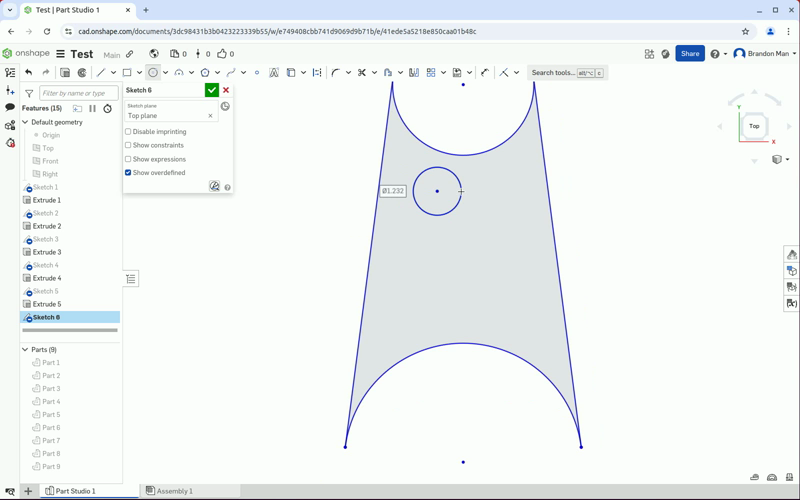
scroll(-6)
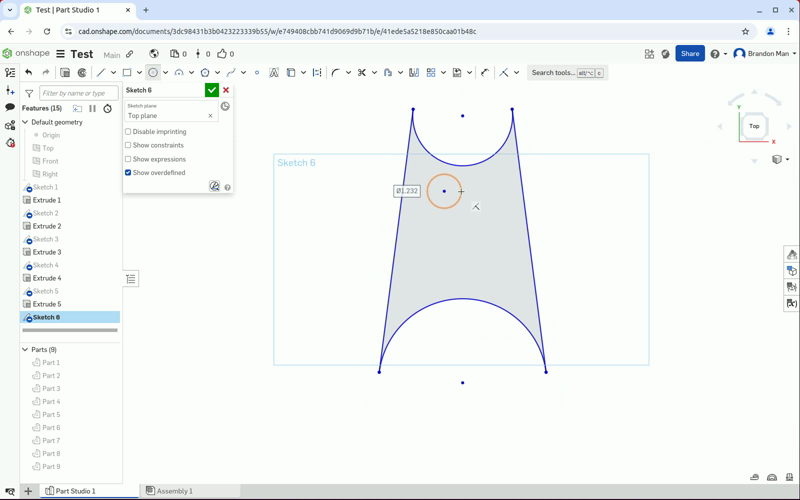
scroll(-6)
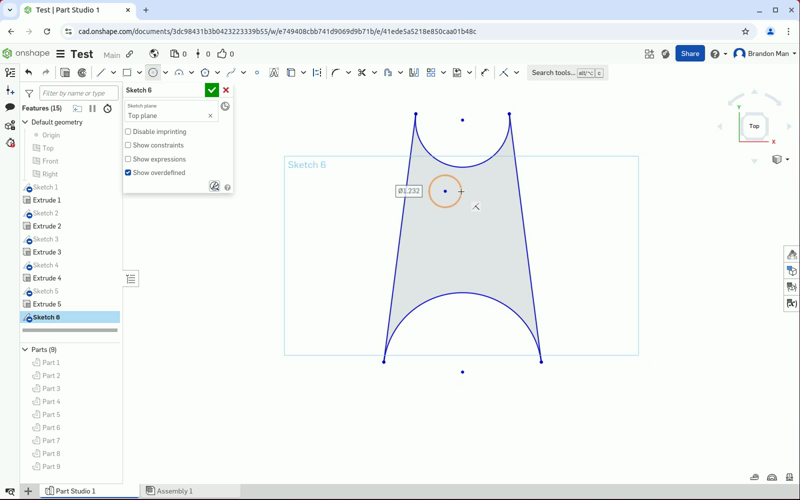
scroll(-6)
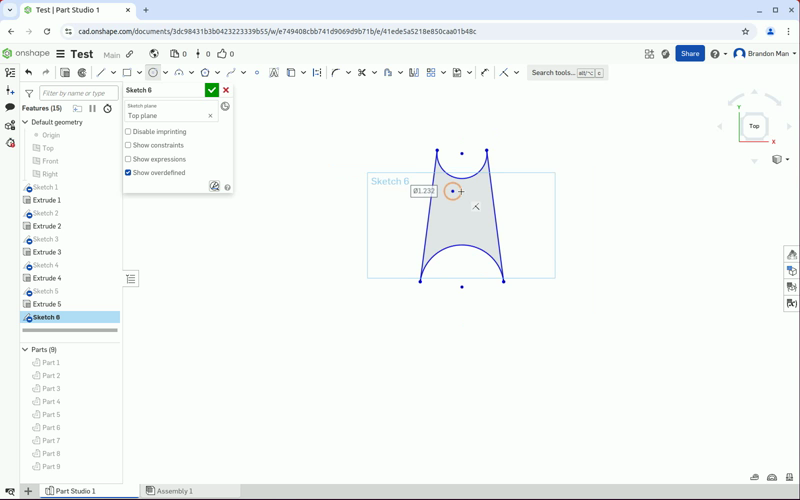
scroll(-6)
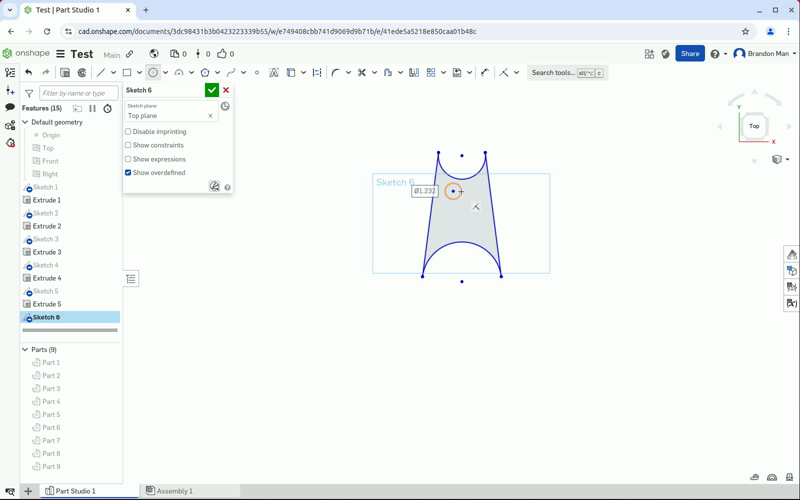
scroll(-6)
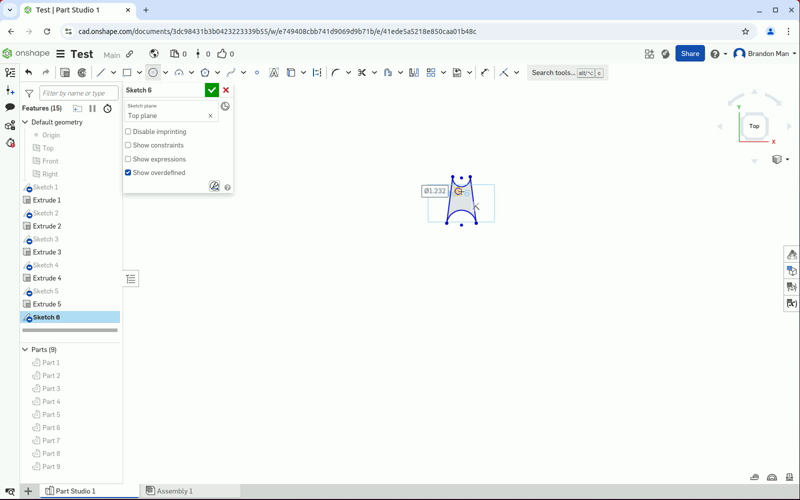
key(esc)
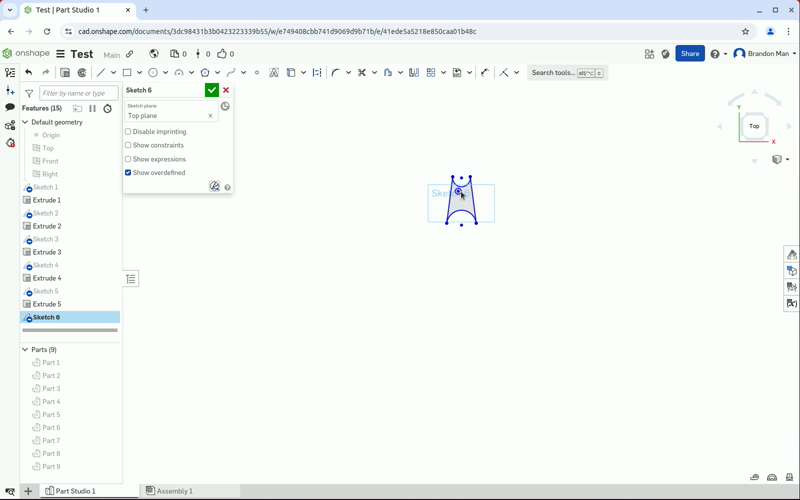
mouse_move(454, 193)
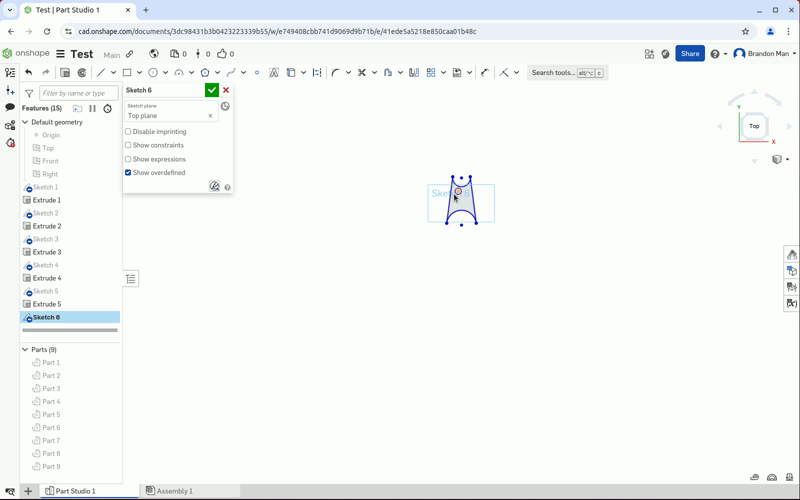
scroll(6)
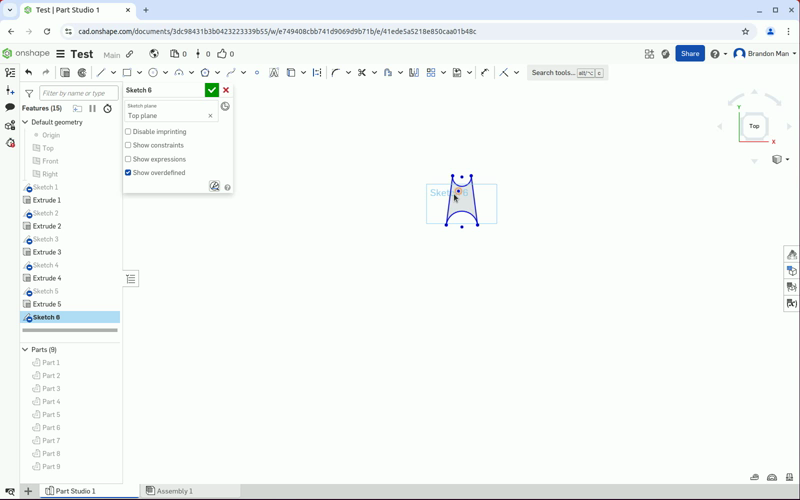
scroll(6)
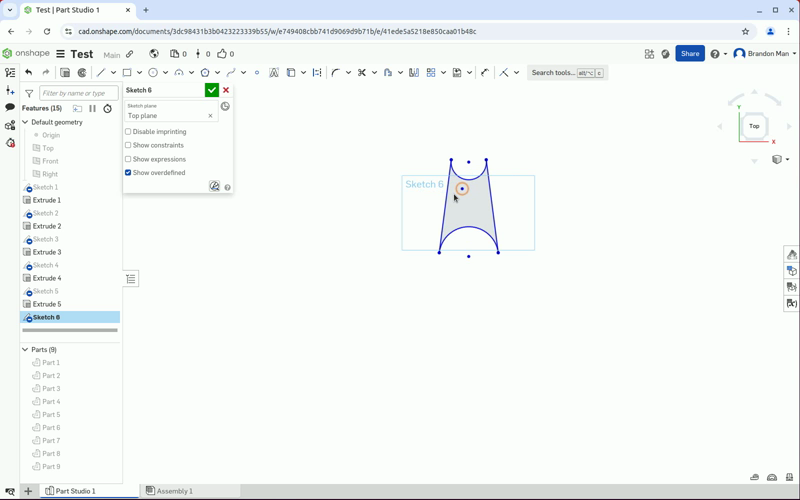
scroll(6)
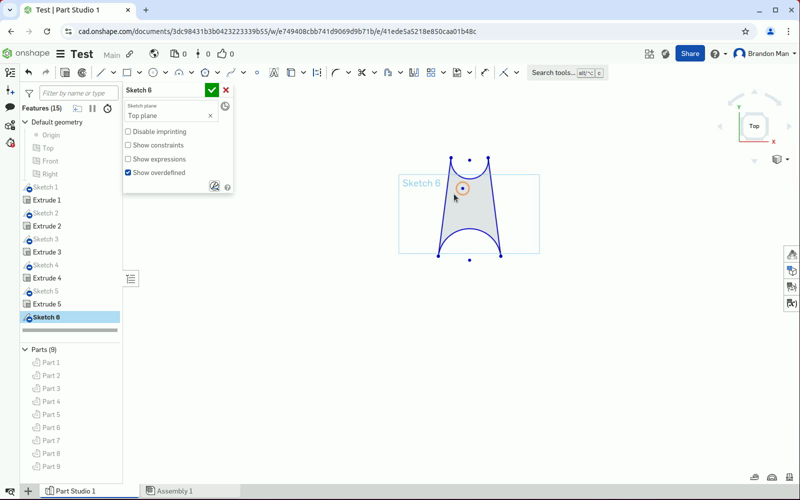
scroll(6)
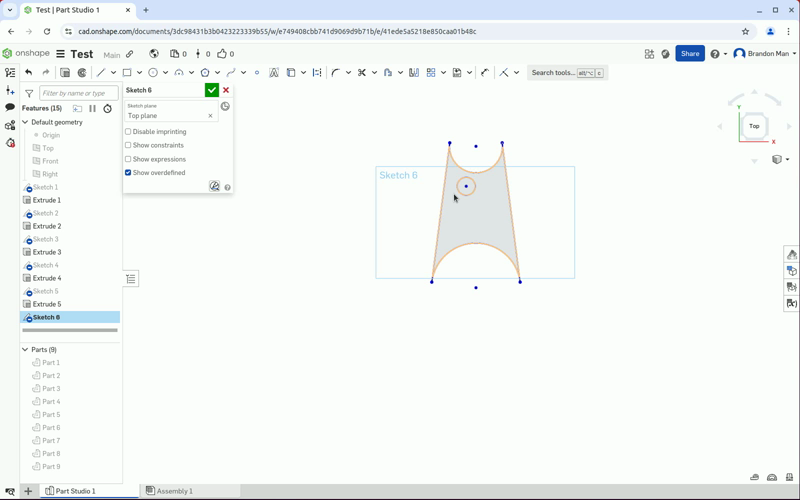
scroll(6)
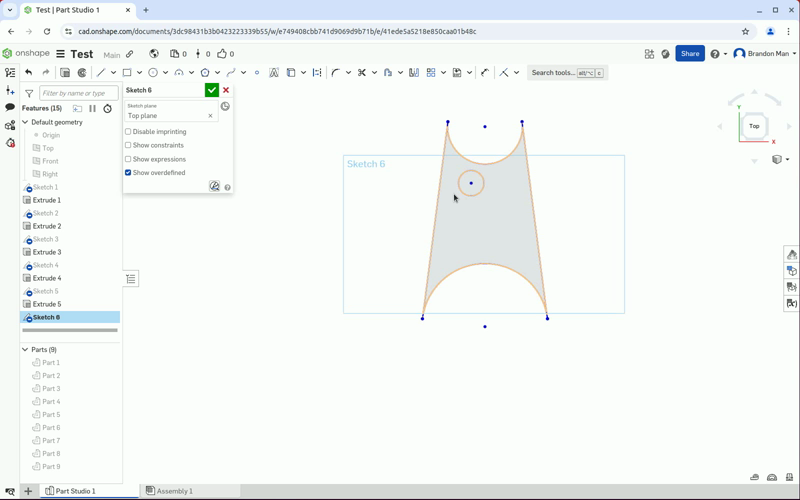
scroll(6)
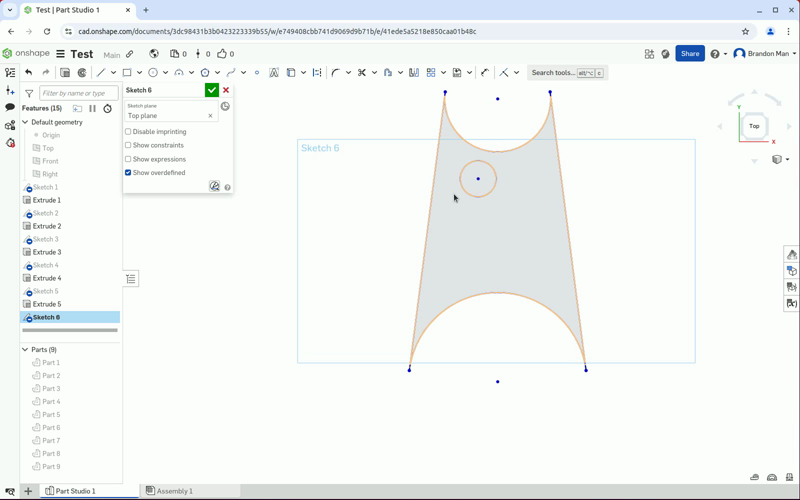
scroll(6)
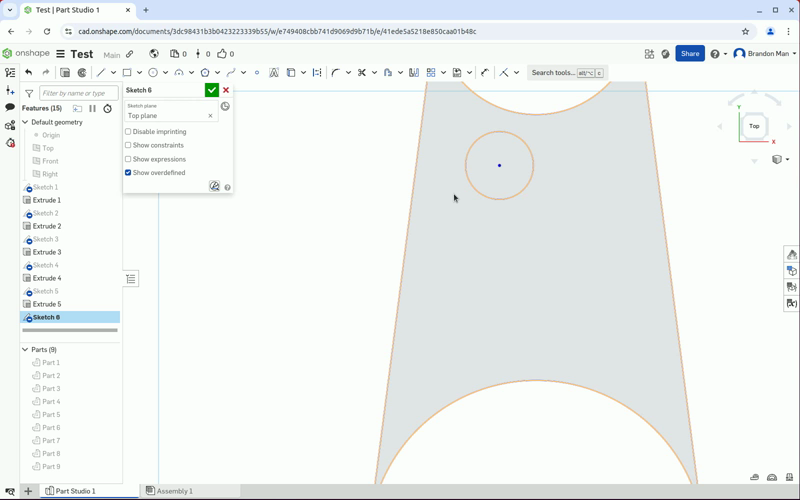
click(454, 193)
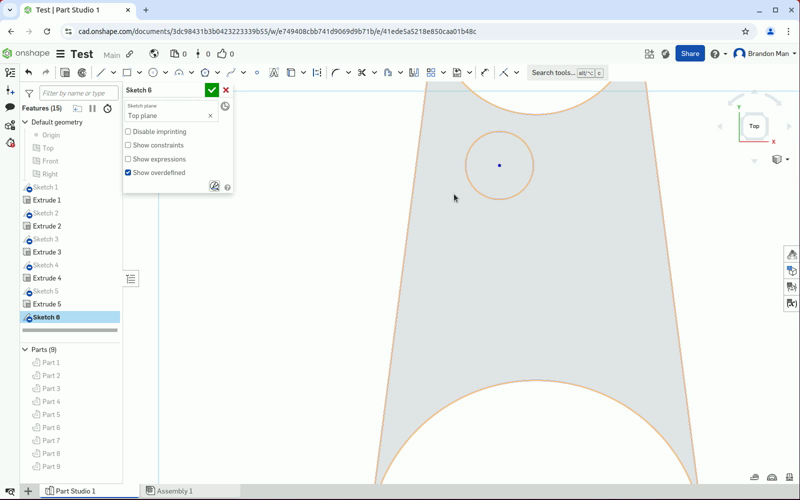
scroll(-6)
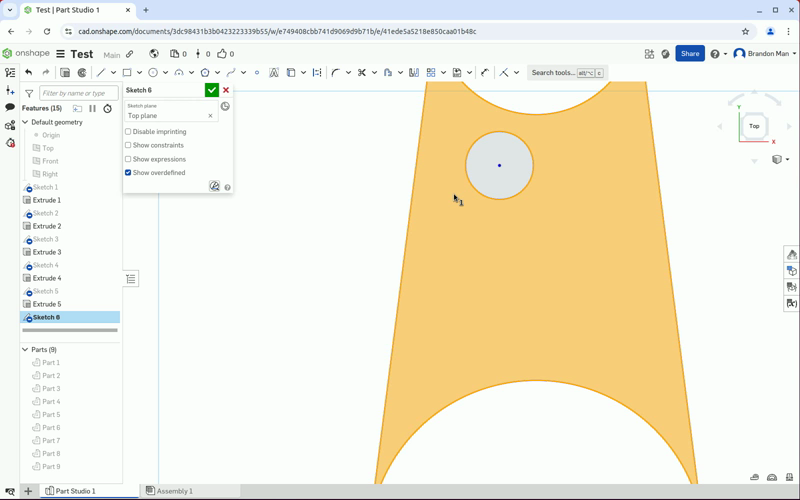
scroll(-6)
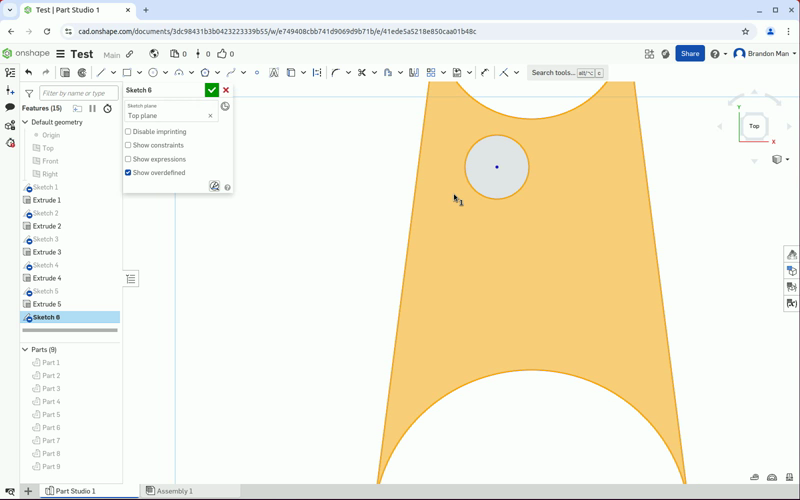
scroll(-6)
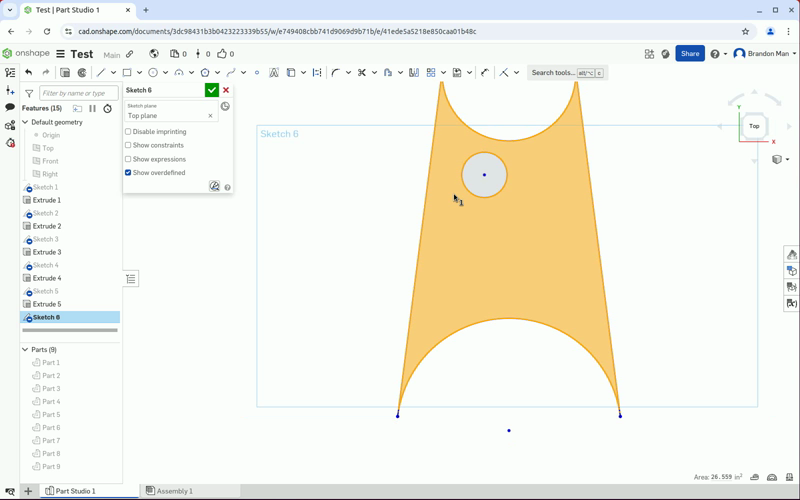
scroll(-6)
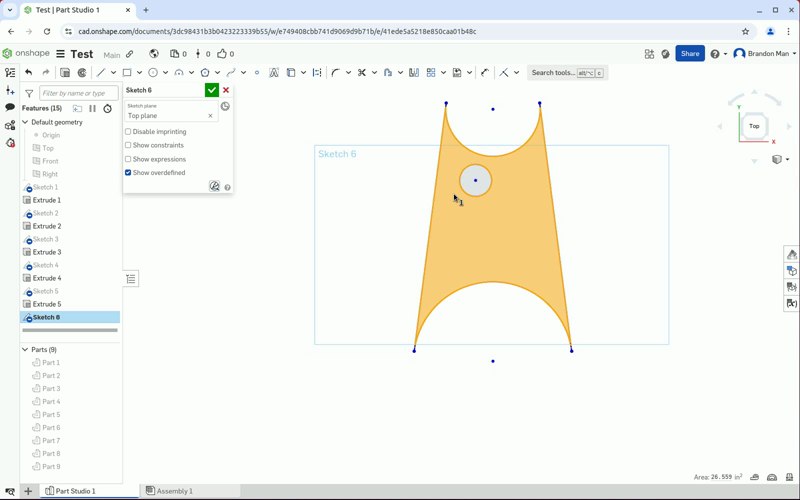
scroll(-6)
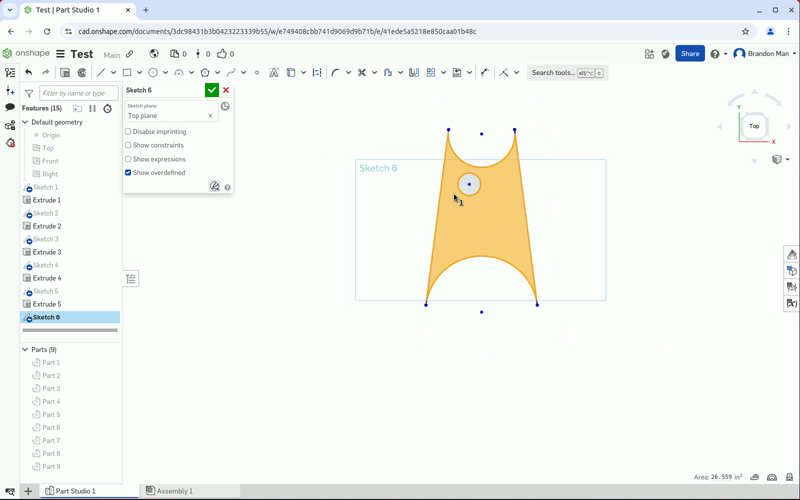
scroll(-6)
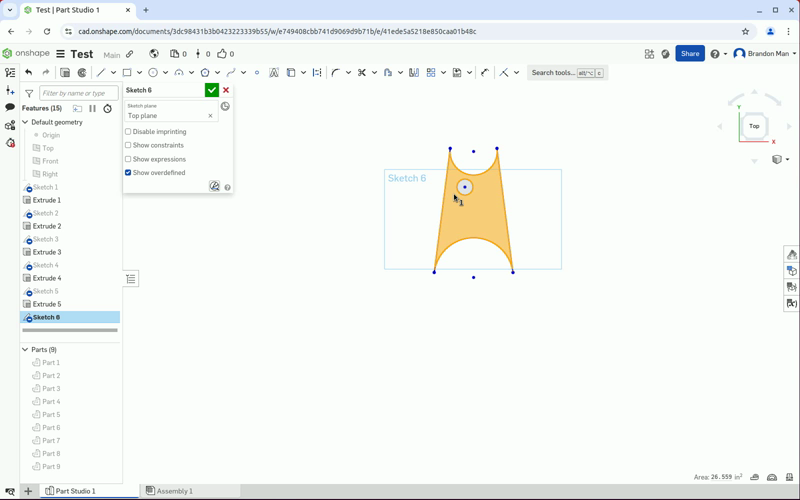
scroll(-6)
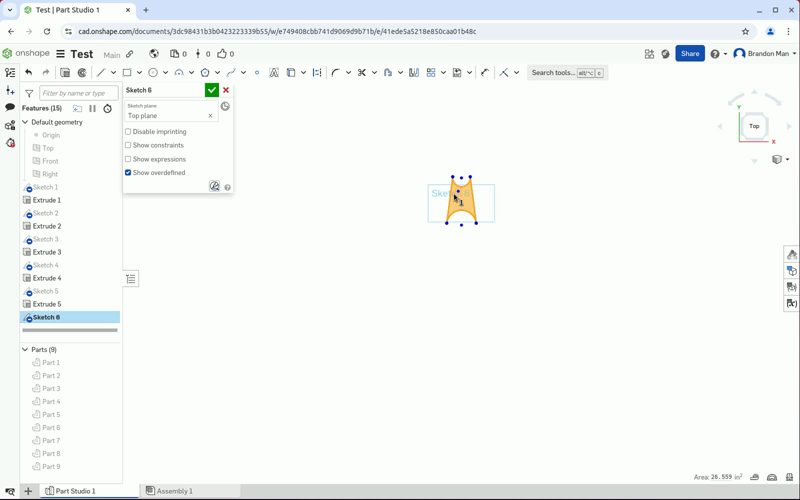
mouse_move(73, 352)
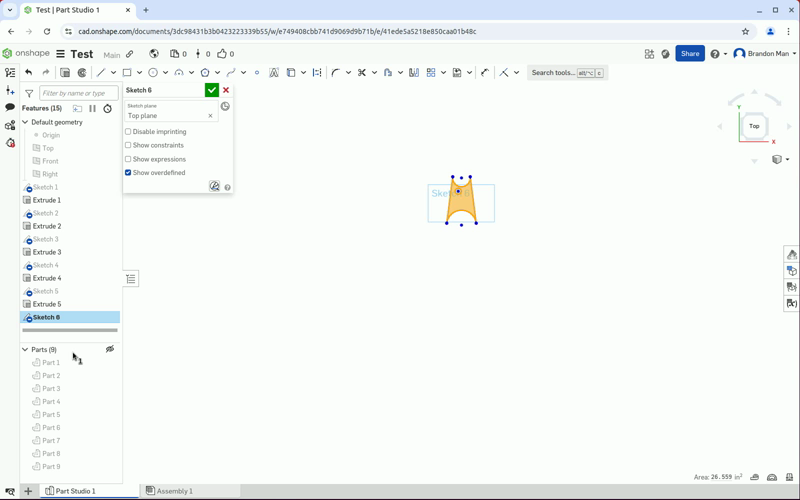
key(shift+y)
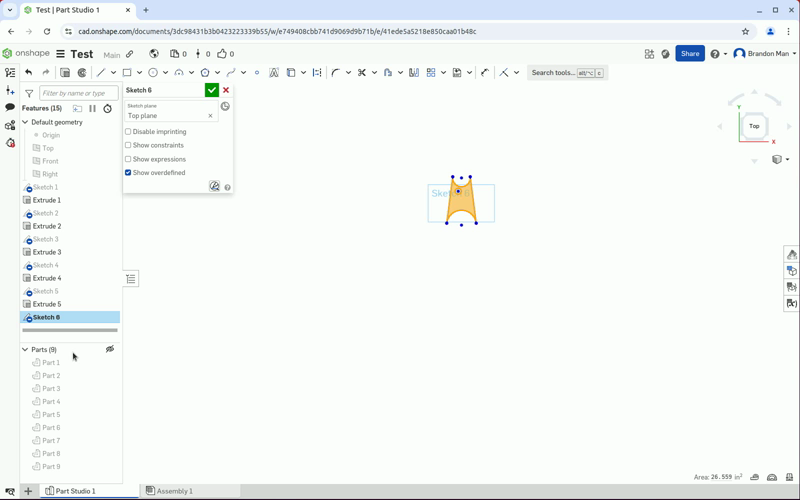
key(shift+e)
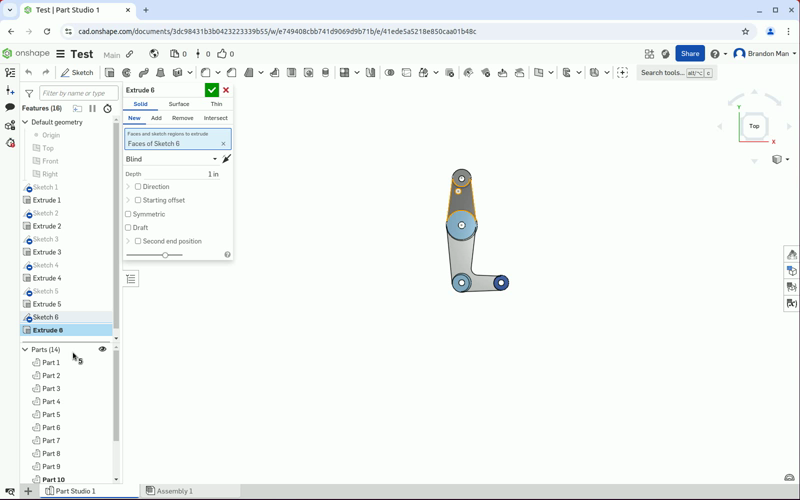
mouse_move(143, 106)
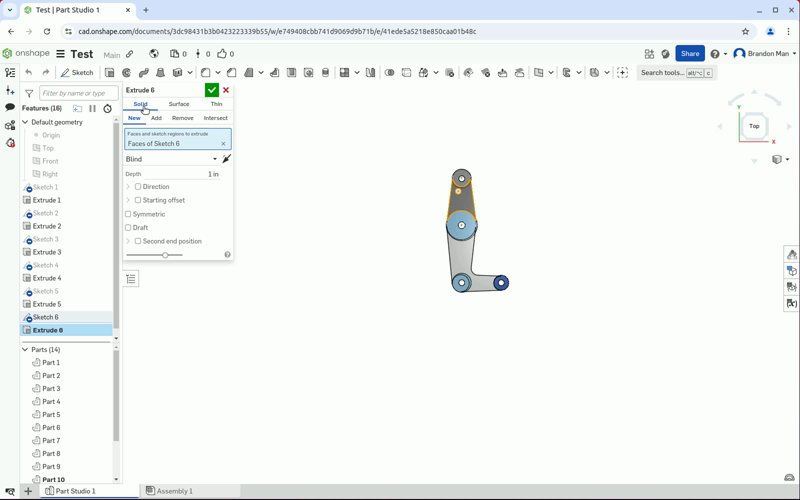
click(143, 106)
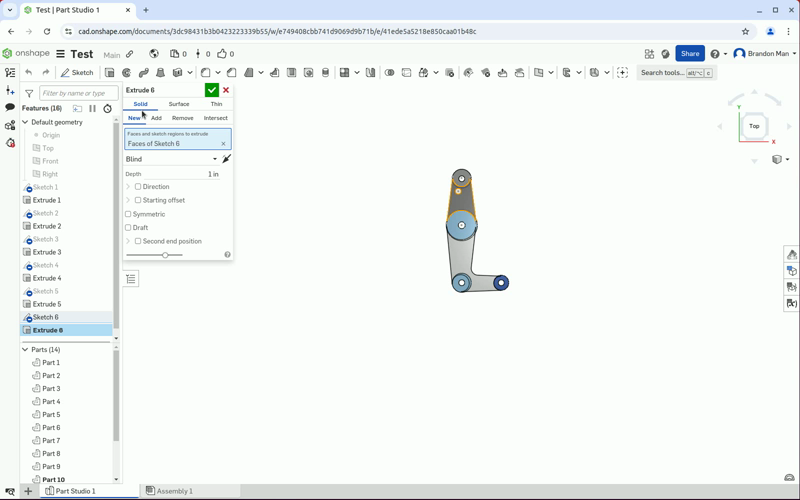
mouse_move(137, 120)
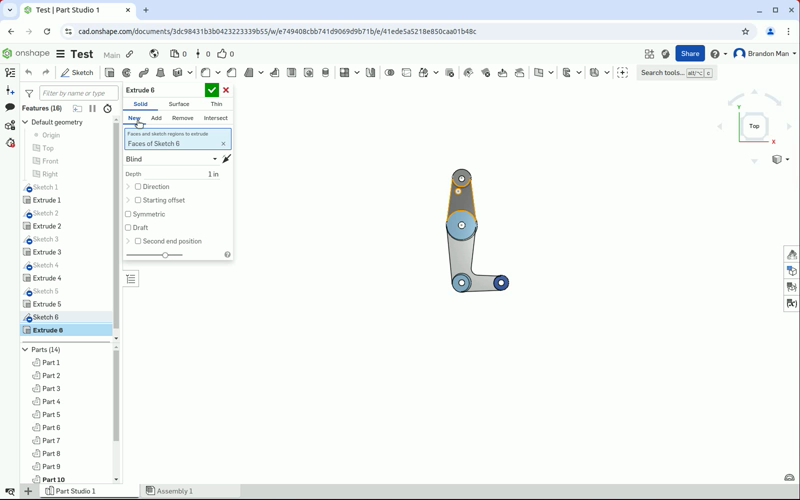
click(137, 120)
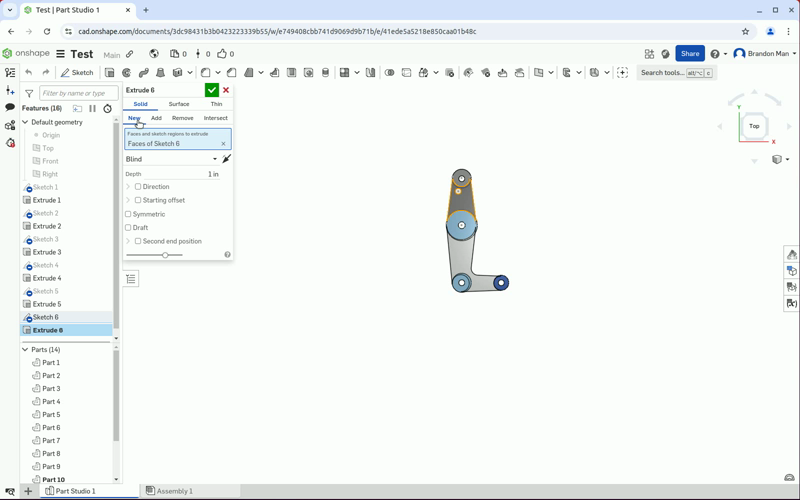
key(tab, 4)
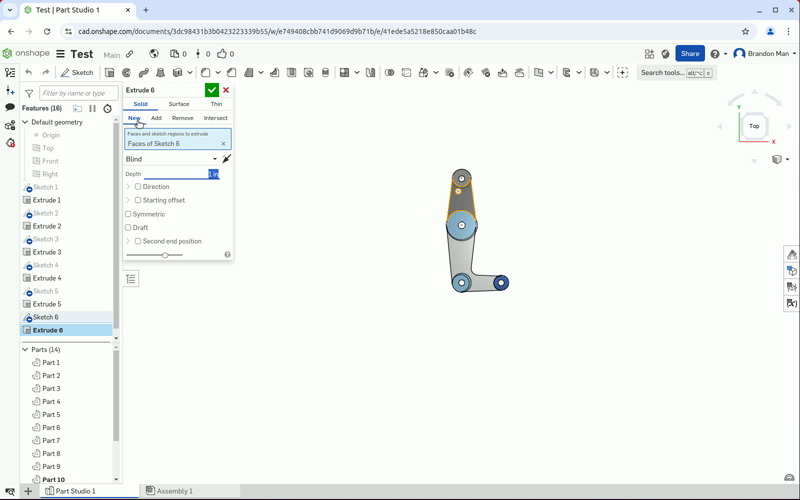
text(0.481)
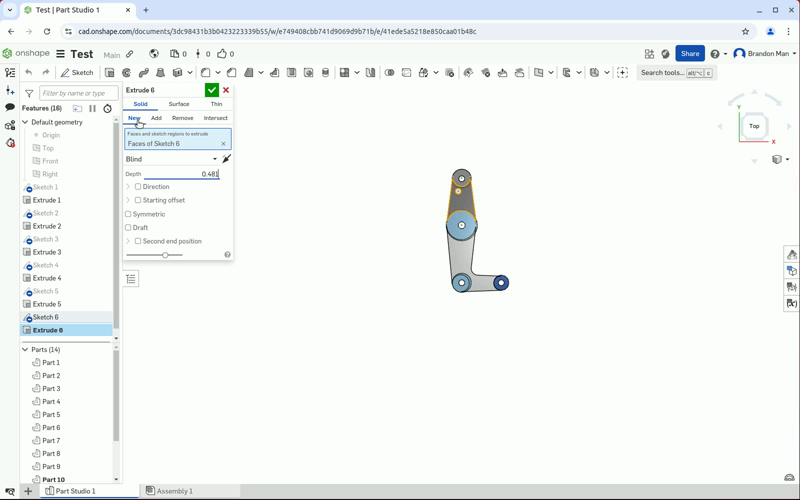
key(enter)
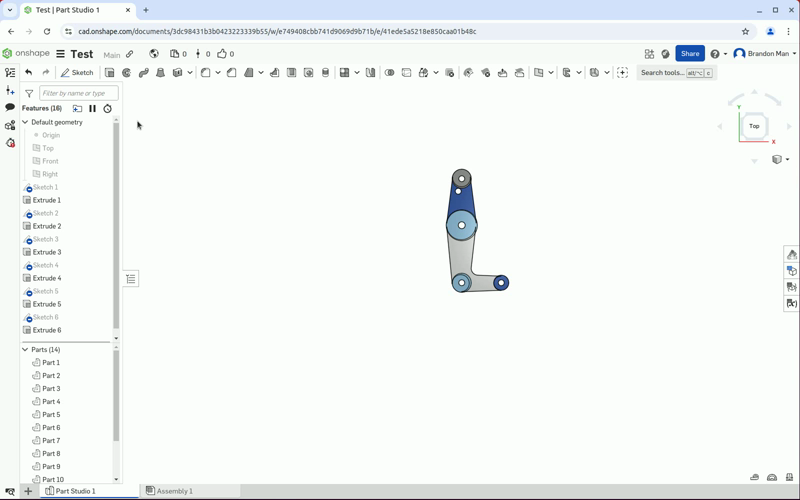
key(shift+h)
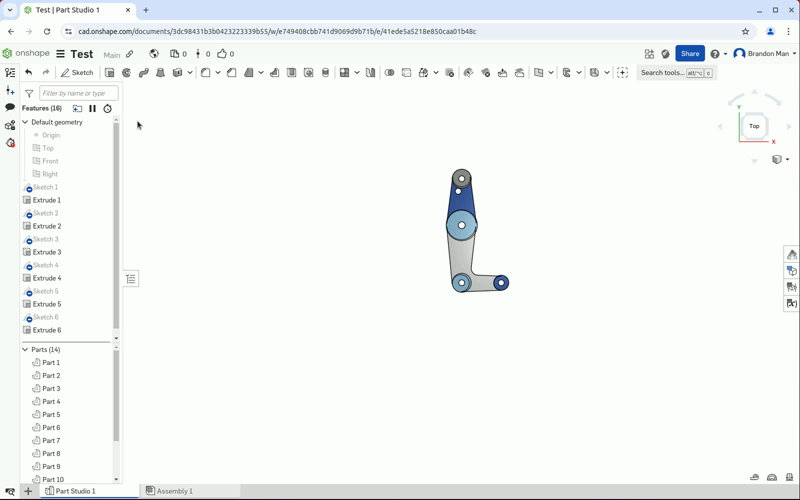
key(shift+h)
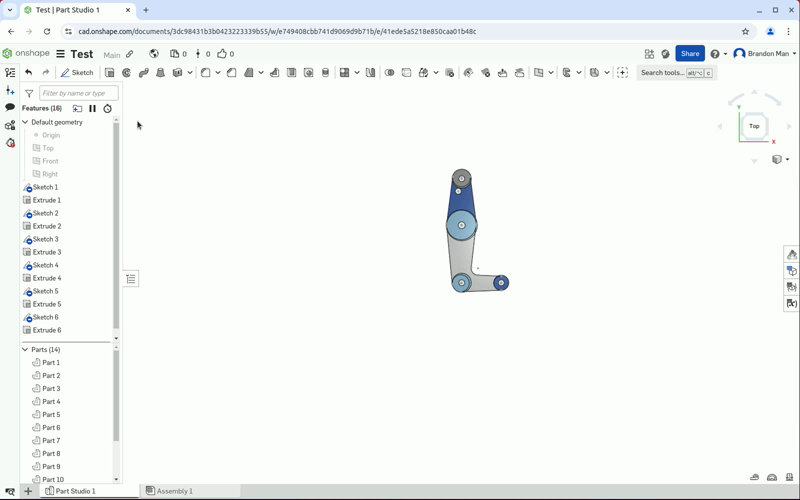
key(shift+7)
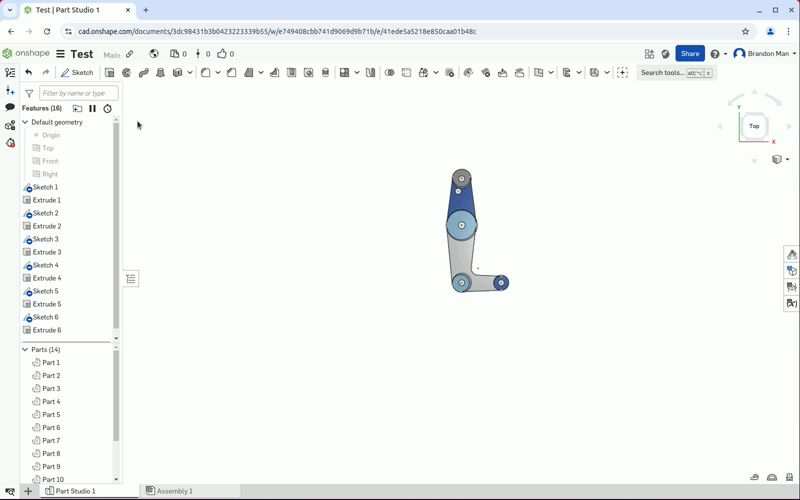
key(up, 3)
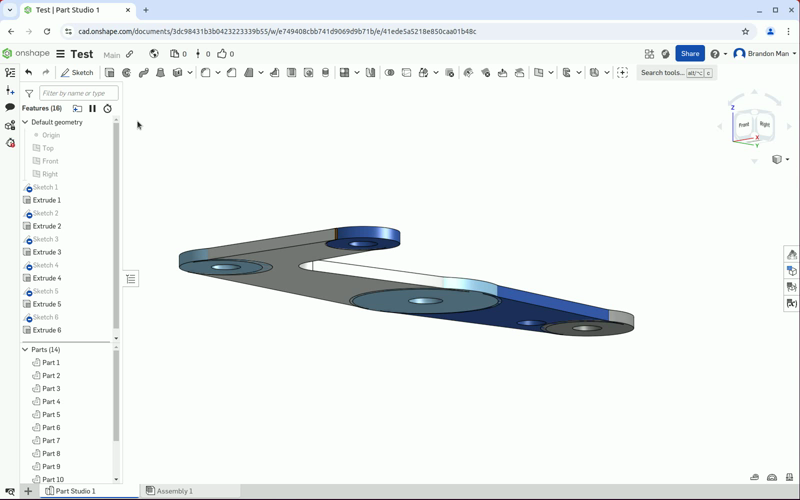
key(left, 3)
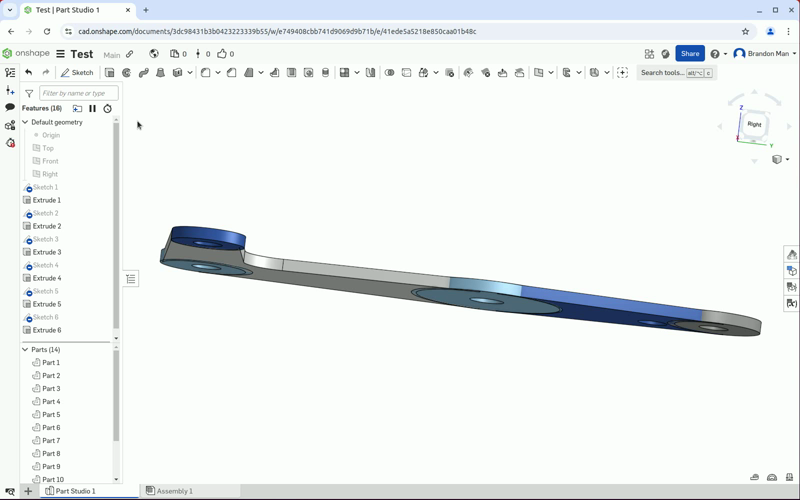
key(right, 3)
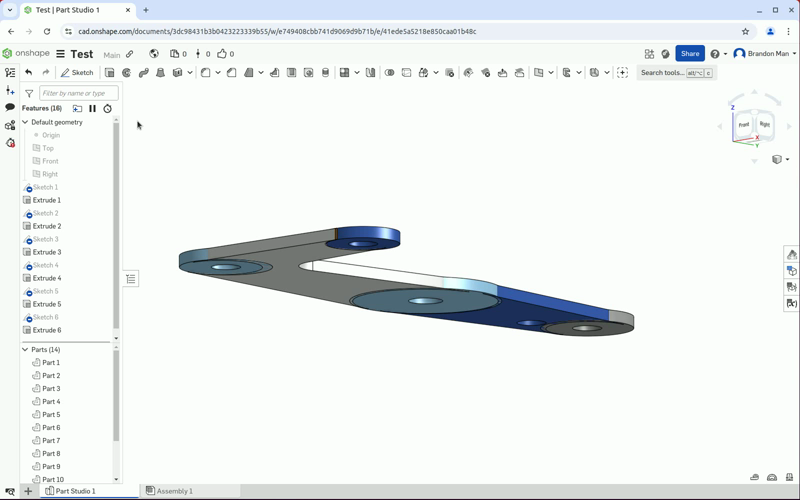
key(down, 3)
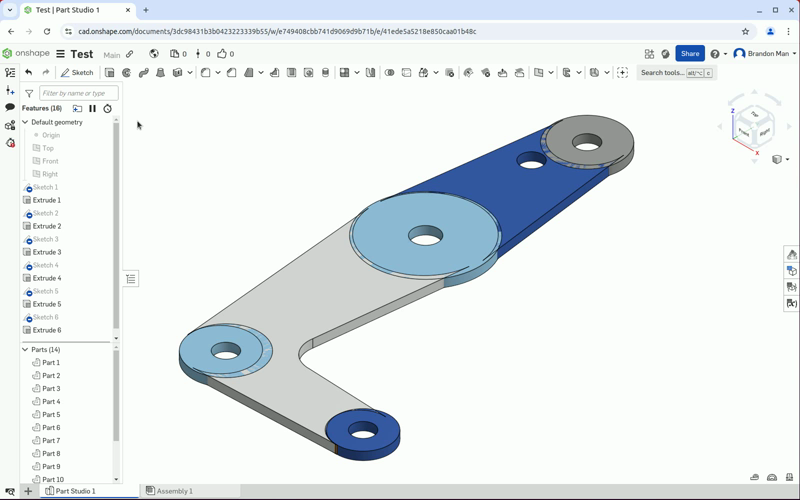
mouse_move(69, 189)
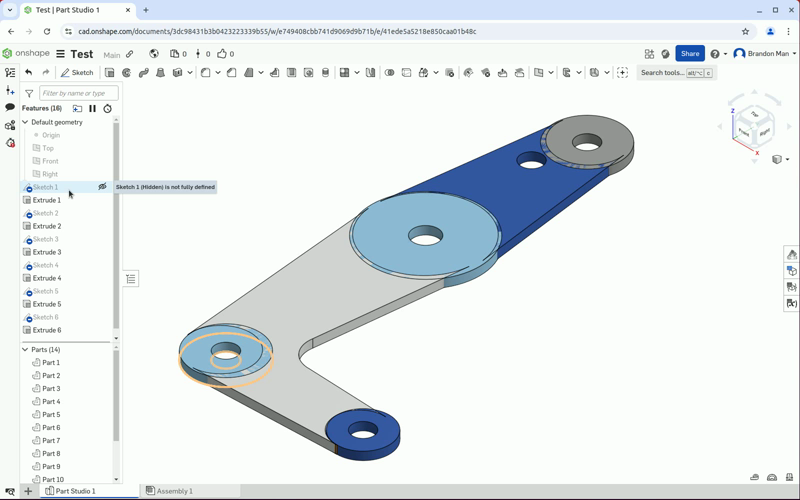
click(69, 189)